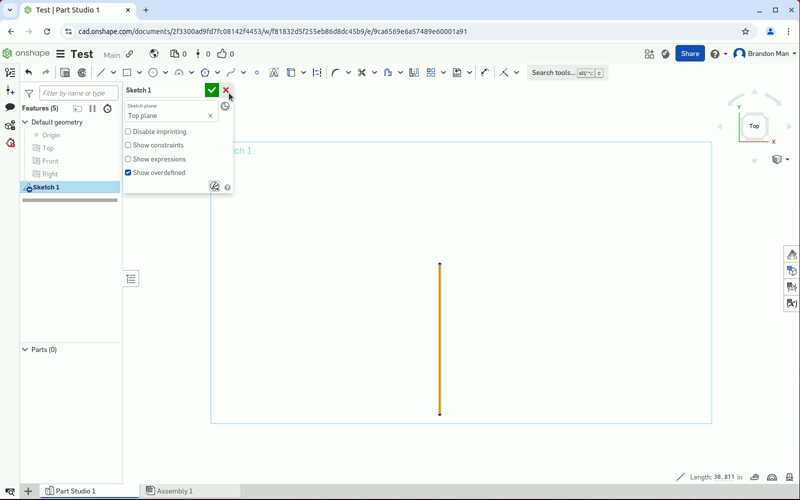
key(shift+h)
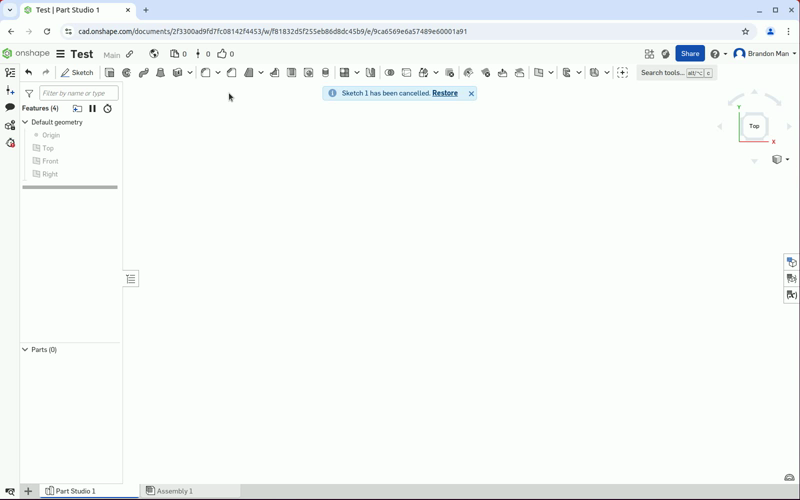
mouse_move(73, 352)
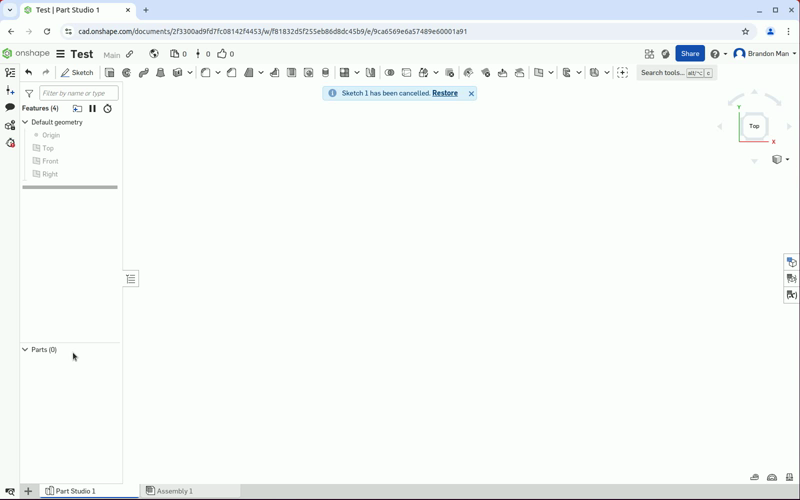
key(y)
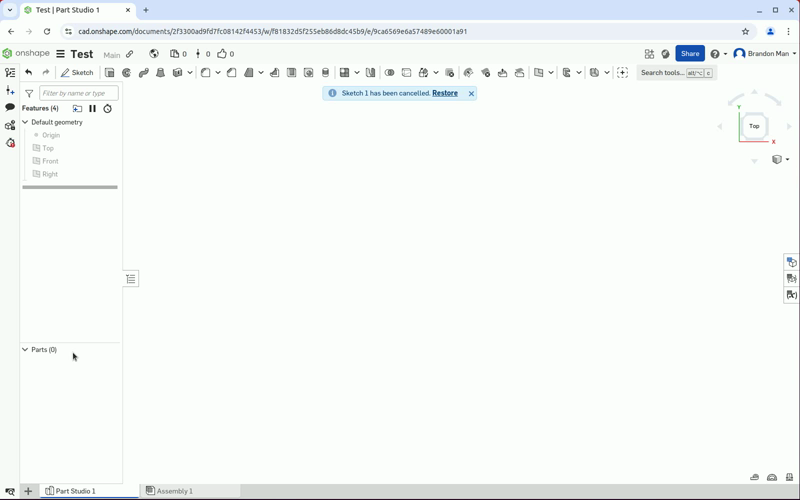
key(shift+p)
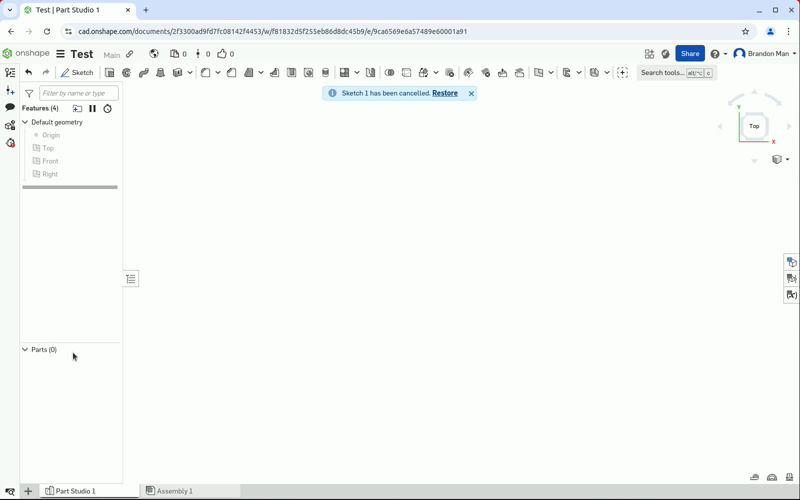
key(space)
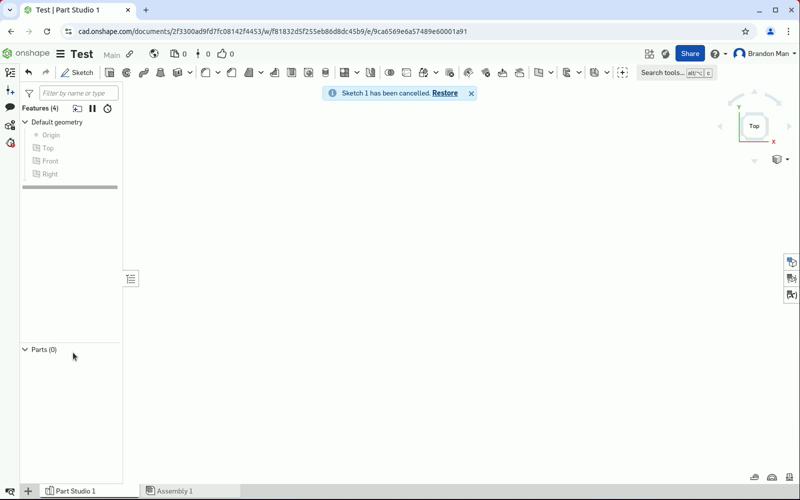
key_down(shift)
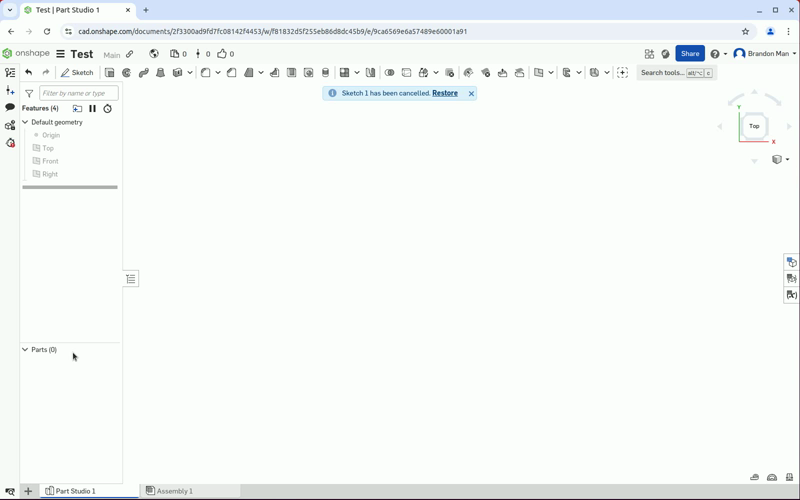
key(up)
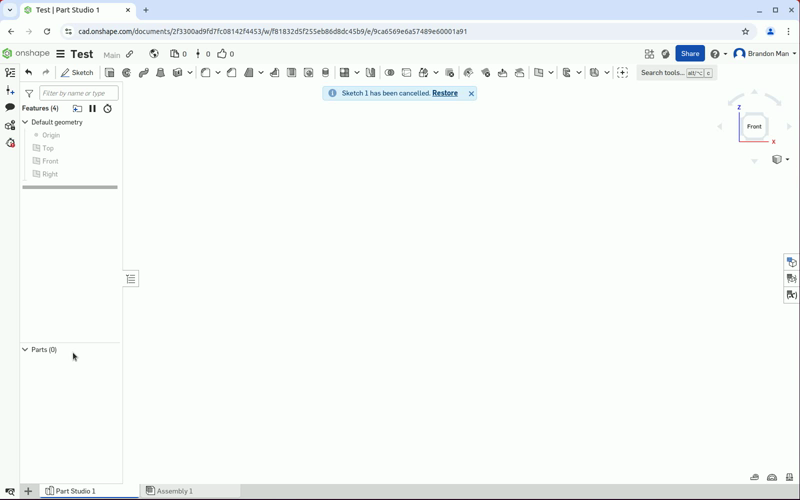
key_up(shift)
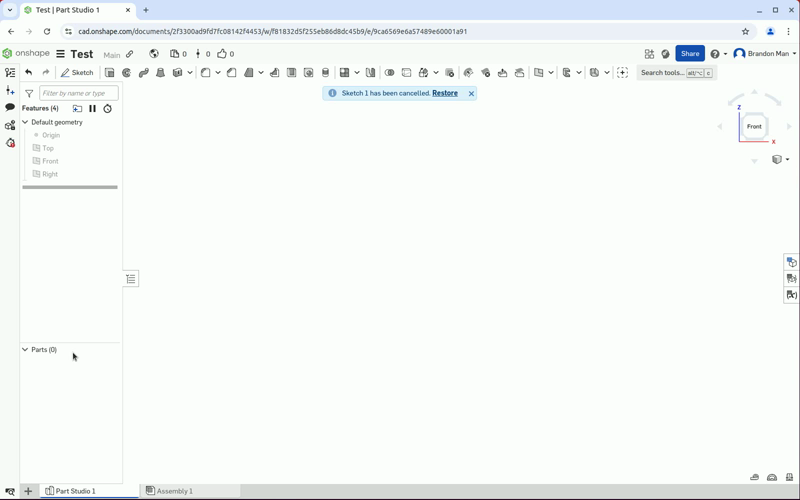
mouse_move(73, 352)
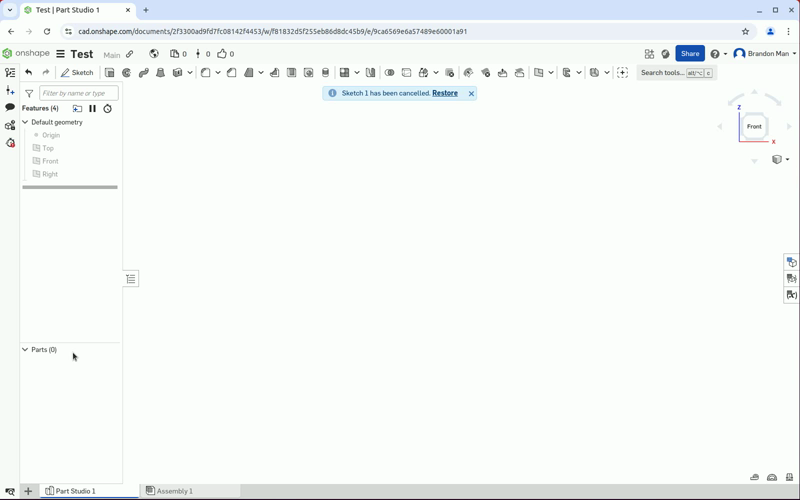
key(shift+y)
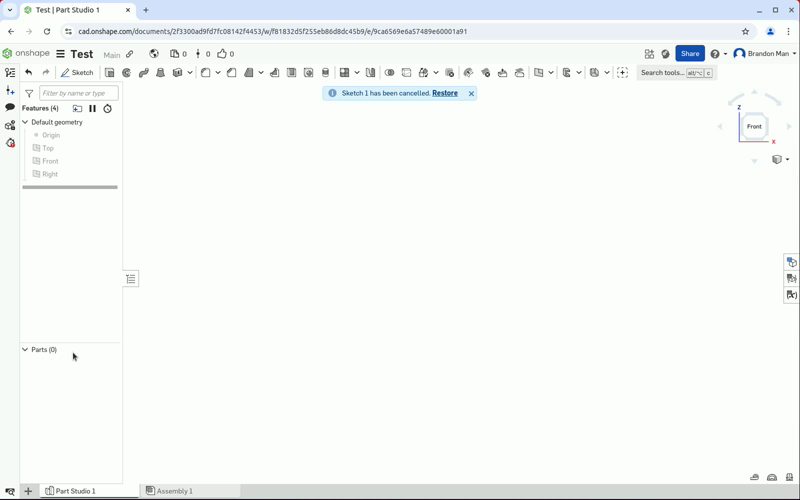
key(shift+s)
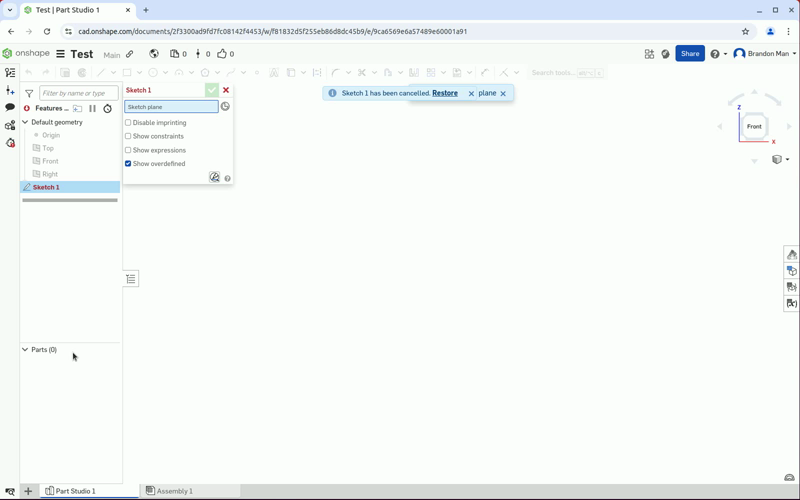
mouse_move(73, 163)
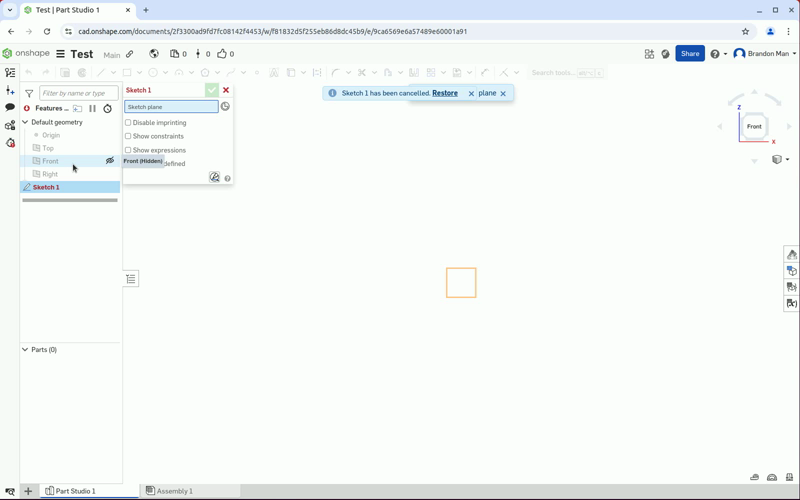
click(73, 163)
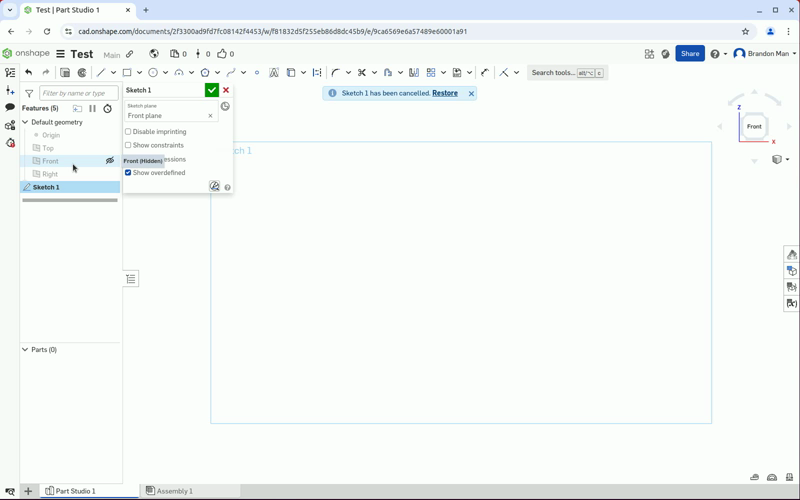
mouse_move(73, 352)
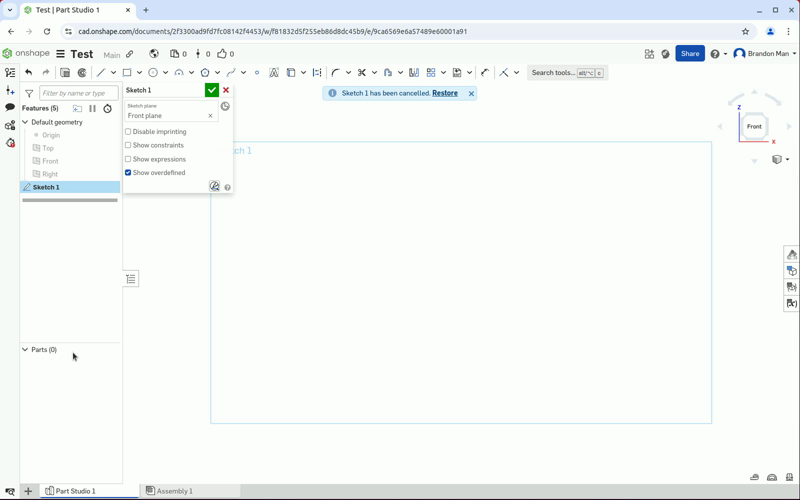
key(y)
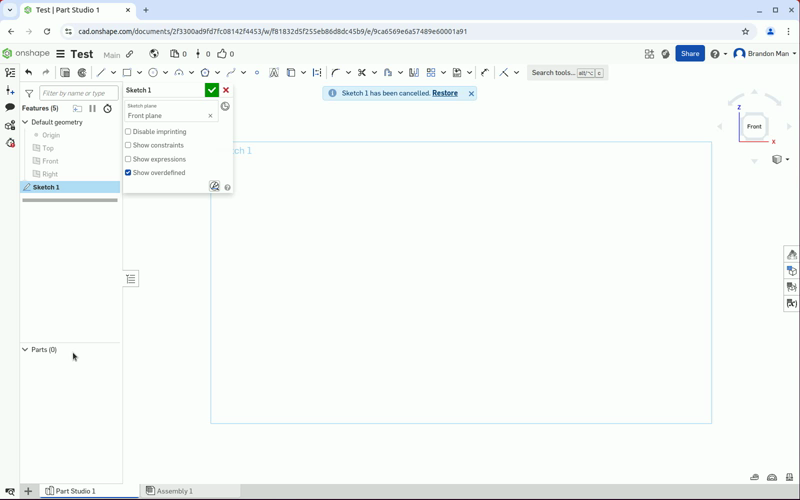
key(l)
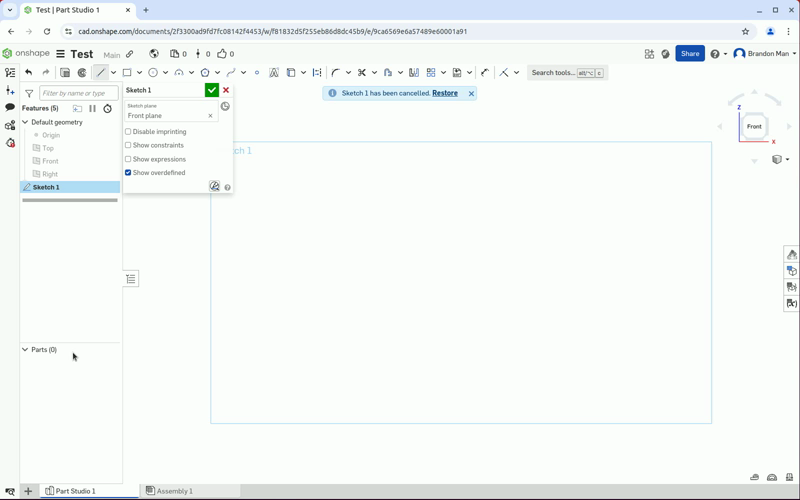
key_down(shift)
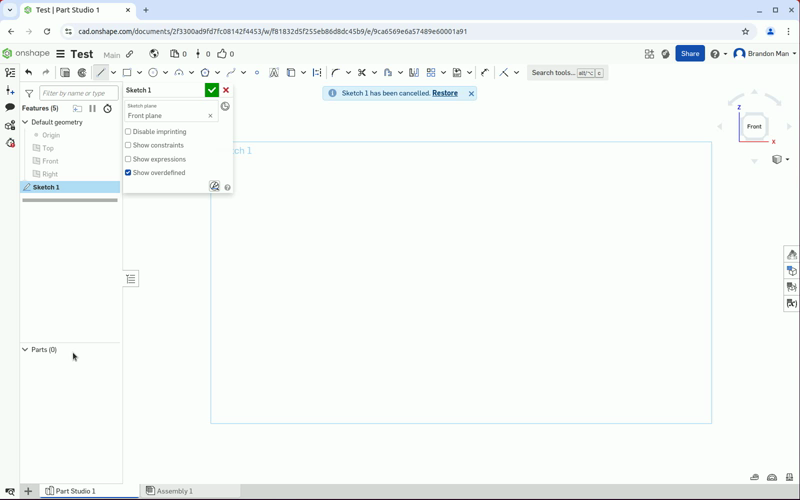
mouse_move(398, 176)
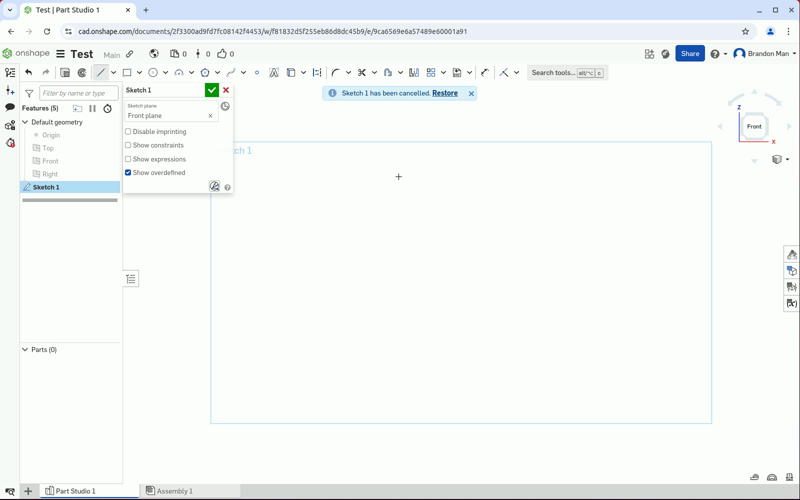
click(398, 176)
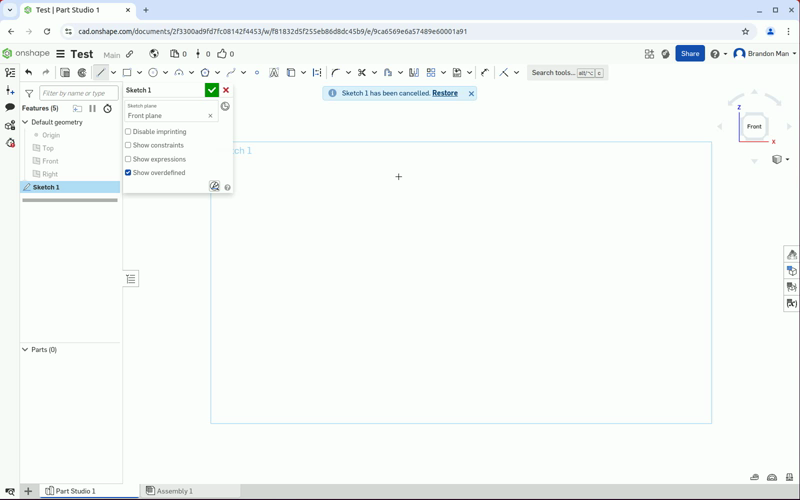
key_up(shift)
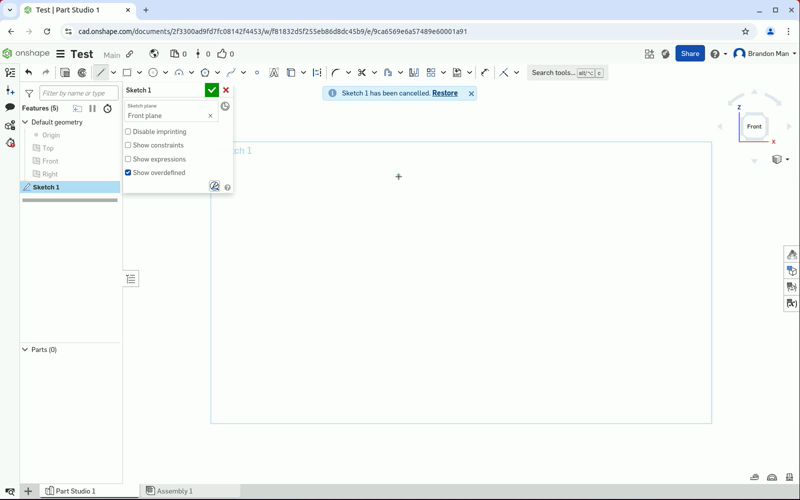
key_down(shift)
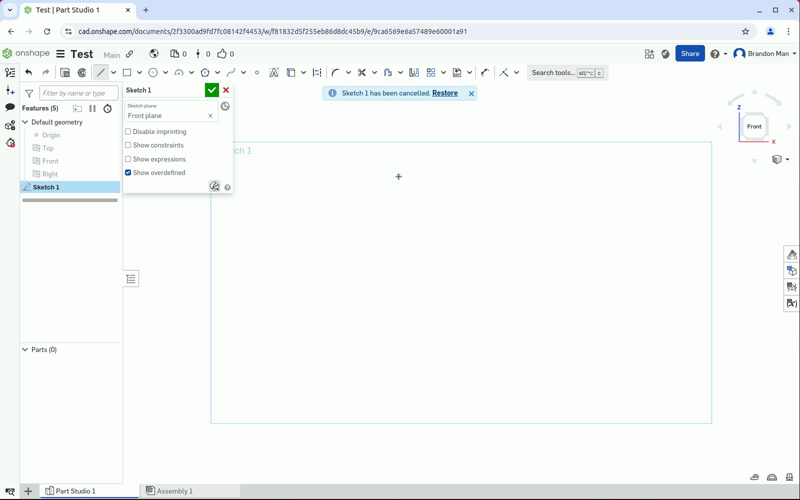
mouse_move(428, 176)
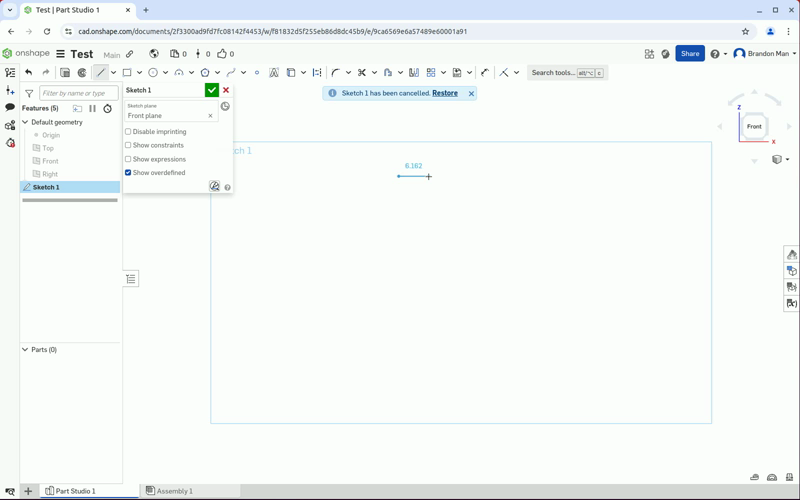
mouse_move(402, 179)
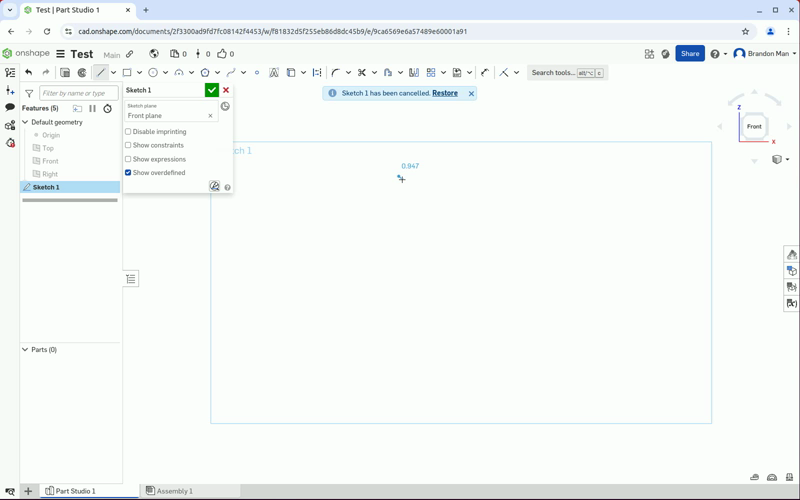
scroll(6)
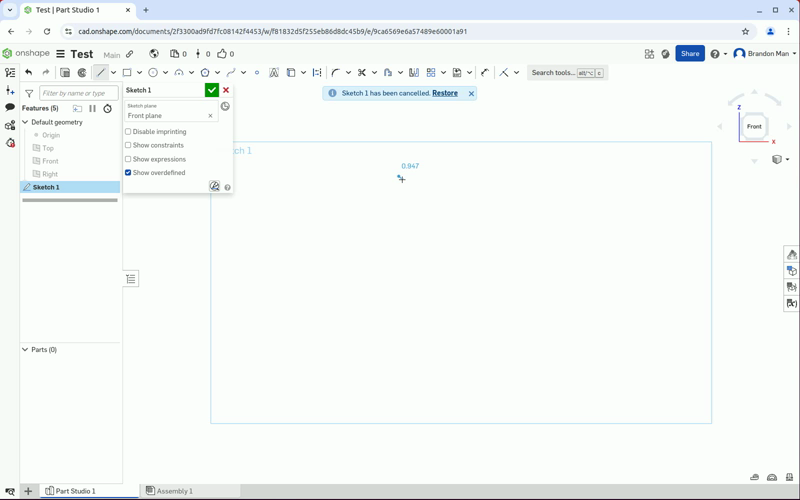
scroll(6)
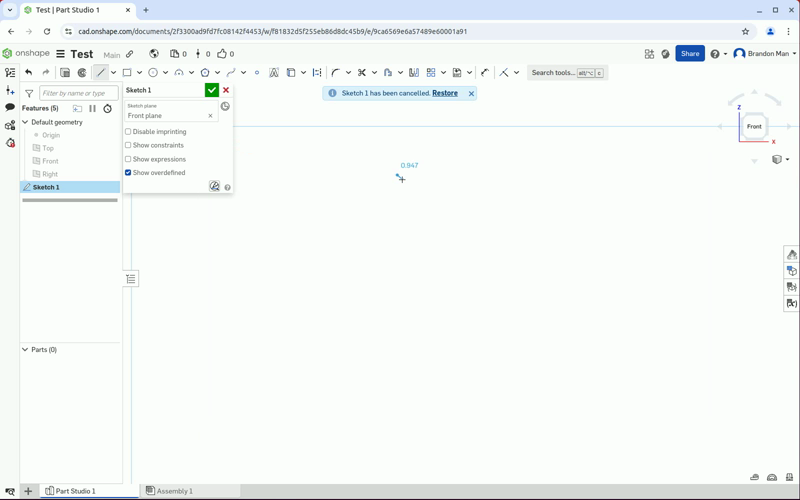
scroll(6)
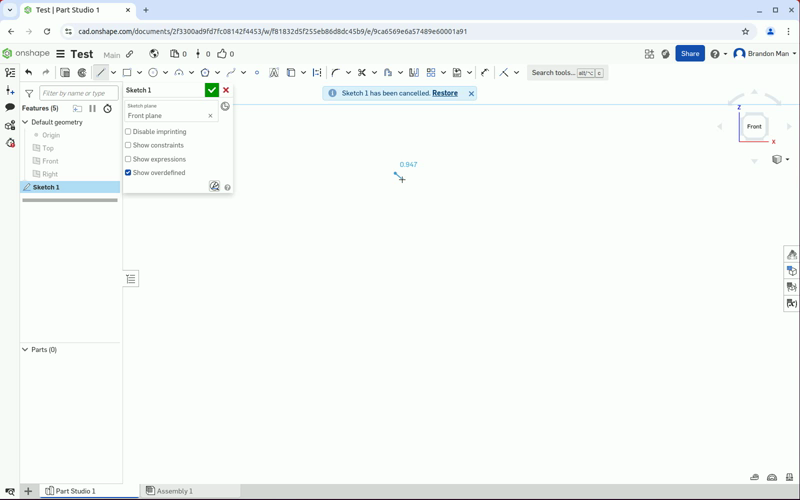
scroll(6)
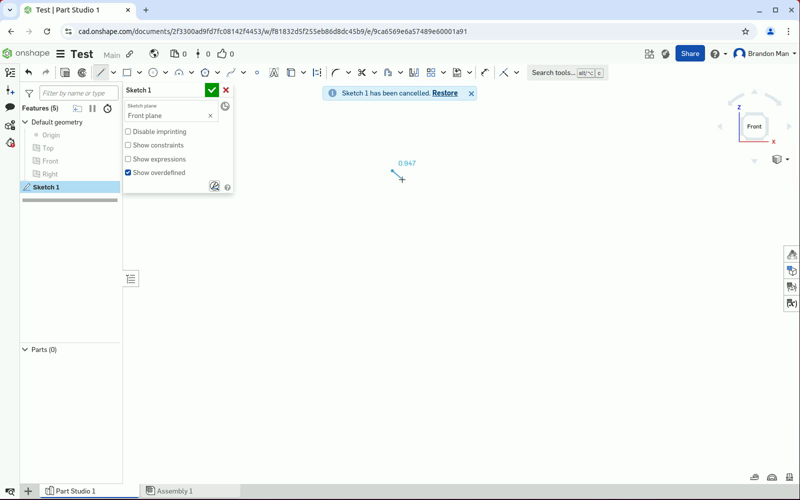
scroll(6)
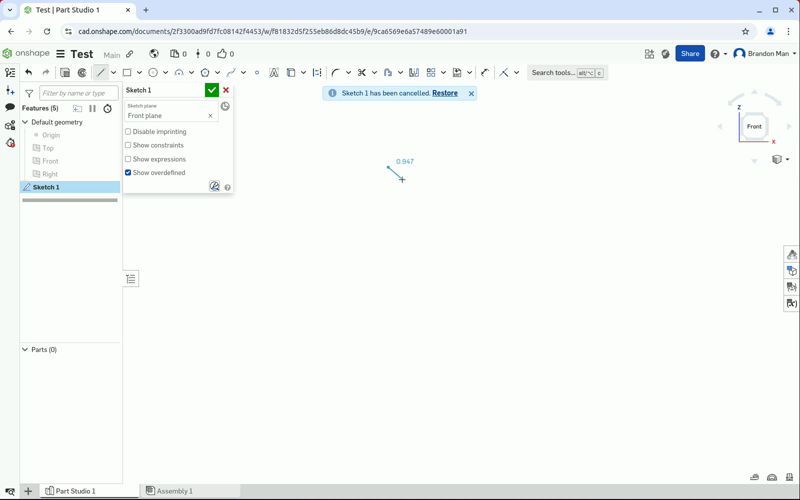
scroll(6)
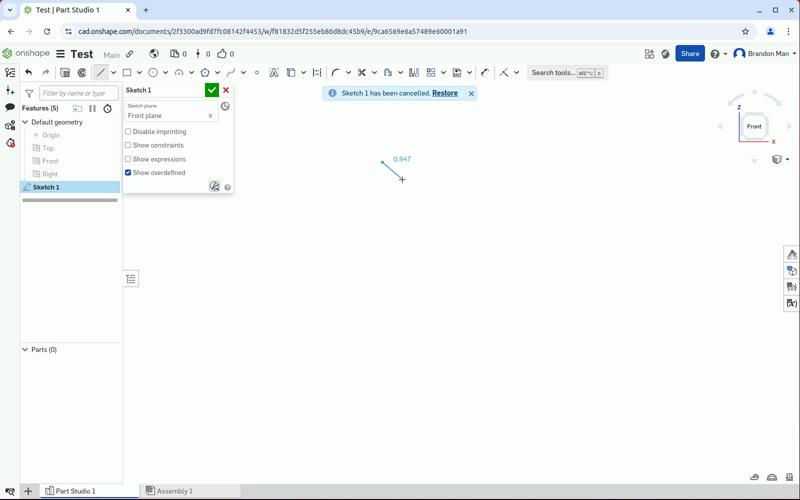
scroll(6)
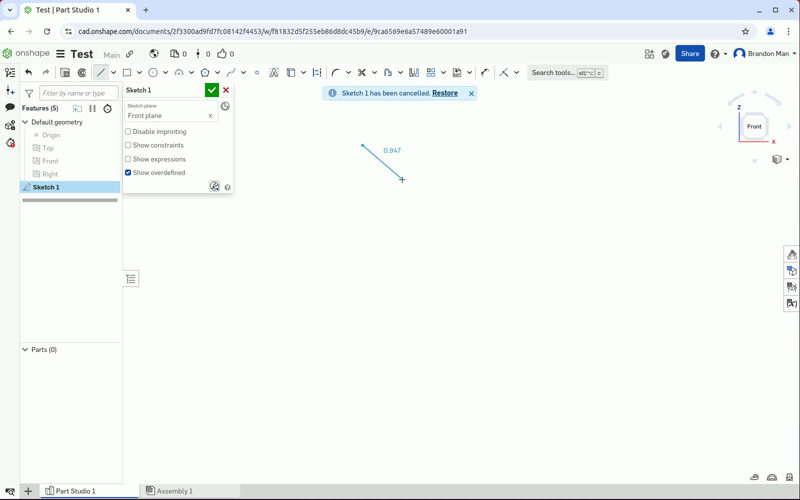
click(402, 179)
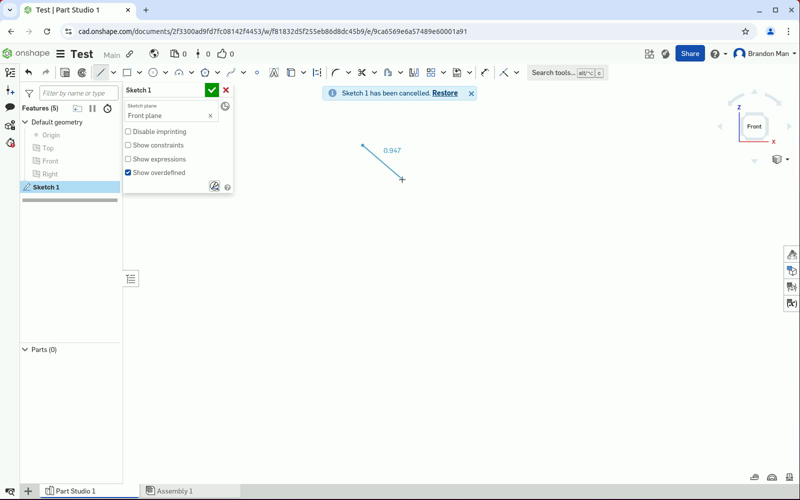
scroll(-6)
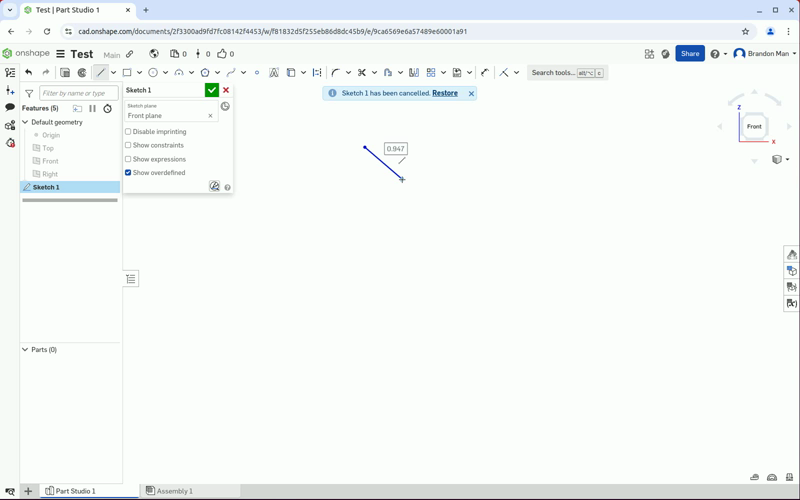
scroll(-6)
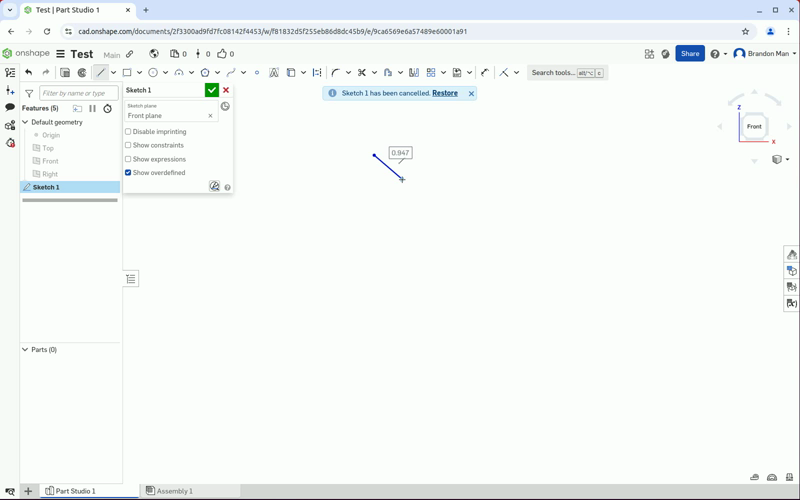
scroll(-6)
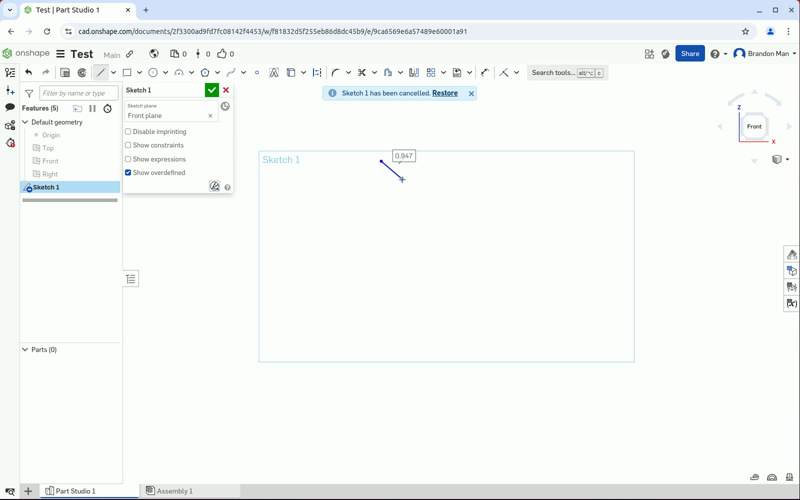
scroll(-6)
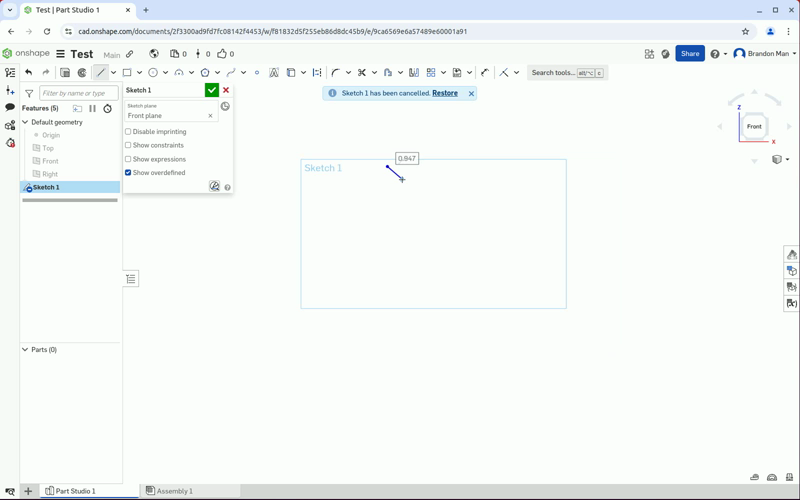
scroll(-6)
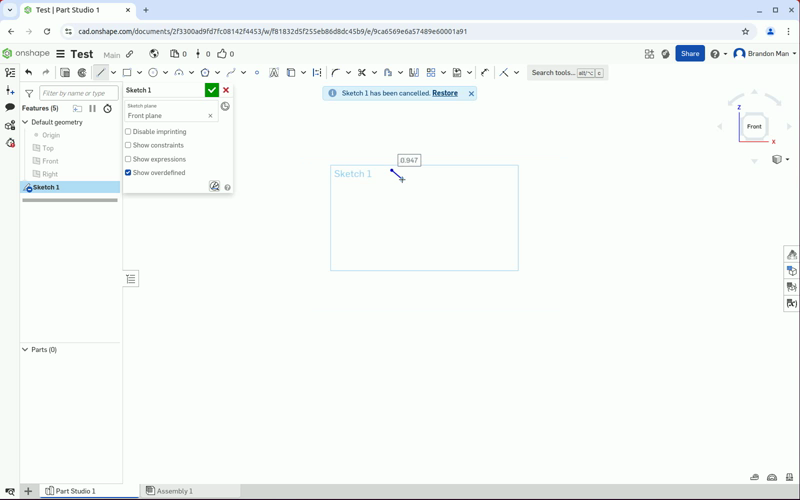
scroll(-6)
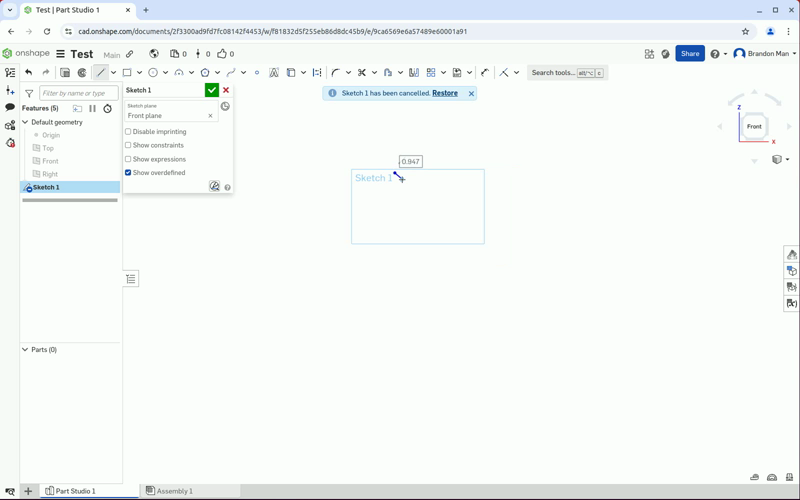
scroll(-6)
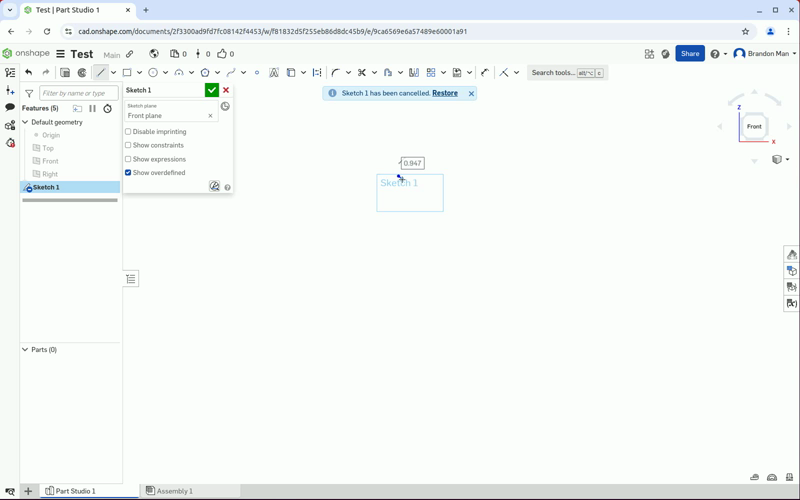
key_up(shift)
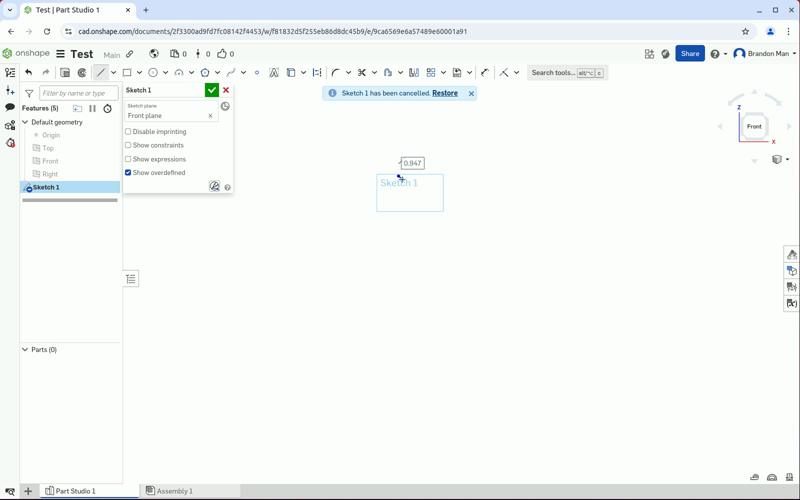
key(esc)
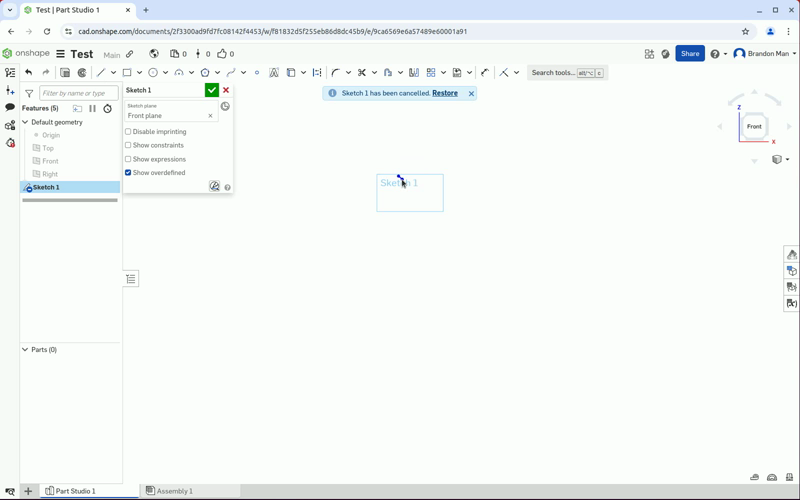
key(a)
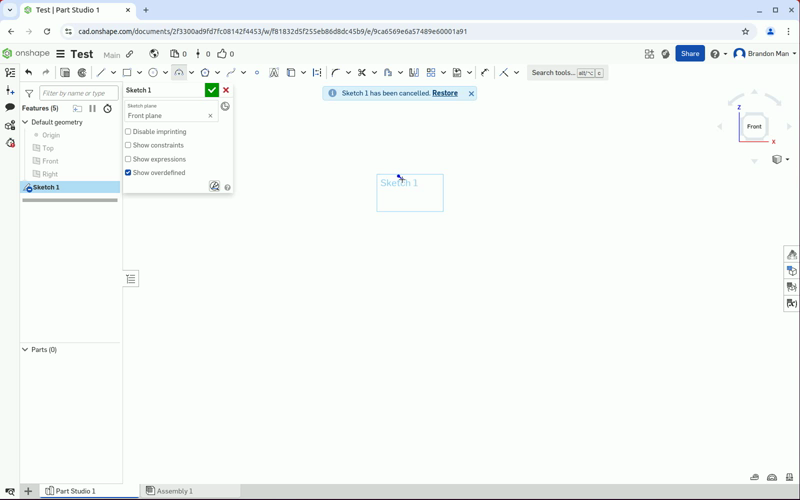
mouse_move(402, 179)
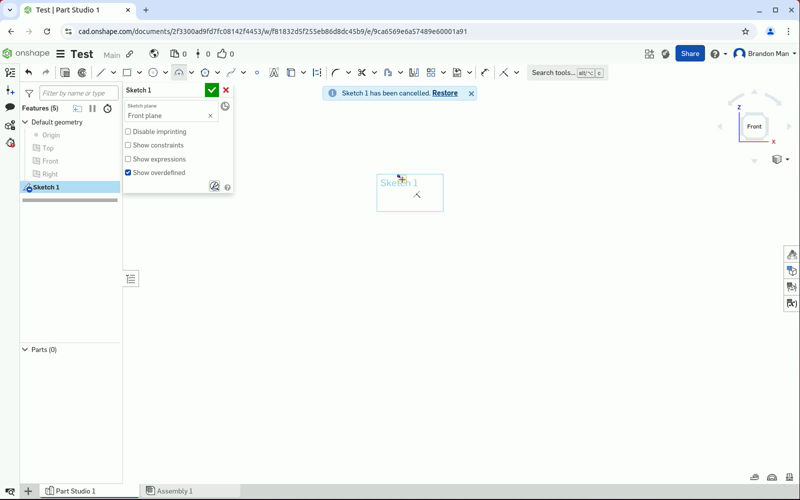
click(402, 179)
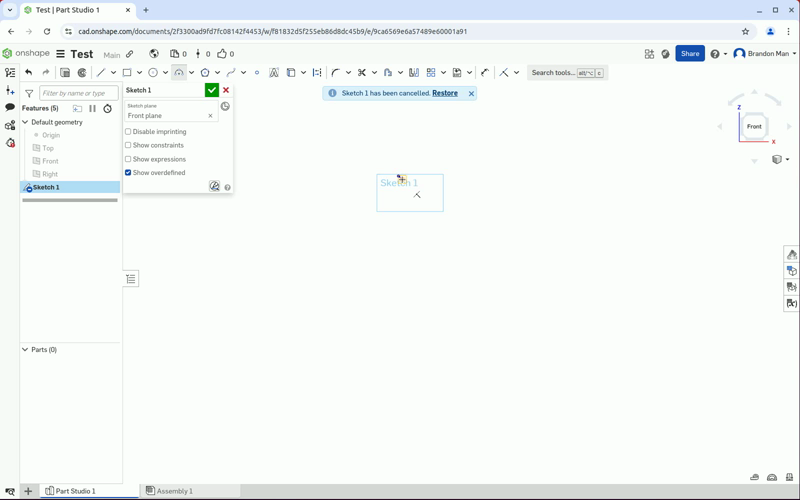
mouse_move(398, 176)
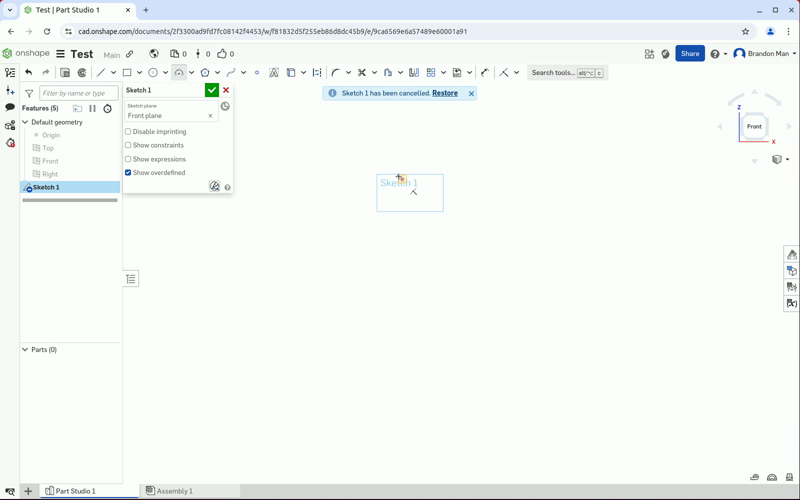
scroll(6)
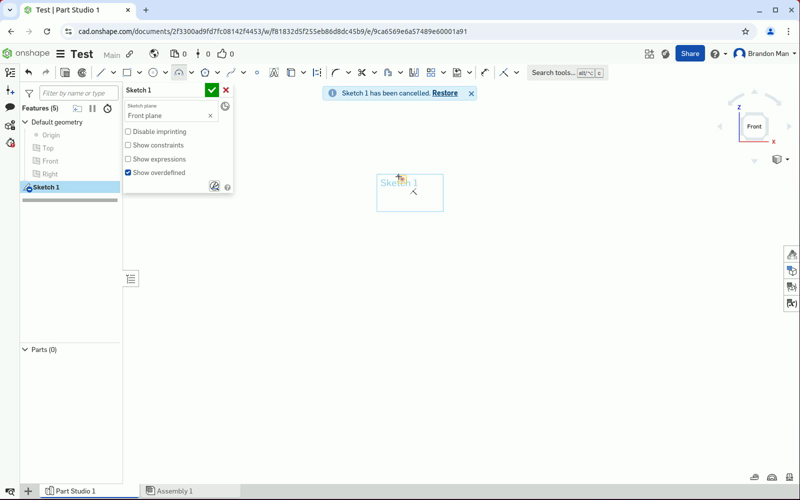
scroll(6)
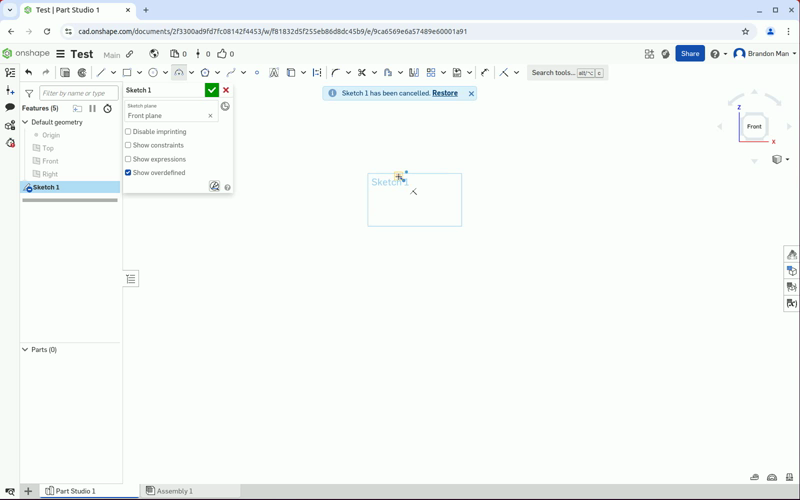
scroll(6)
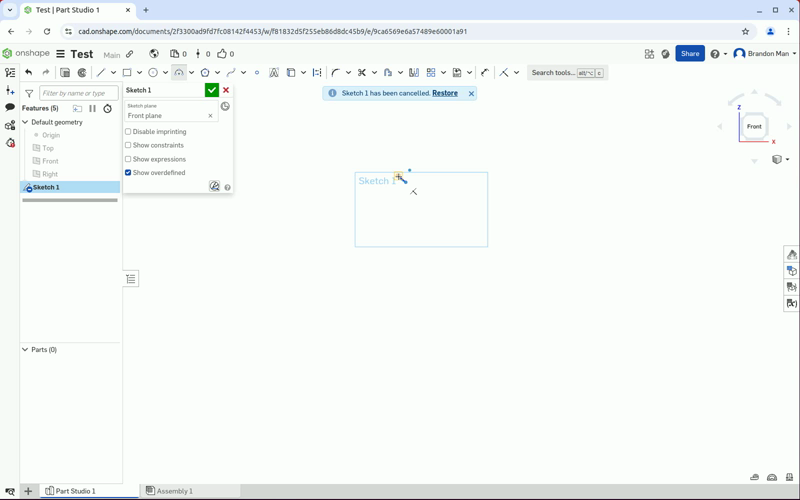
scroll(6)
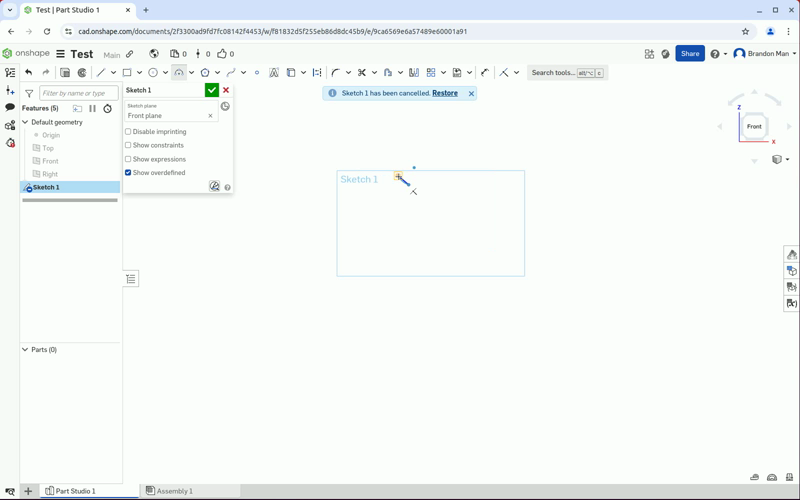
scroll(6)
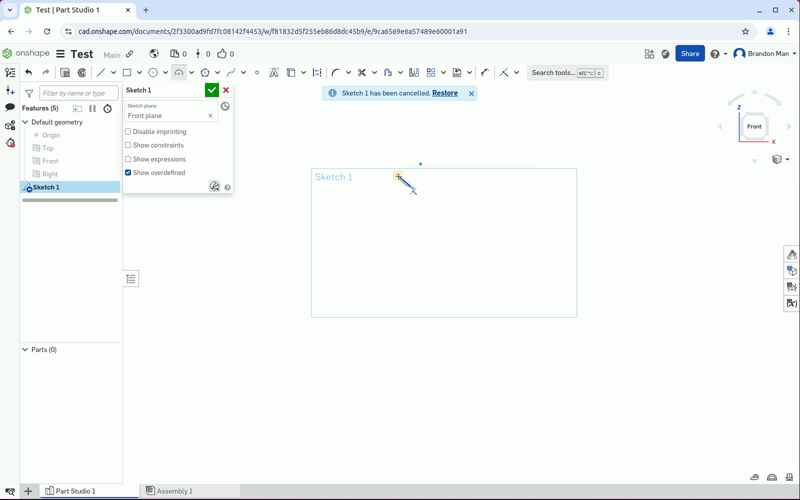
scroll(6)
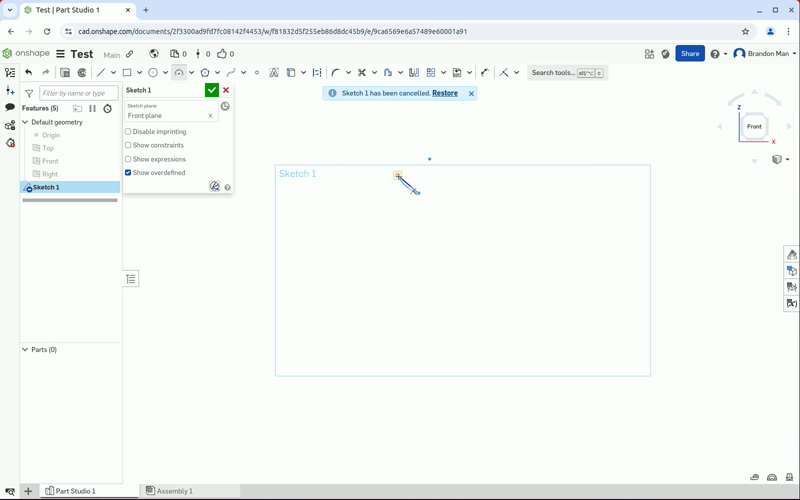
scroll(6)
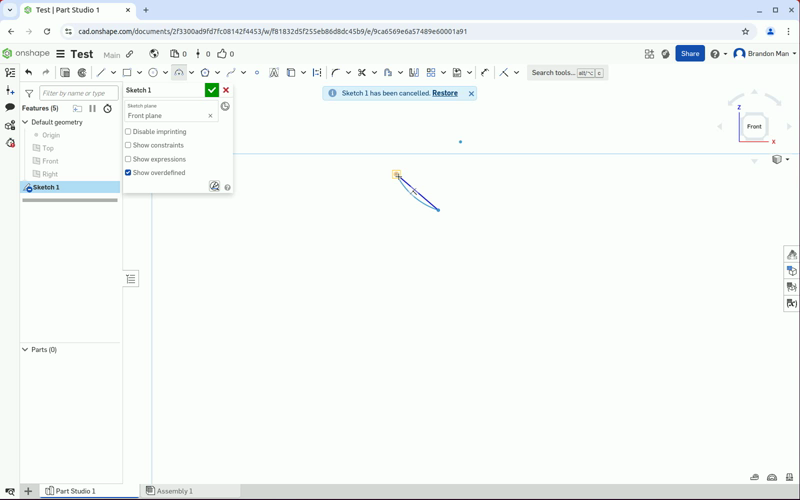
click(398, 176)
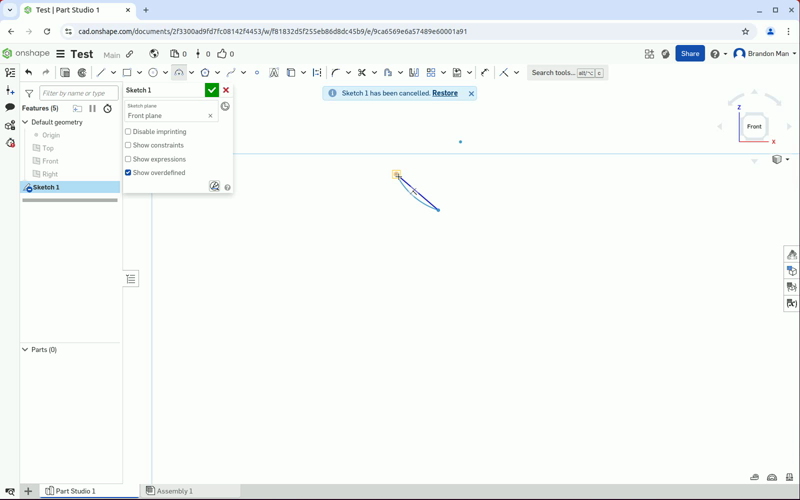
scroll(-6)
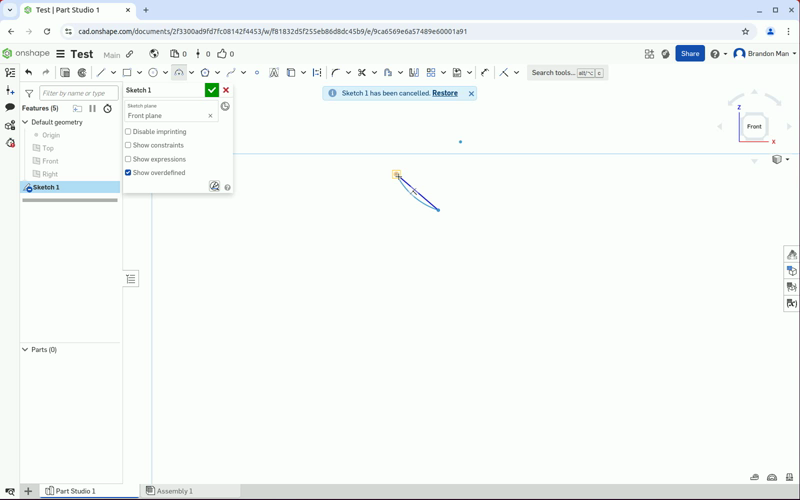
scroll(-6)
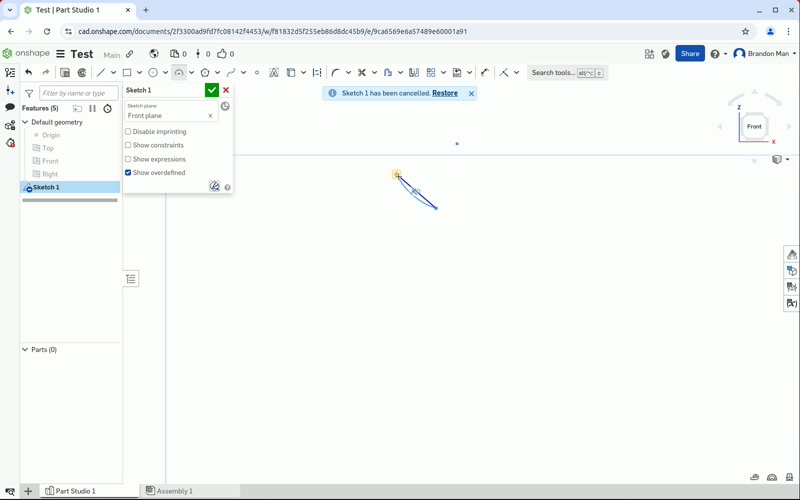
scroll(-6)
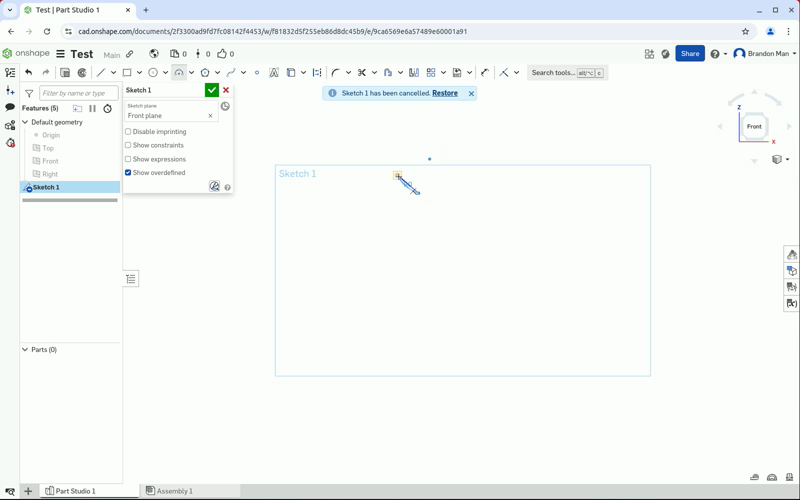
scroll(-6)
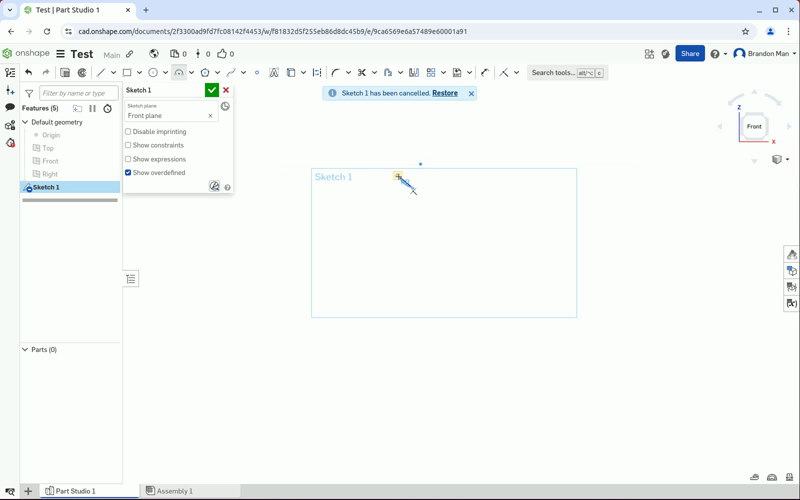
scroll(-6)
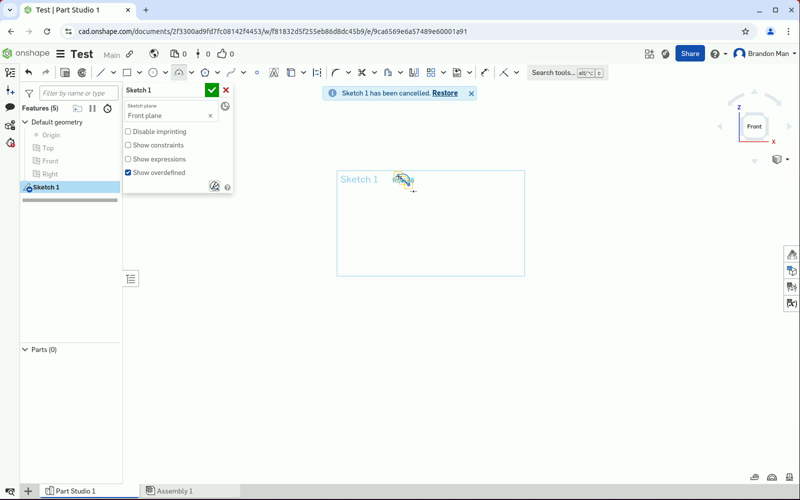
scroll(-6)
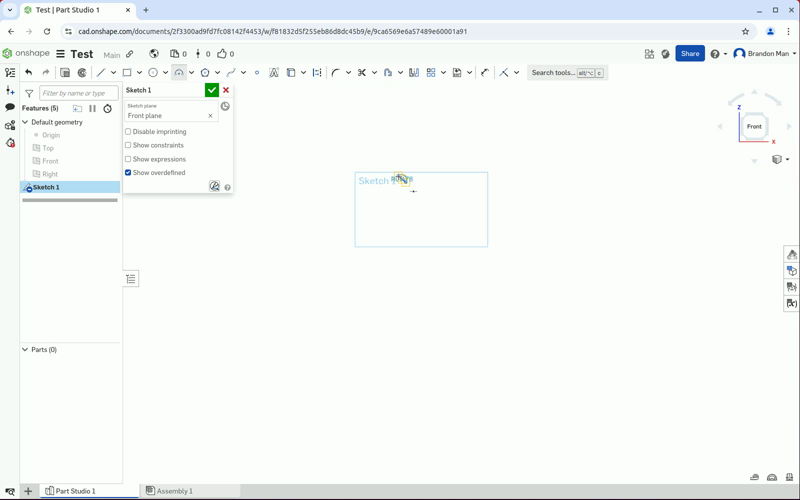
scroll(-6)
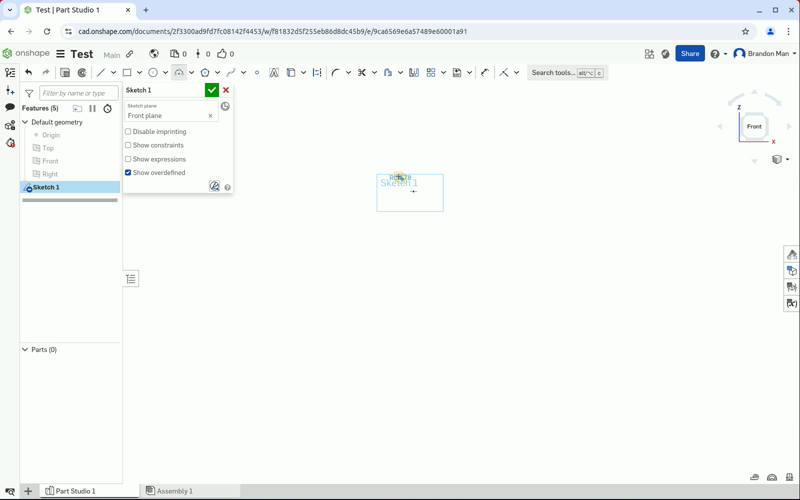
key_down(shift)
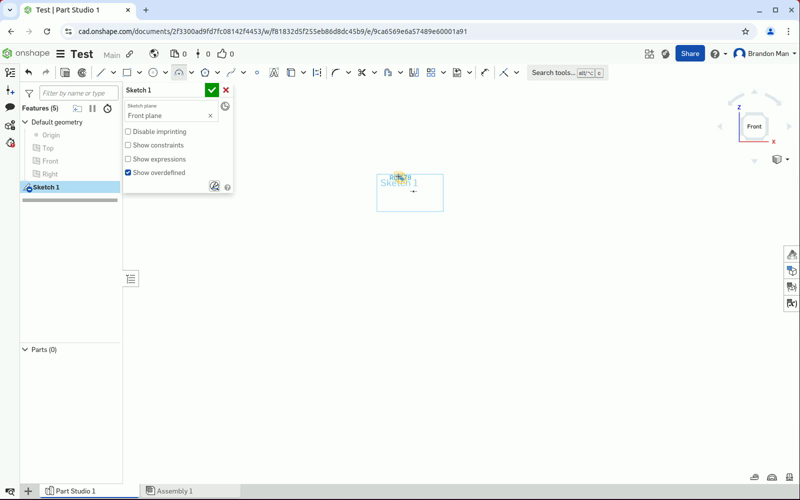
mouse_move(400, 177)
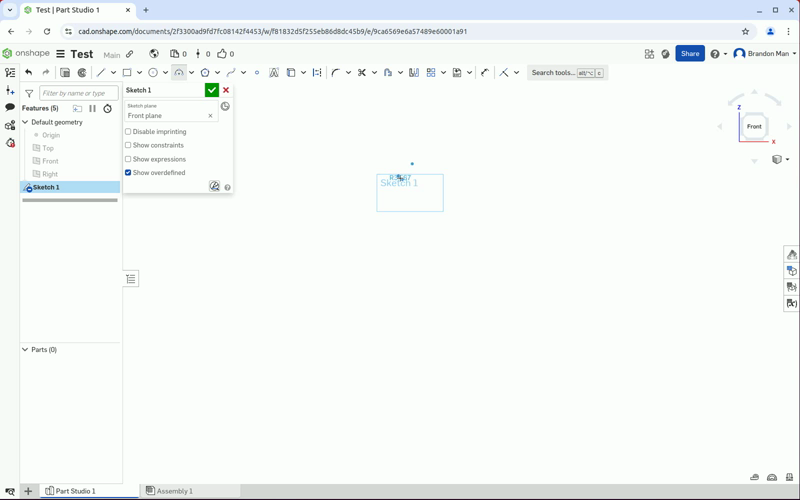
scroll(6)
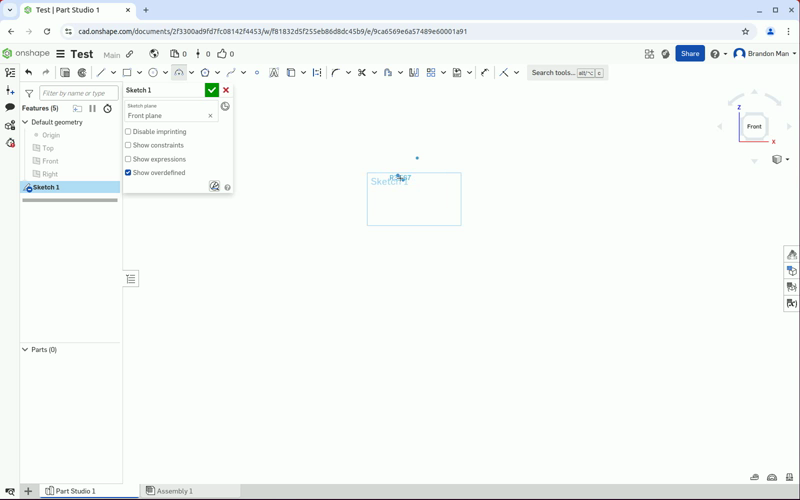
scroll(6)
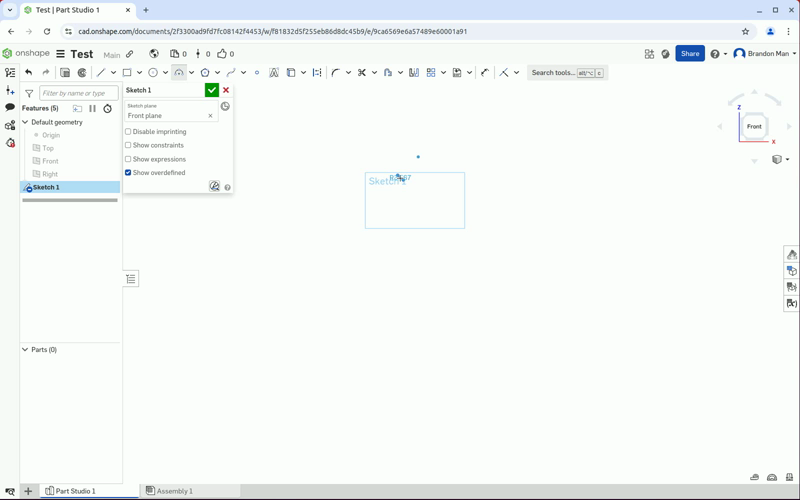
scroll(6)
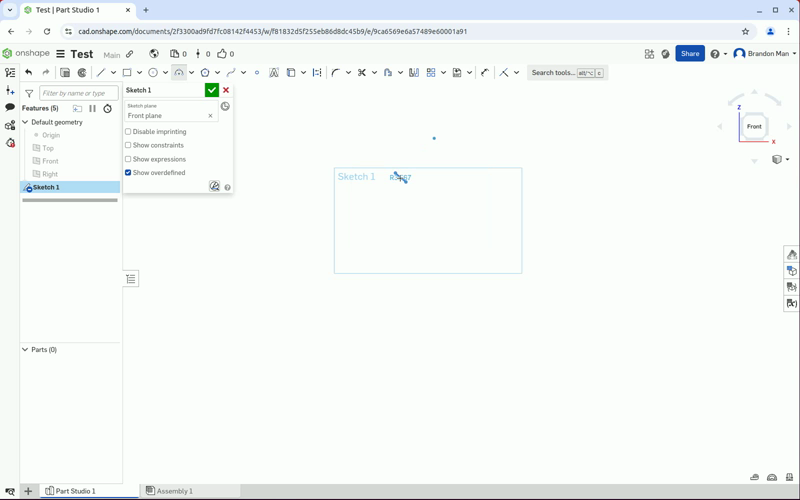
scroll(6)
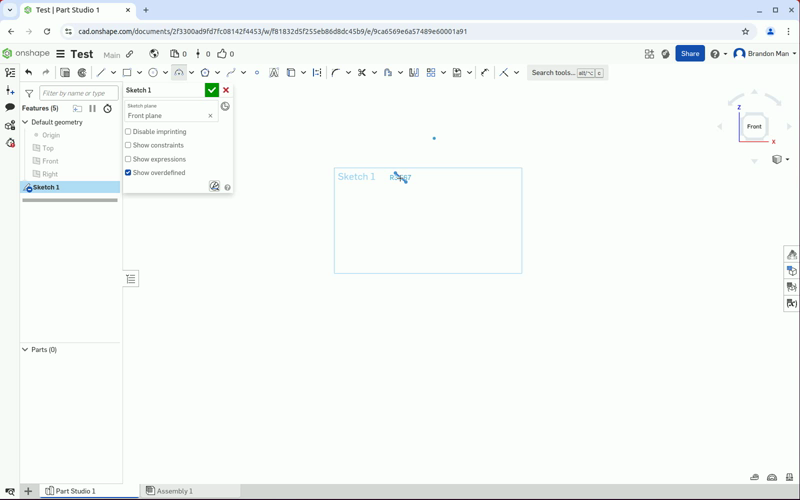
scroll(6)
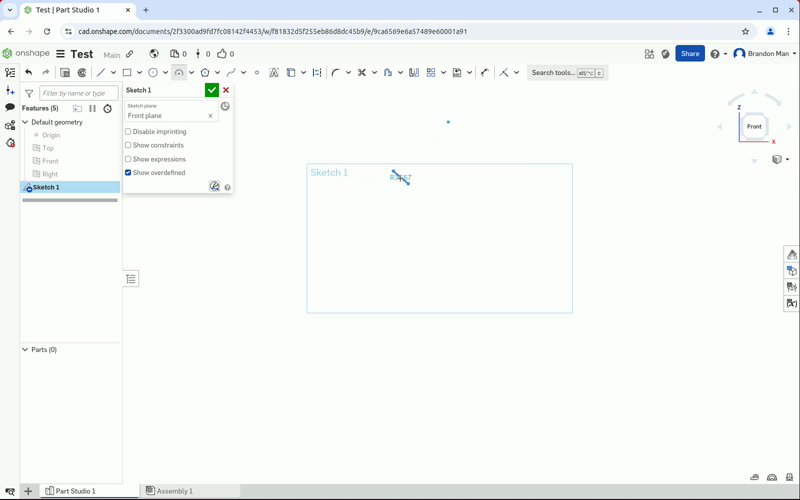
scroll(6)
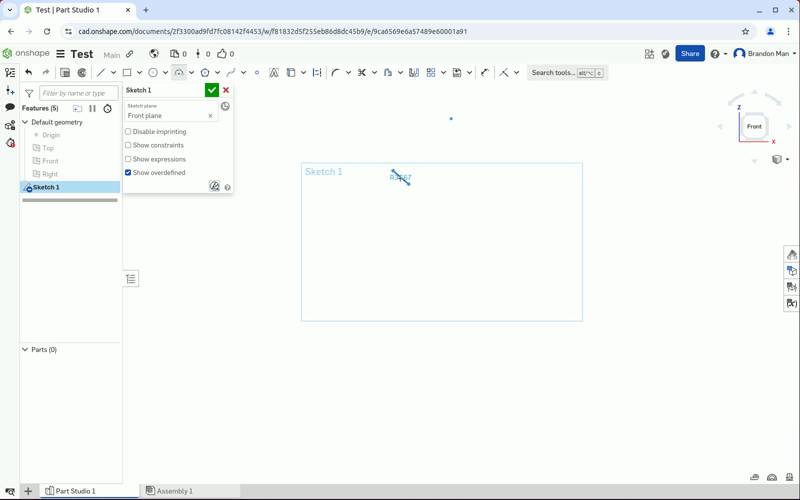
scroll(6)
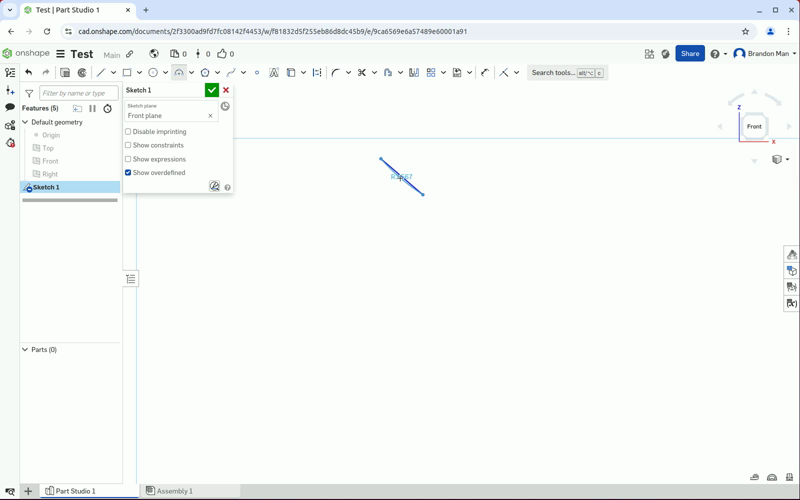
click(400, 177)
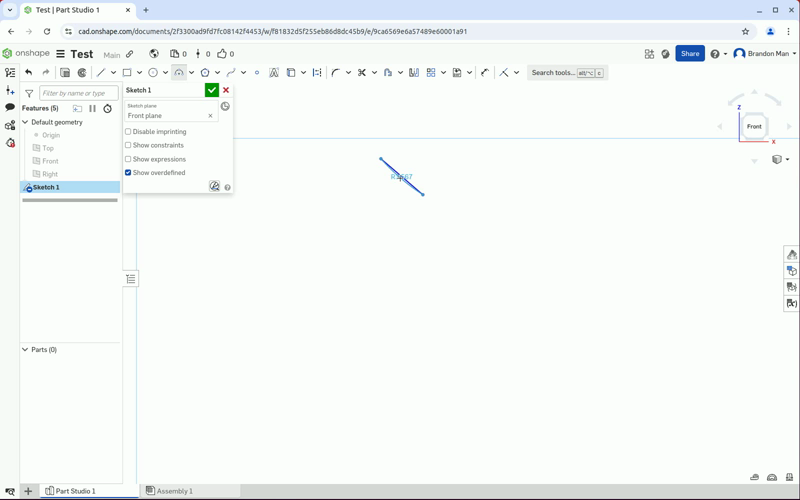
scroll(-6)
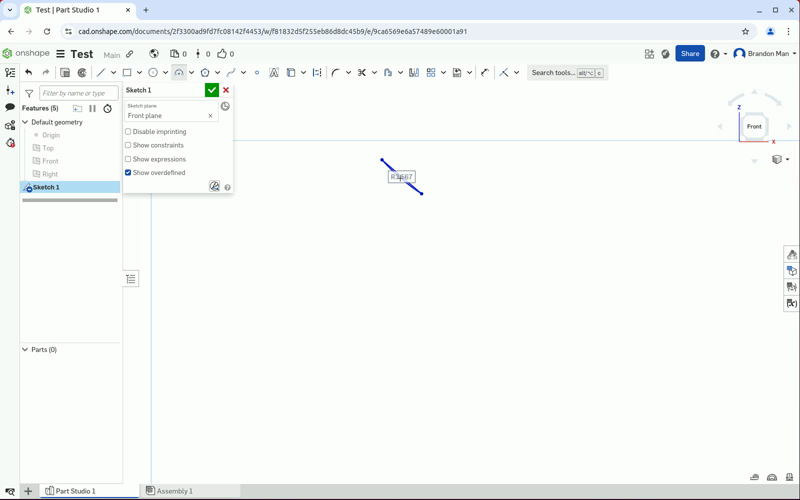
scroll(-6)
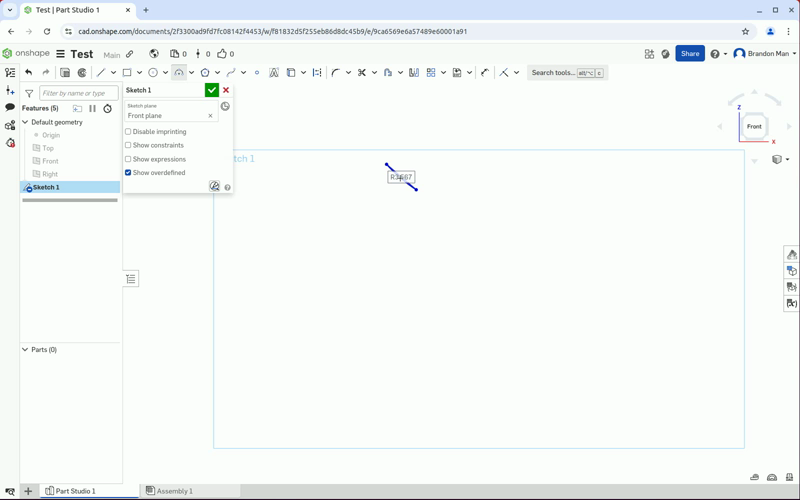
scroll(-6)
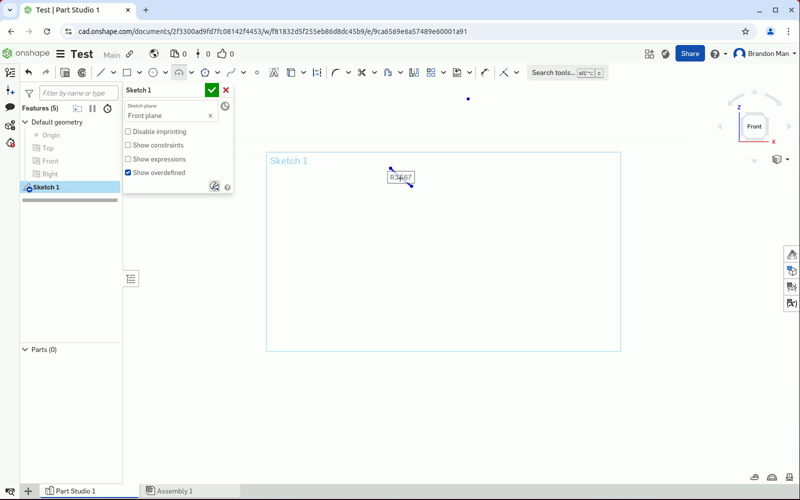
scroll(-6)
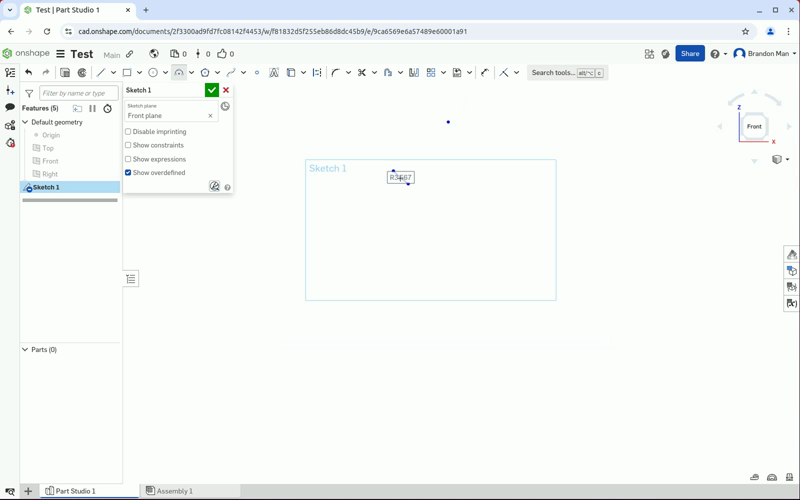
scroll(-6)
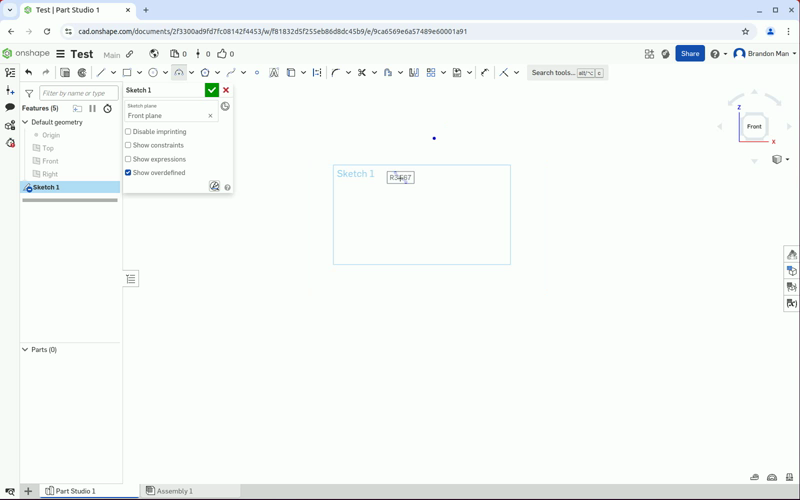
scroll(-6)
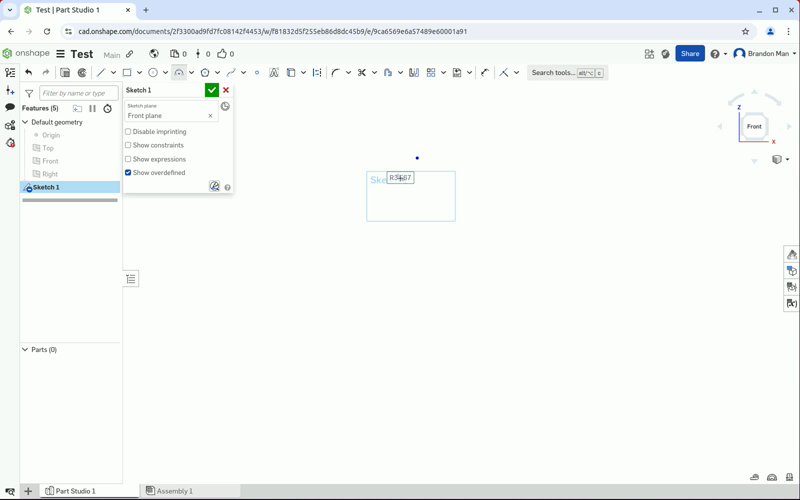
scroll(-6)
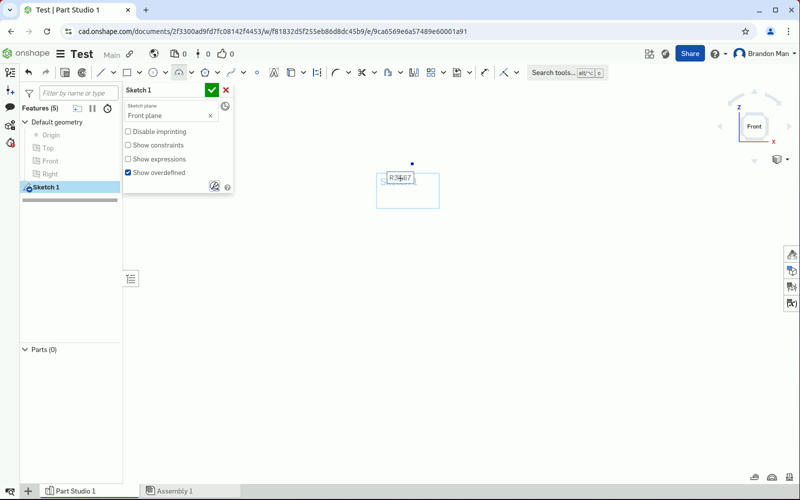
key_up(shift)
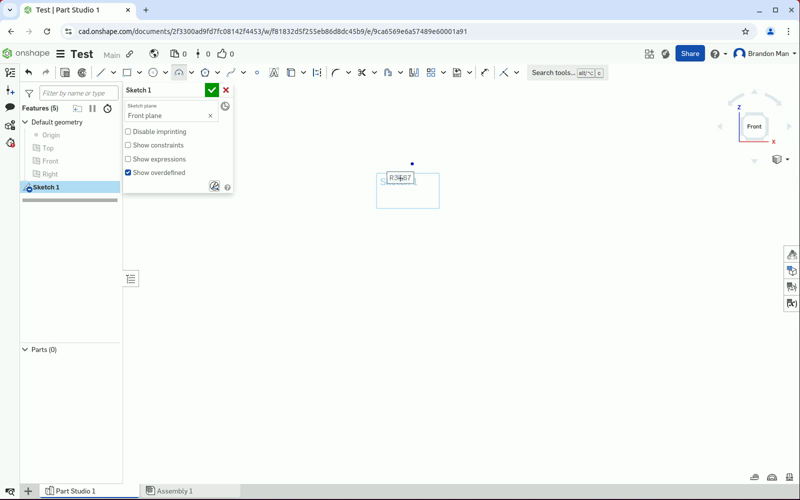
key(esc)
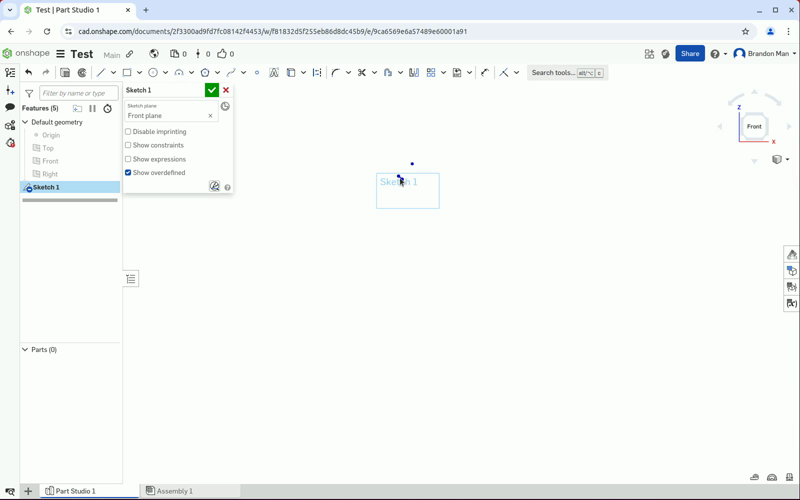
mouse_move(402, 179)
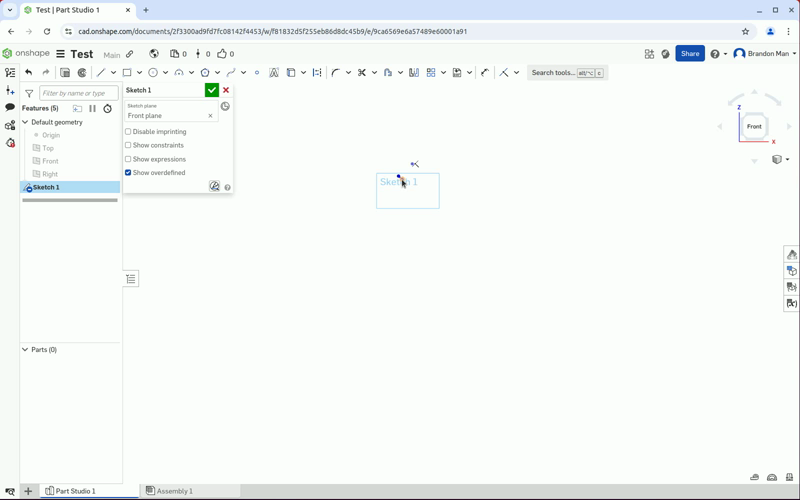
scroll(6)
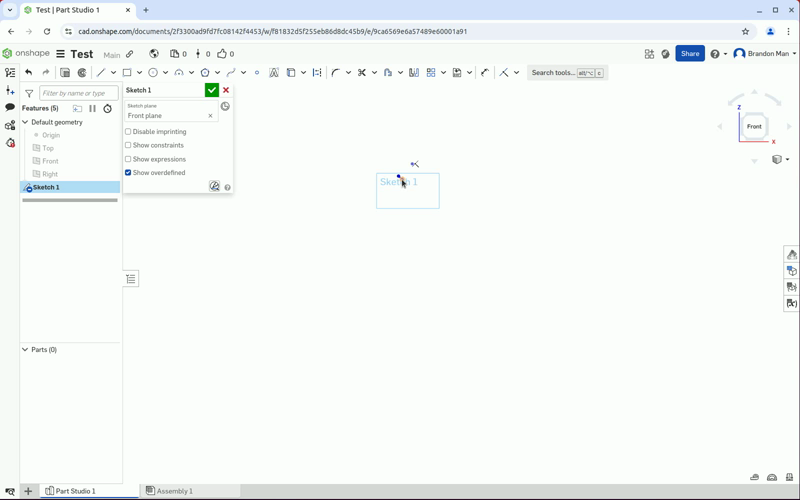
scroll(6)
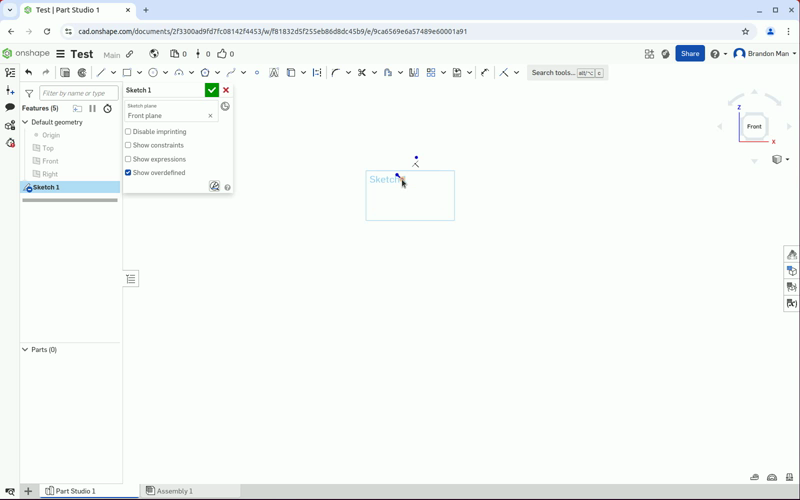
scroll(6)
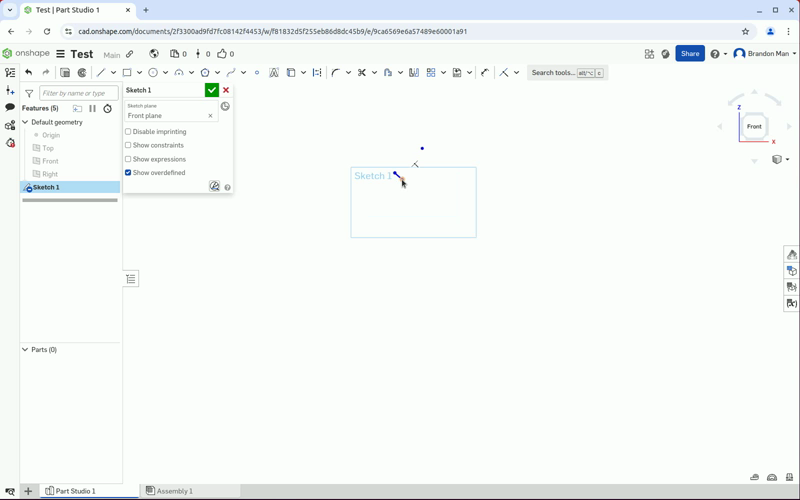
scroll(6)
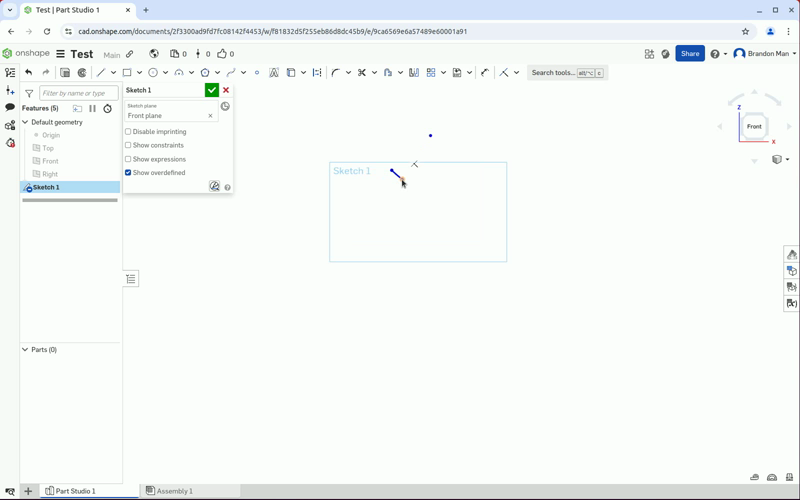
scroll(6)
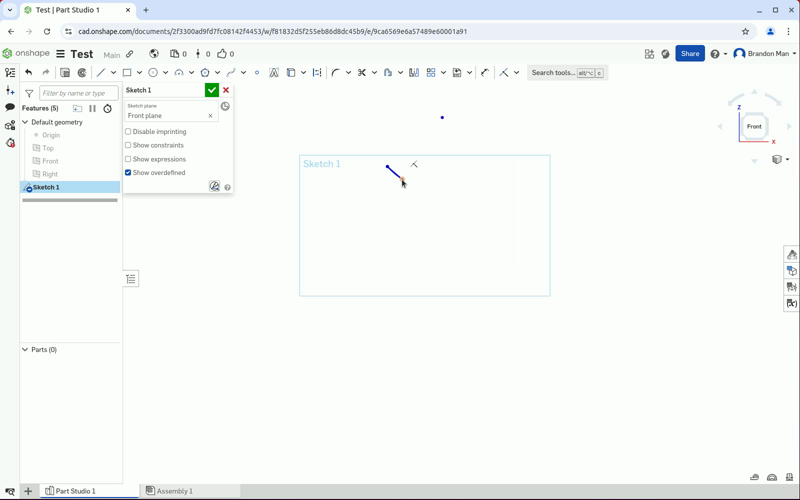
scroll(6)
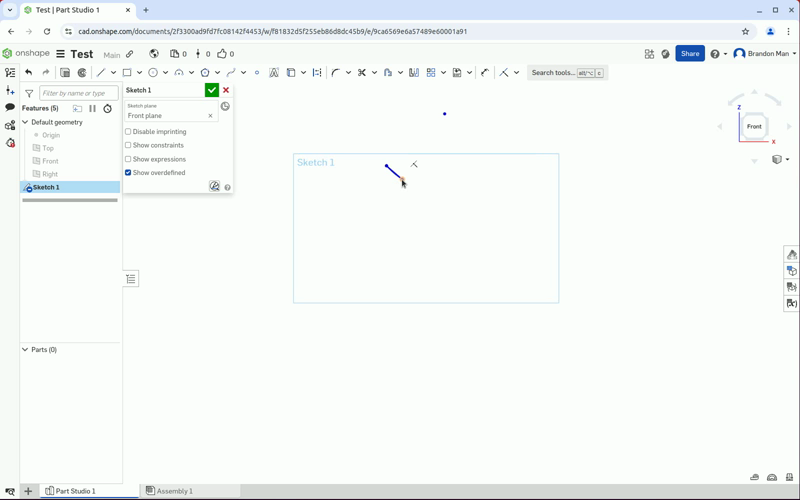
scroll(6)
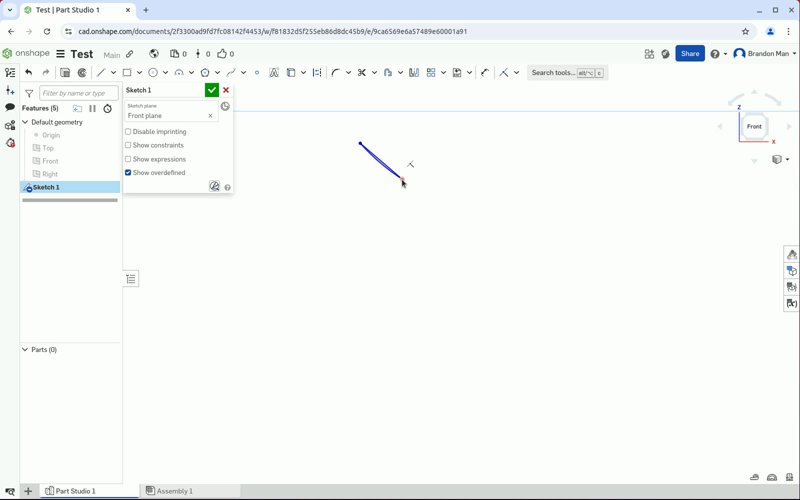
click(402, 179)
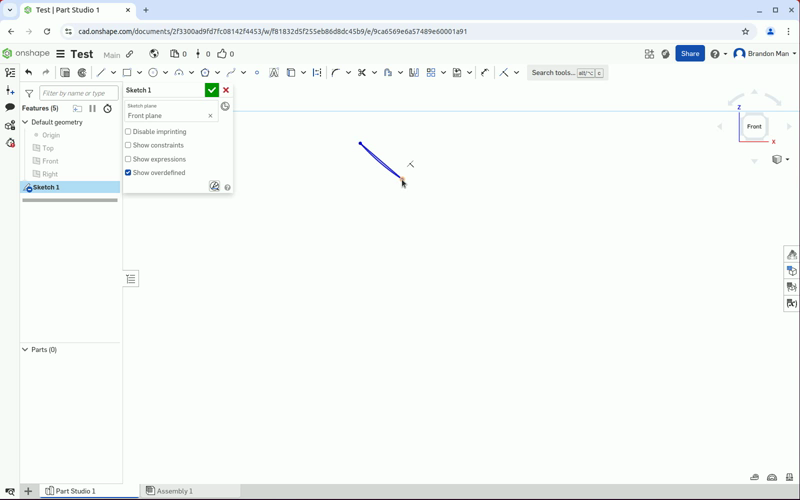
scroll(-6)
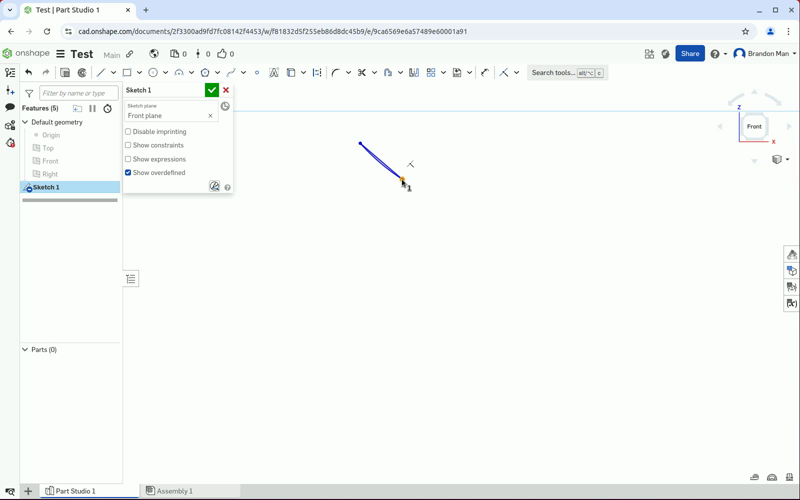
scroll(-6)
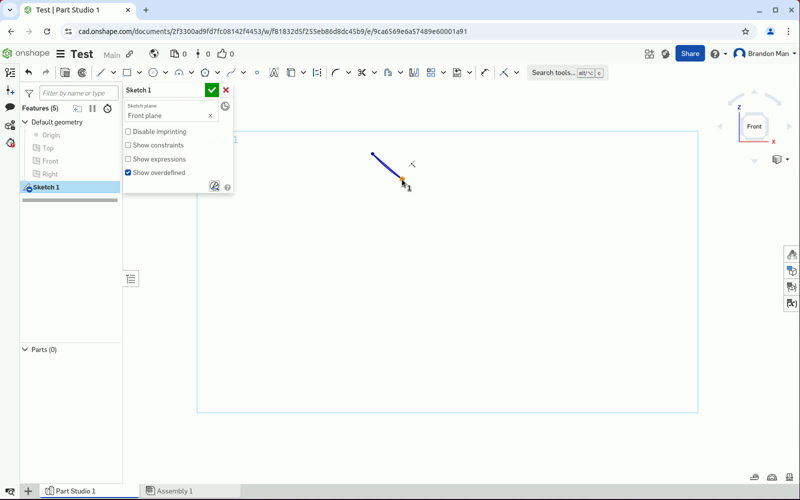
scroll(-6)
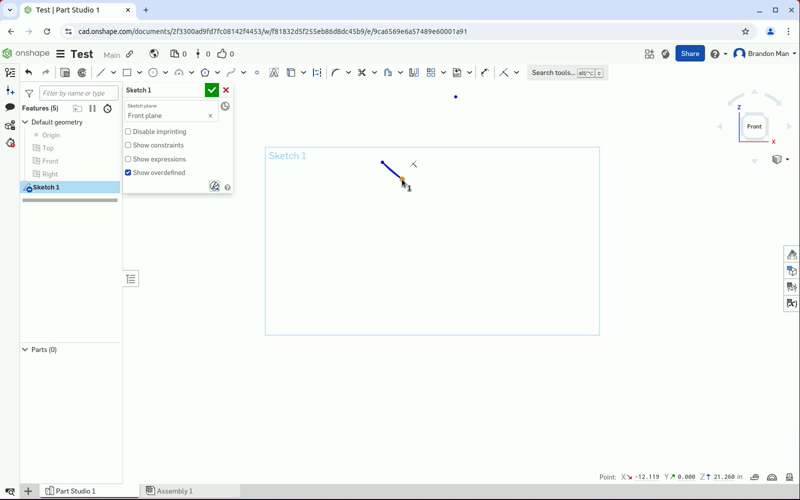
scroll(-6)
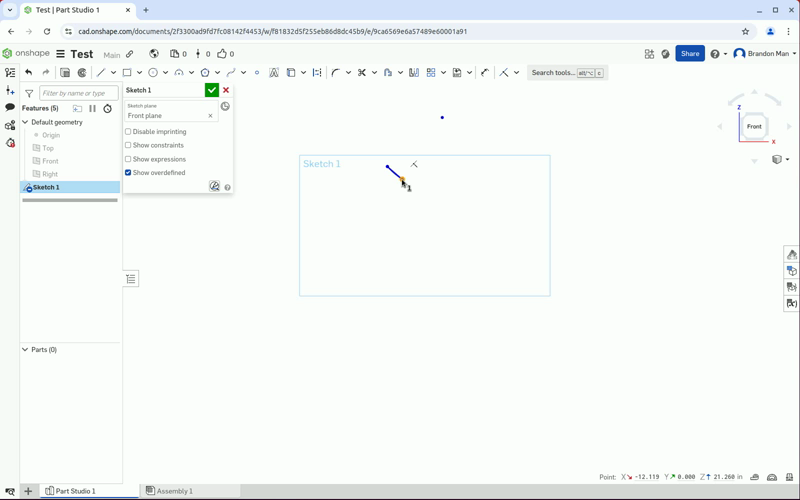
scroll(-6)
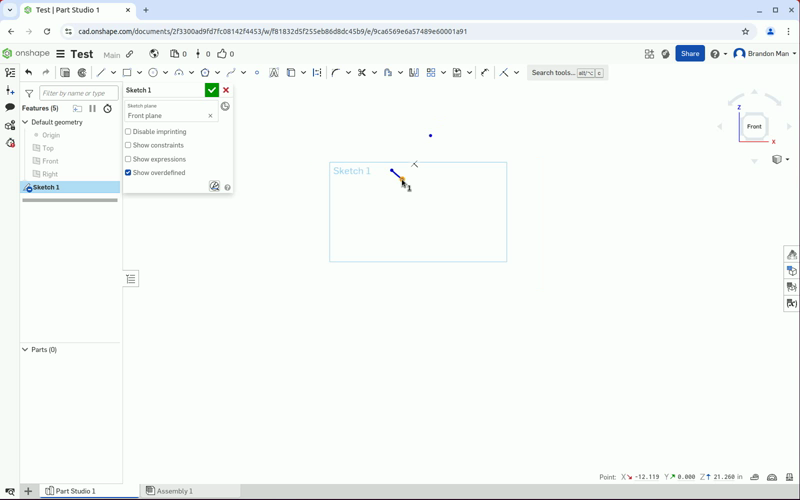
scroll(-6)
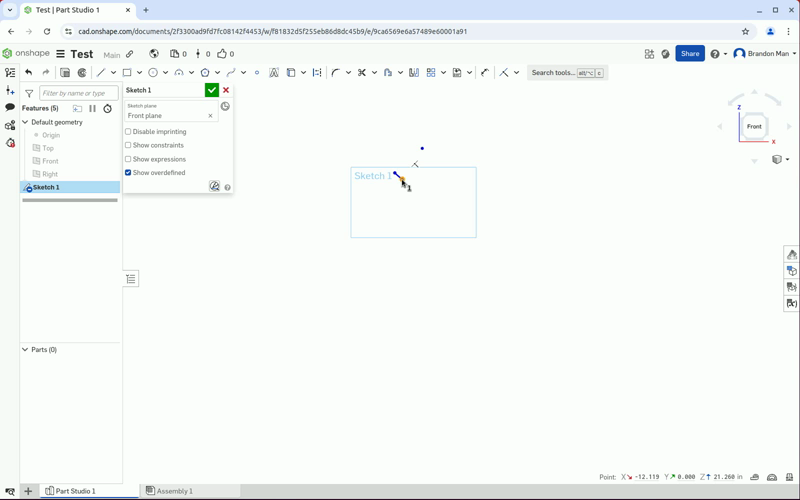
scroll(-6)
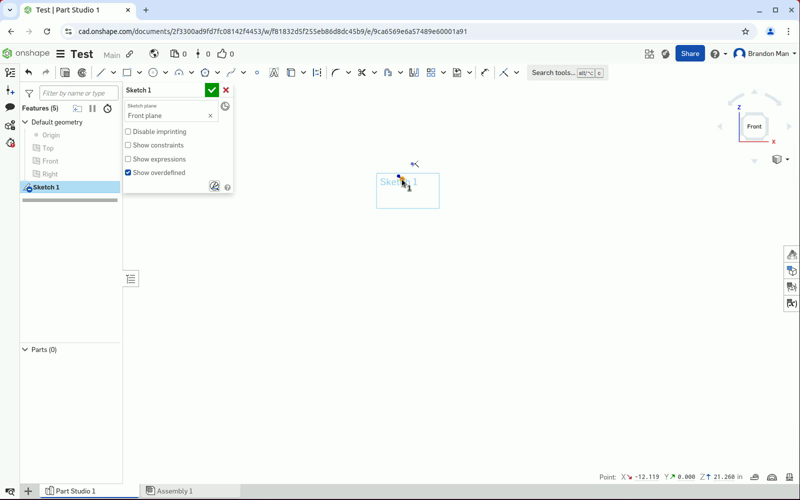
mouse_move(73, 352)
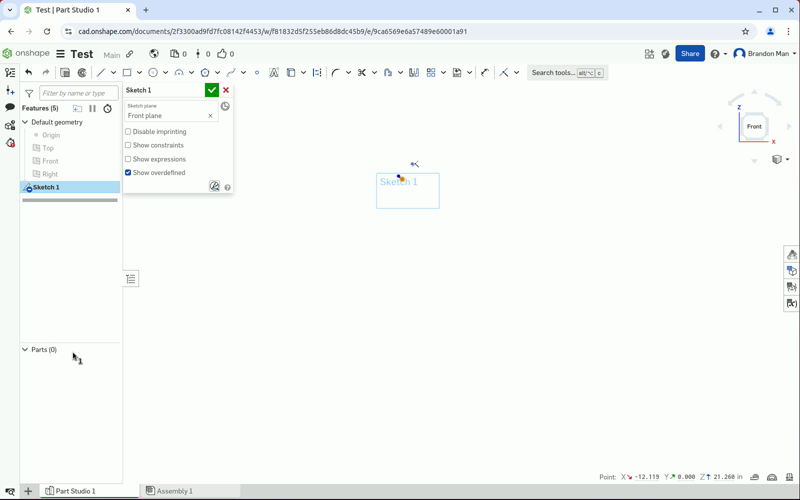
key(shift+y)
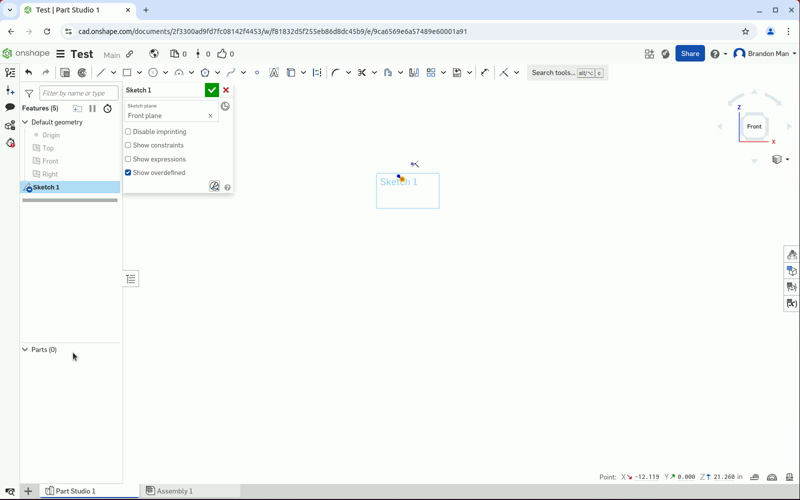
key(shift+e)
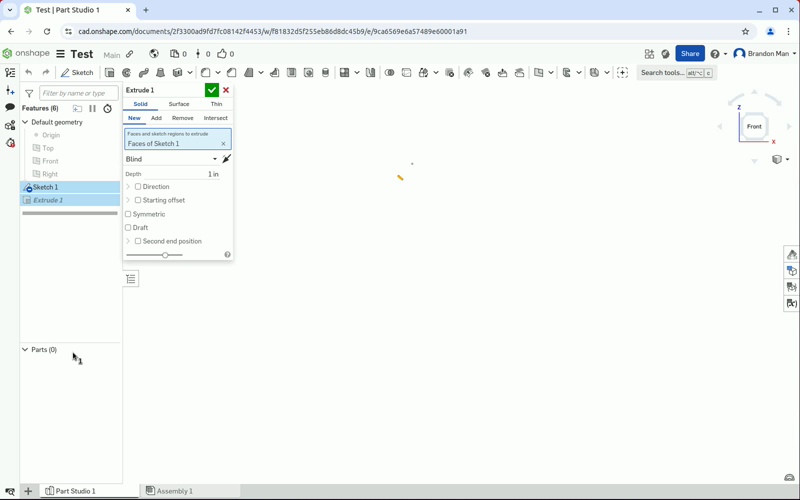
mouse_move(143, 106)
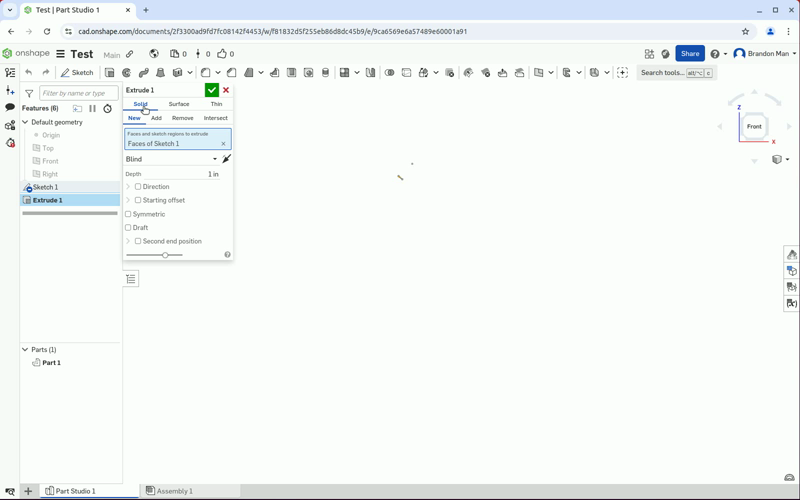
click(143, 106)
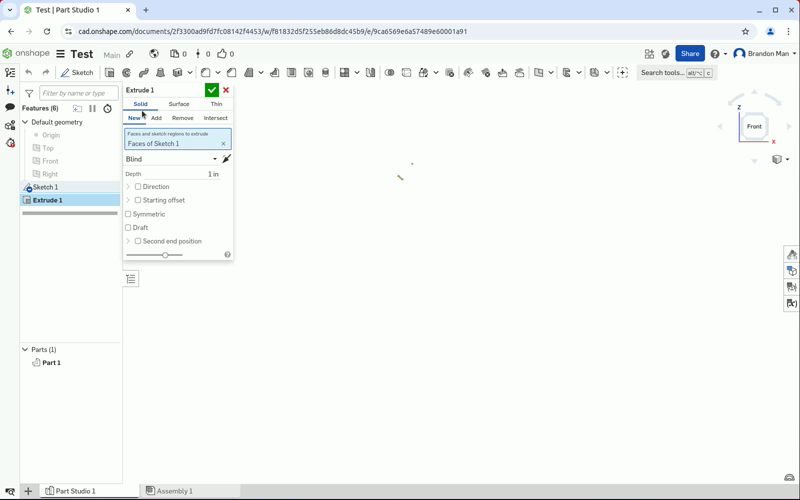
mouse_move(137, 120)
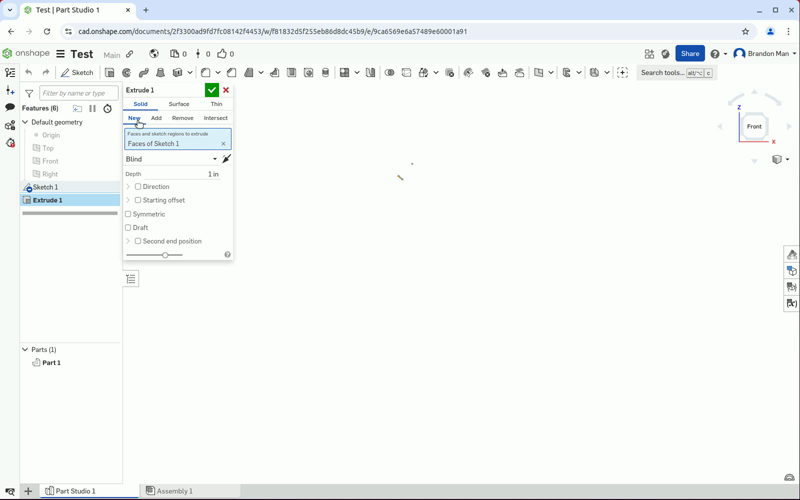
click(137, 120)
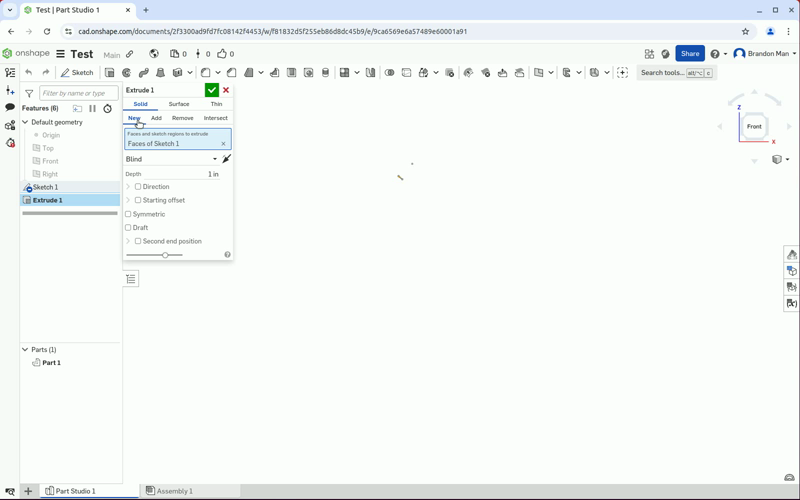
key(tab, 4)
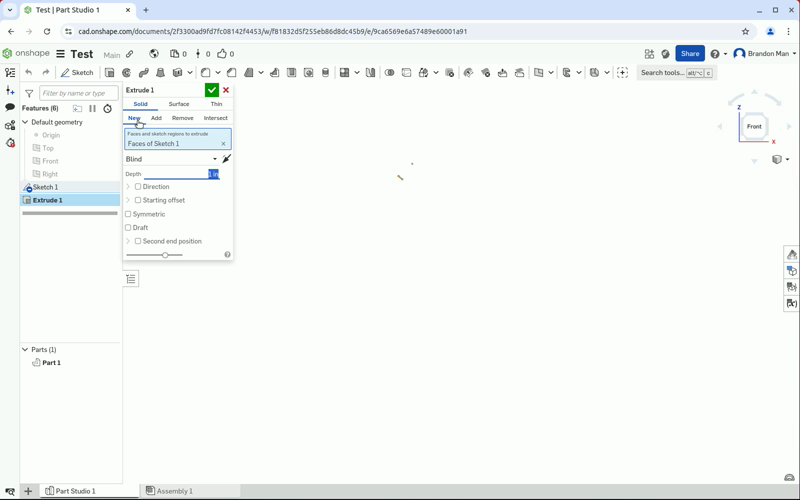
text(4.092)
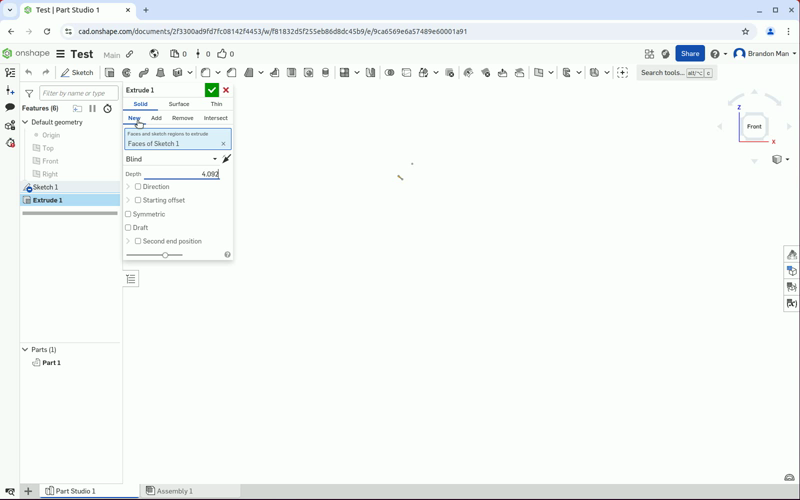
key(enter)
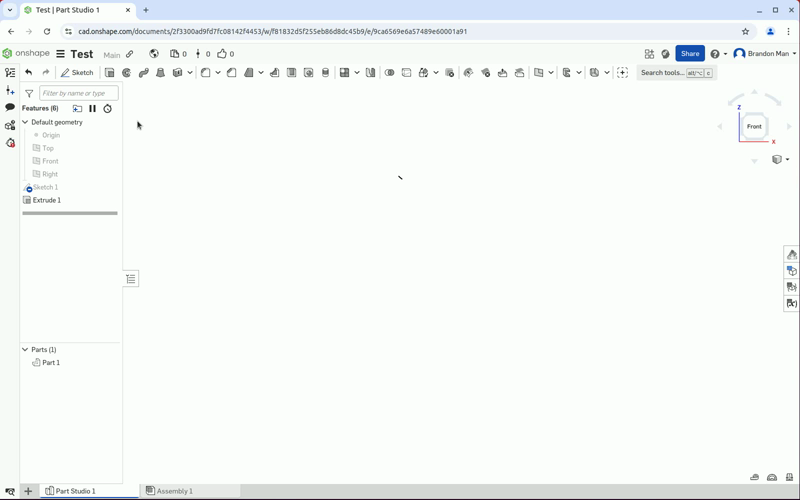
key(shift+h)
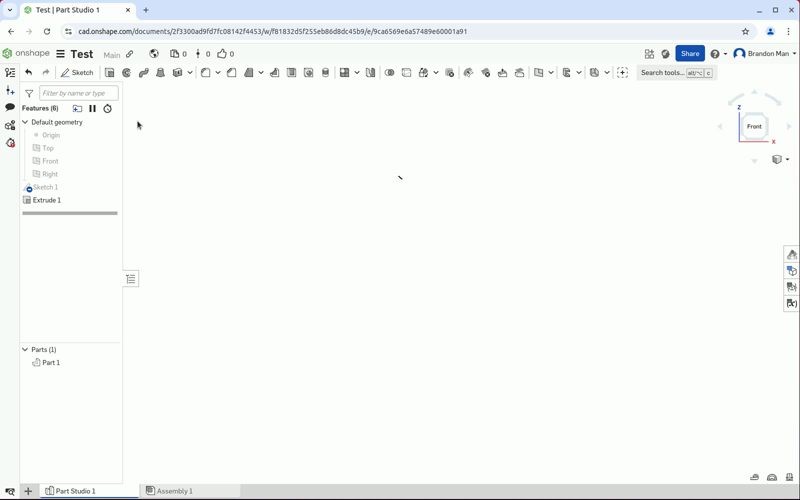
key(shift+h)
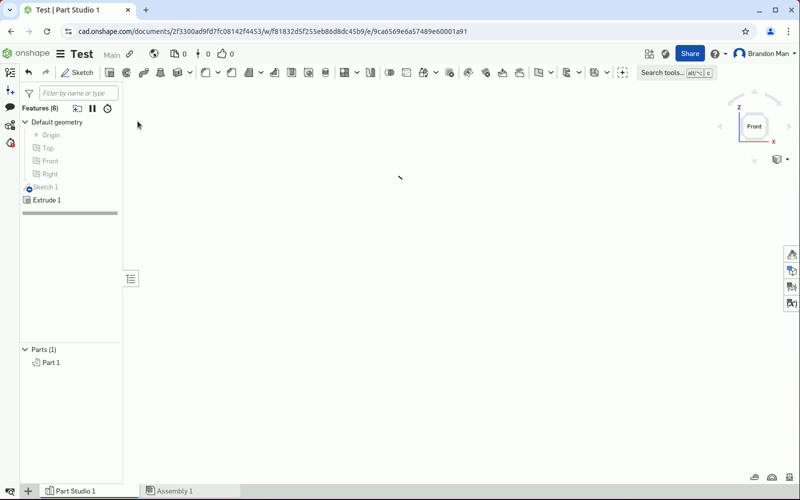
mouse_move(73, 189)
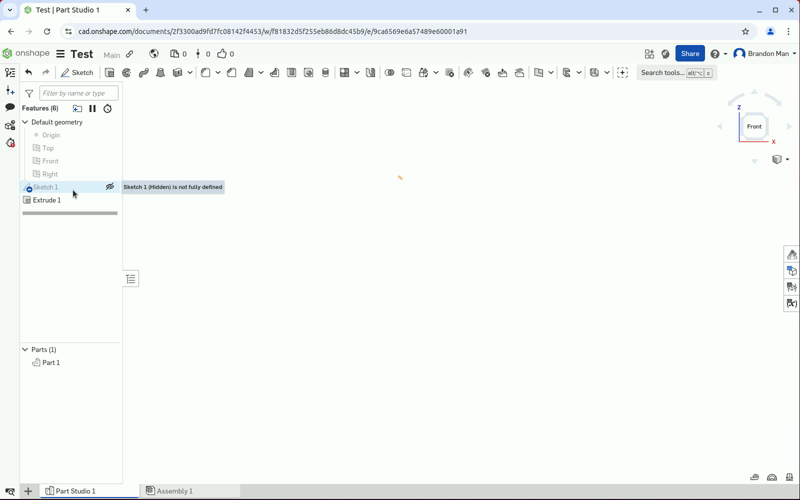
click(73, 189)
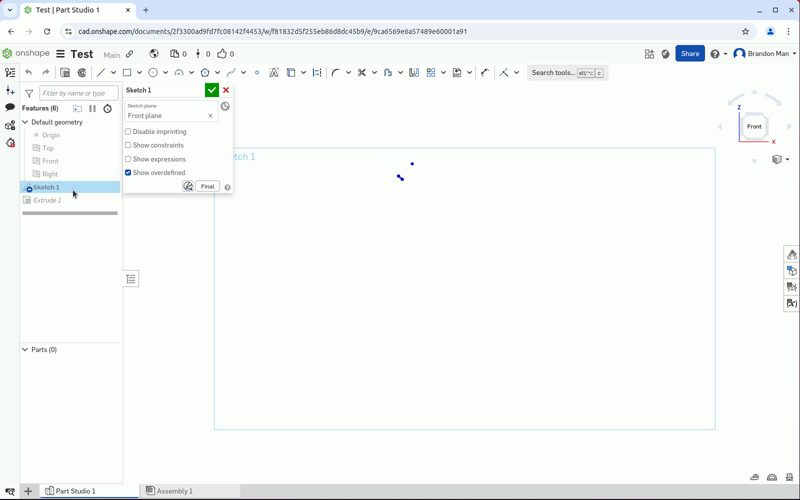
mouse_move(229, 92)
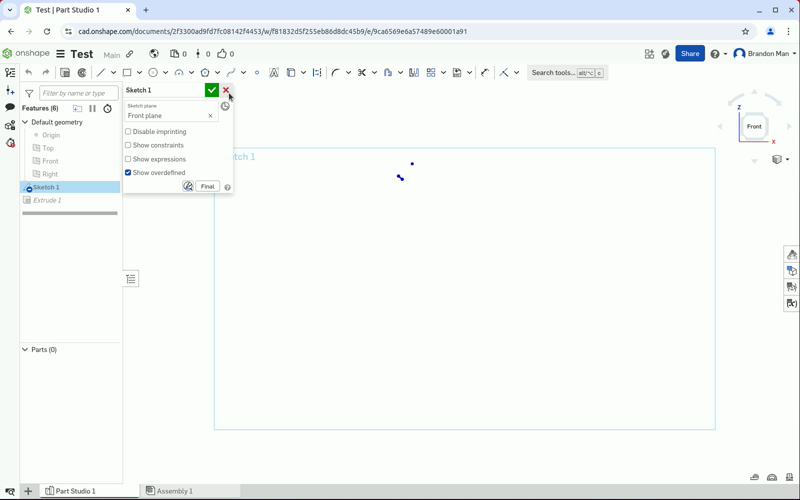
click(229, 92)
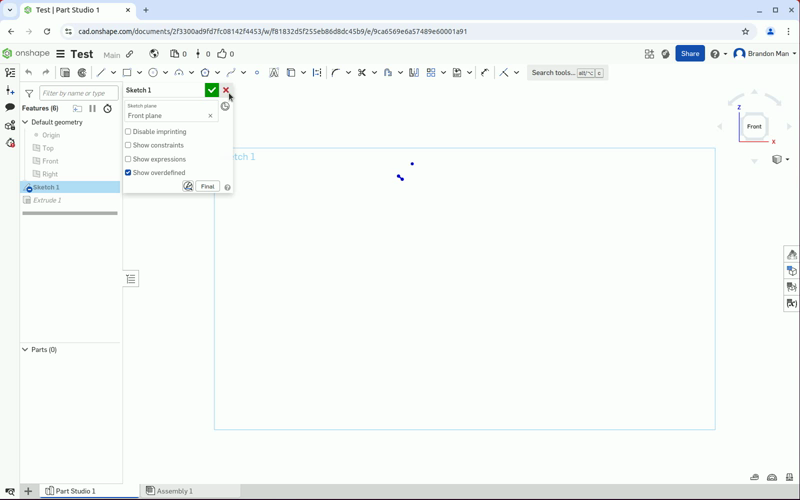
key(shift+s)
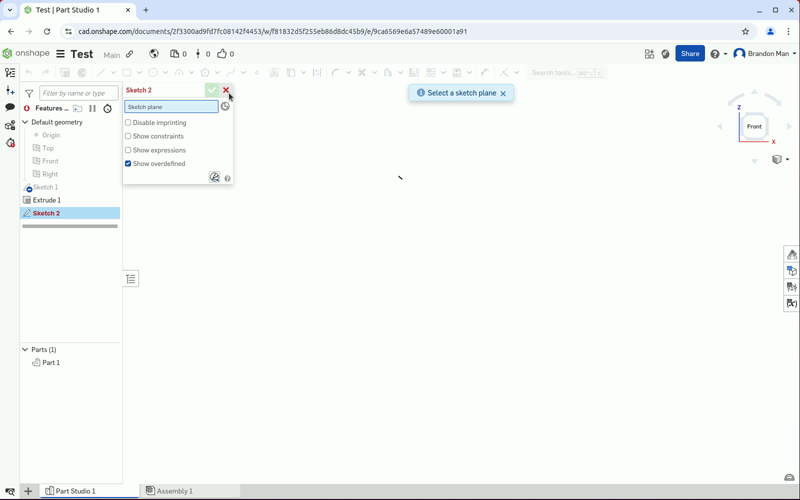
mouse_move(73, 163)
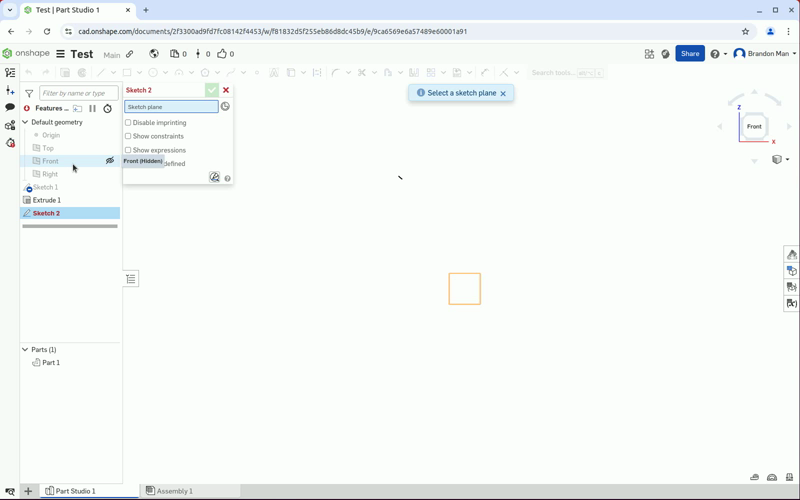
click(73, 163)
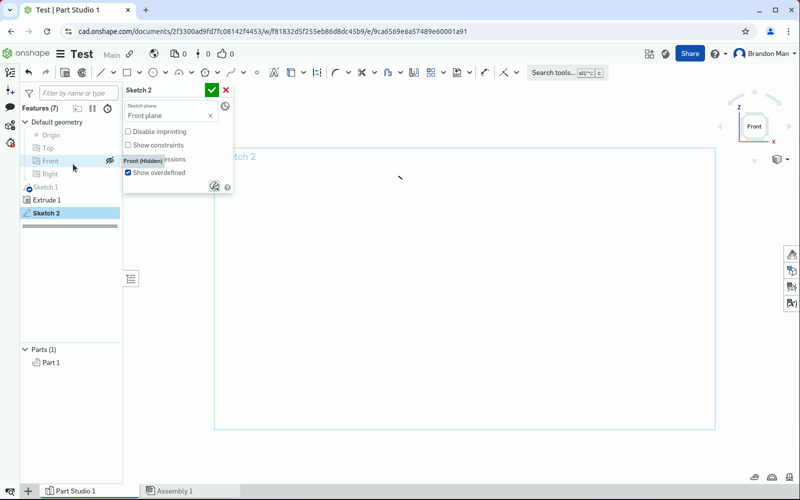
mouse_move(73, 352)
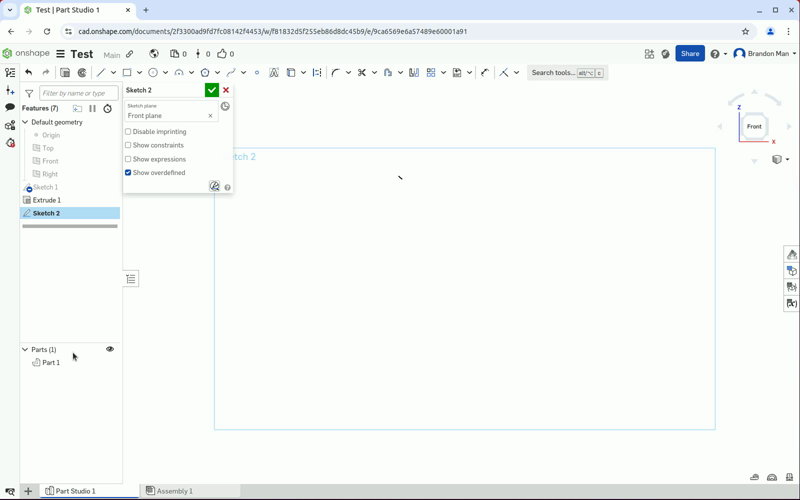
key(y)
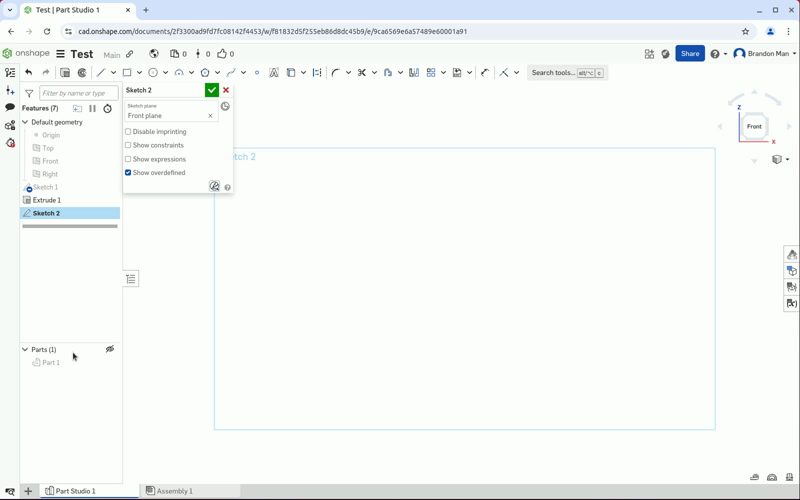
key(l)
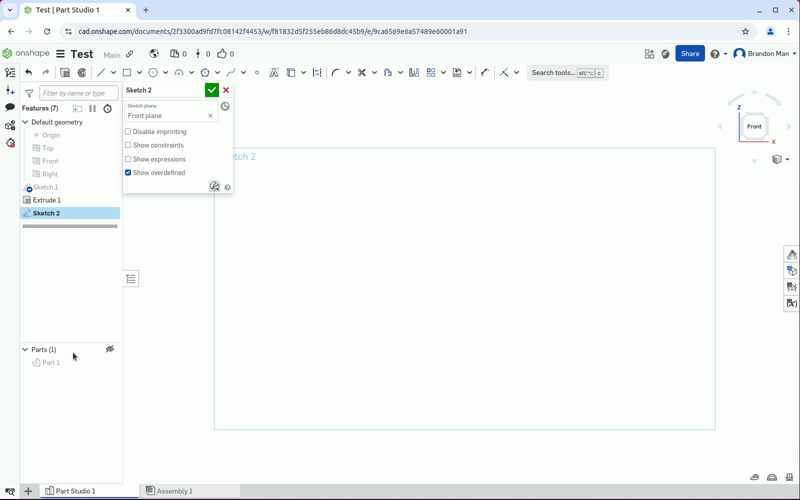
key_down(shift)
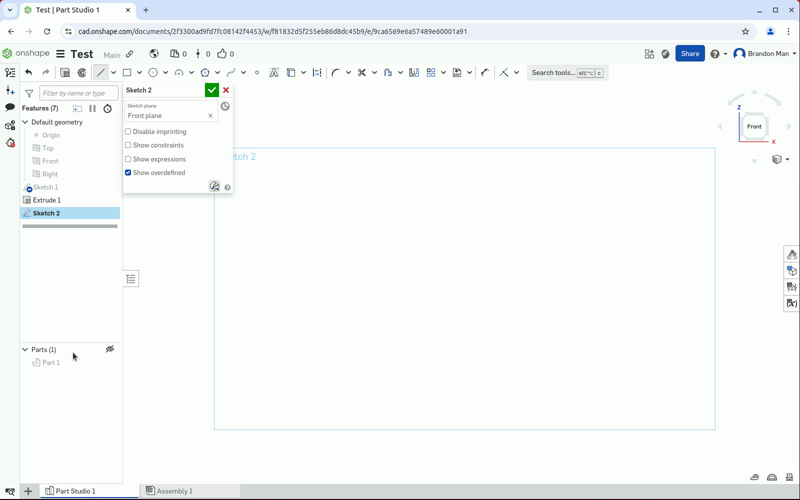
mouse_move(353, 197)
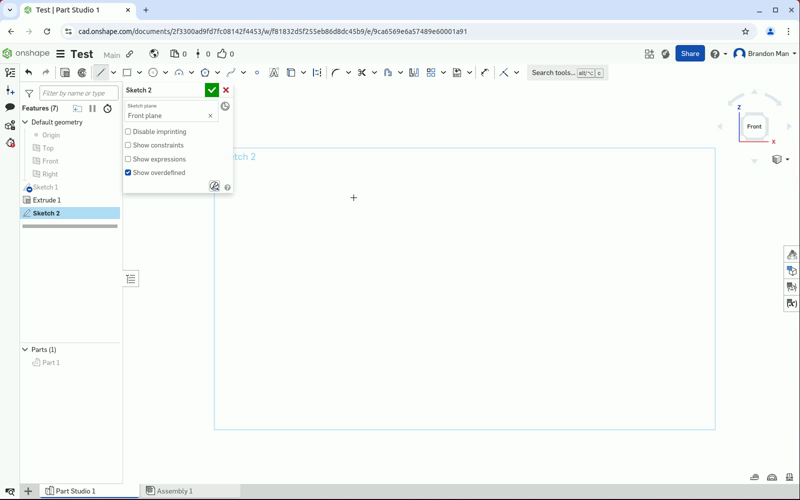
click(353, 197)
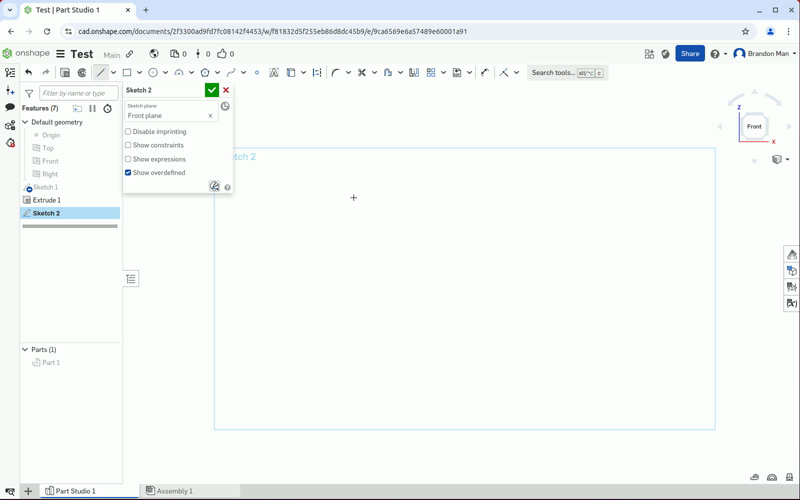
key_up(shift)
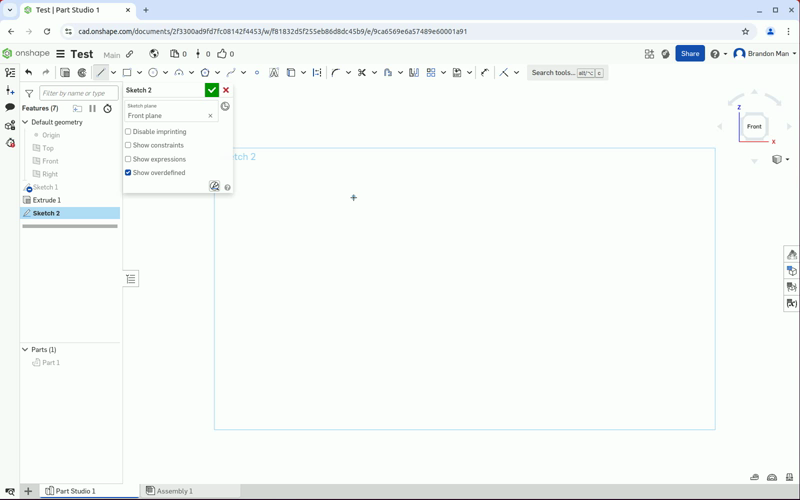
key_down(shift)
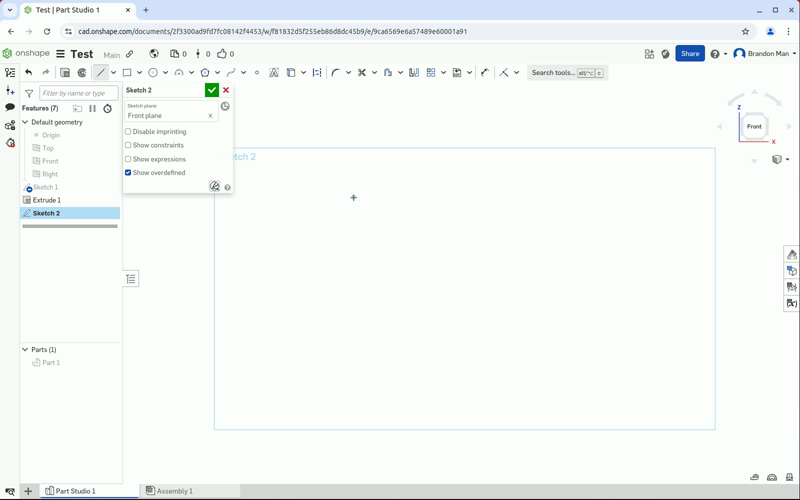
mouse_move(368, 262)
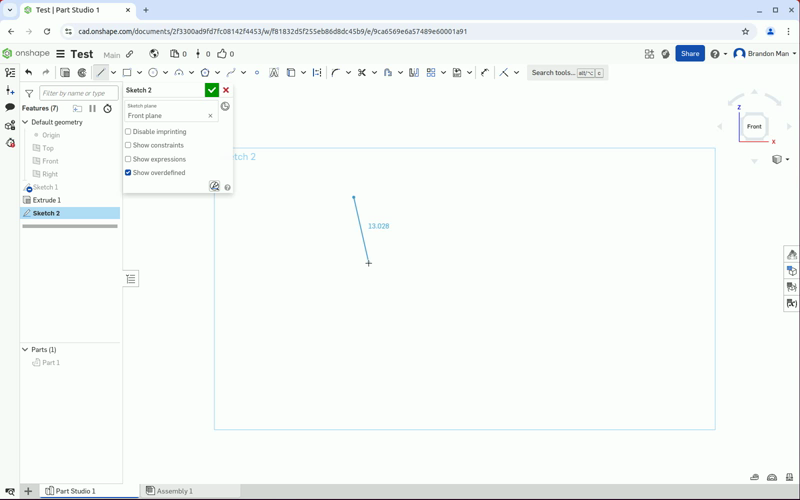
click(368, 262)
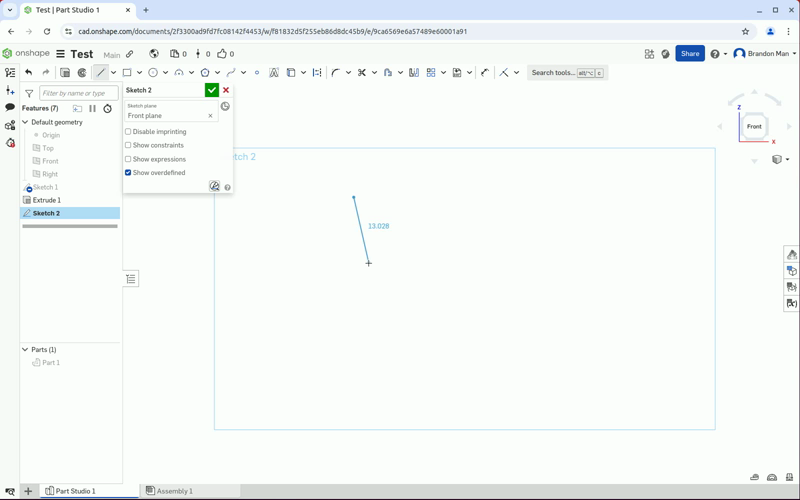
key_up(shift)
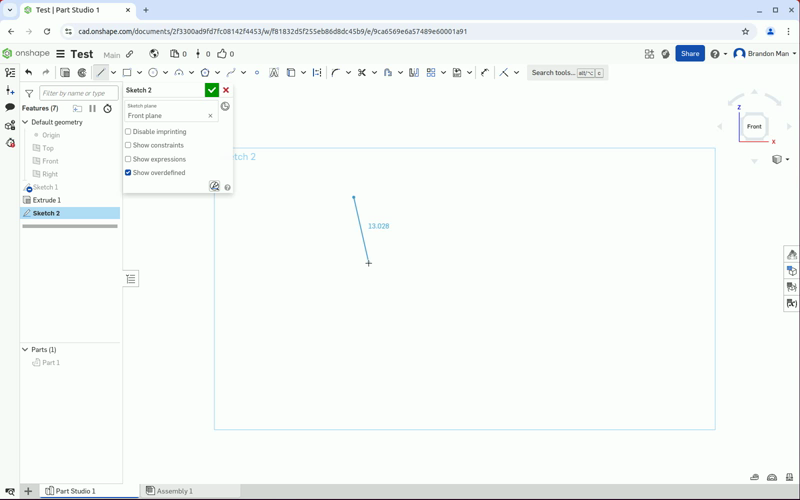
key(esc)
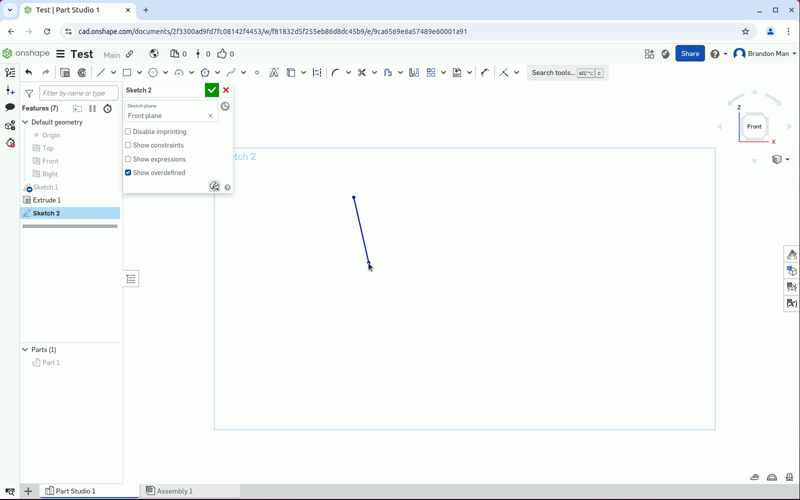
key(a)
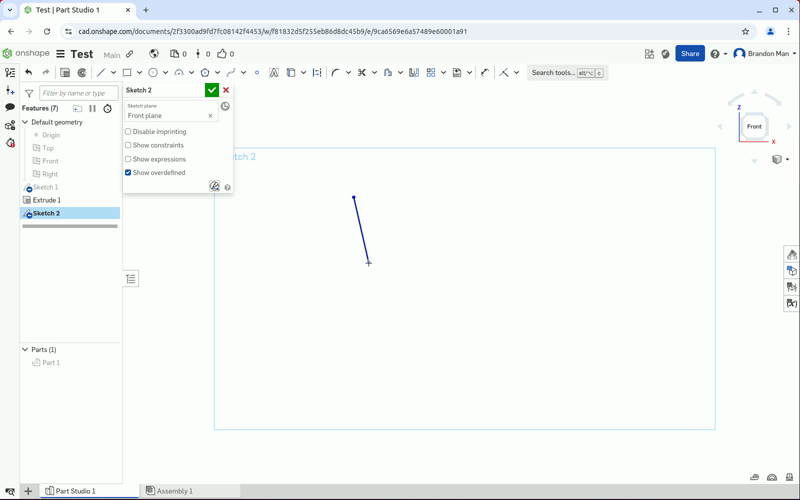
mouse_move(368, 262)
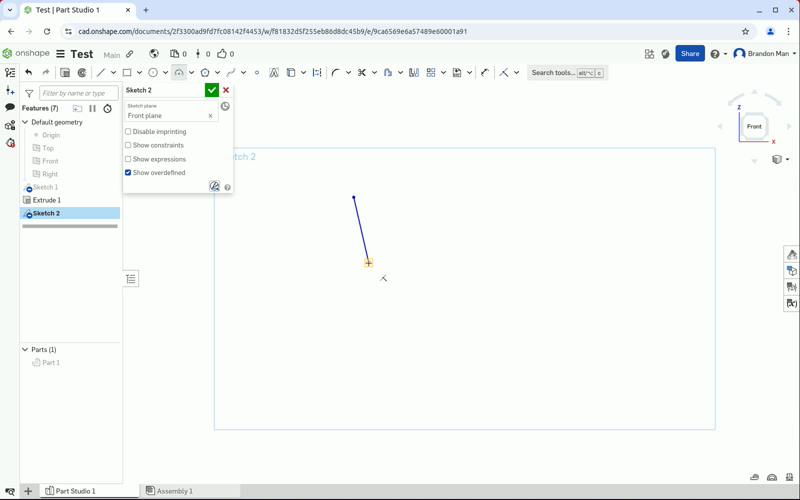
click(368, 262)
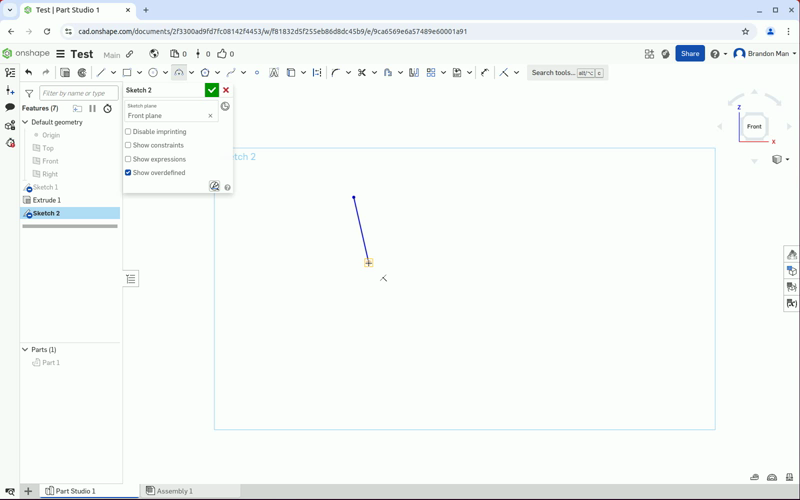
key_down(shift)
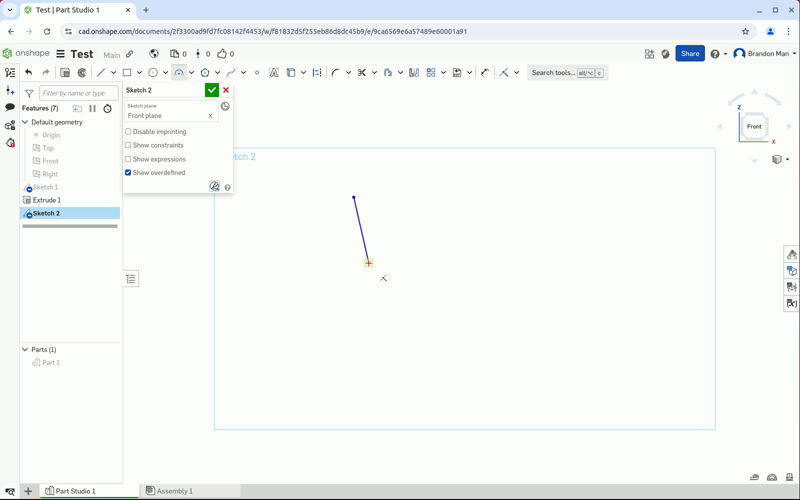
mouse_move(368, 264)
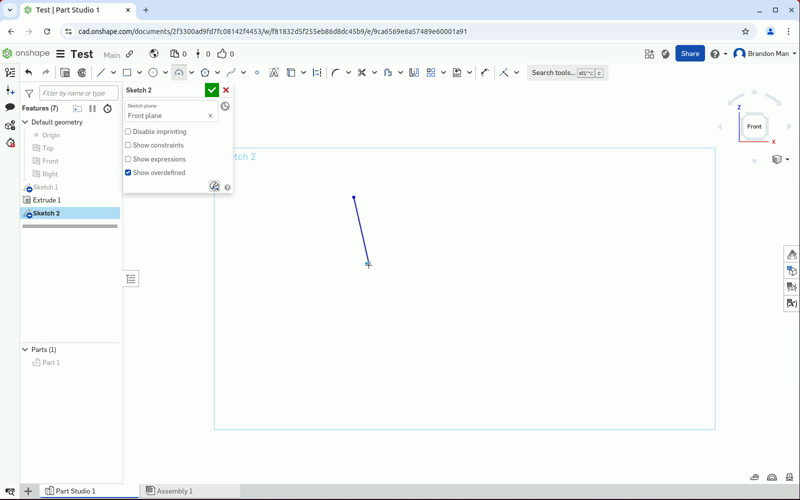
scroll(6)
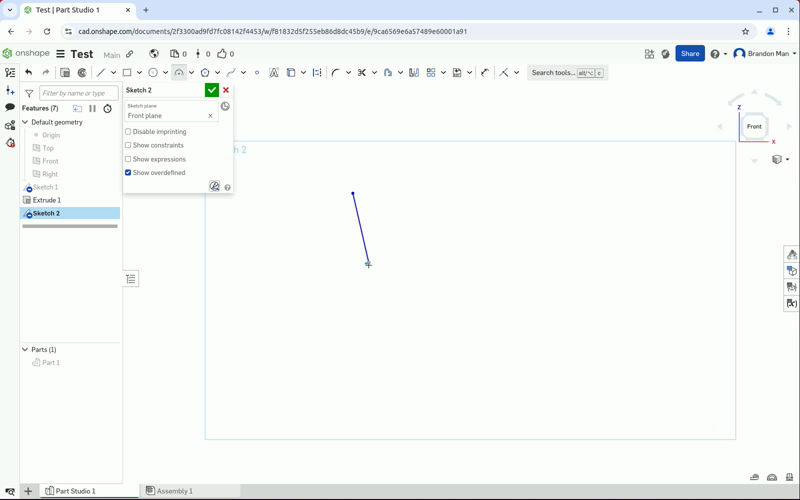
scroll(6)
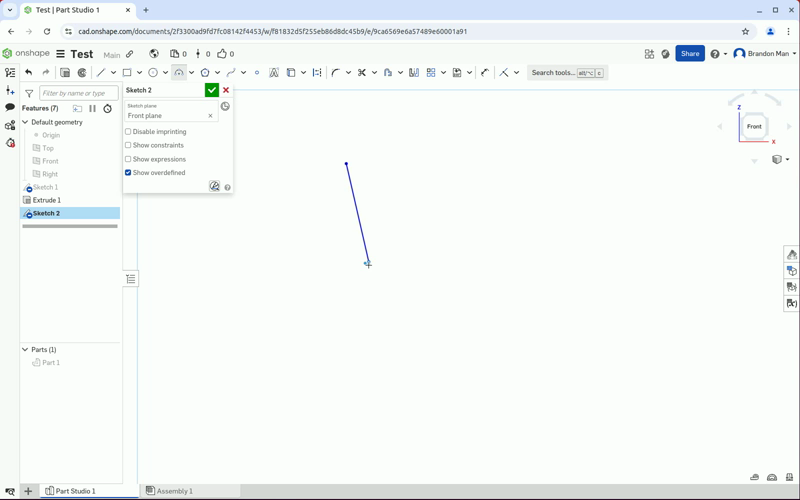
scroll(6)
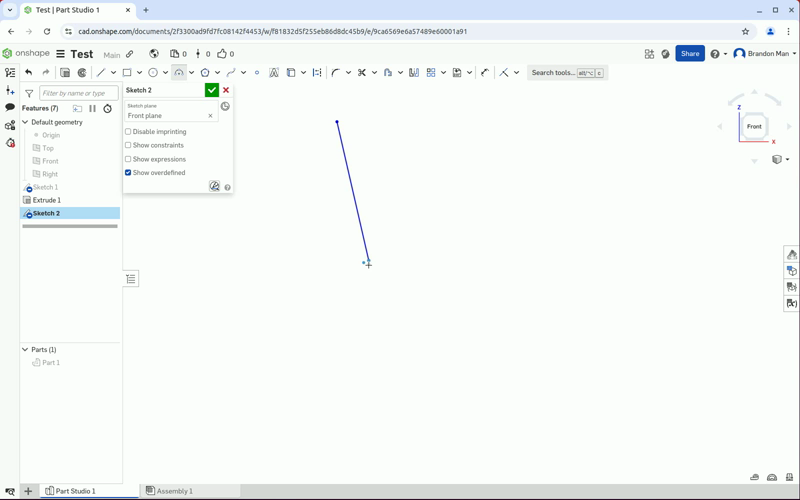
scroll(6)
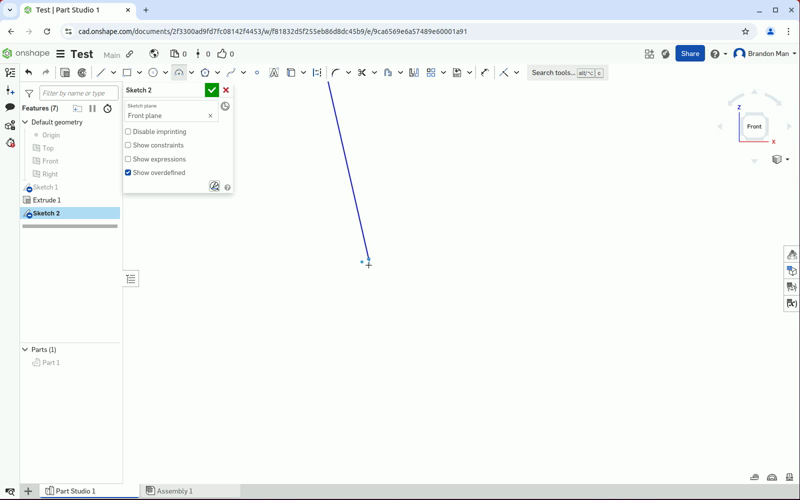
scroll(6)
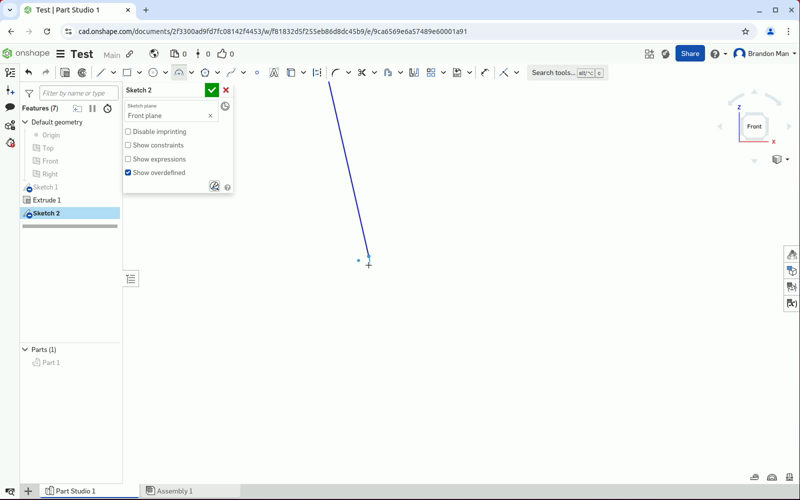
scroll(6)
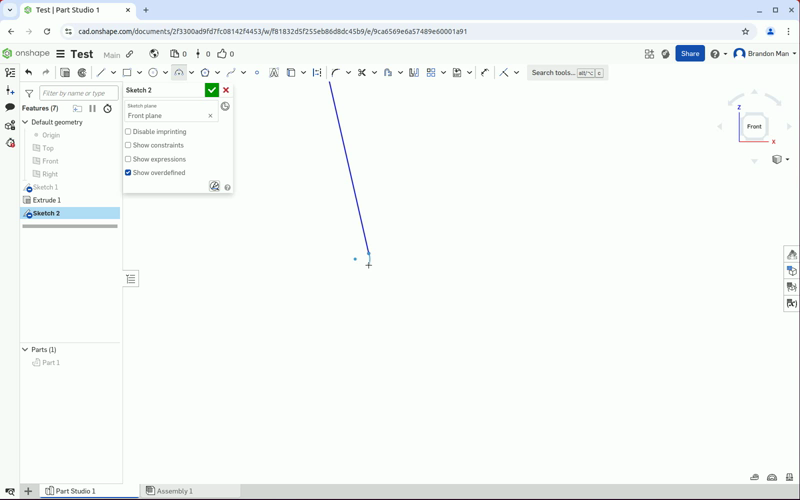
scroll(6)
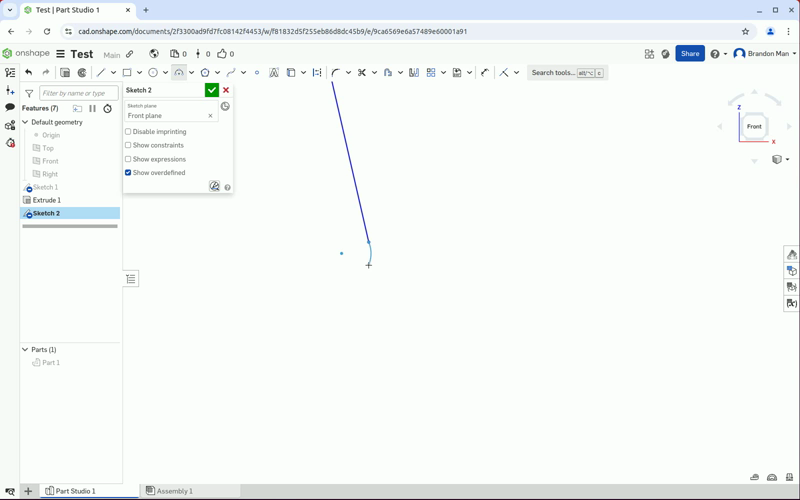
click(368, 264)
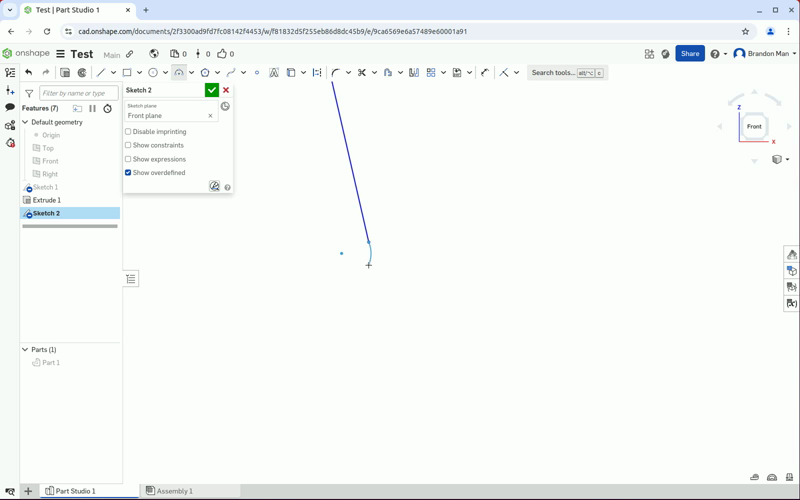
scroll(-6)
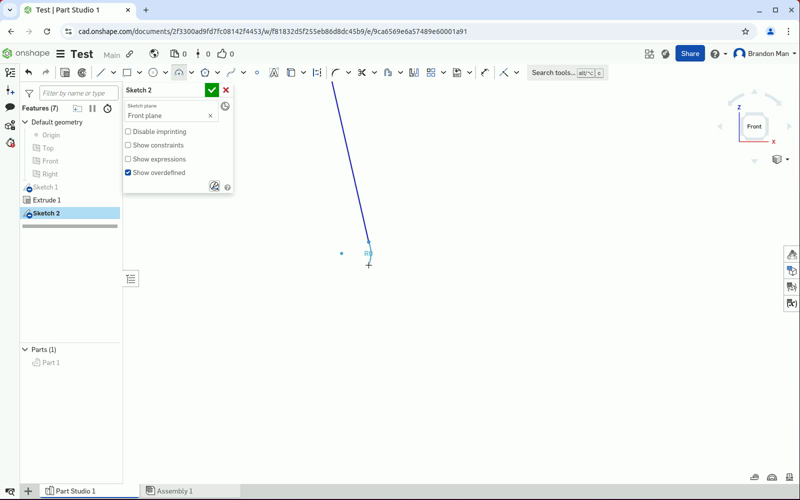
scroll(-6)
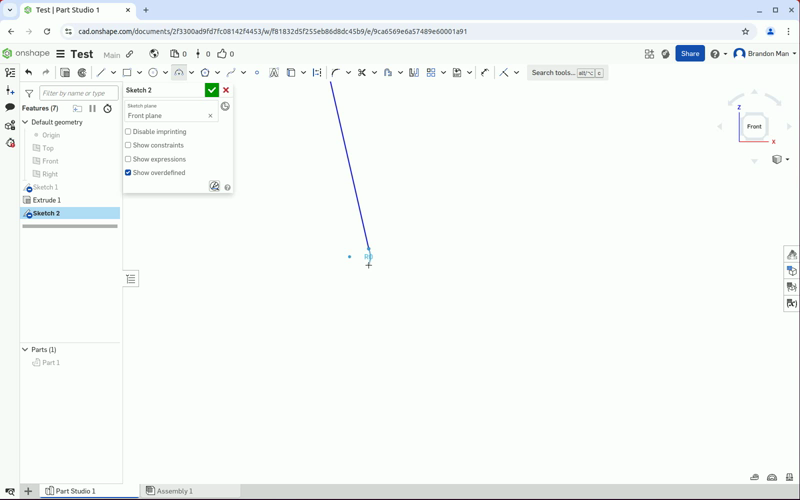
scroll(-6)
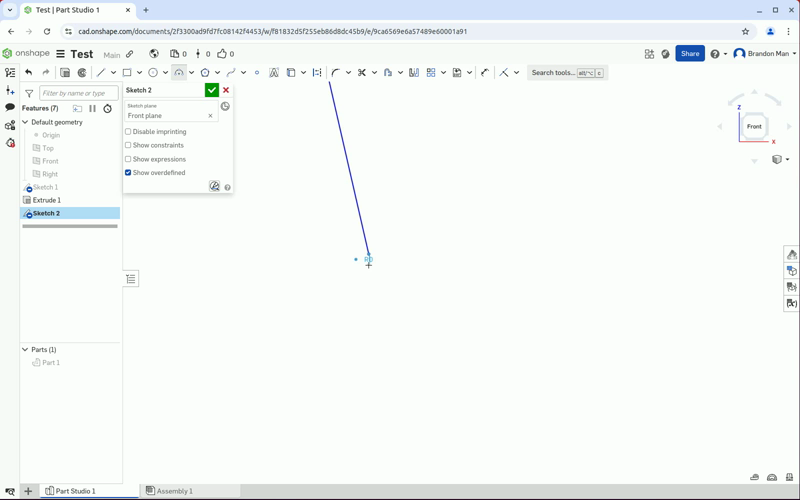
scroll(-6)
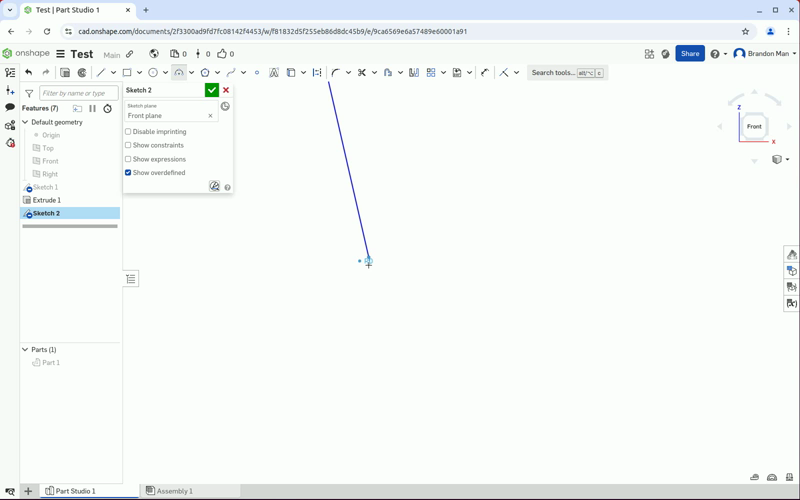
scroll(-6)
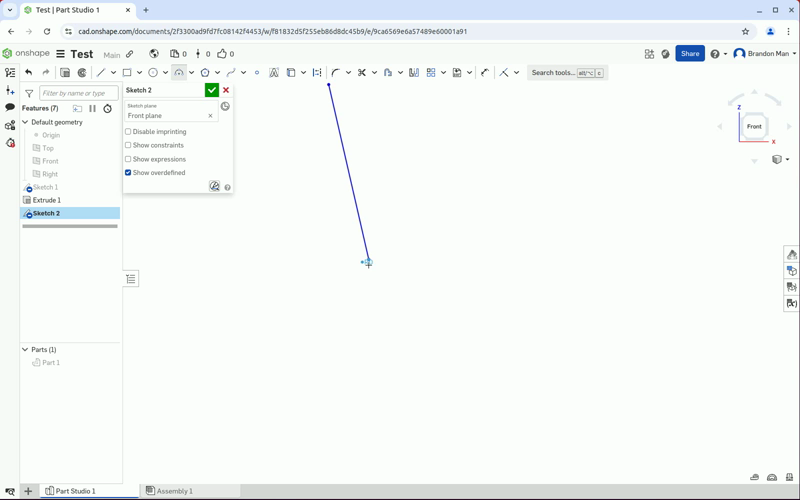
scroll(-6)
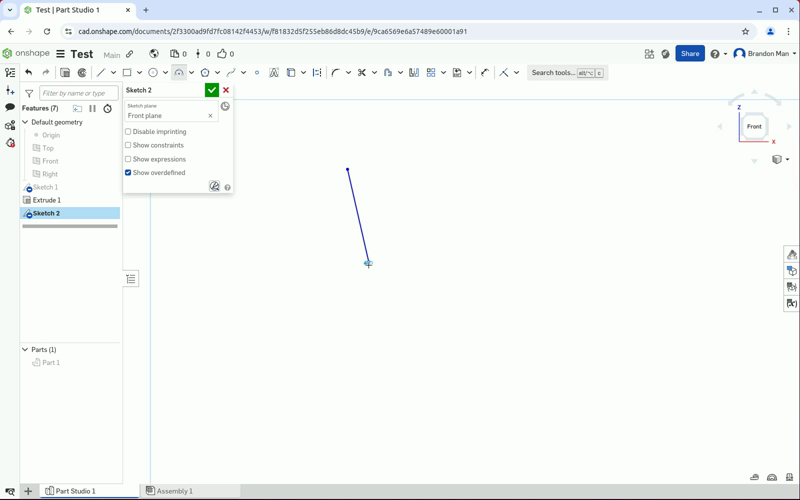
scroll(-6)
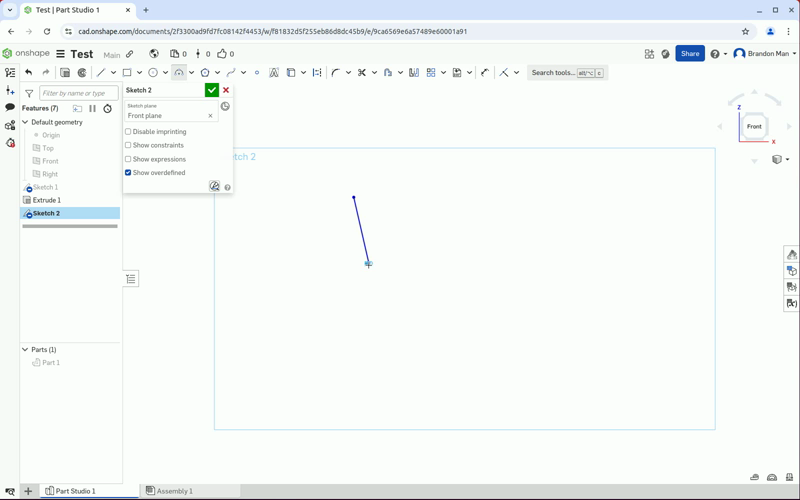
mouse_move(368, 263)
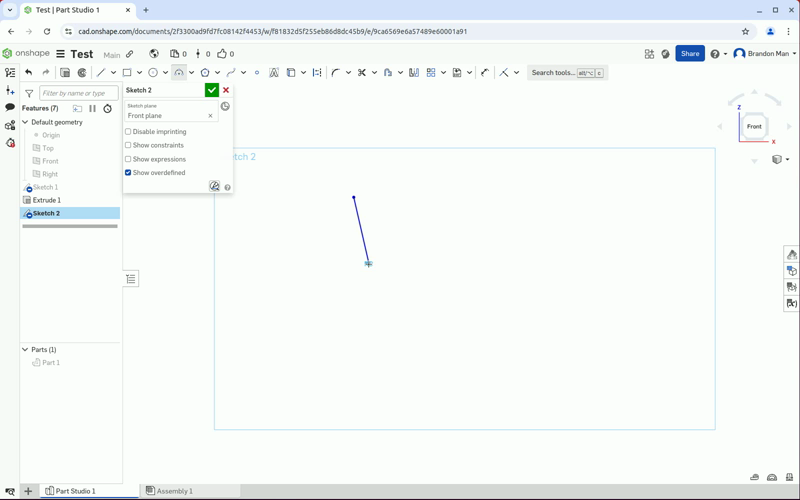
scroll(6)
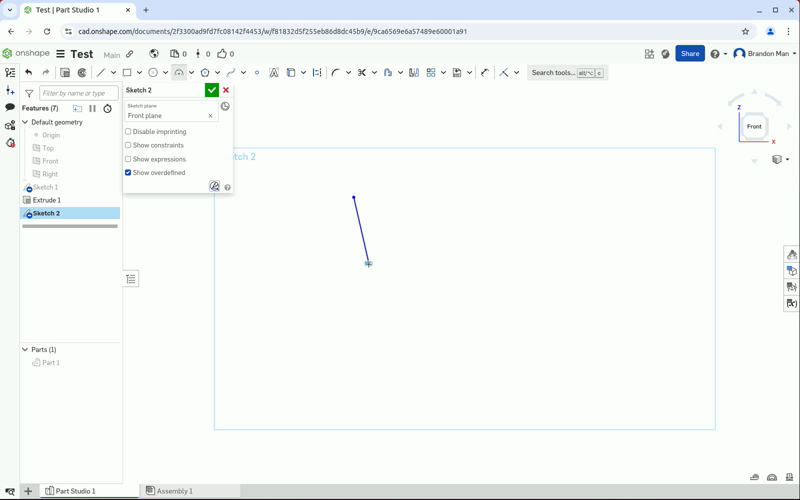
scroll(6)
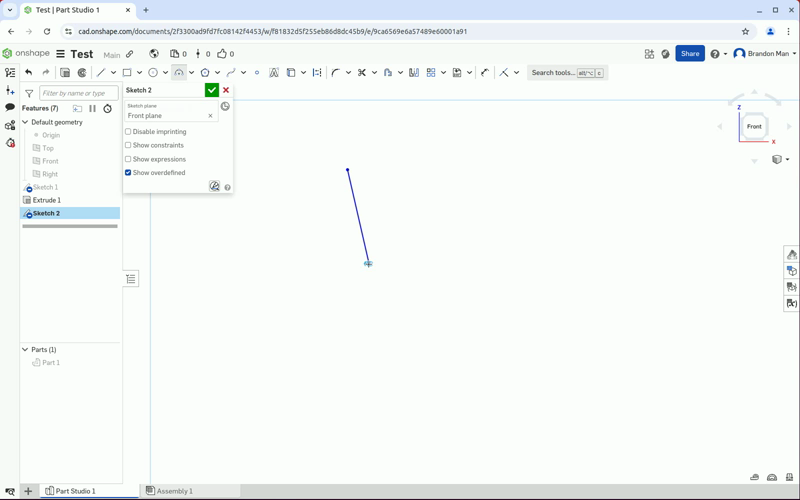
scroll(6)
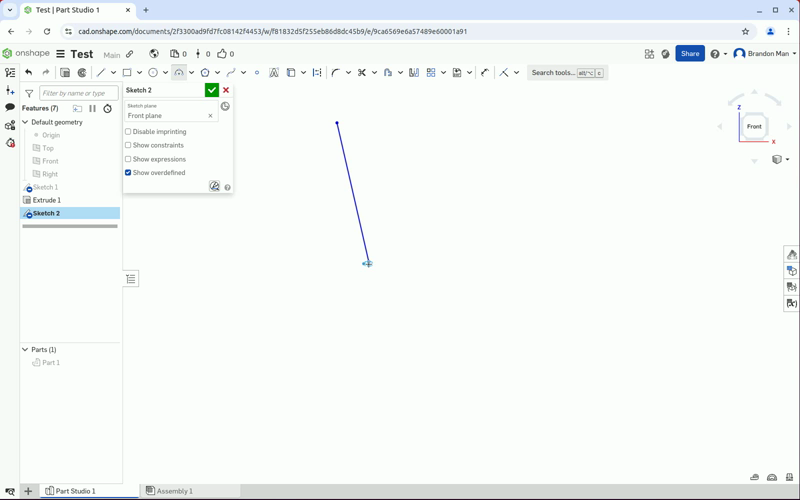
scroll(6)
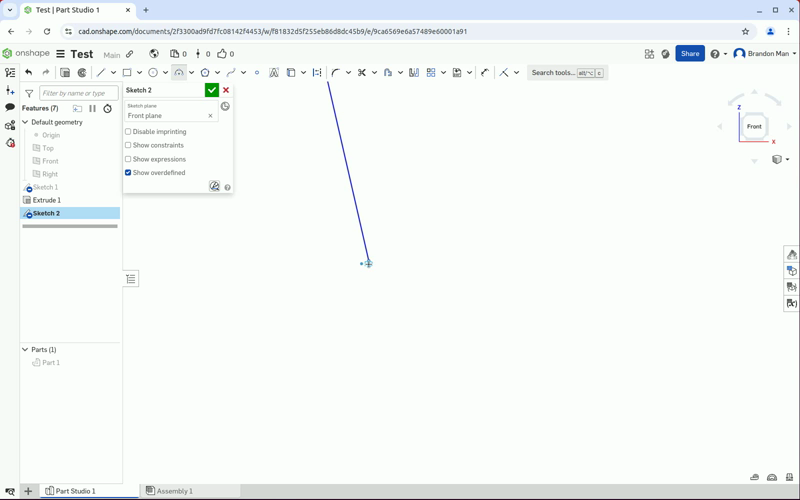
scroll(6)
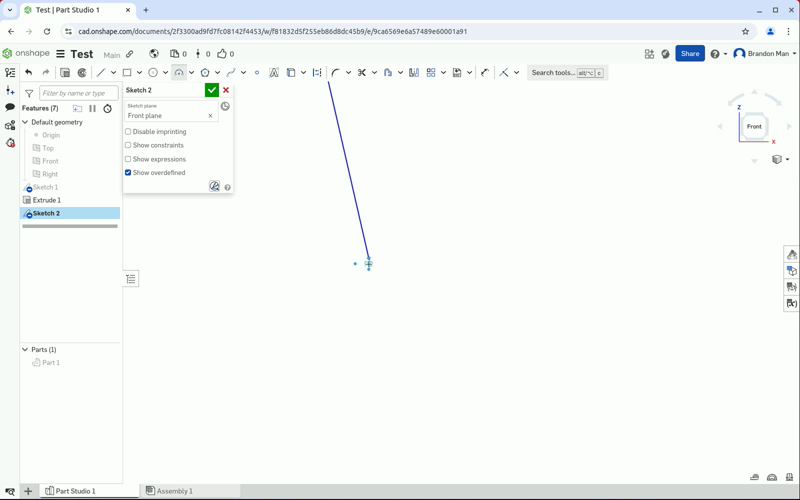
scroll(6)
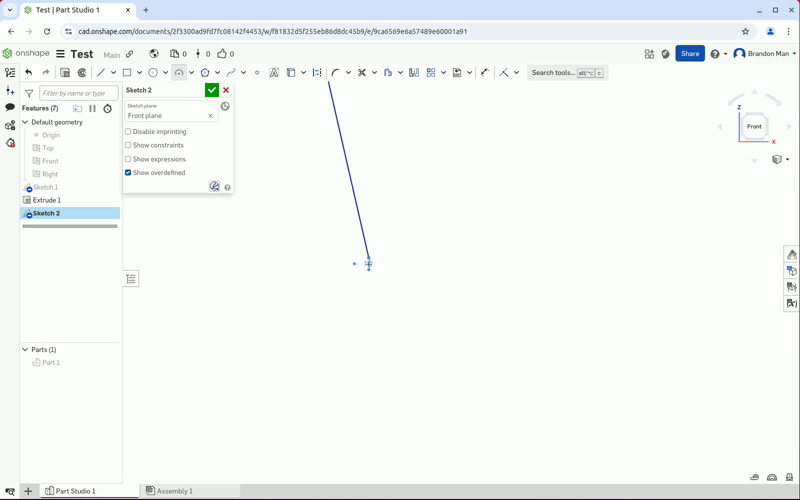
scroll(6)
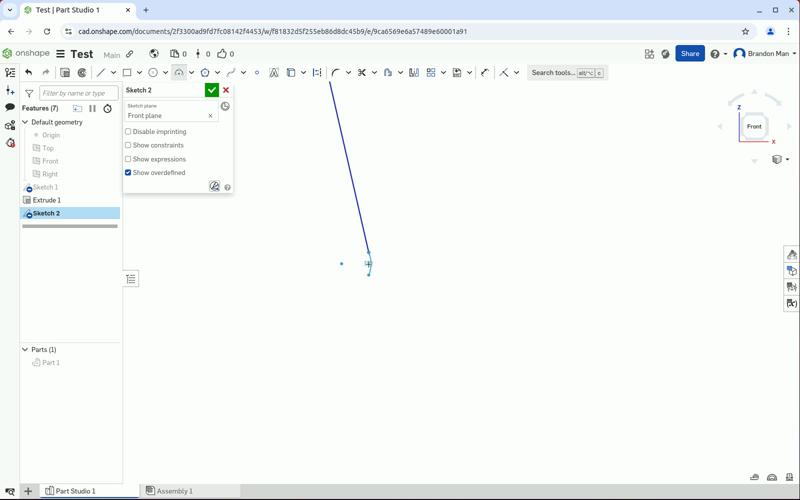
click(368, 263)
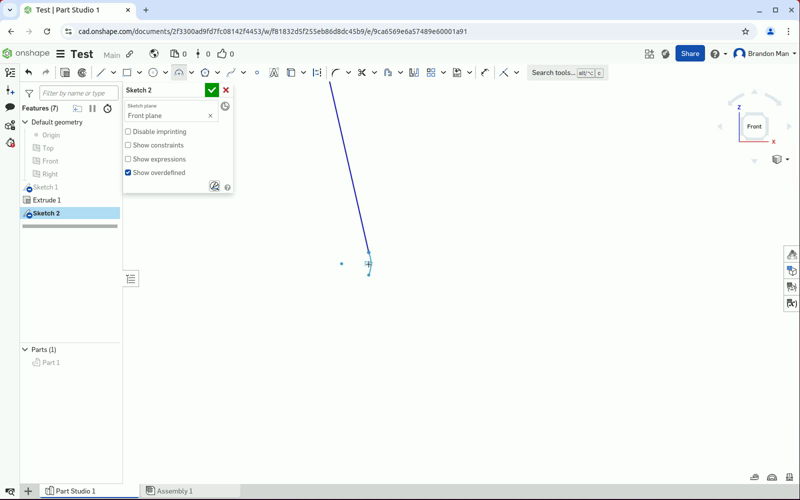
scroll(-6)
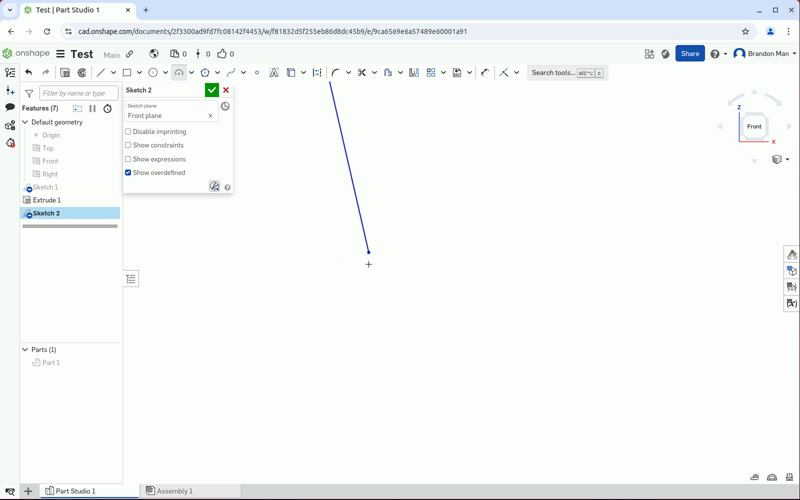
scroll(-6)
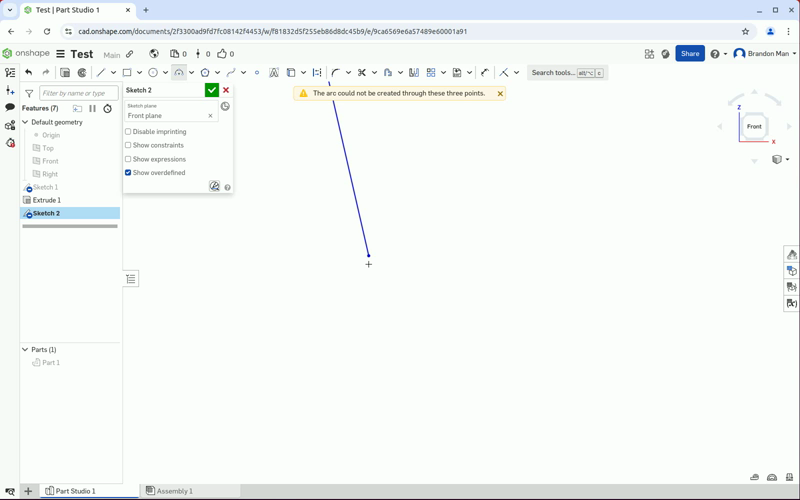
scroll(-6)
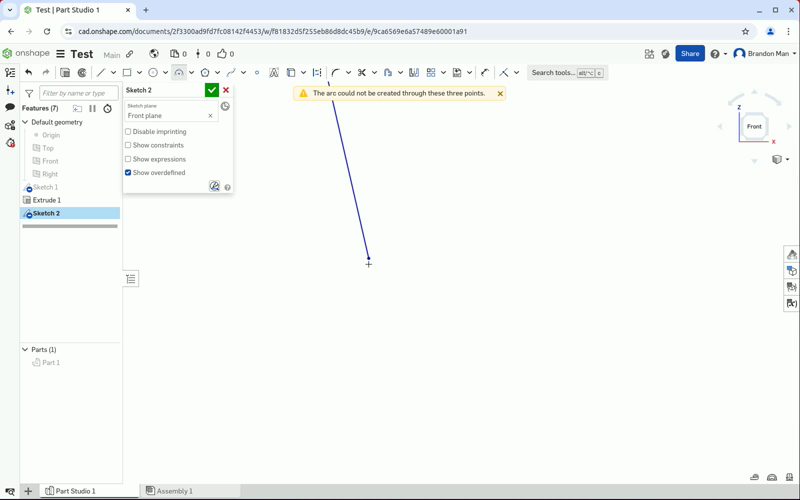
scroll(-6)
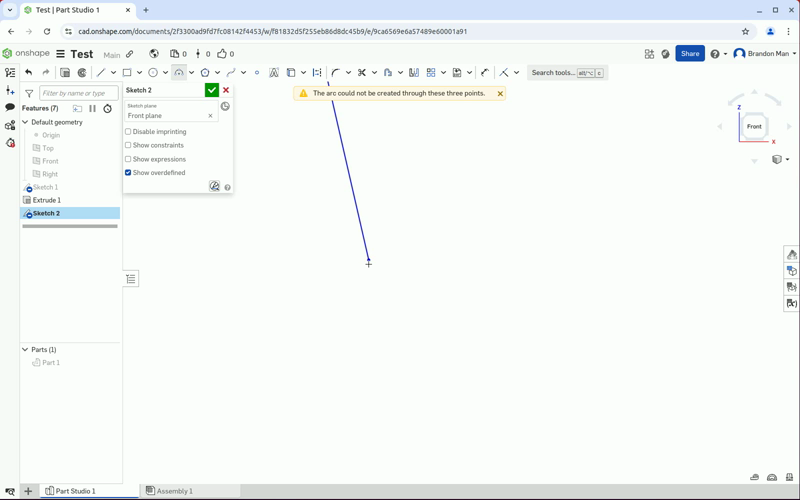
scroll(-6)
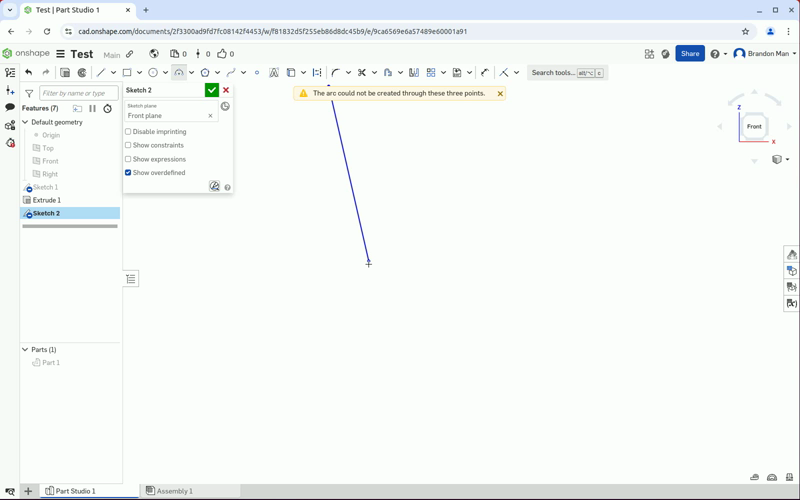
scroll(-6)
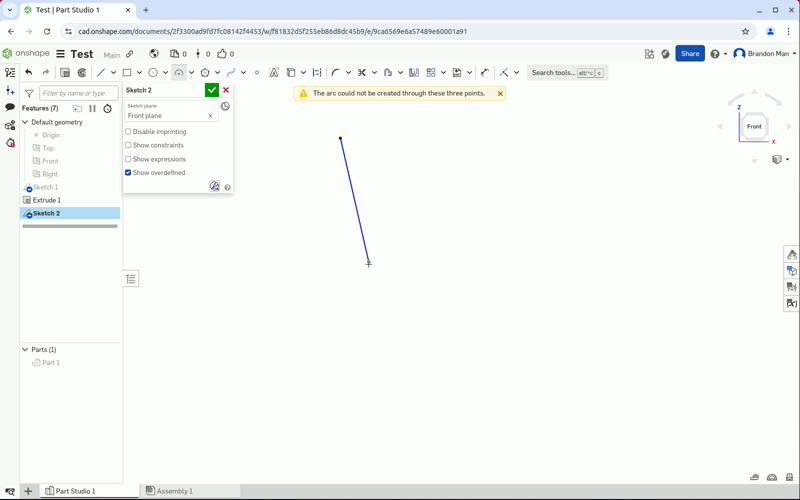
scroll(-6)
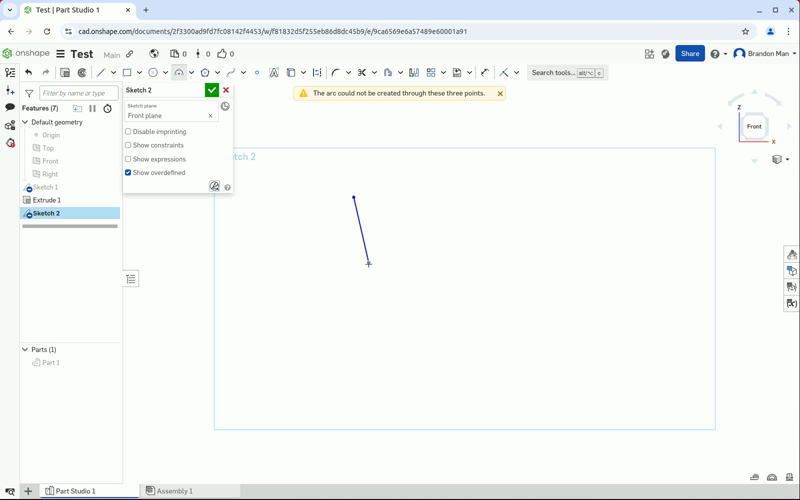
key_up(shift)
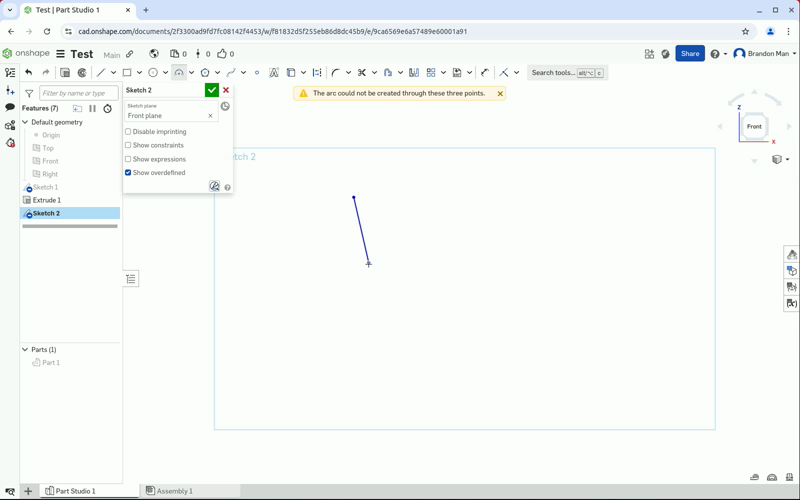
key(esc)
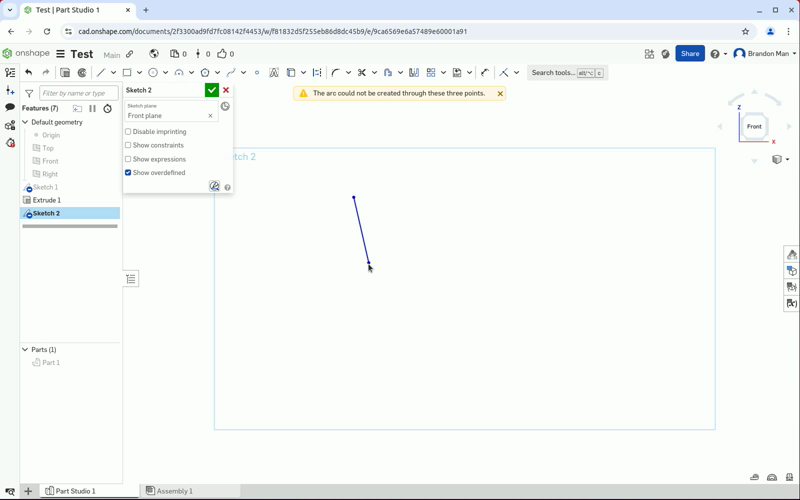
key(l)
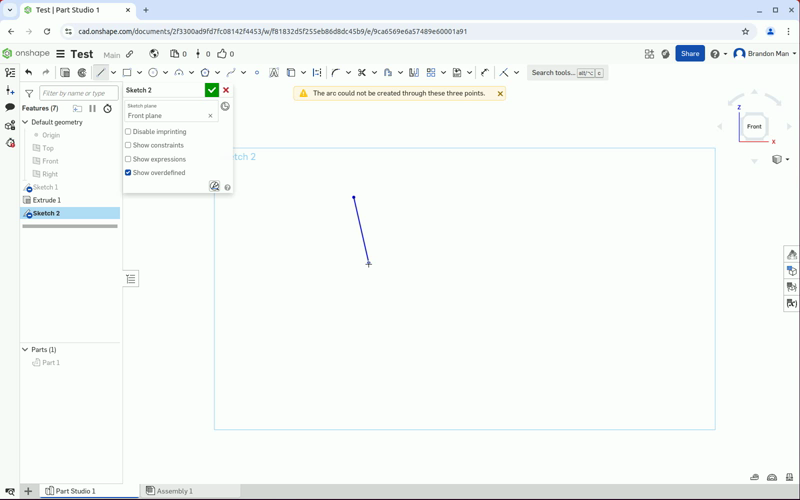
mouse_move(368, 264)
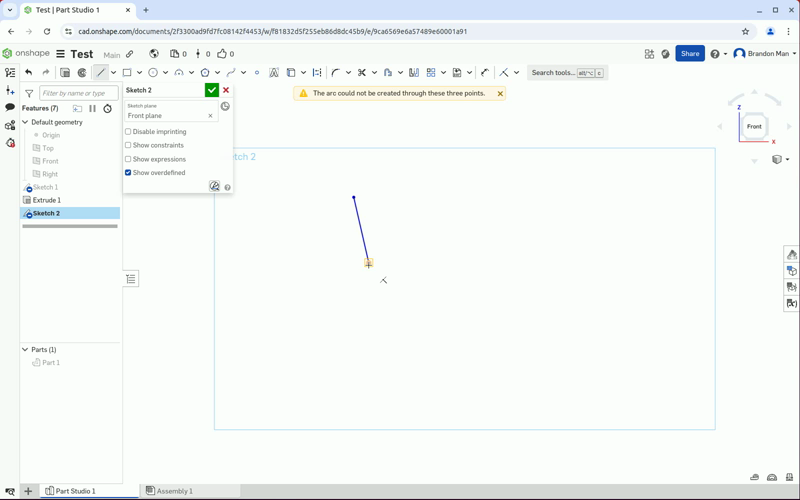
scroll(6)
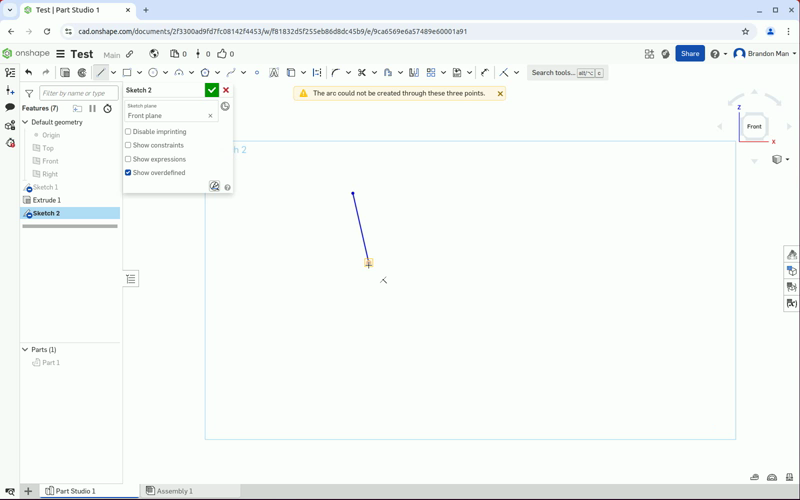
scroll(6)
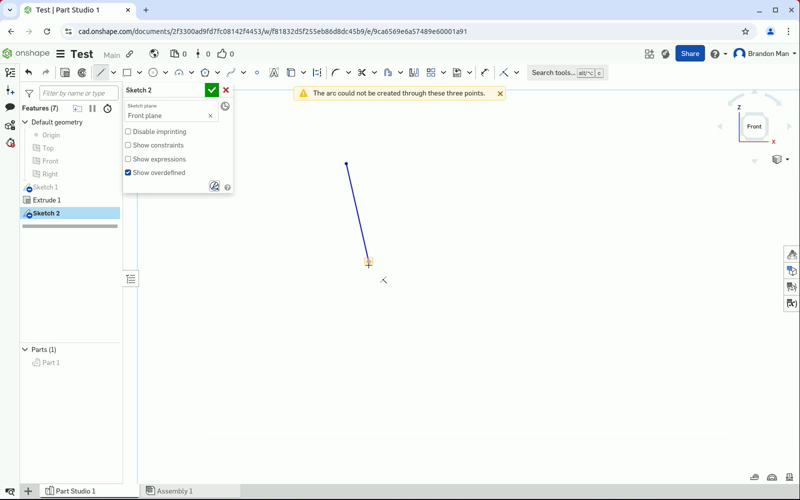
scroll(6)
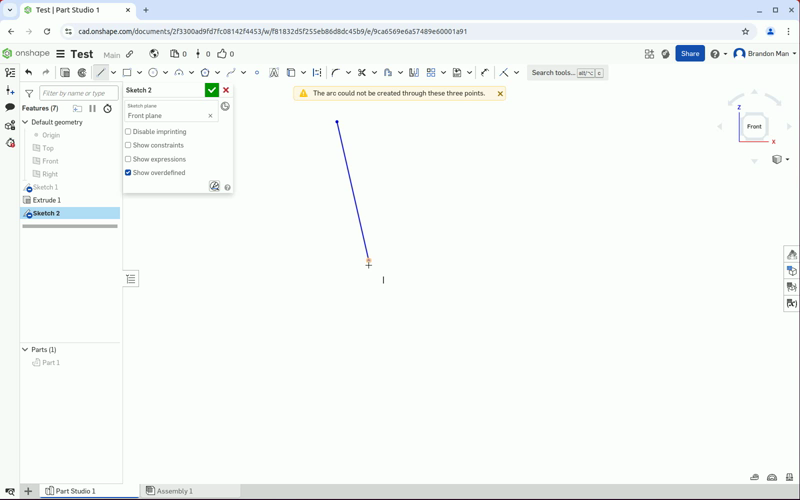
scroll(6)
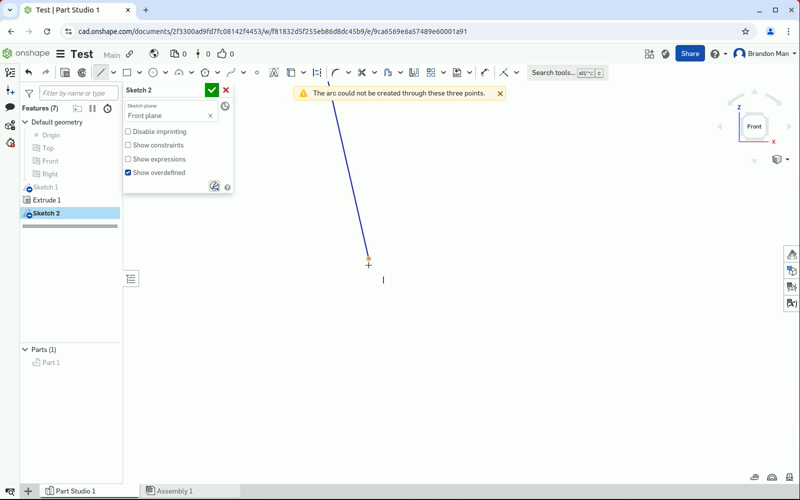
scroll(6)
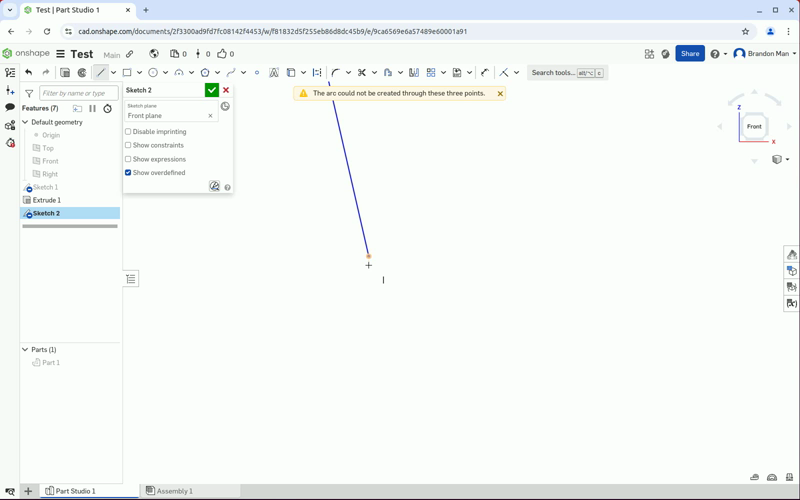
scroll(6)
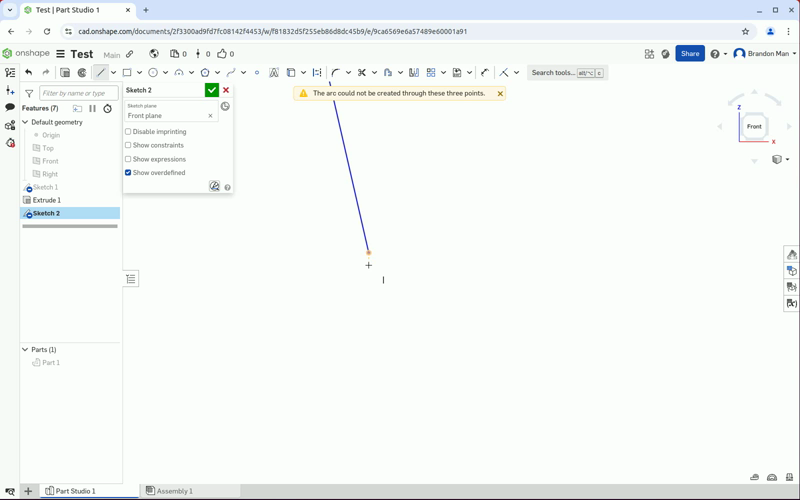
scroll(6)
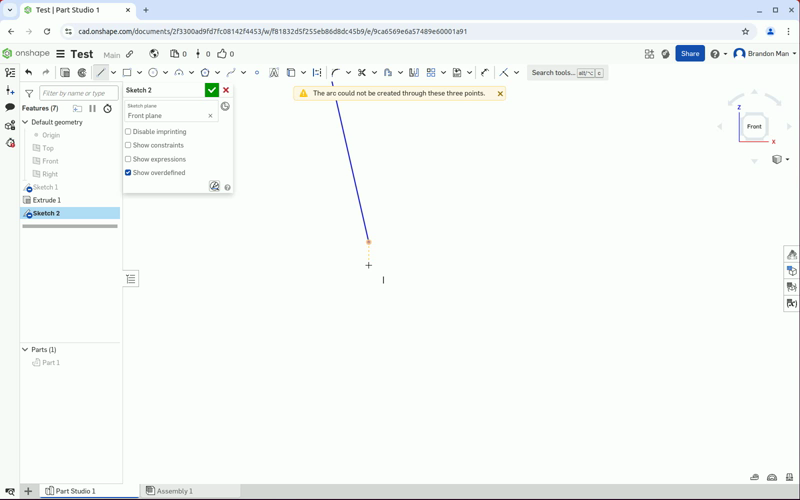
click(368, 264)
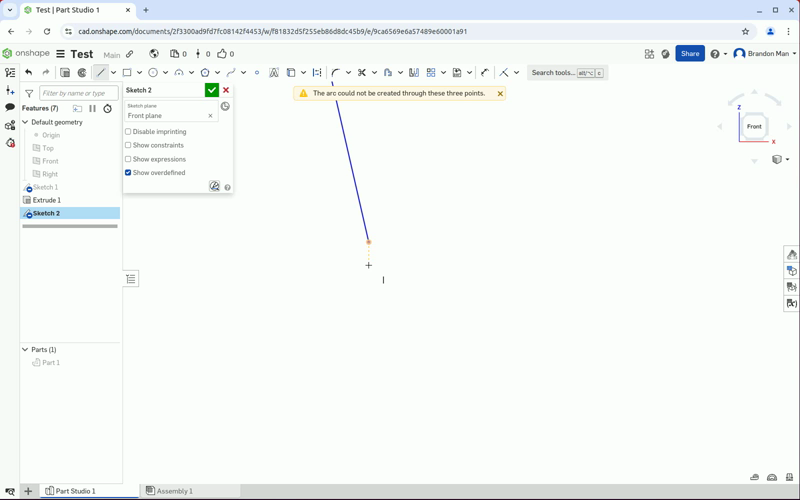
scroll(-6)
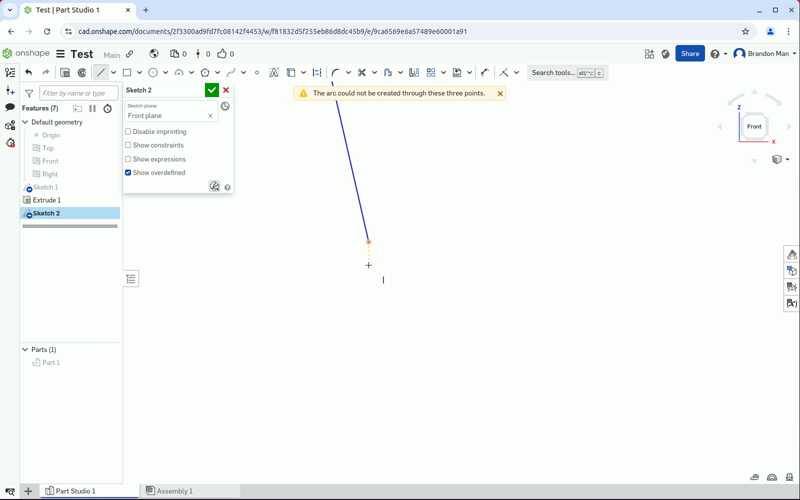
scroll(-6)
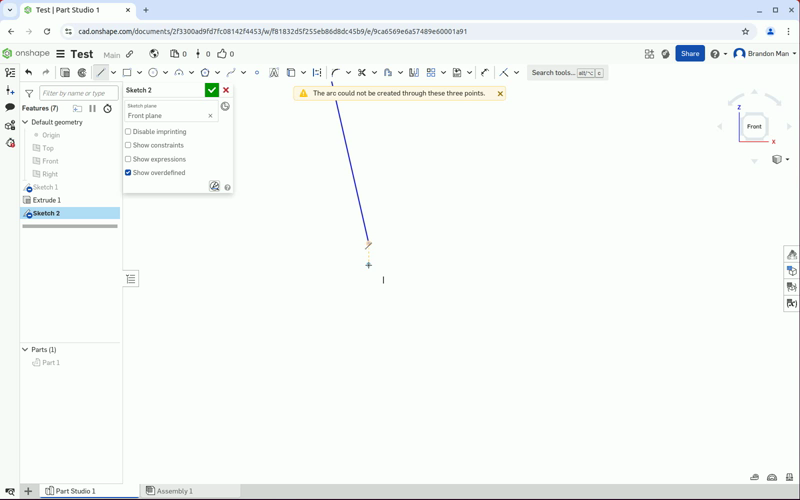
scroll(-6)
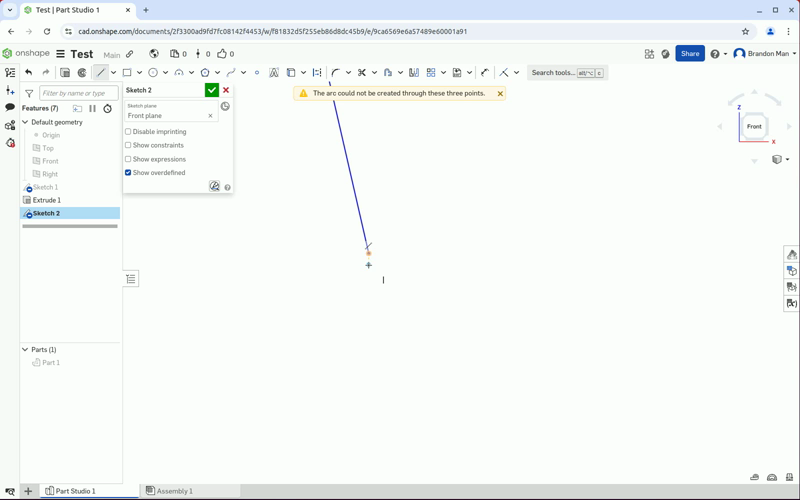
scroll(-6)
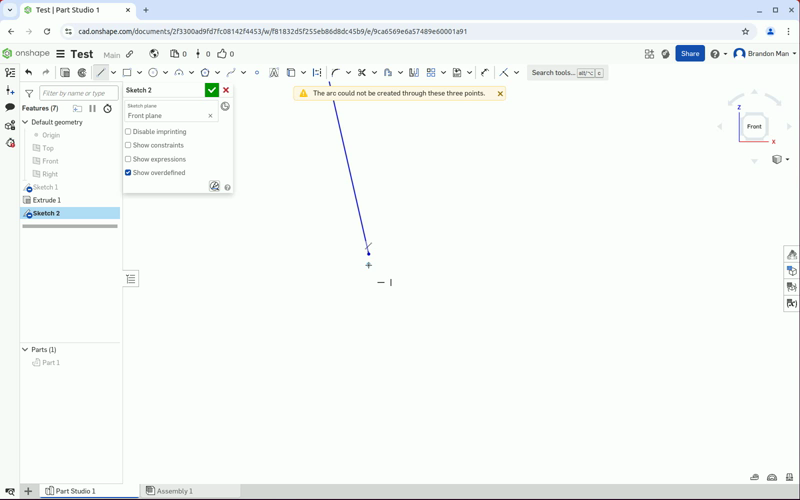
scroll(-6)
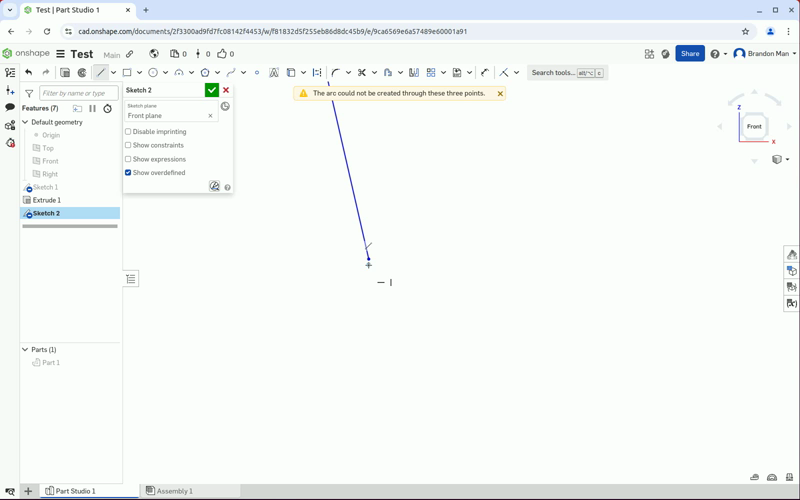
scroll(-6)
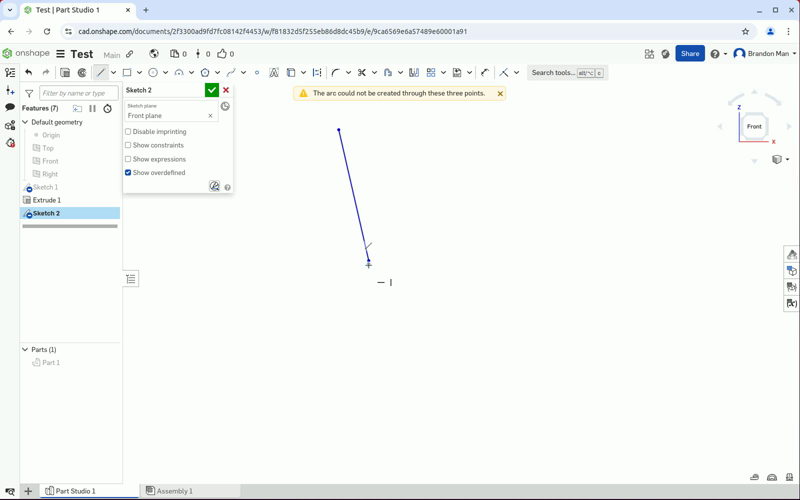
scroll(-6)
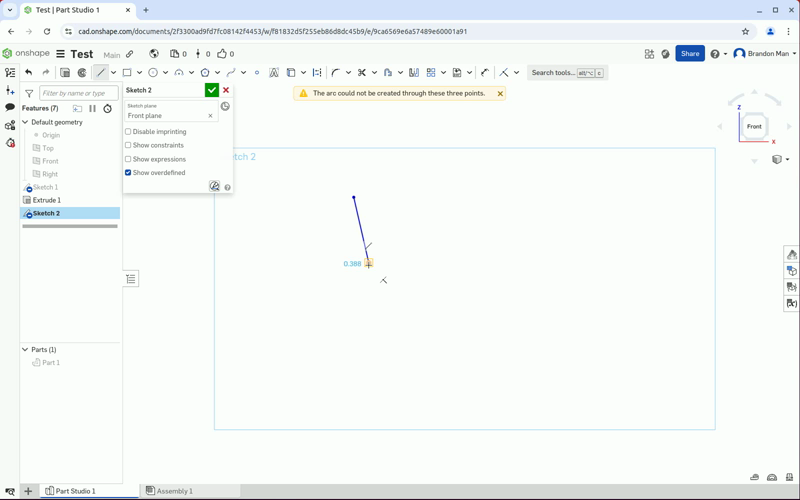
key_down(shift)
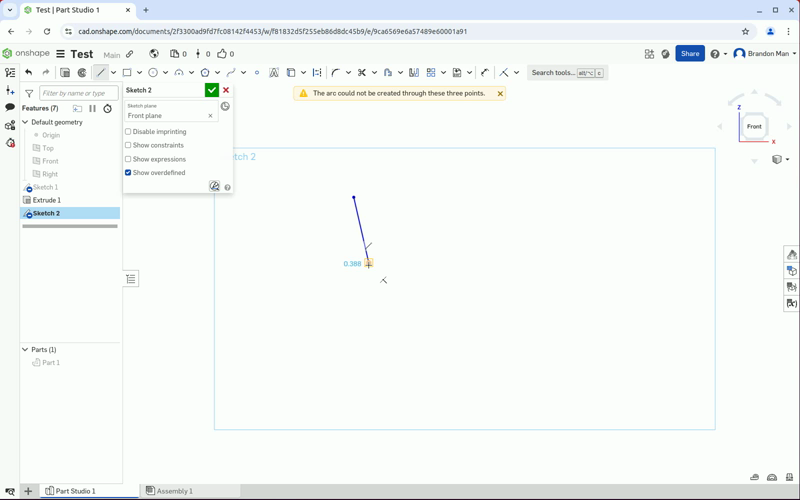
mouse_move(398, 264)
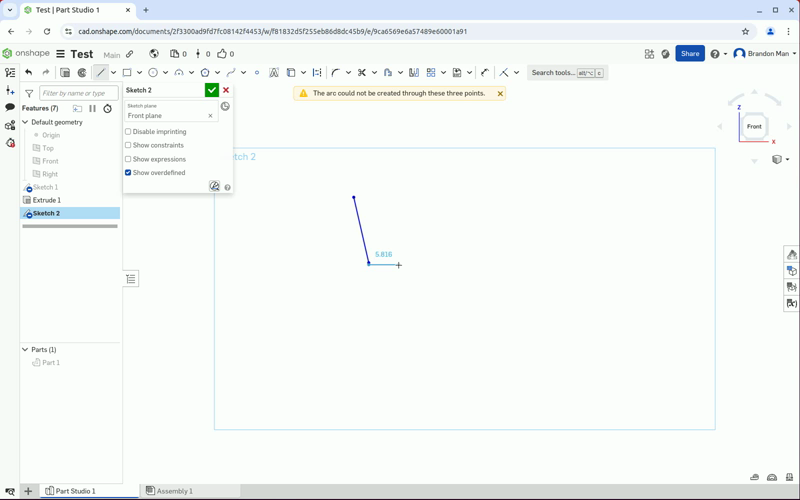
mouse_move(368, 305)
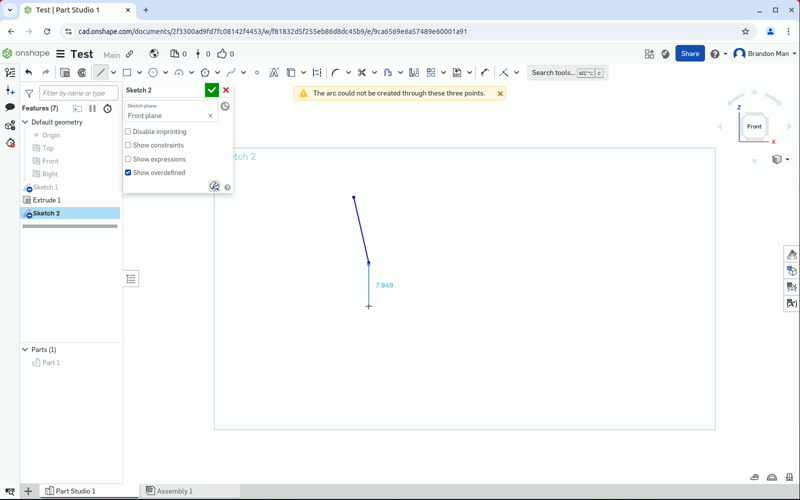
click(368, 305)
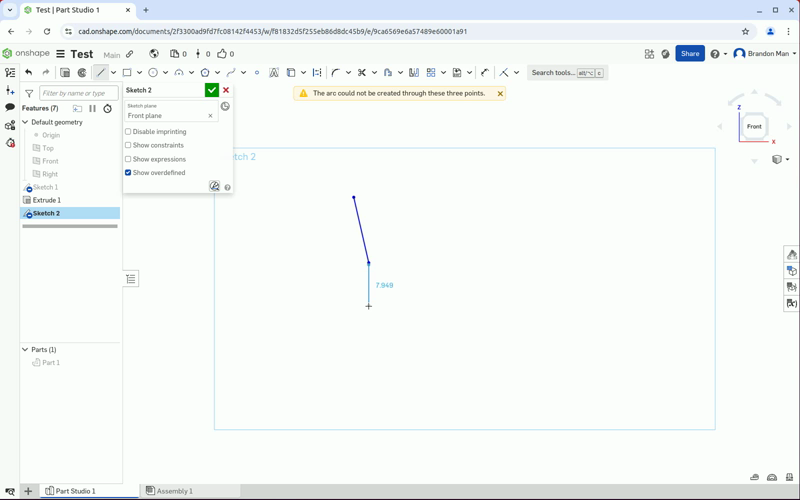
key_up(shift)
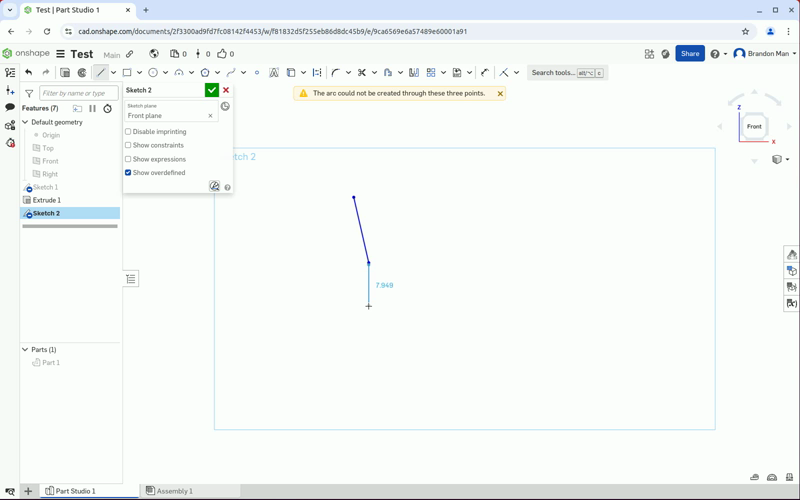
key_down(shift)
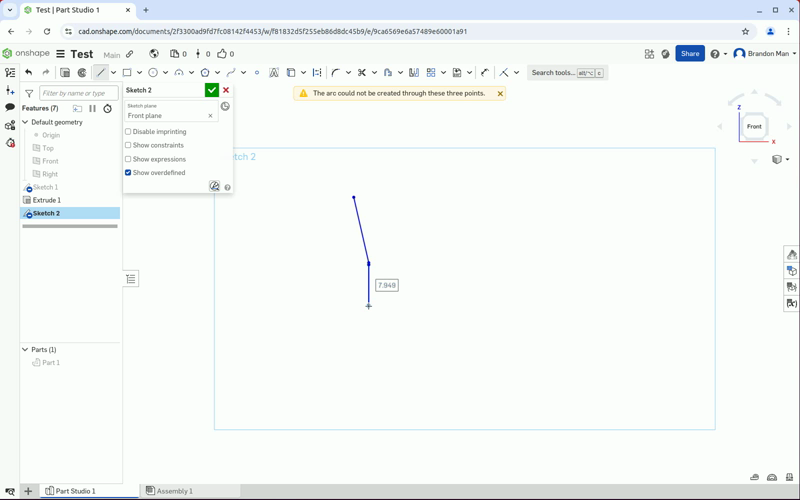
mouse_move(531, 305)
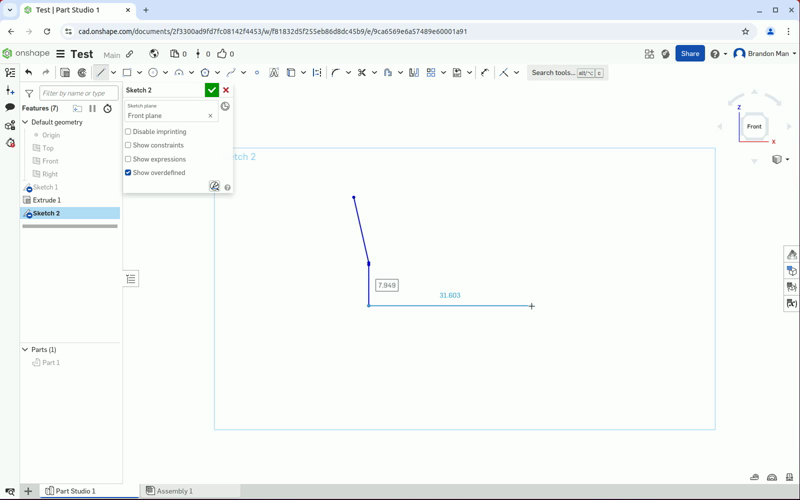
click(531, 305)
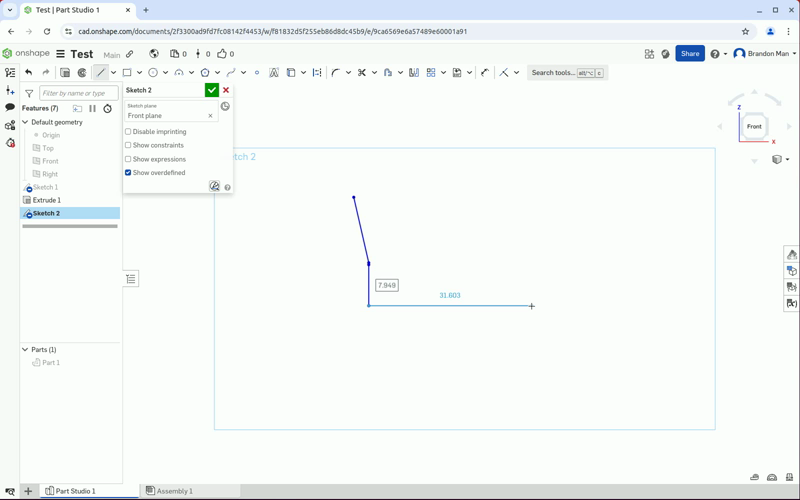
key_up(shift)
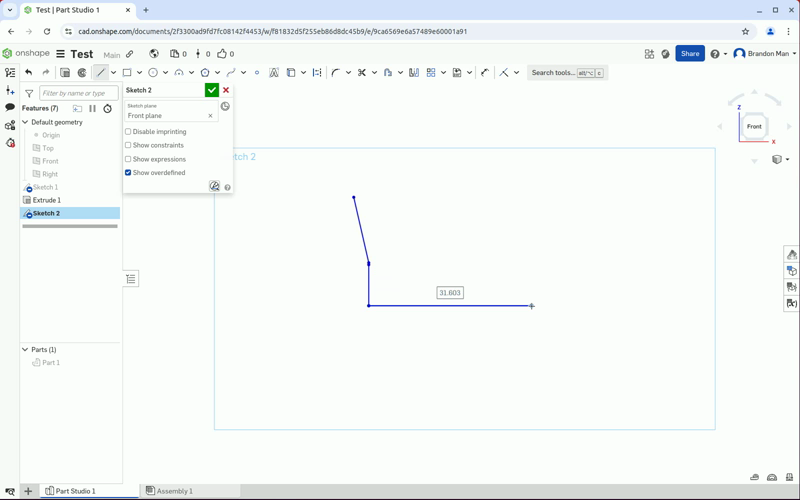
key_down(shift)
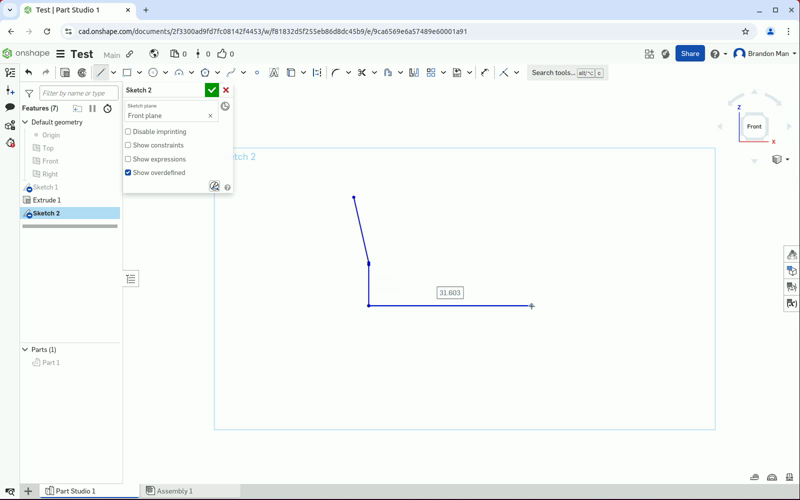
mouse_move(531, 234)
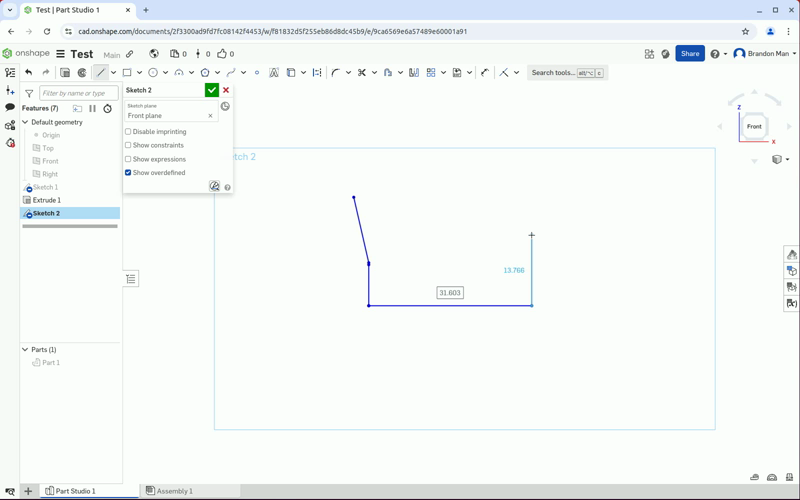
click(531, 234)
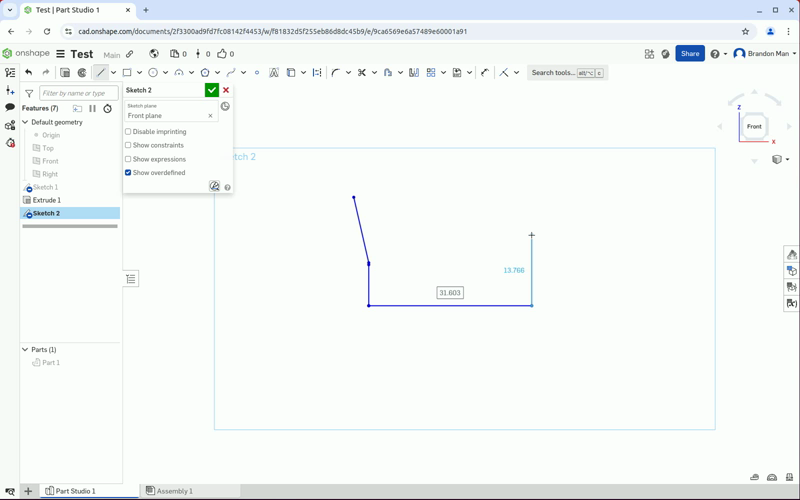
key_up(shift)
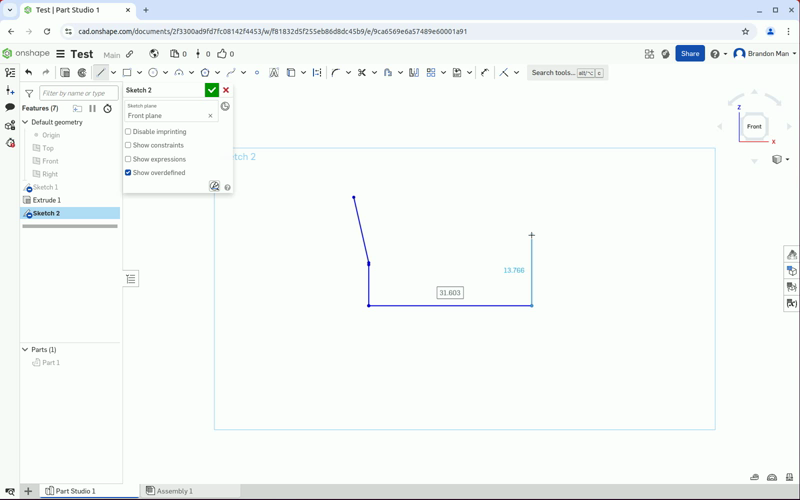
key(esc)
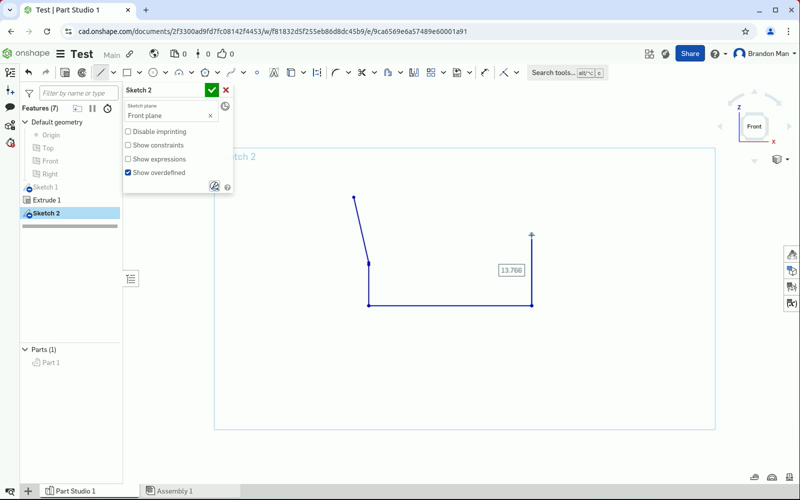
key(a)
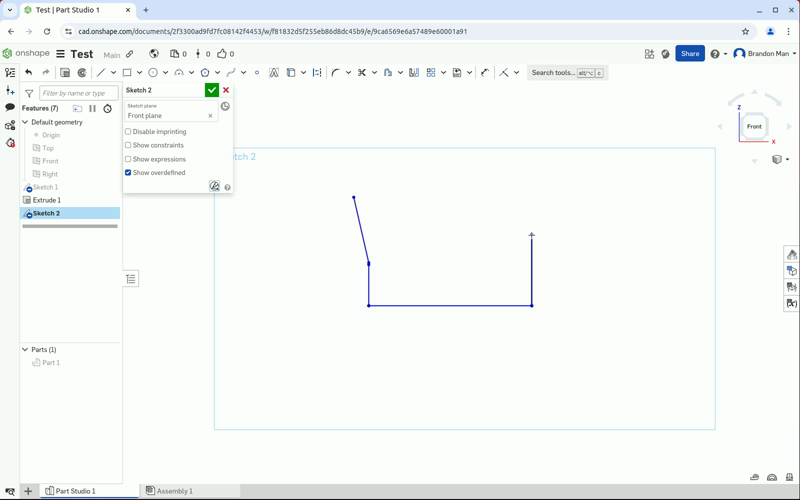
mouse_move(531, 234)
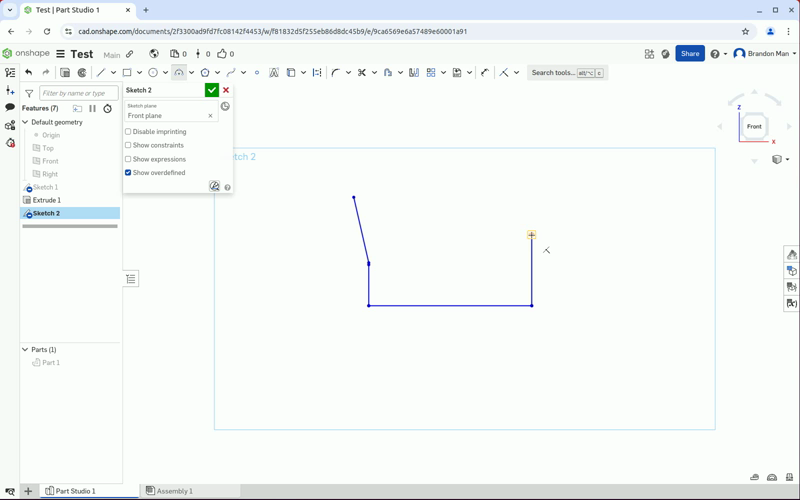
click(531, 234)
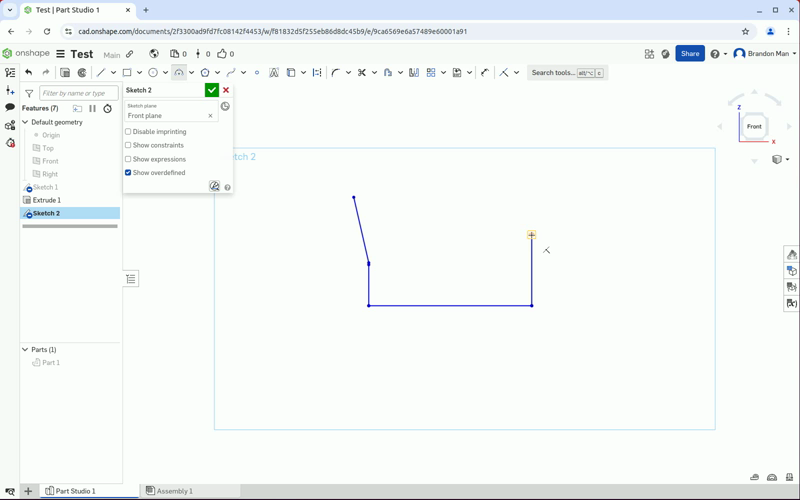
key_down(shift)
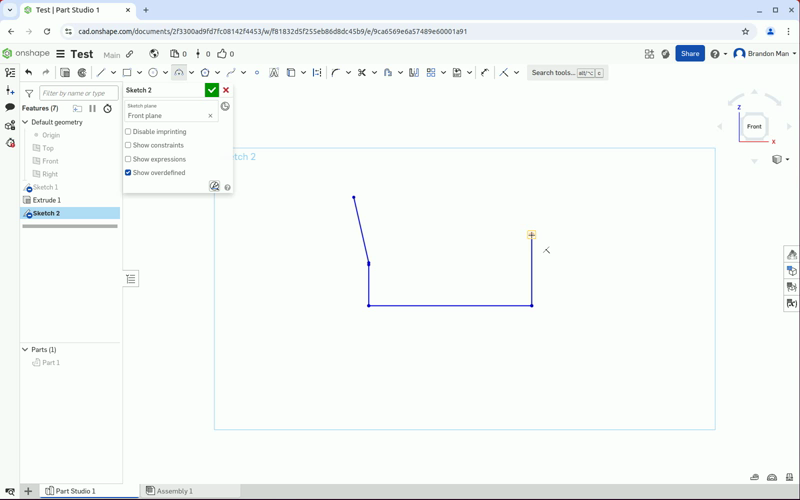
mouse_move(522, 223)
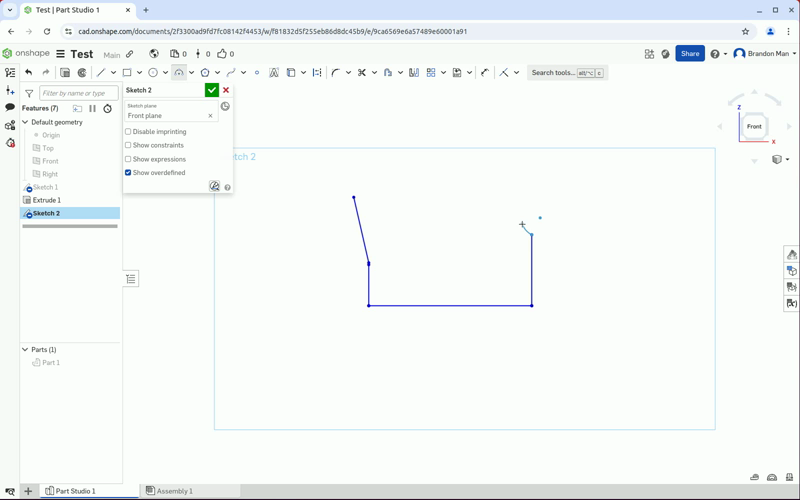
click(522, 223)
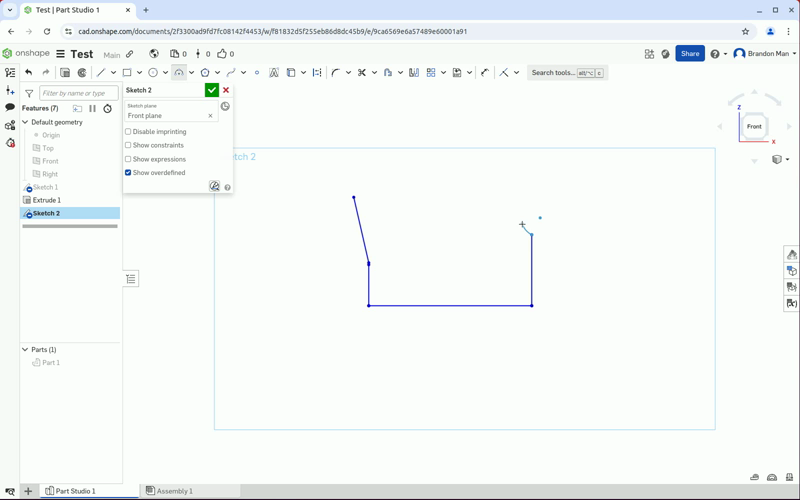
mouse_move(529, 227)
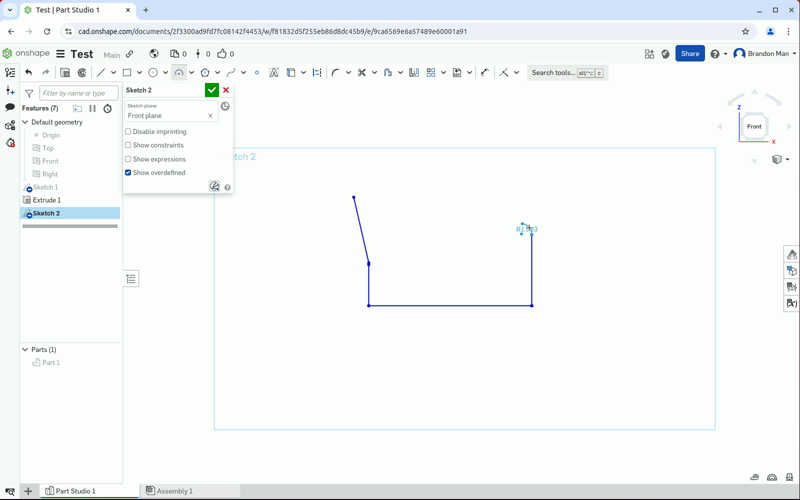
click(529, 227)
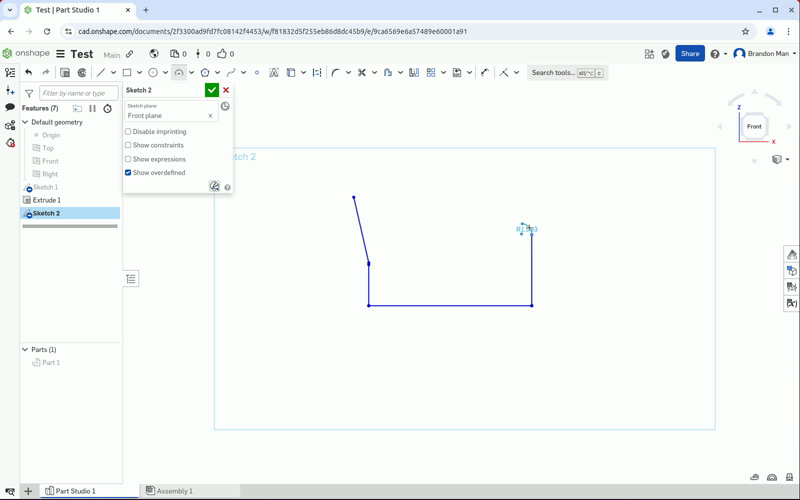
key_up(shift)
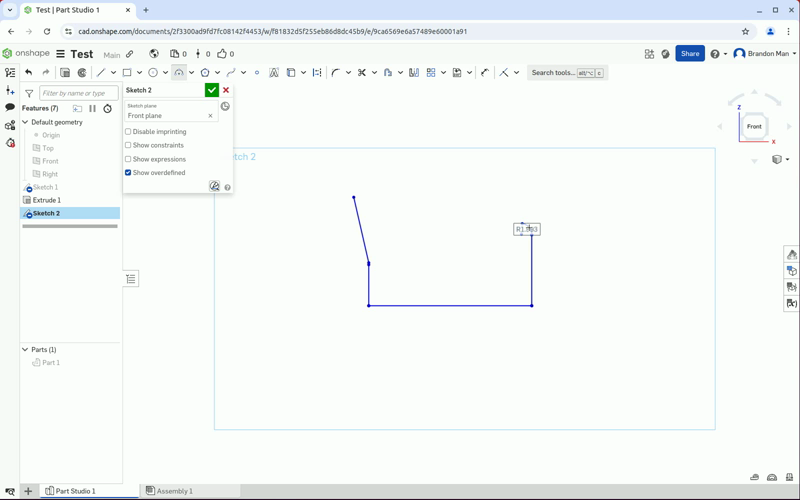
key(esc)
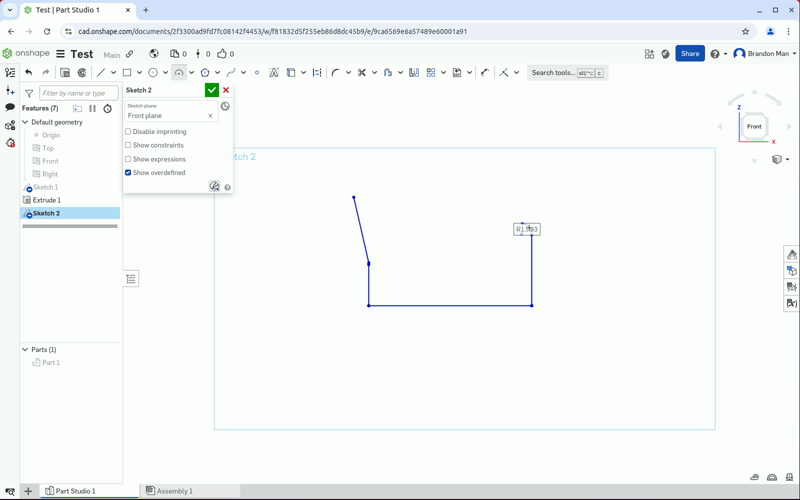
key(l)
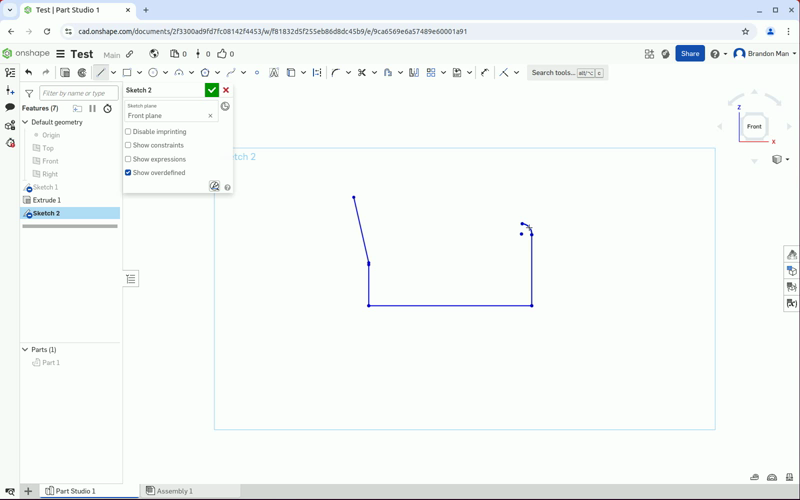
mouse_move(522, 223)
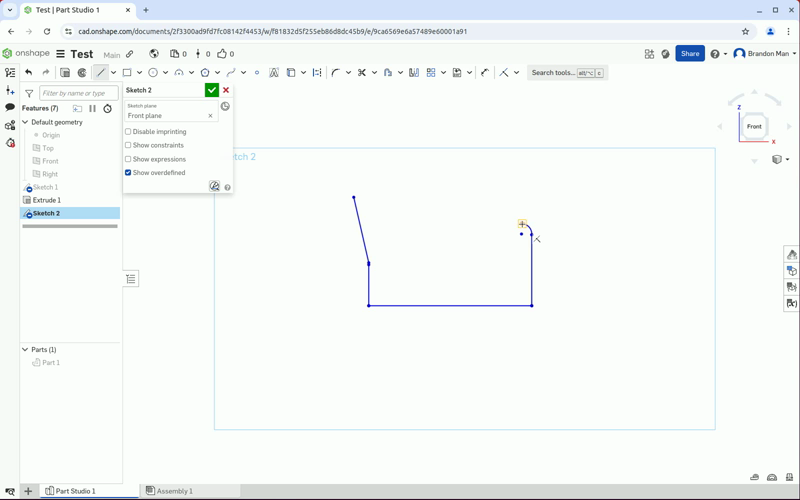
click(522, 223)
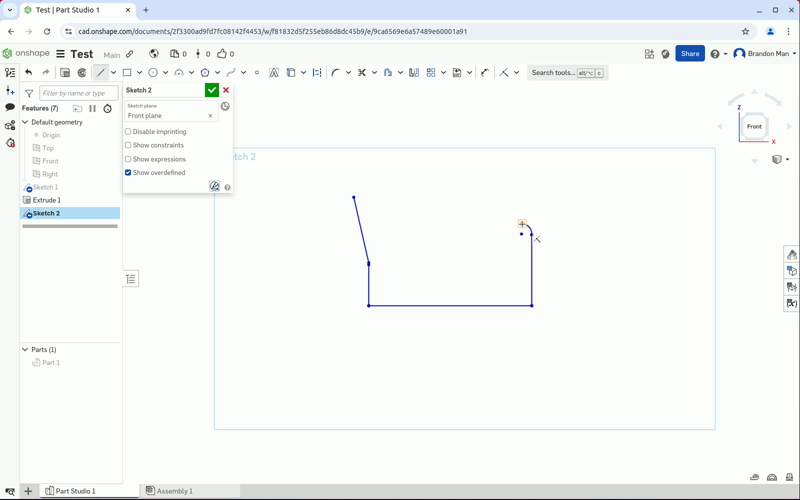
key_down(shift)
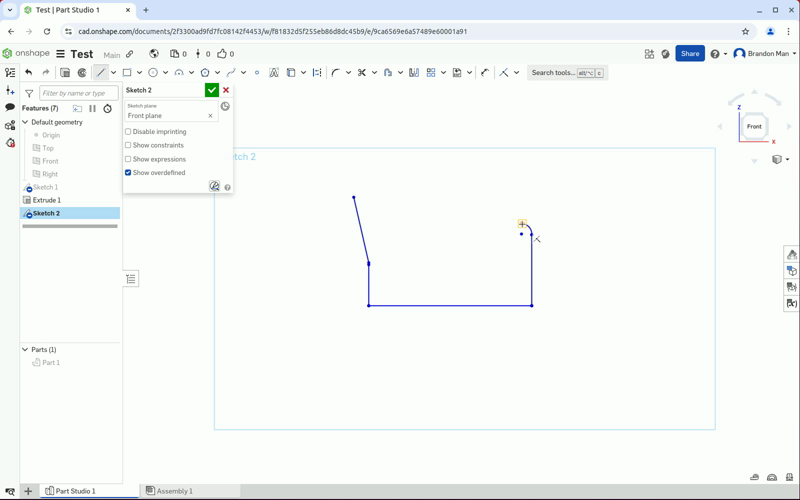
mouse_move(453, 223)
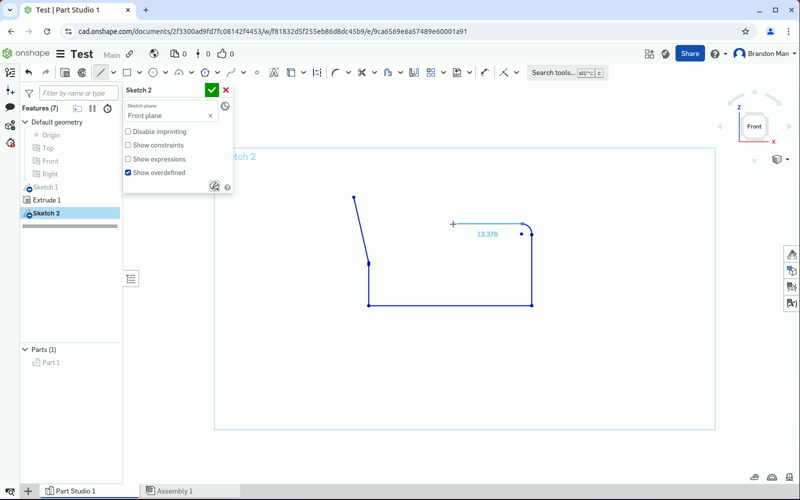
click(453, 223)
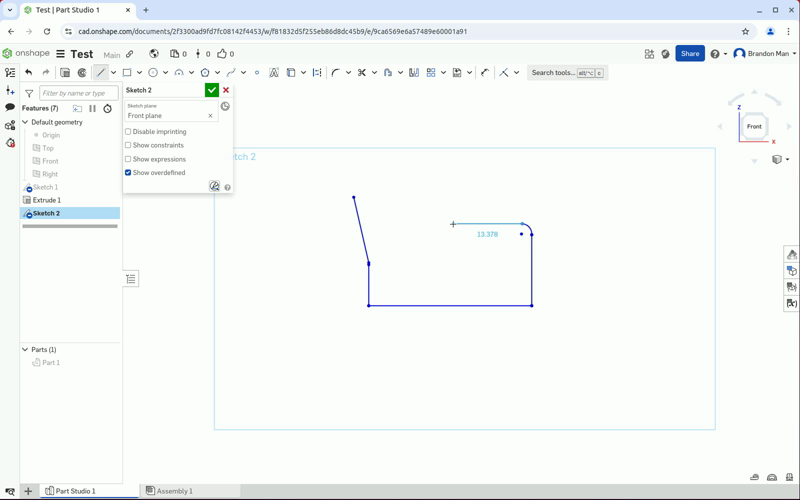
key_up(shift)
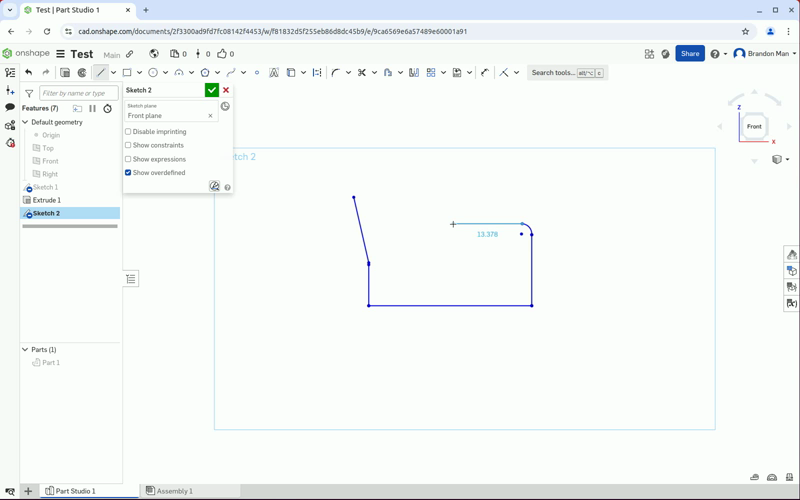
key(esc)
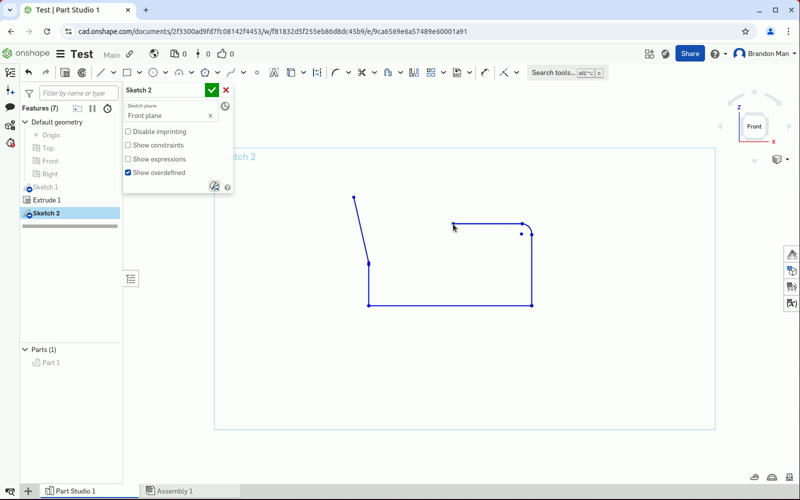
key(a)
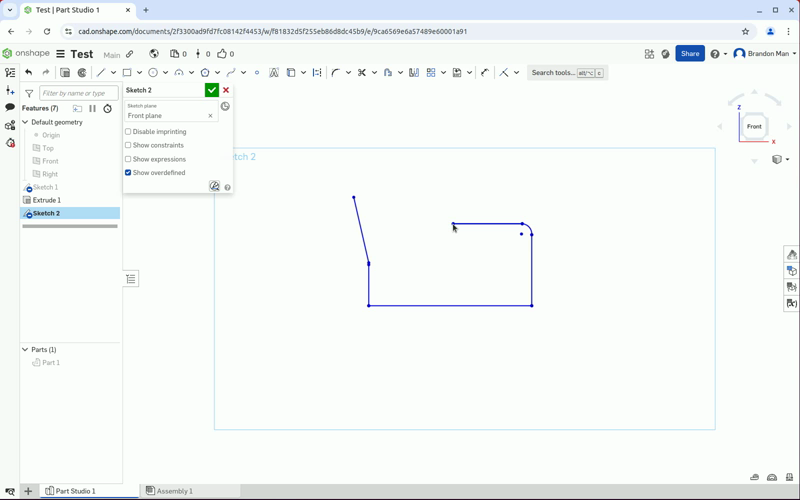
mouse_move(453, 223)
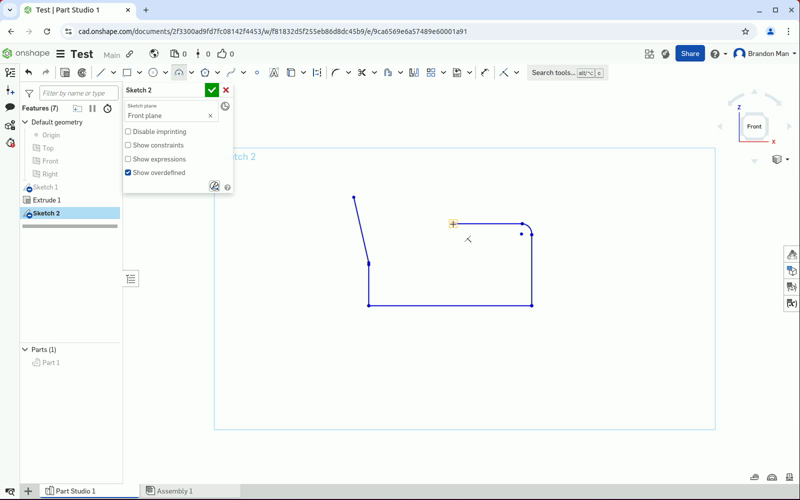
click(453, 223)
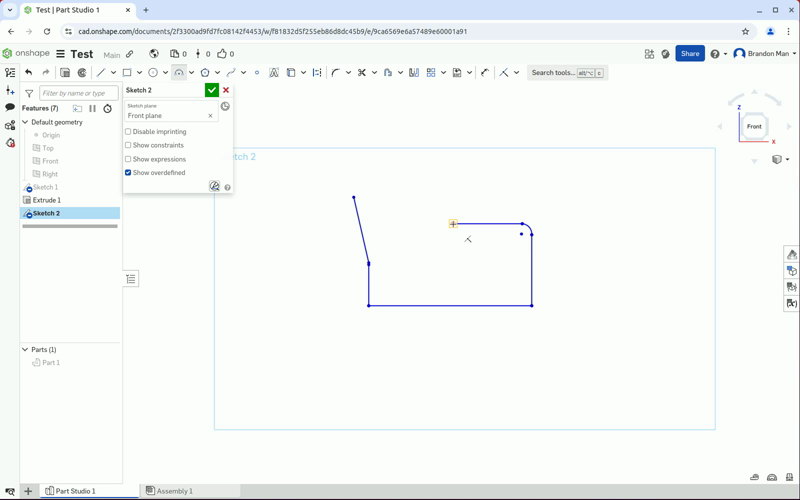
key_down(shift)
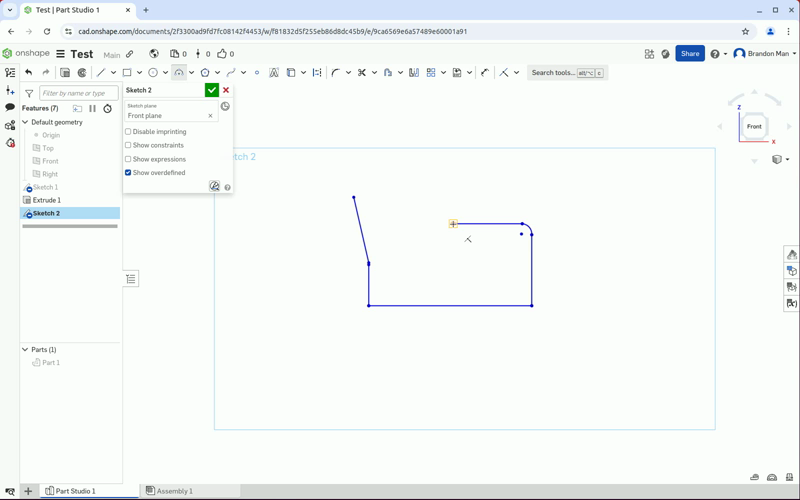
mouse_move(447, 221)
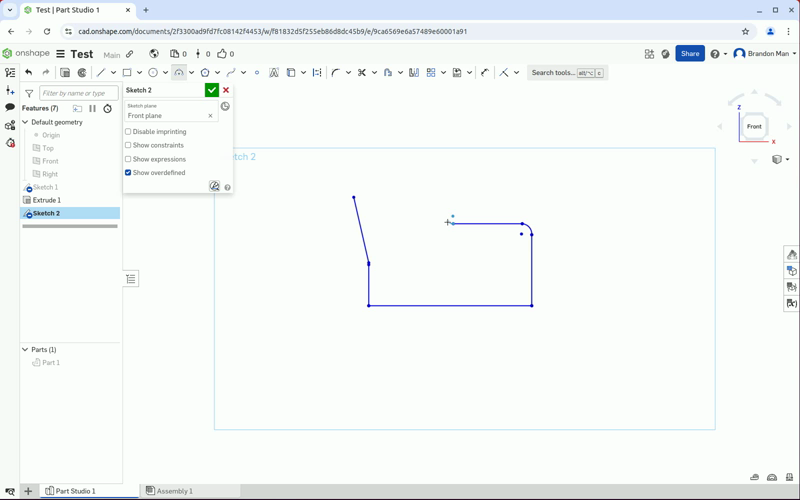
scroll(6)
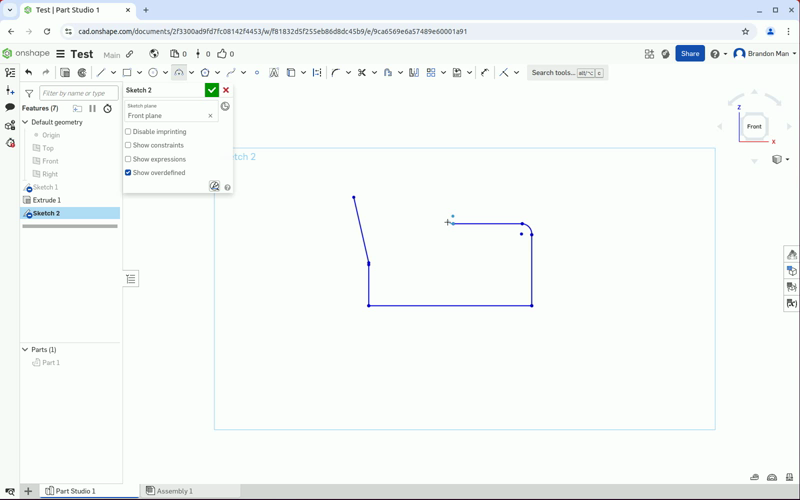
scroll(6)
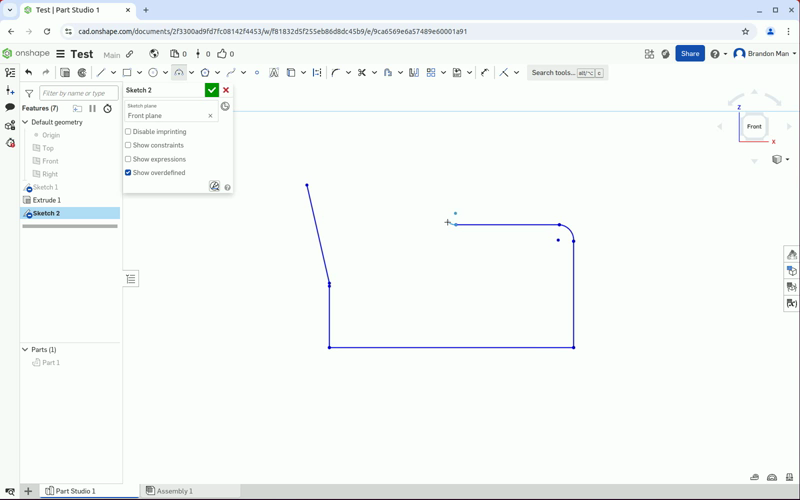
scroll(6)
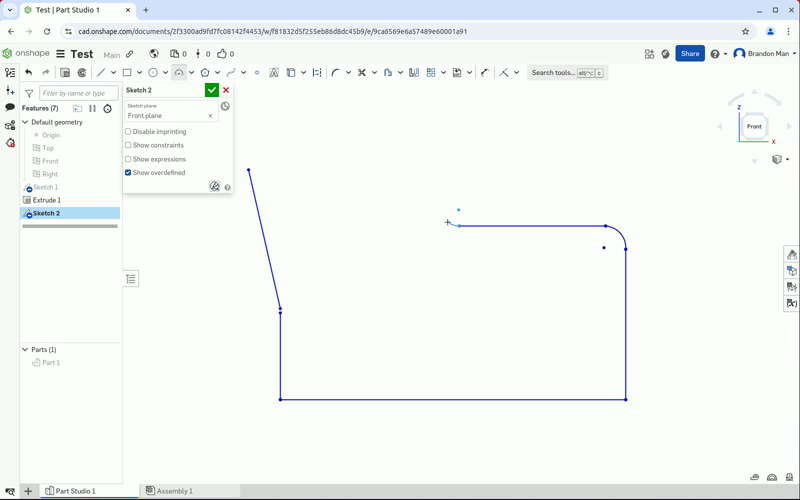
scroll(6)
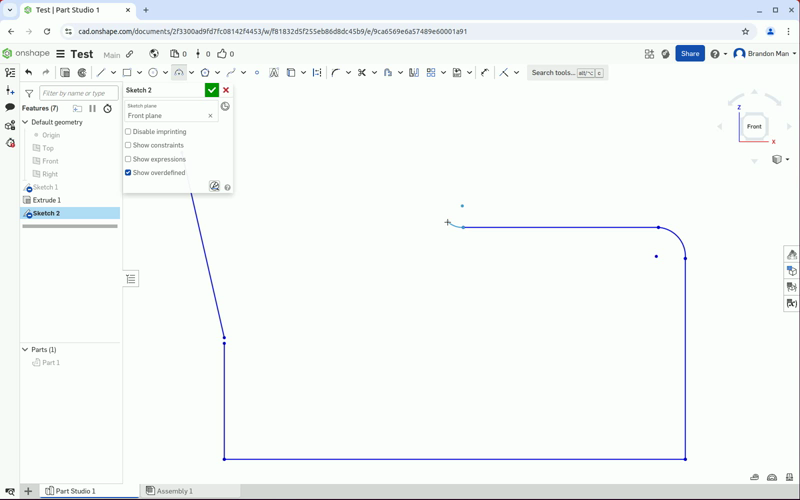
scroll(6)
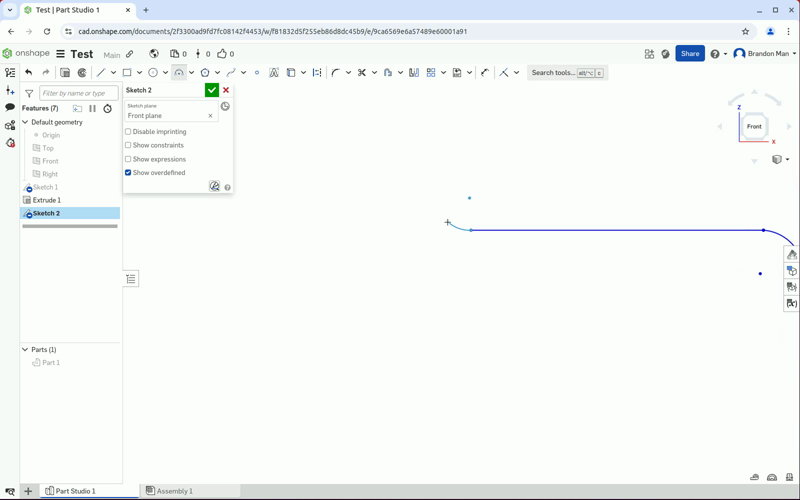
scroll(6)
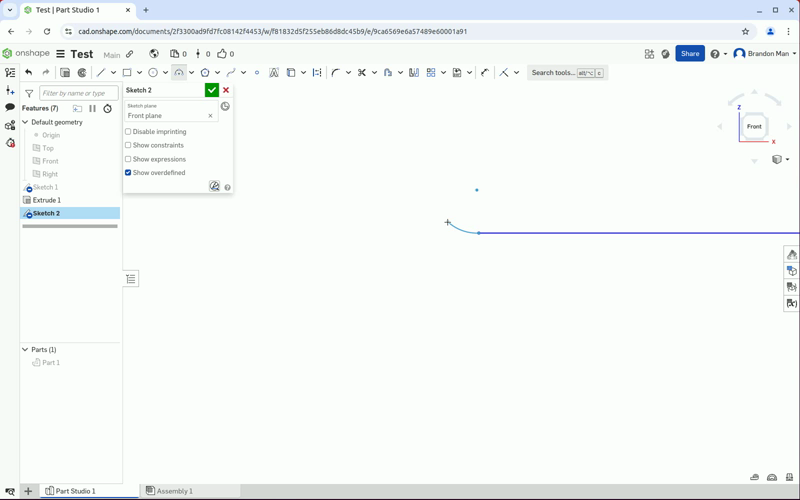
scroll(6)
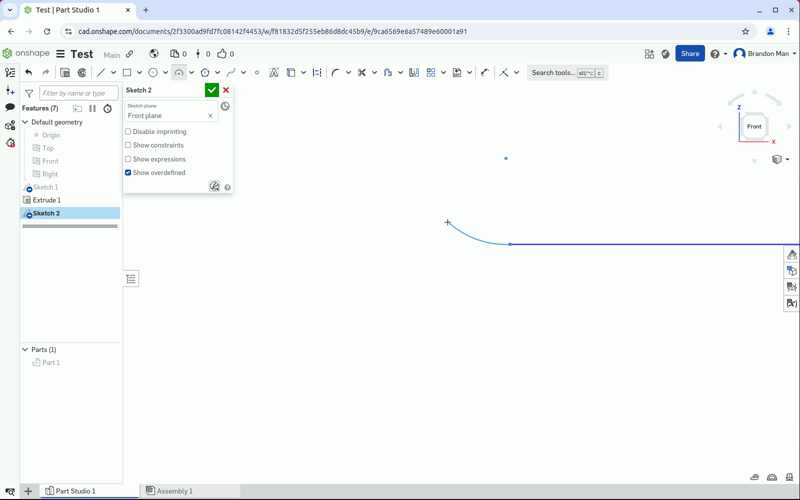
click(447, 221)
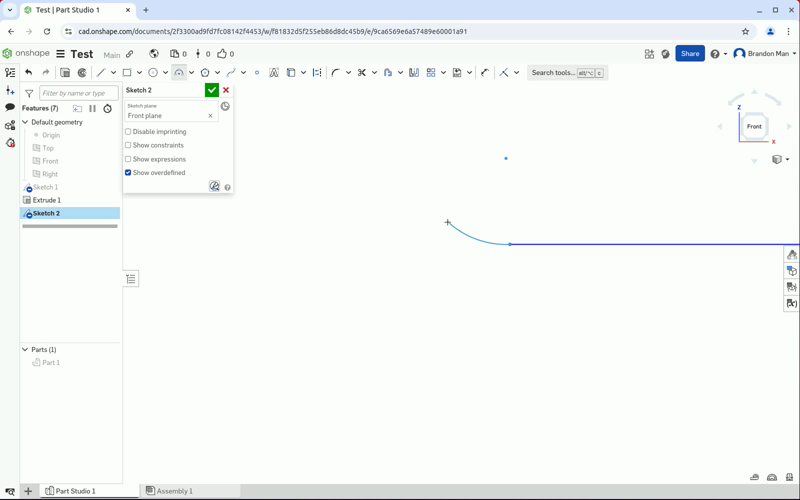
scroll(-6)
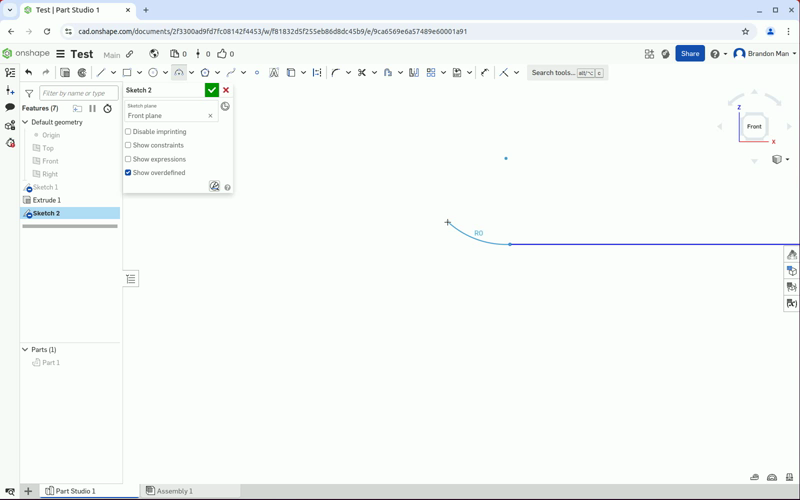
scroll(-6)
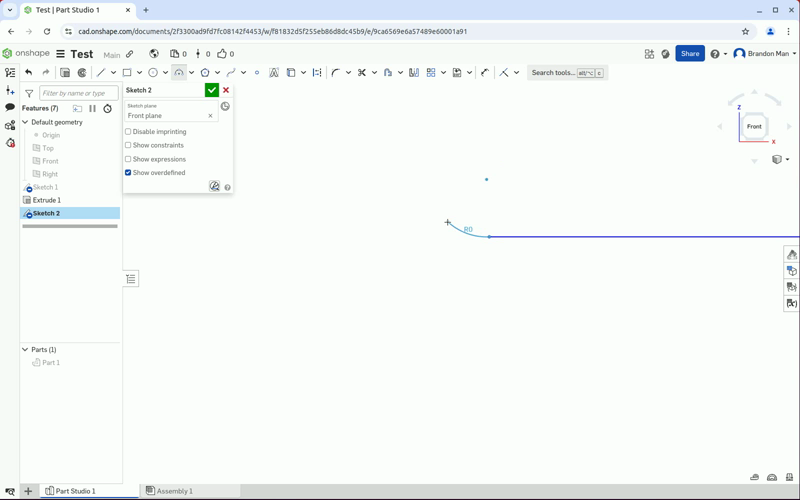
scroll(-6)
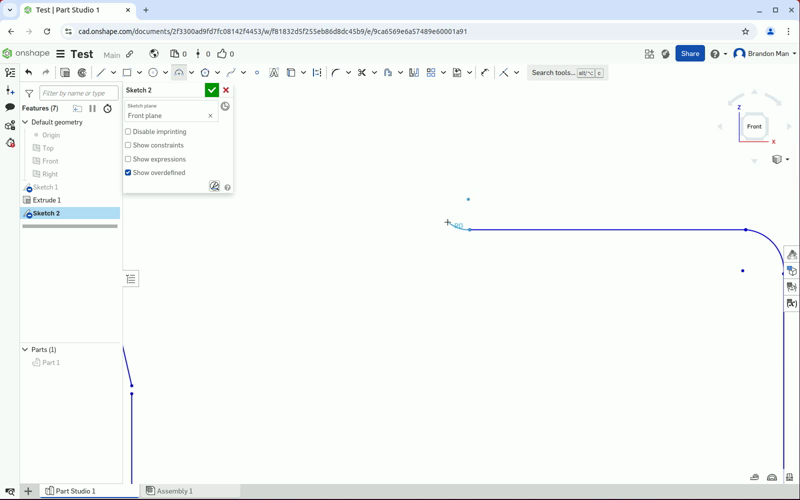
scroll(-6)
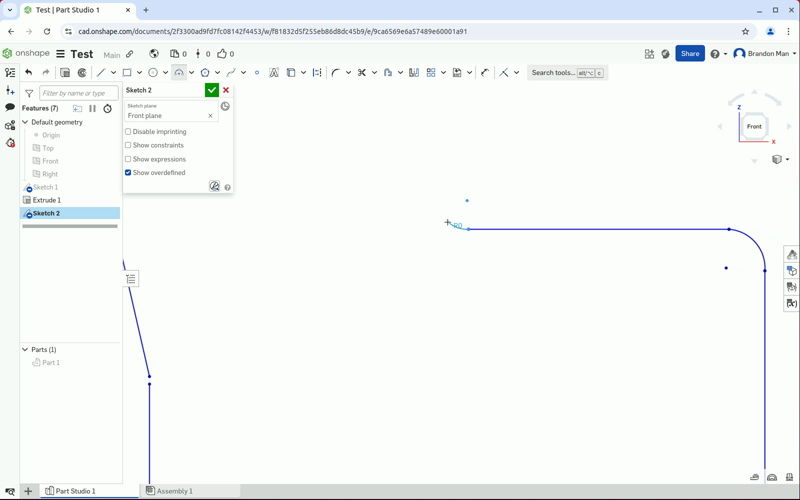
scroll(-6)
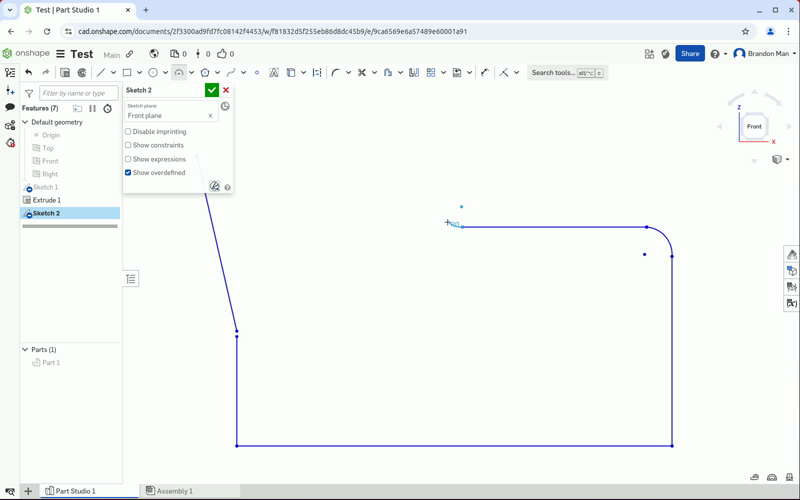
scroll(-6)
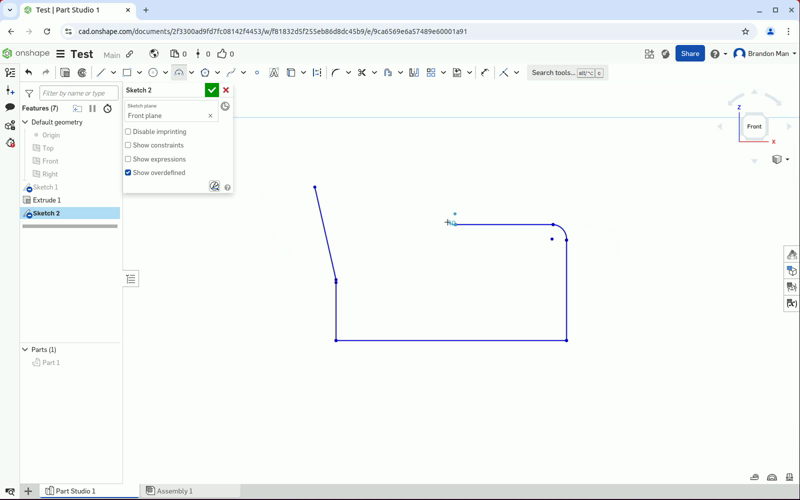
scroll(-6)
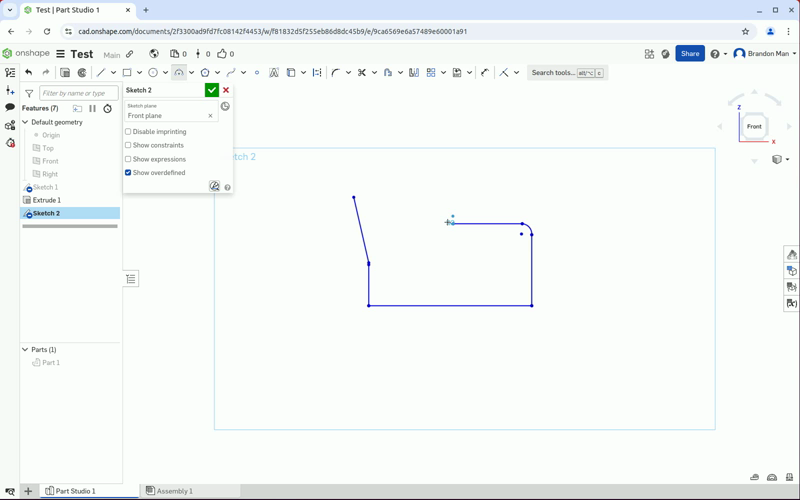
mouse_move(450, 223)
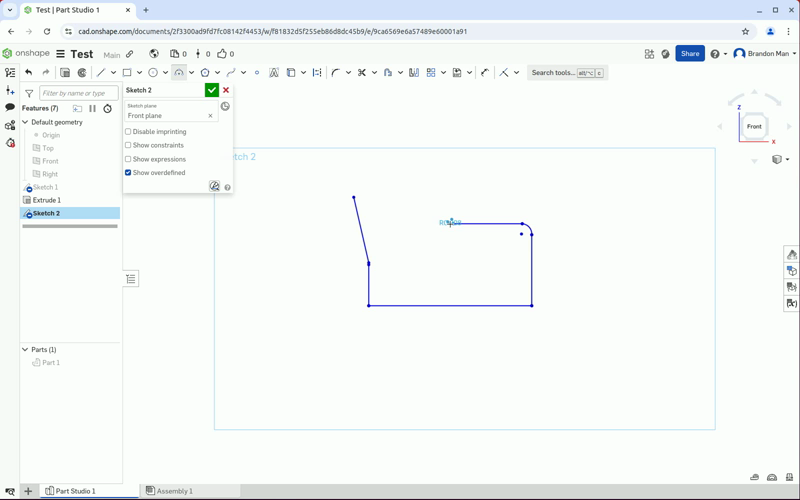
scroll(6)
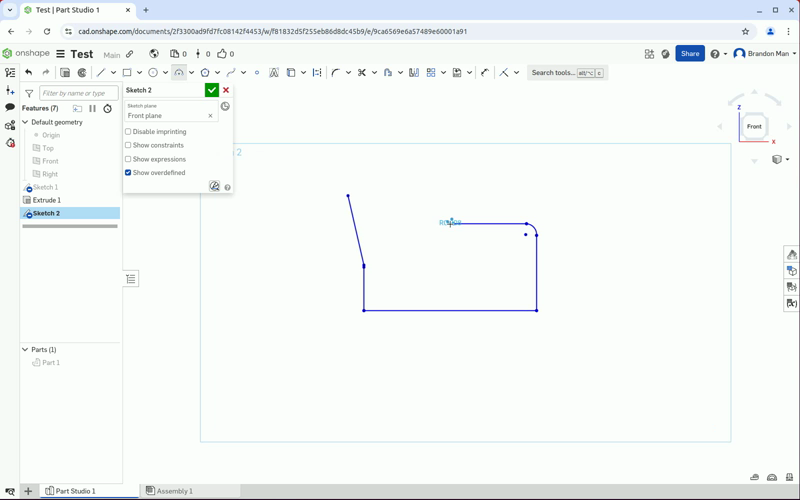
scroll(6)
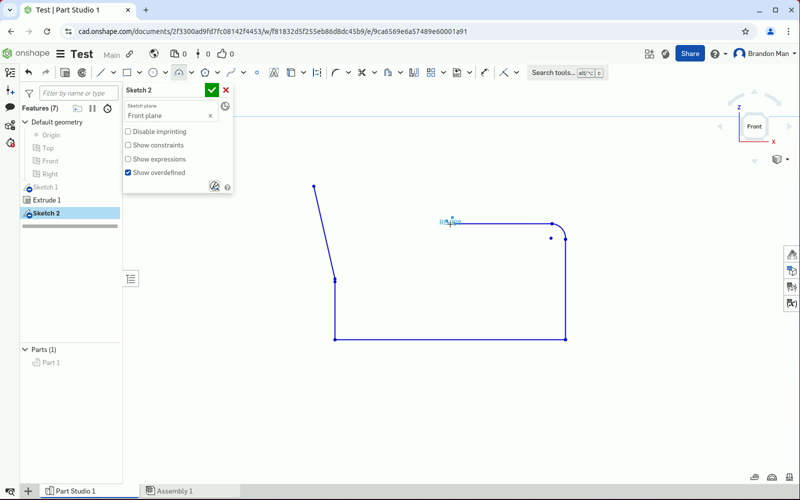
scroll(6)
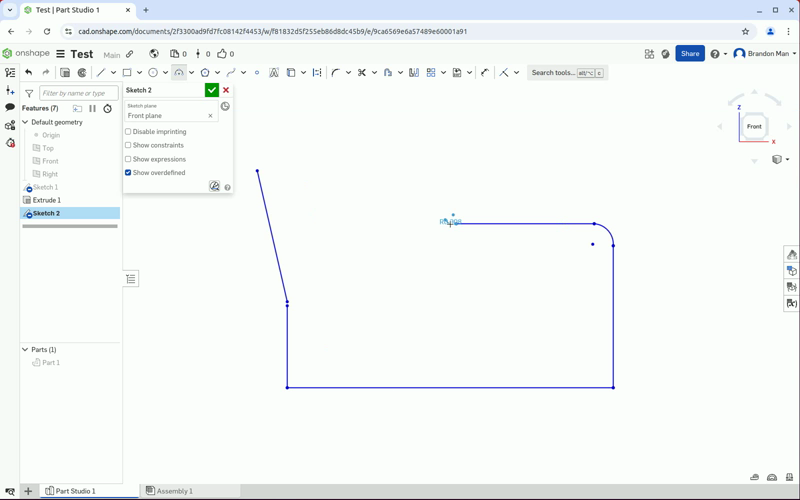
scroll(6)
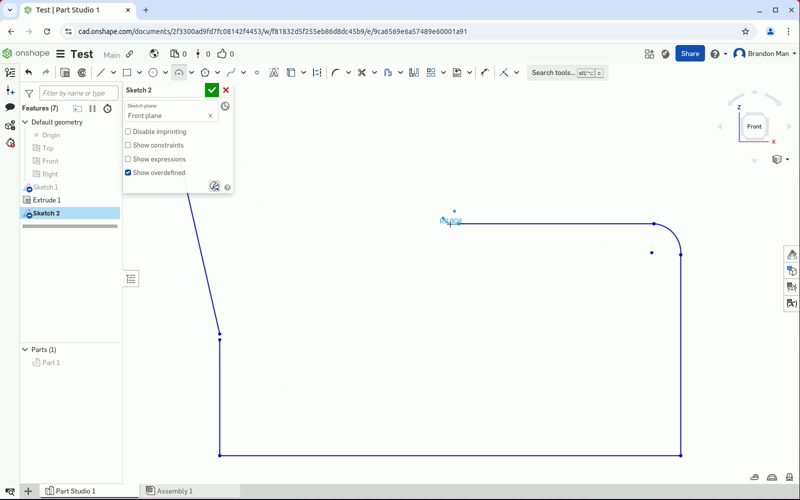
scroll(6)
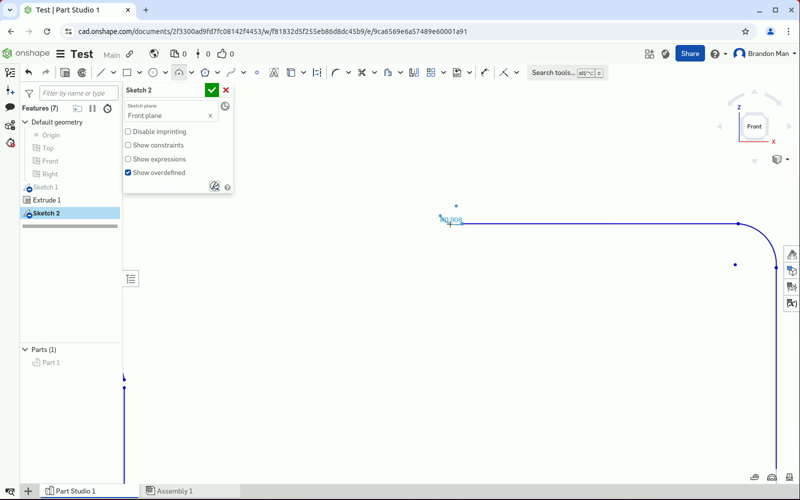
scroll(6)
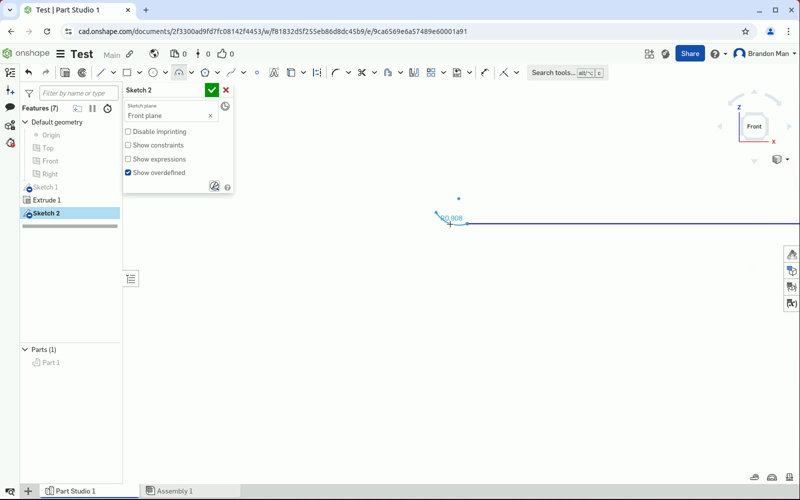
scroll(6)
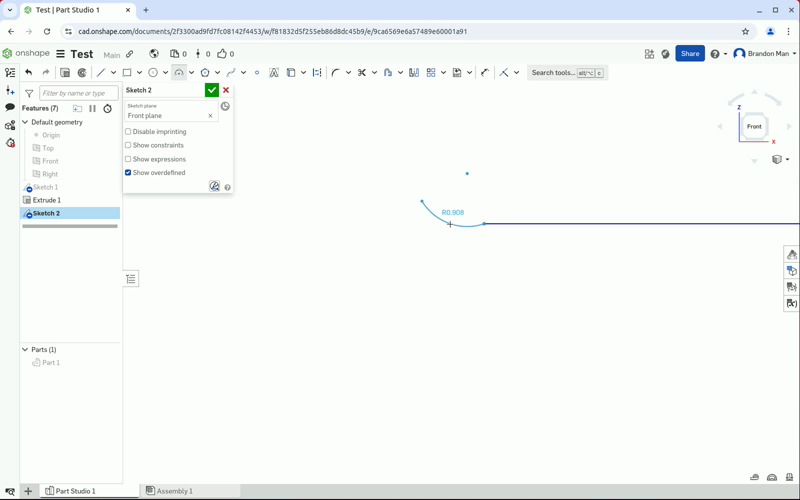
click(450, 223)
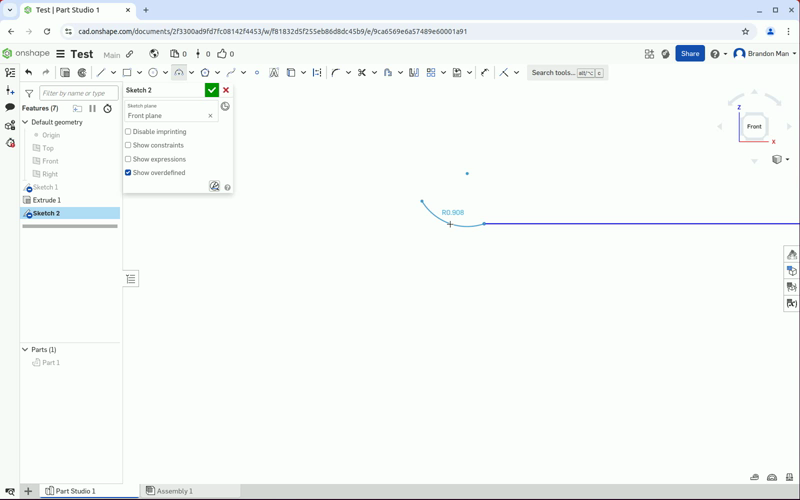
scroll(-6)
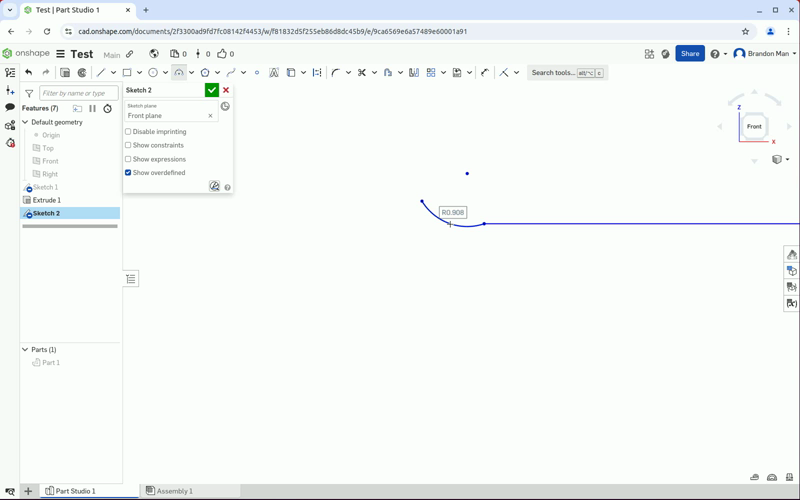
scroll(-6)
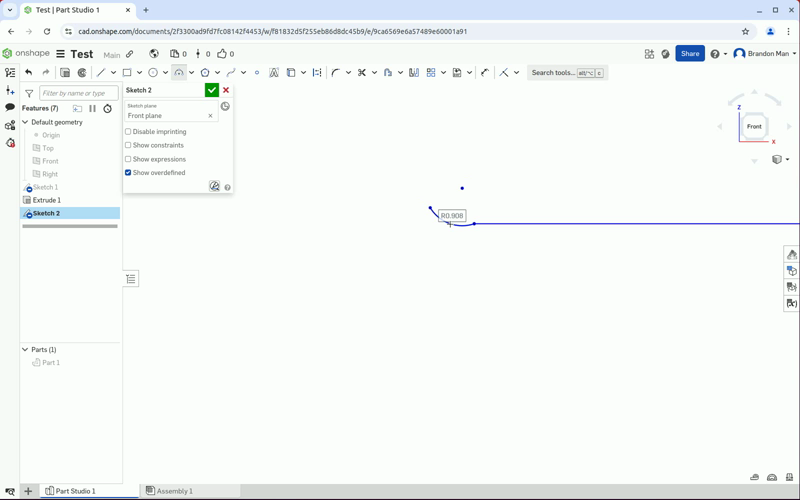
scroll(-6)
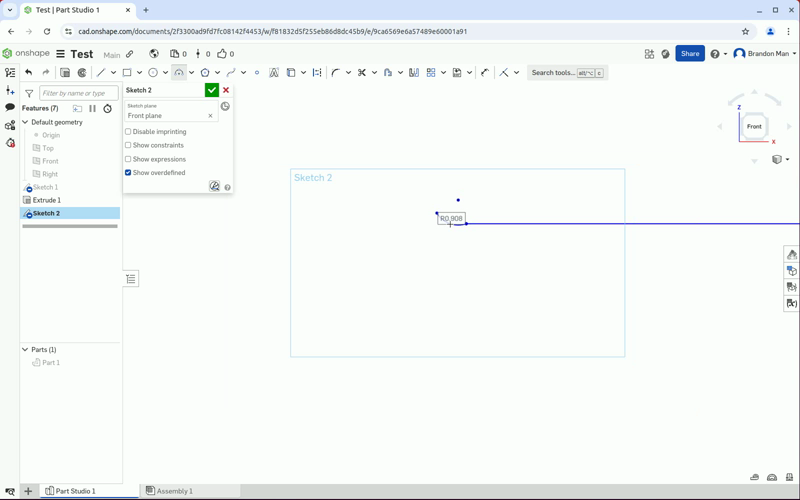
scroll(-6)
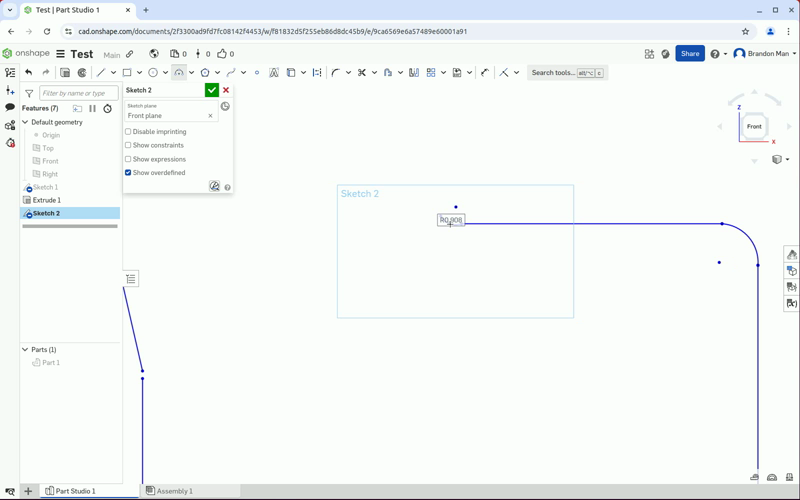
scroll(-6)
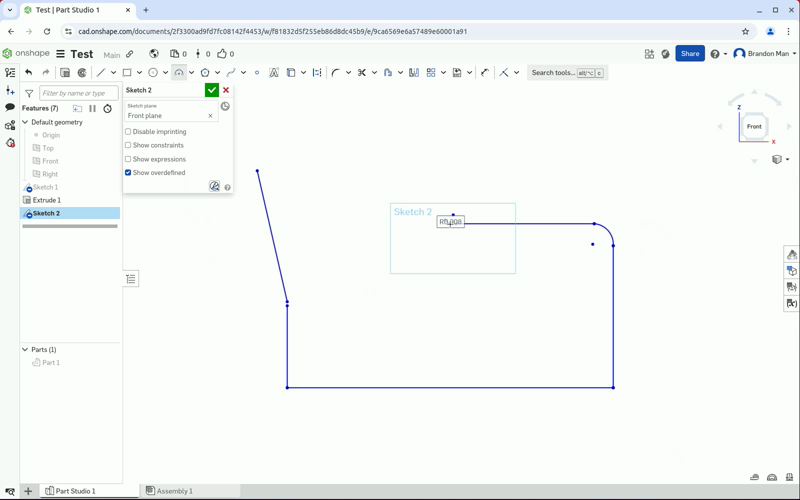
scroll(-6)
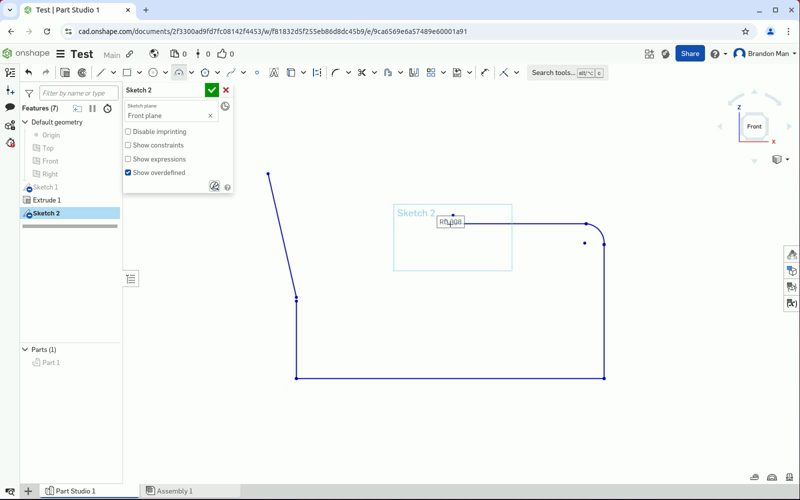
scroll(-6)
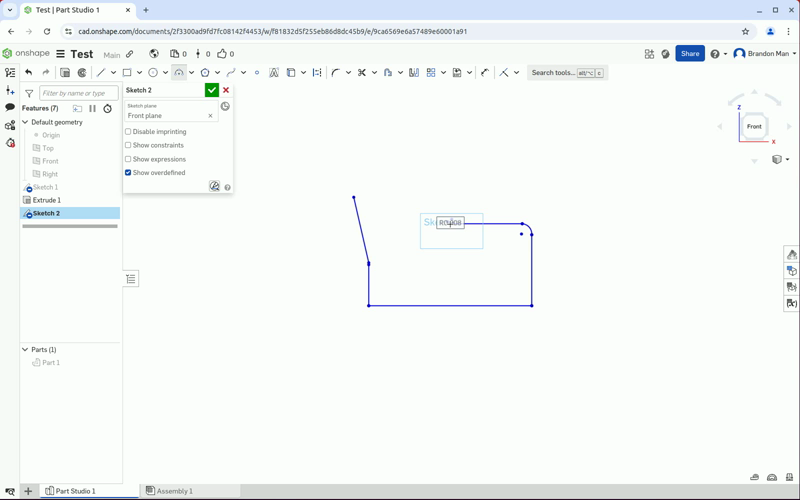
key_up(shift)
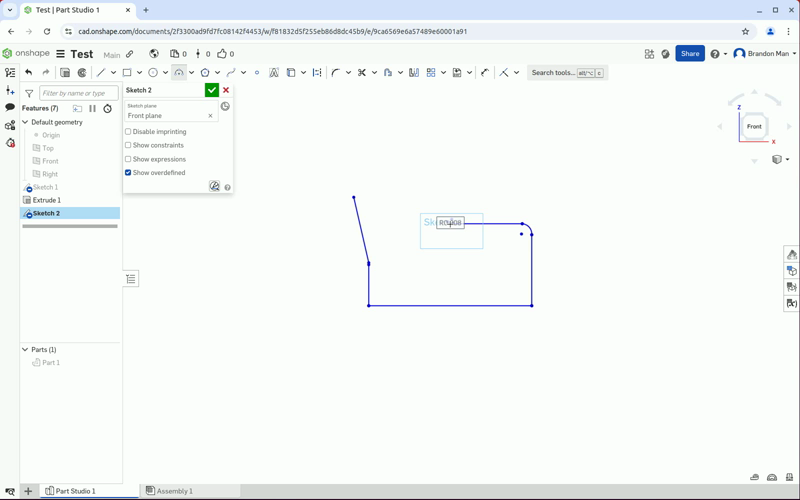
key(esc)
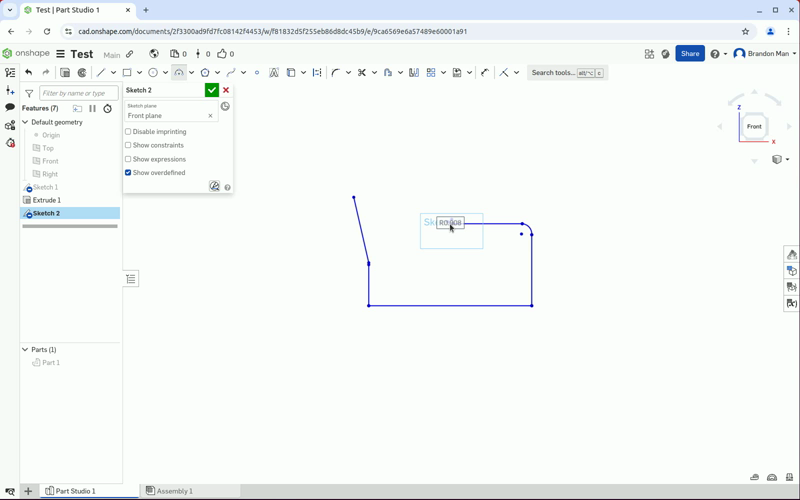
key(l)
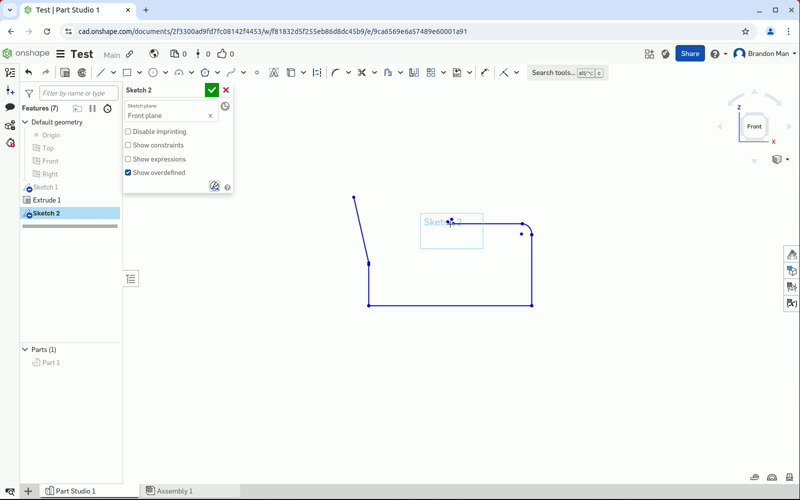
mouse_move(447, 221)
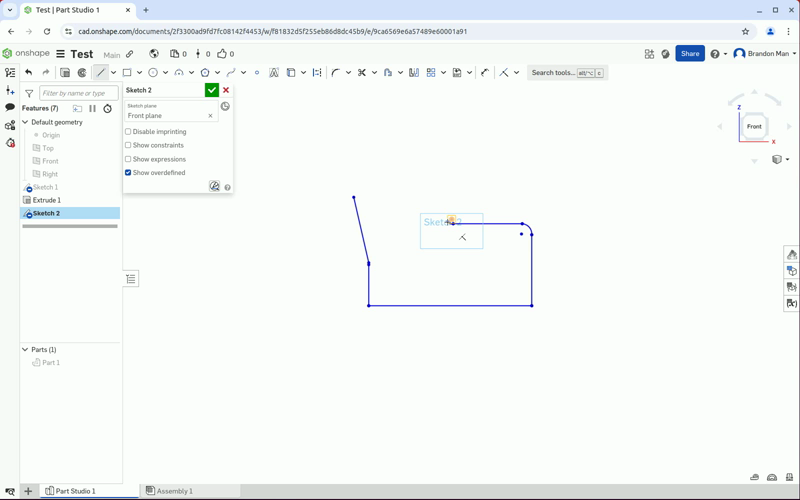
scroll(6)
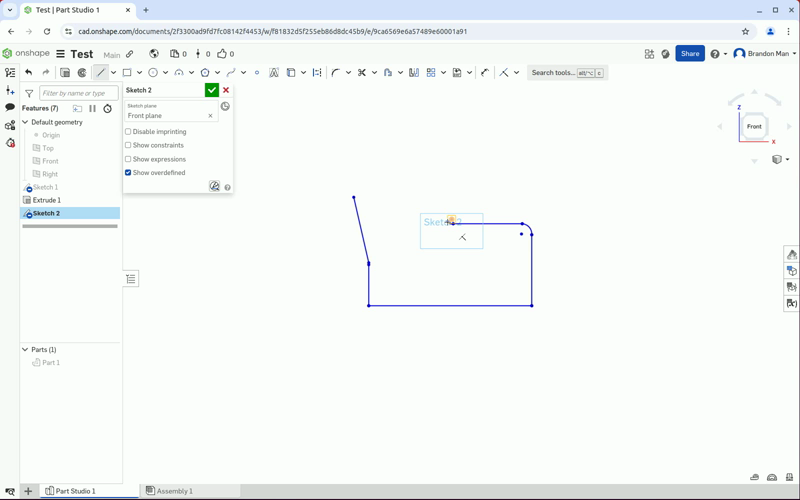
scroll(6)
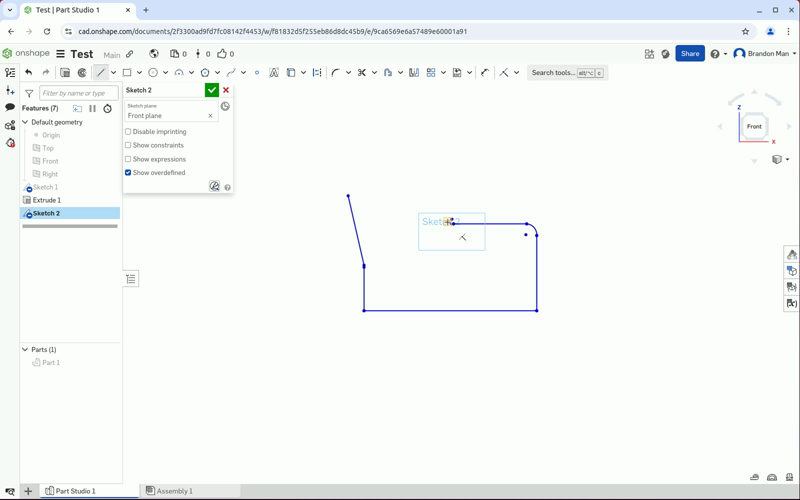
scroll(6)
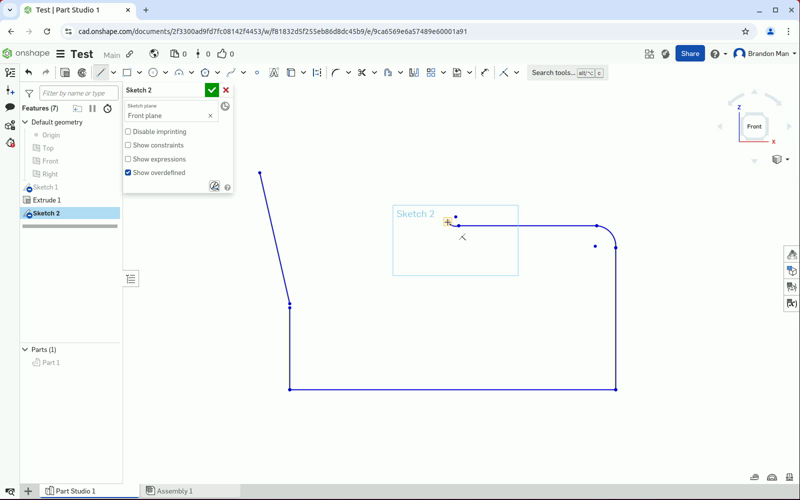
scroll(6)
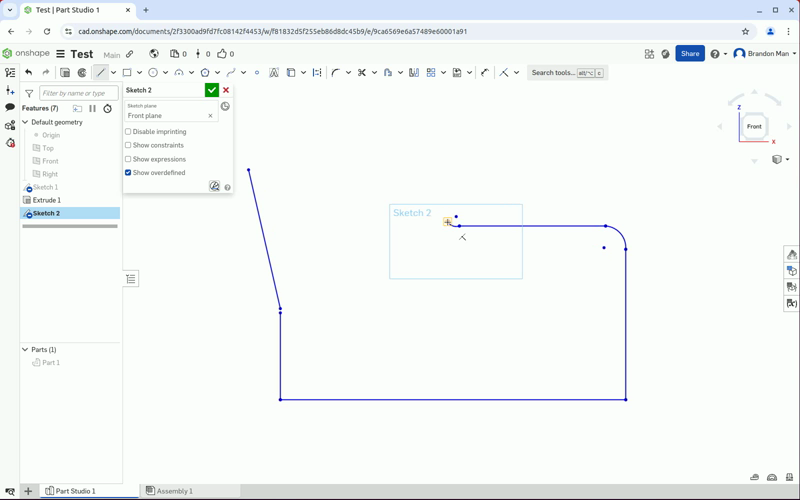
scroll(6)
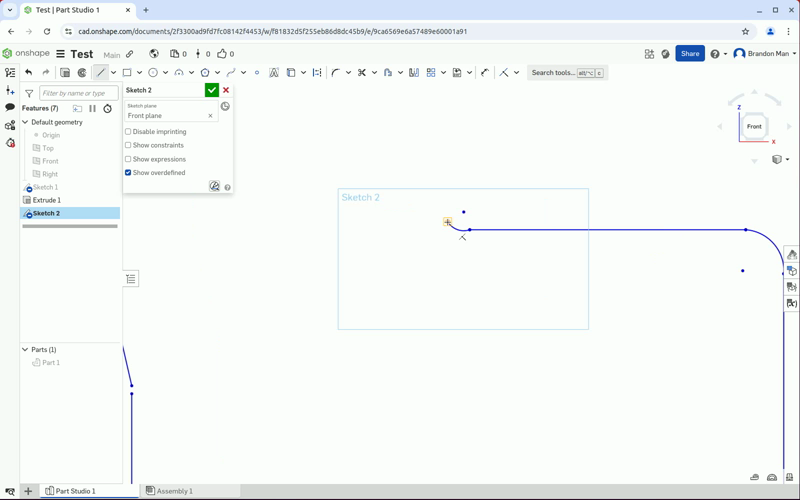
scroll(6)
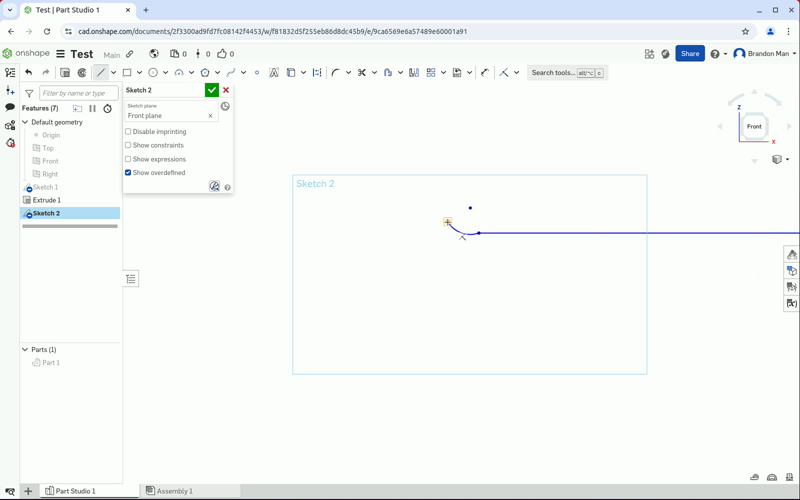
scroll(6)
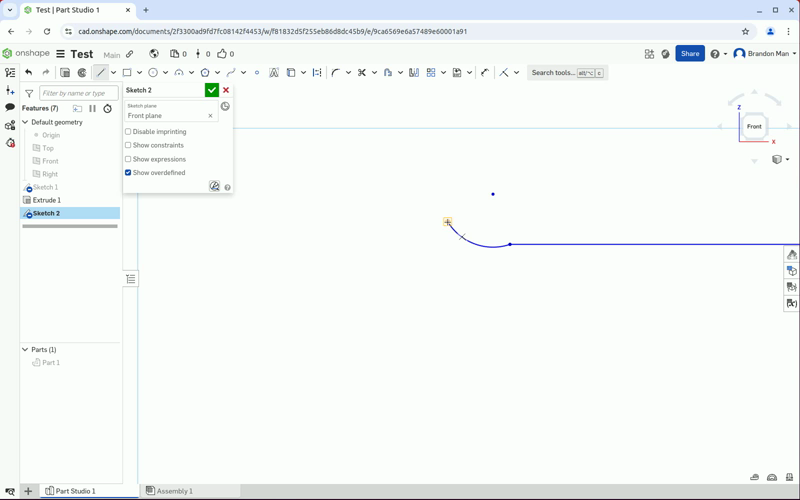
click(447, 221)
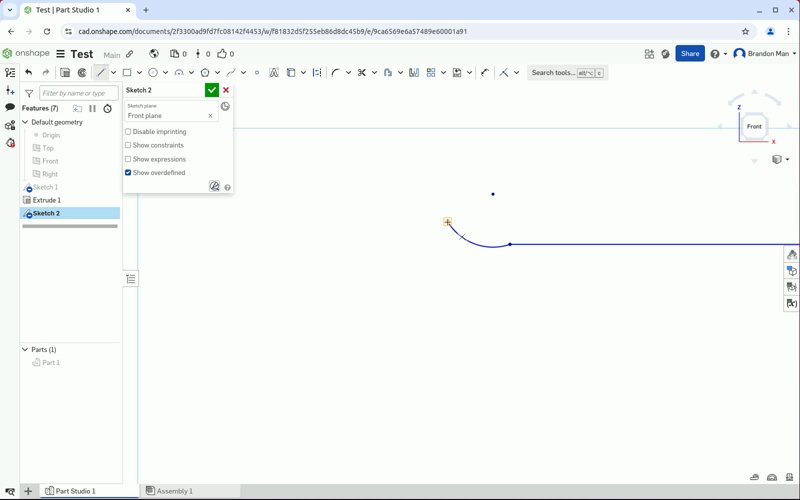
scroll(-6)
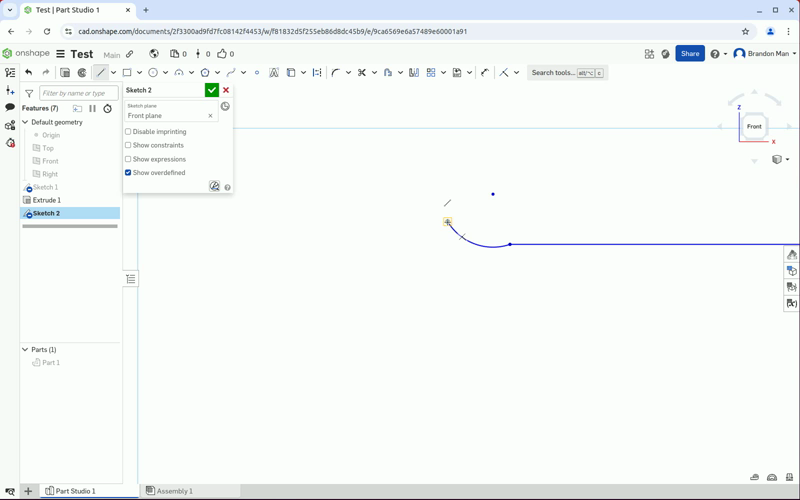
scroll(-6)
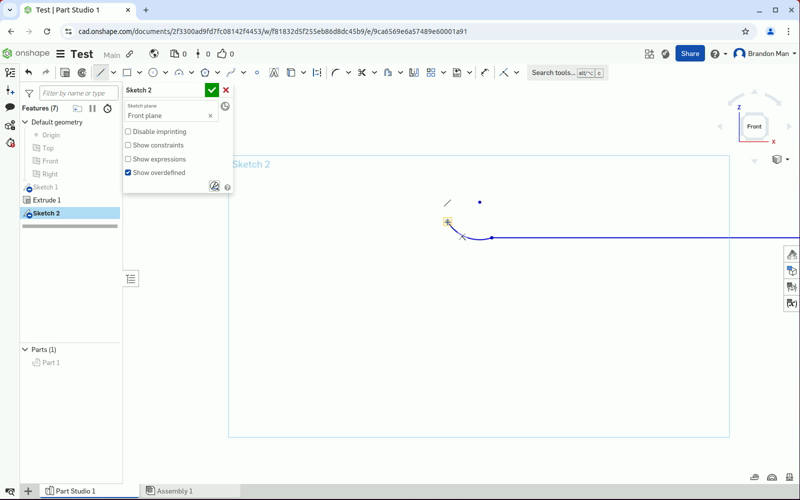
scroll(-6)
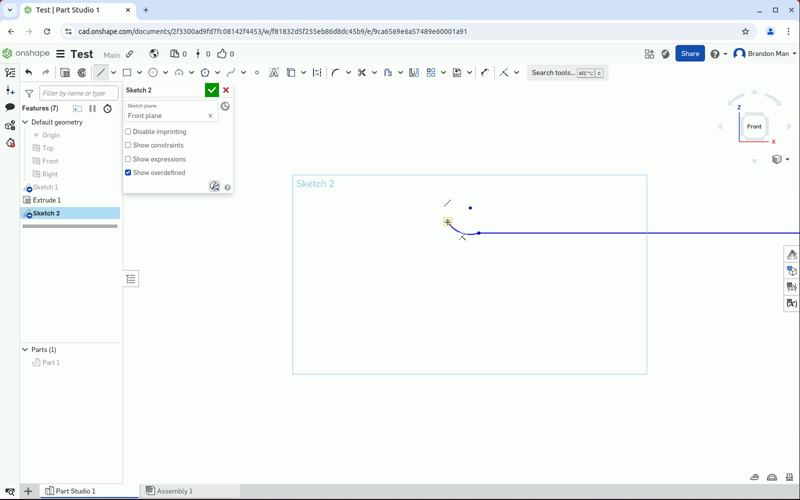
scroll(-6)
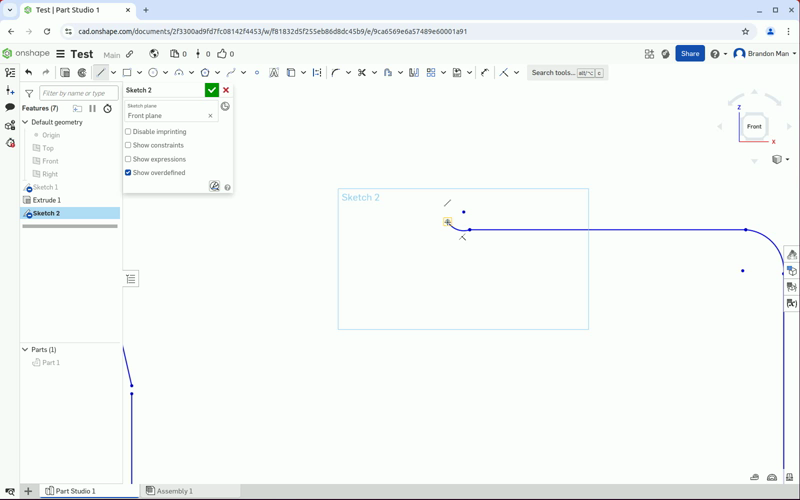
scroll(-6)
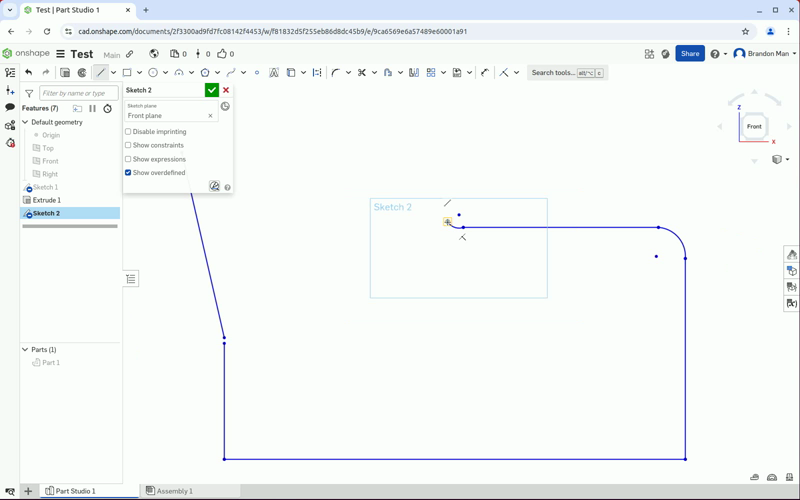
scroll(-6)
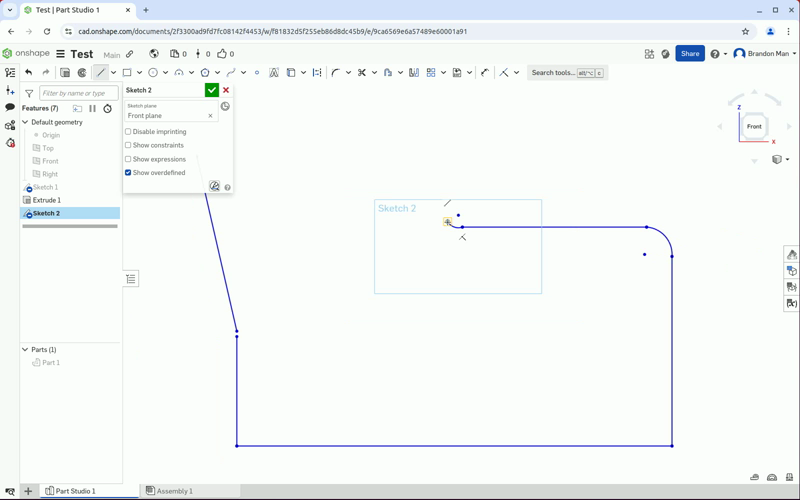
scroll(-6)
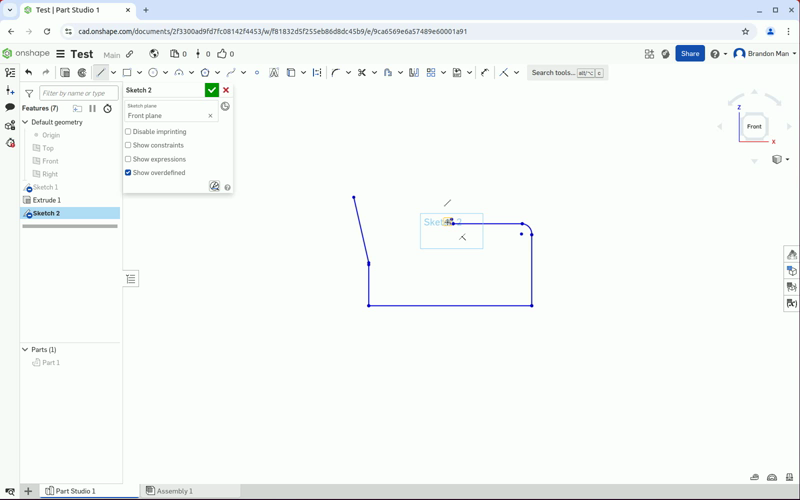
key_down(shift)
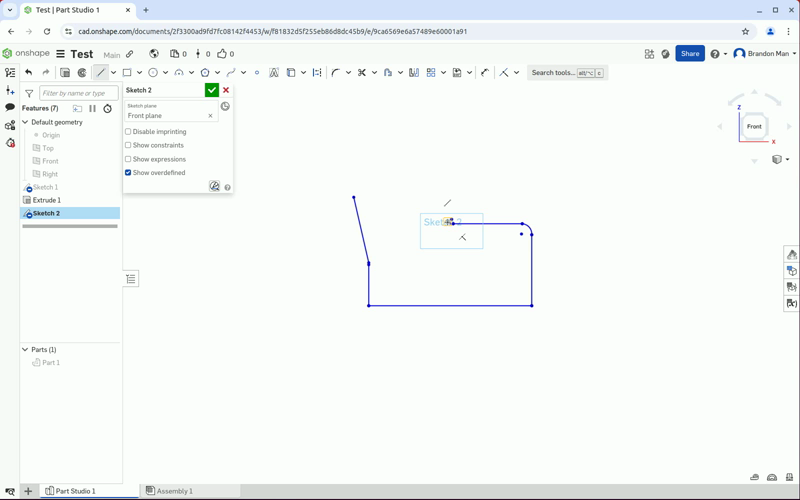
mouse_move(400, 178)
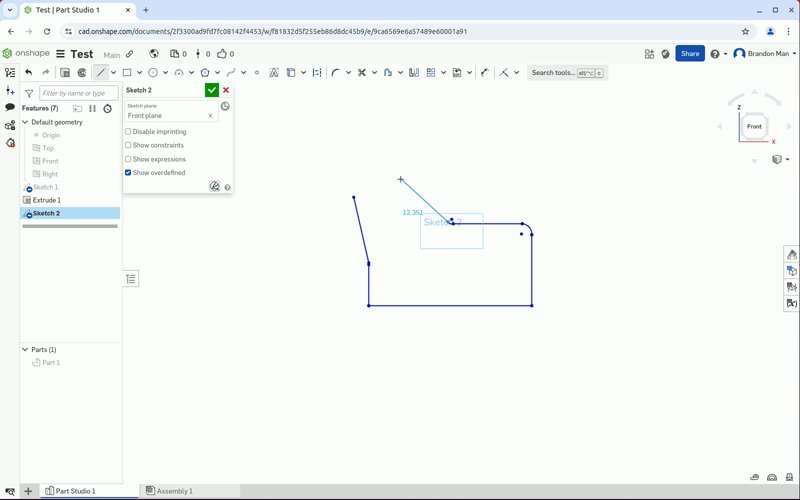
click(400, 178)
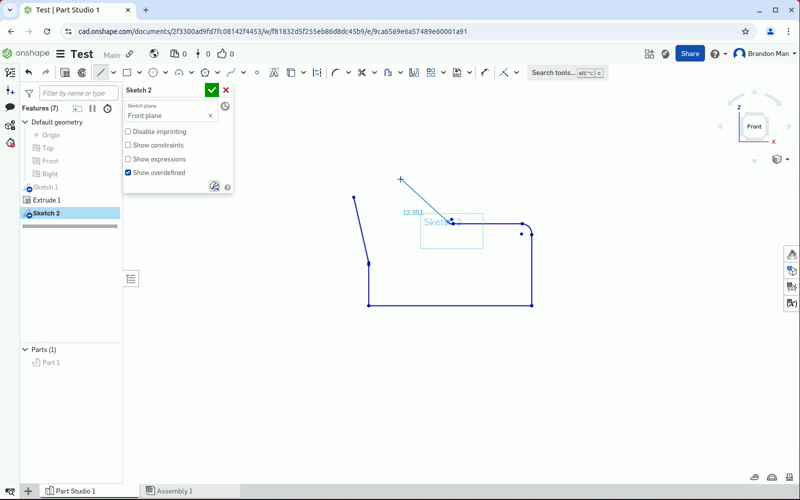
key_up(shift)
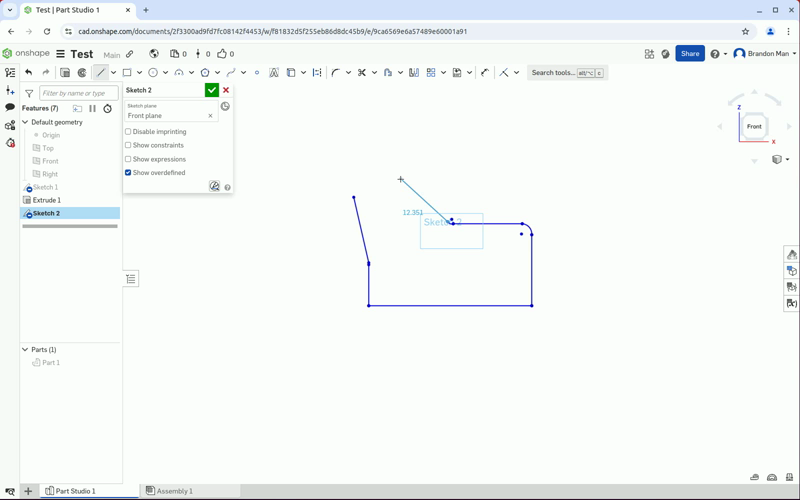
key_down(shift)
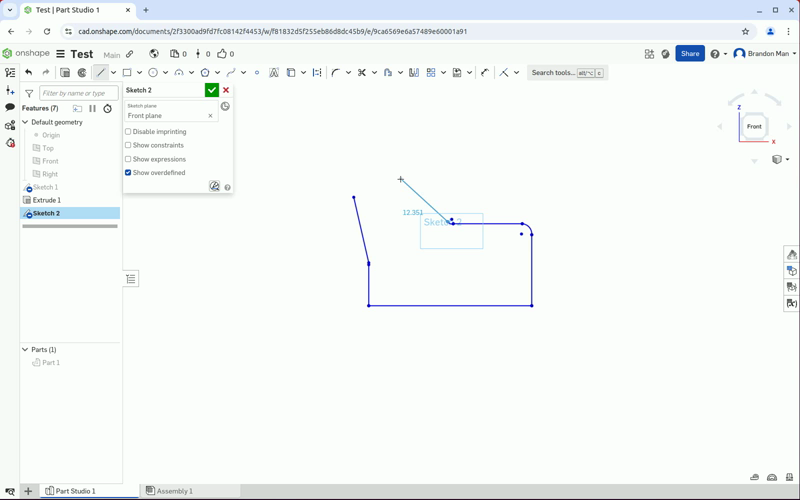
mouse_move(430, 178)
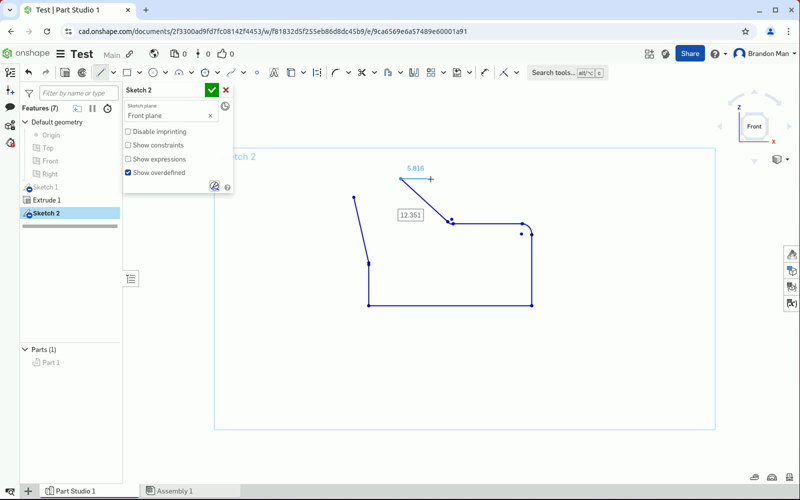
mouse_move(398, 177)
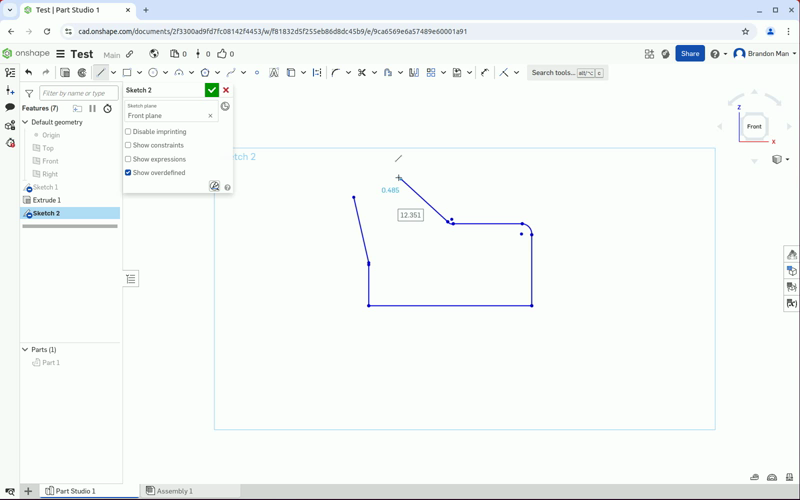
scroll(6)
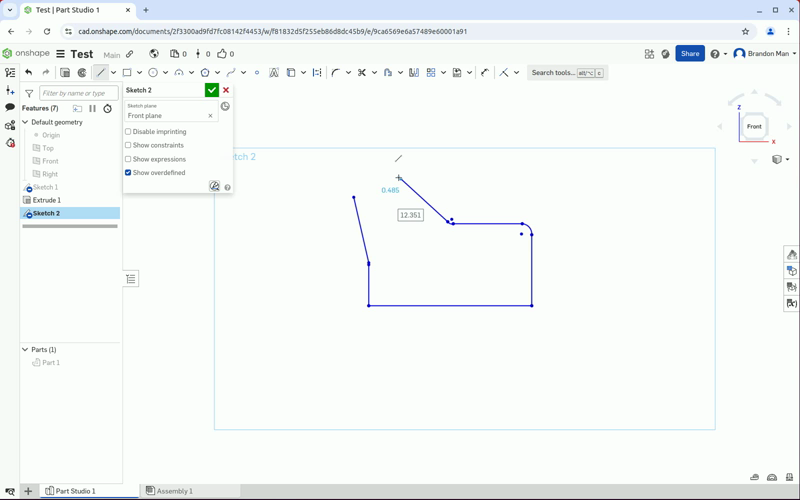
scroll(6)
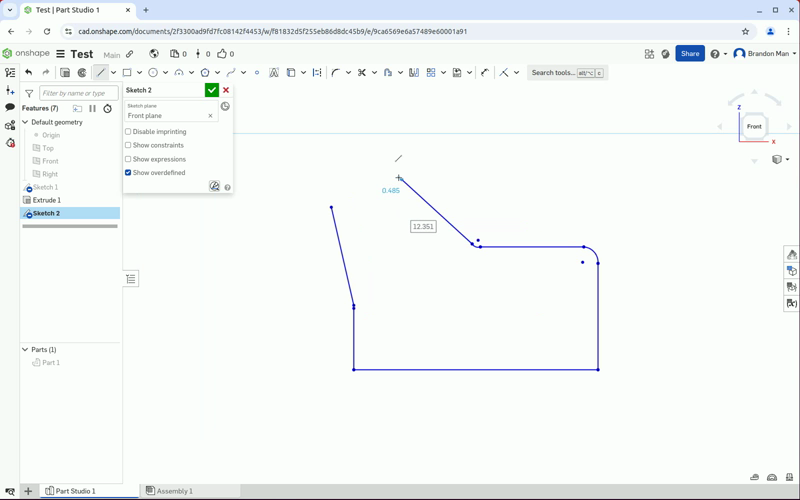
scroll(6)
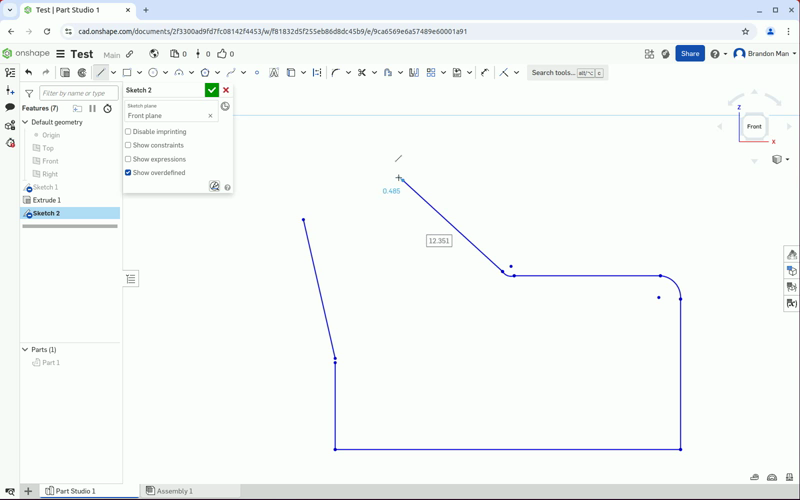
scroll(6)
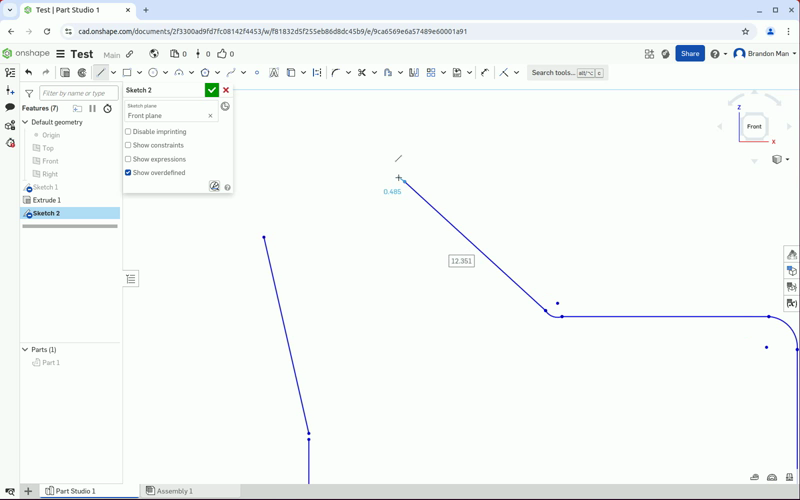
scroll(6)
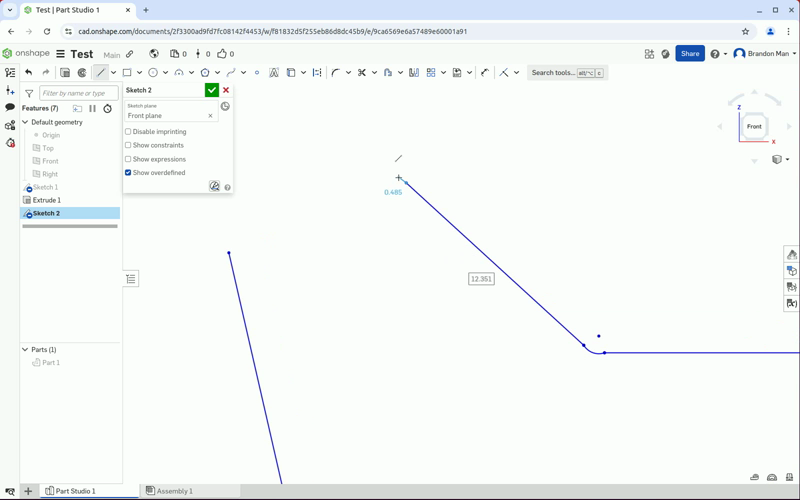
scroll(6)
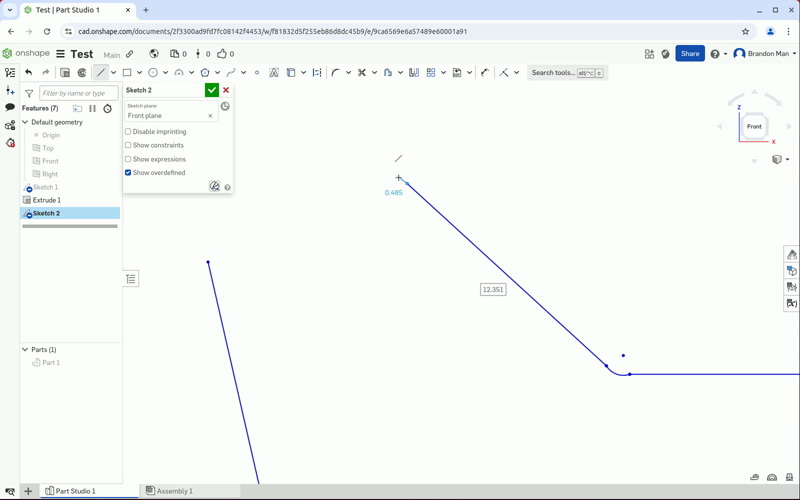
scroll(6)
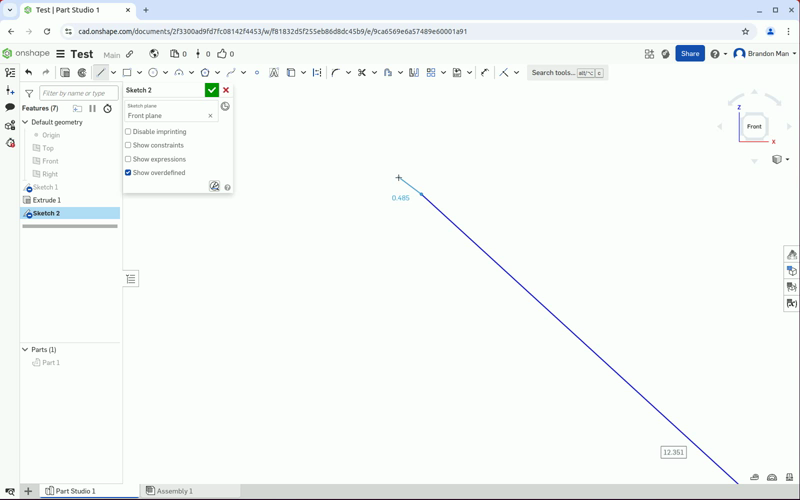
click(398, 177)
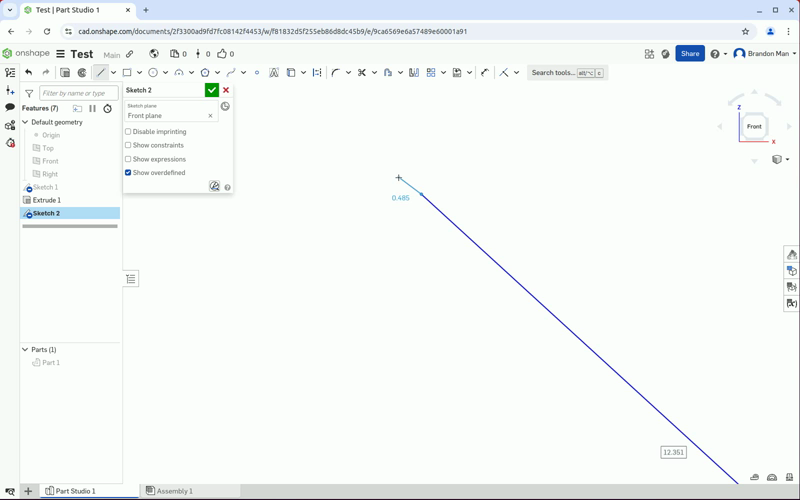
scroll(-6)
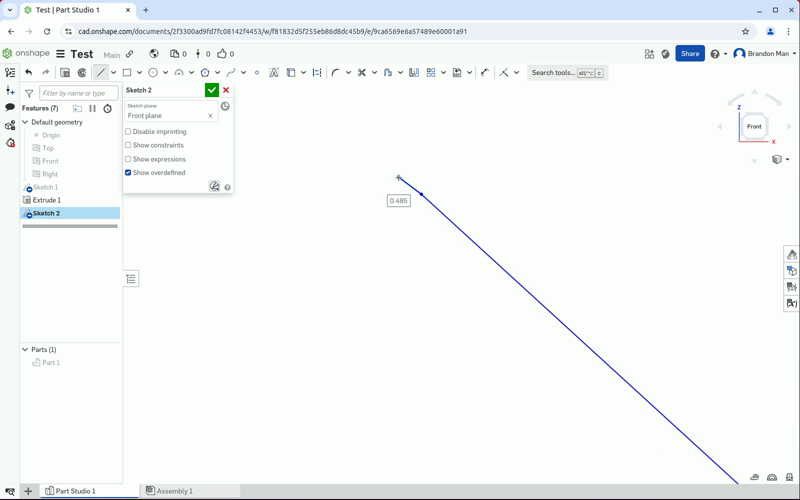
scroll(-6)
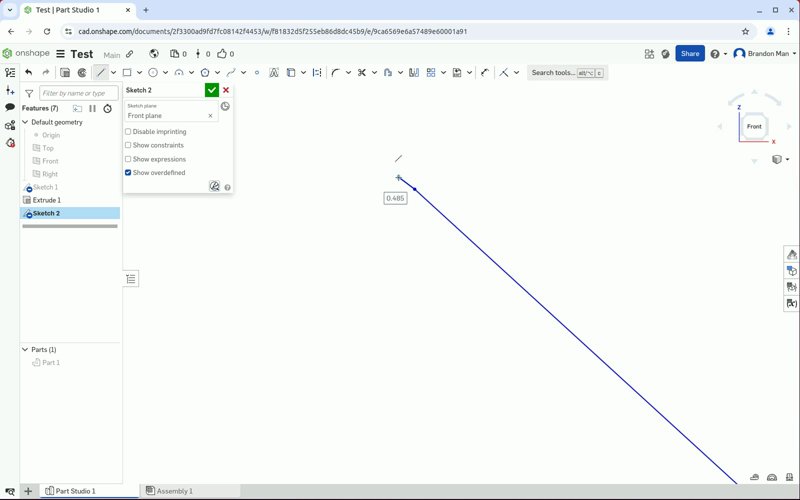
scroll(-6)
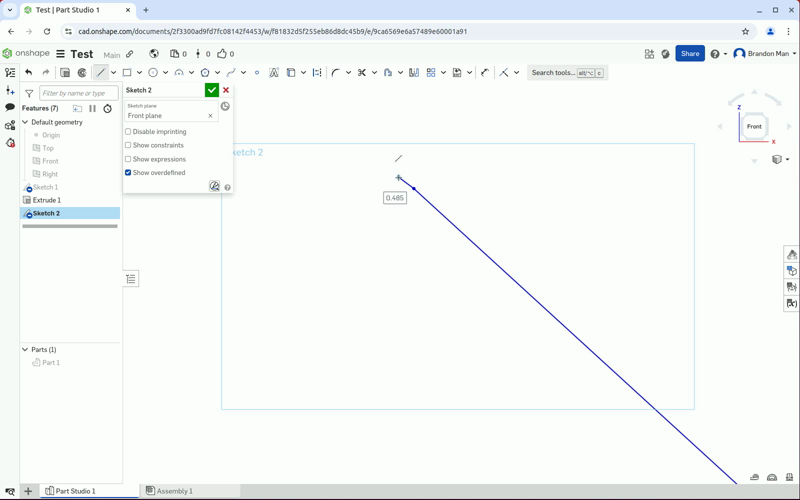
scroll(-6)
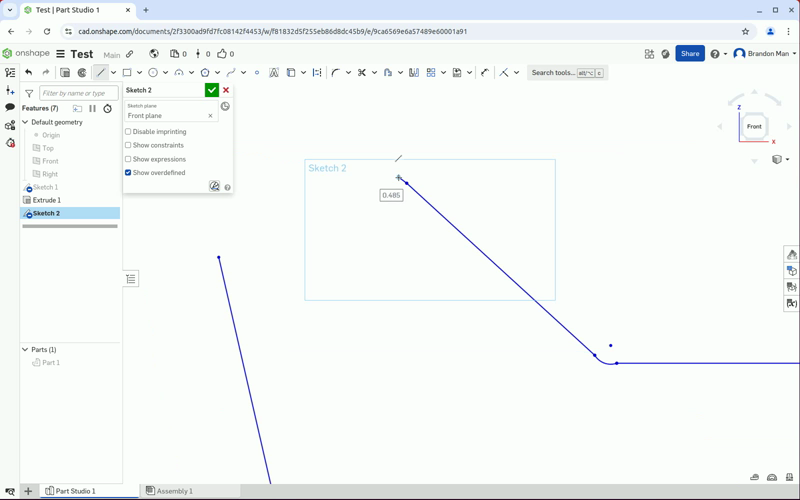
scroll(-6)
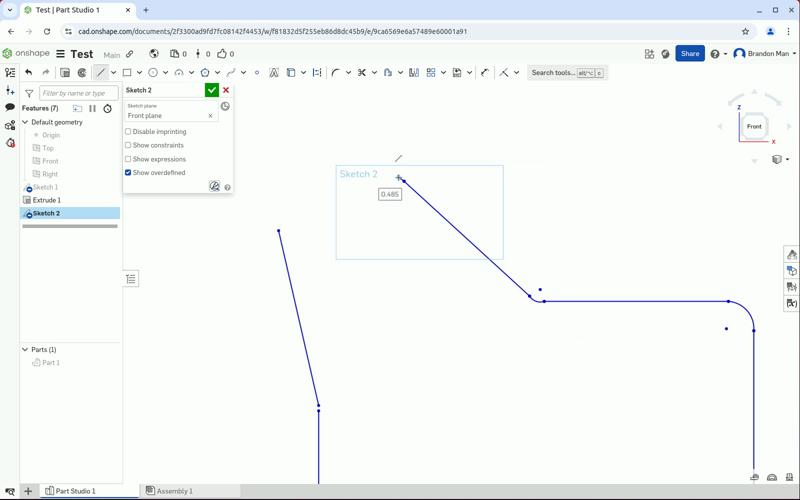
scroll(-6)
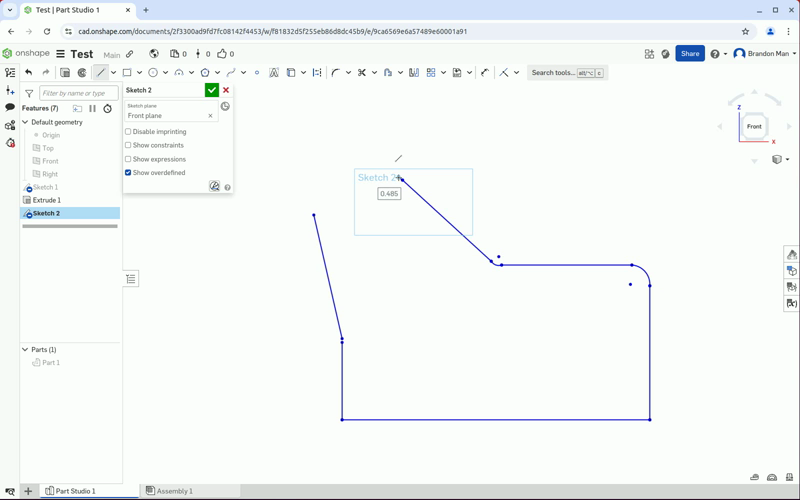
scroll(-6)
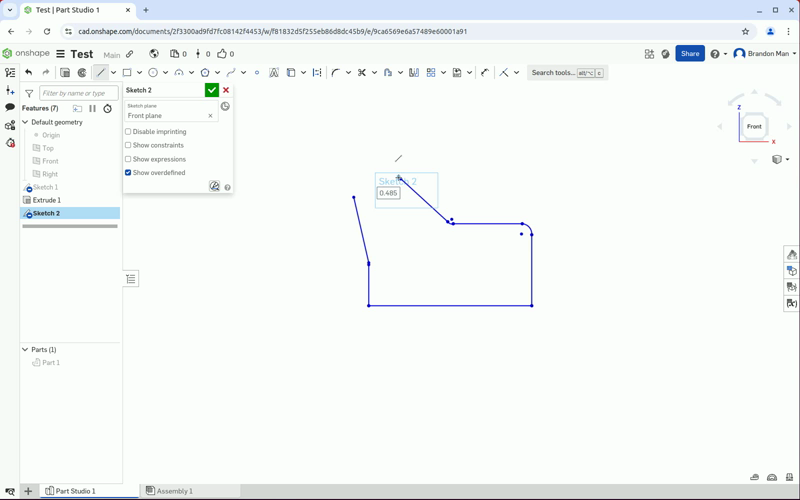
key_up(shift)
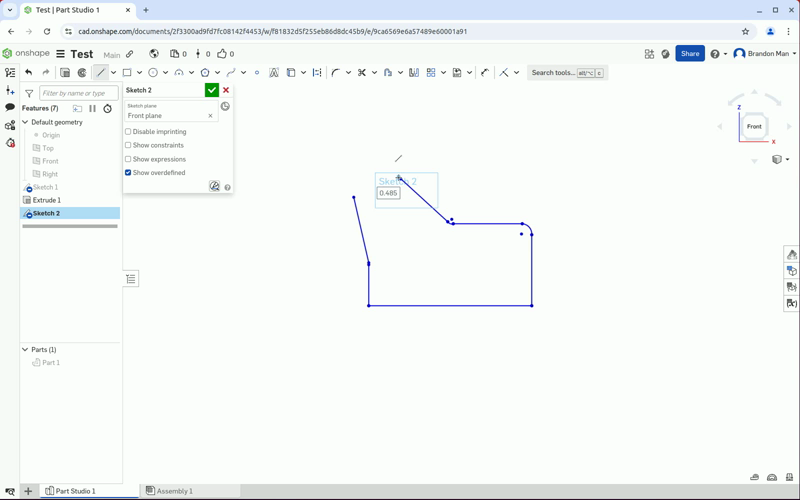
key(esc)
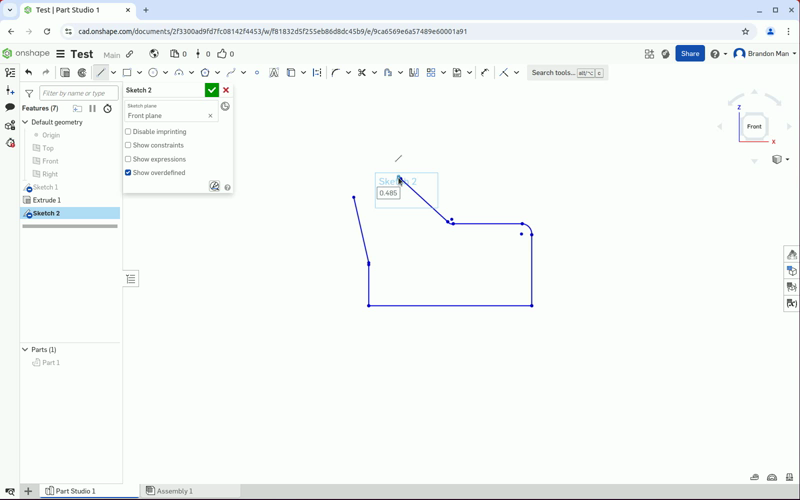
key(a)
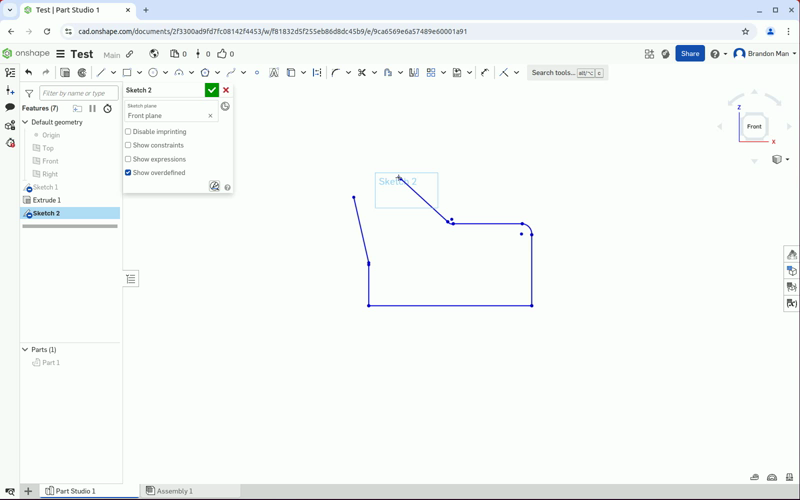
mouse_move(398, 177)
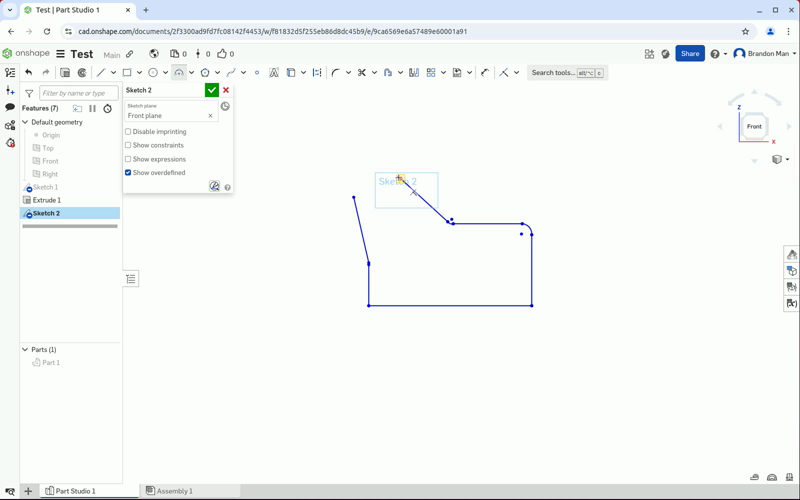
scroll(6)
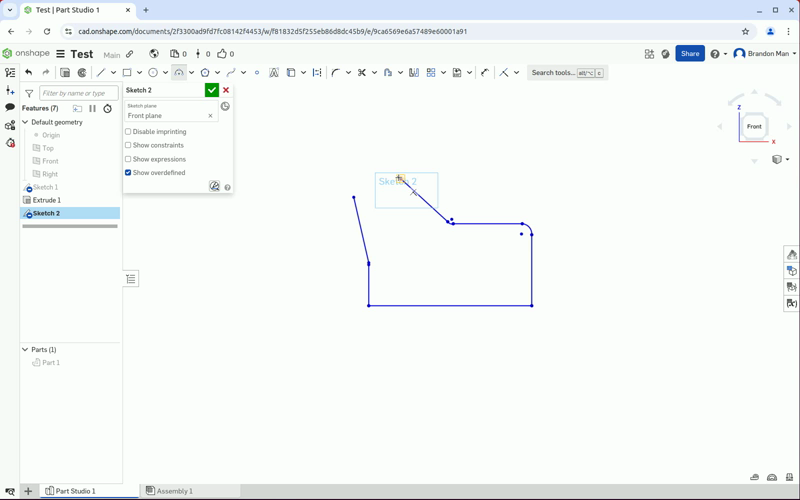
scroll(6)
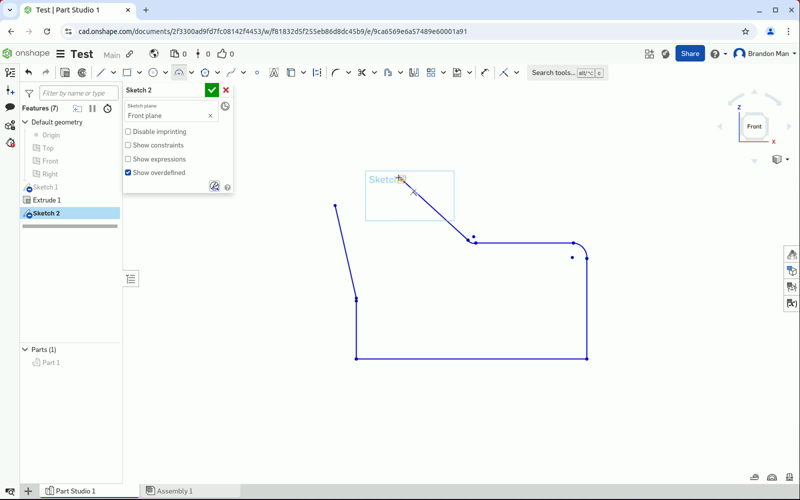
scroll(6)
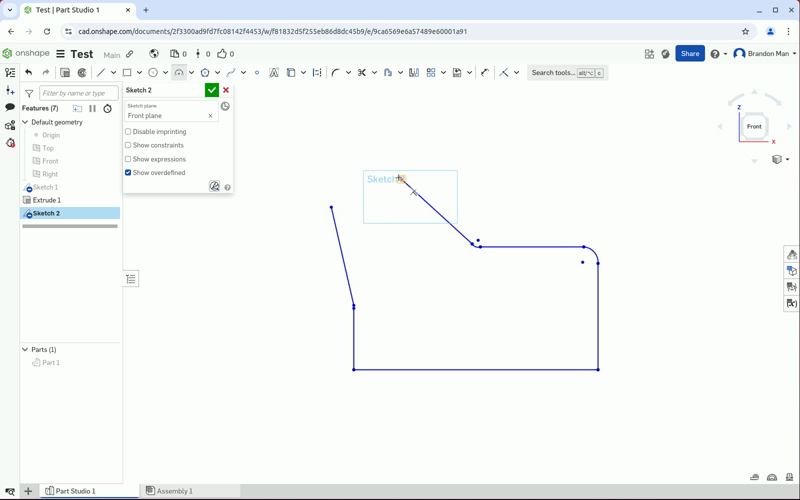
scroll(6)
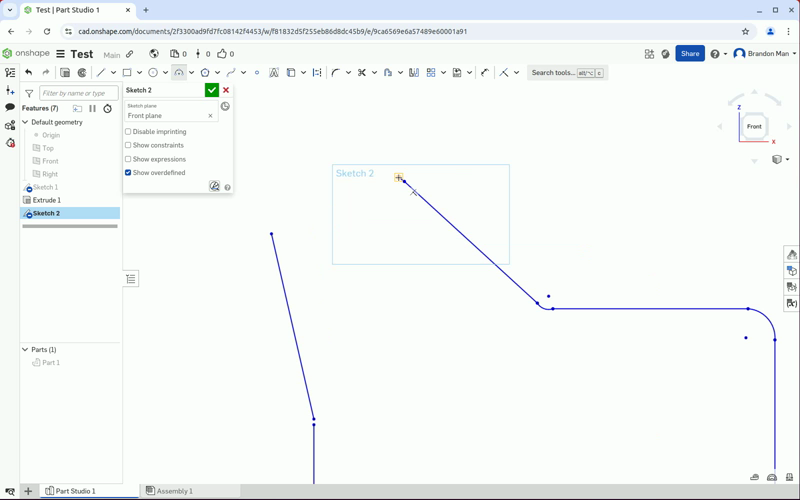
scroll(6)
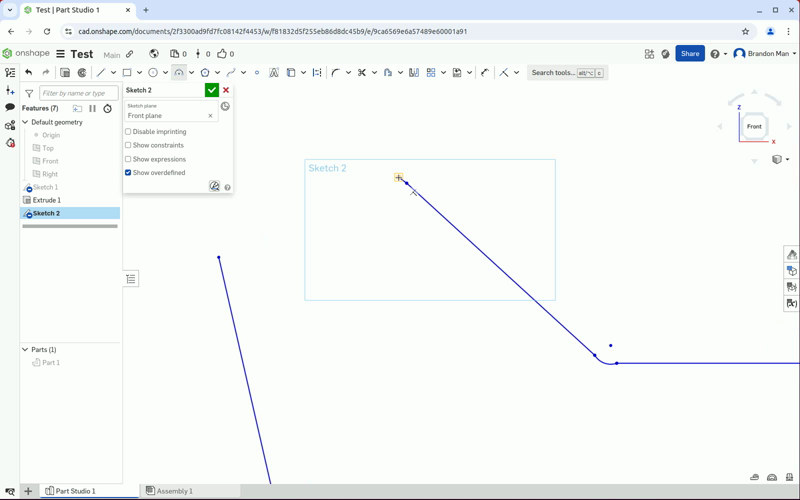
scroll(6)
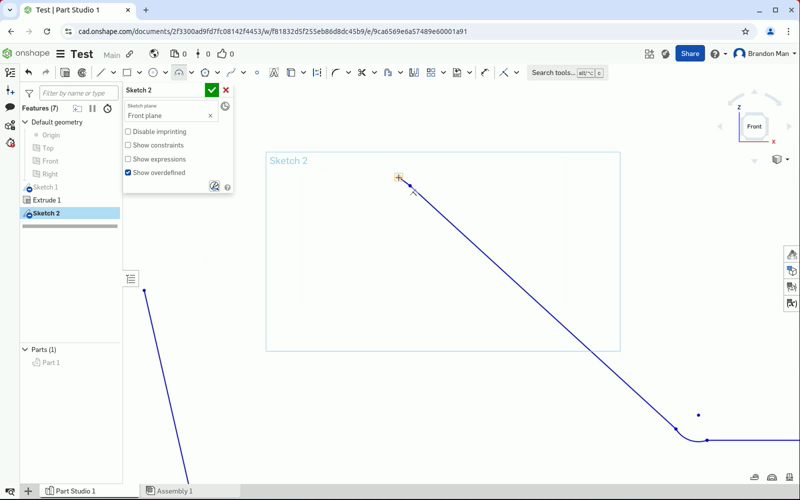
scroll(6)
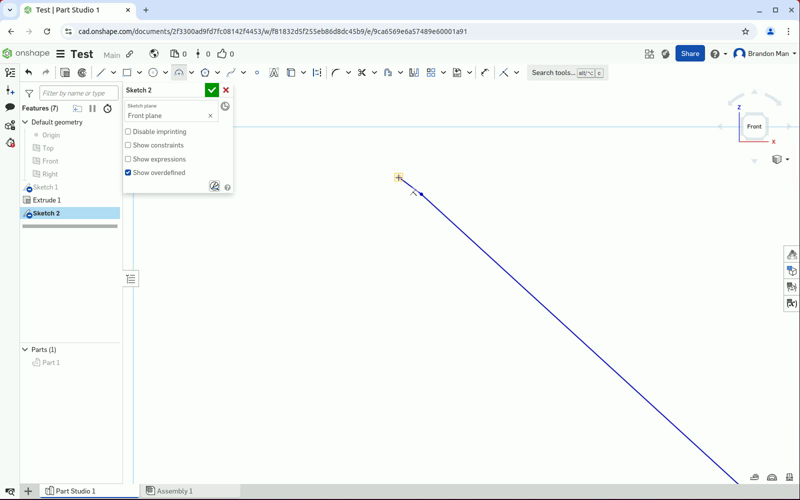
click(398, 177)
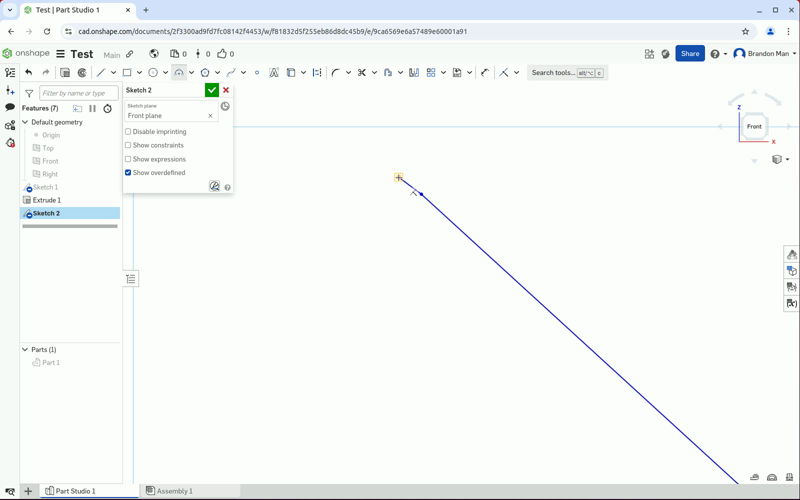
scroll(-6)
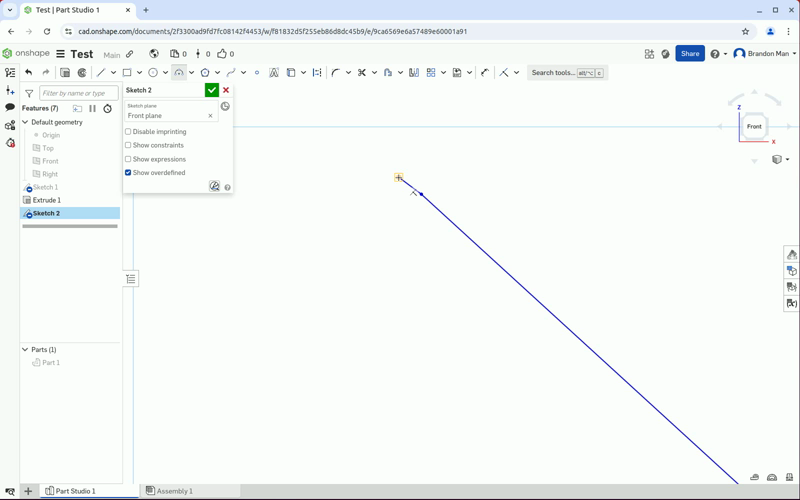
scroll(-6)
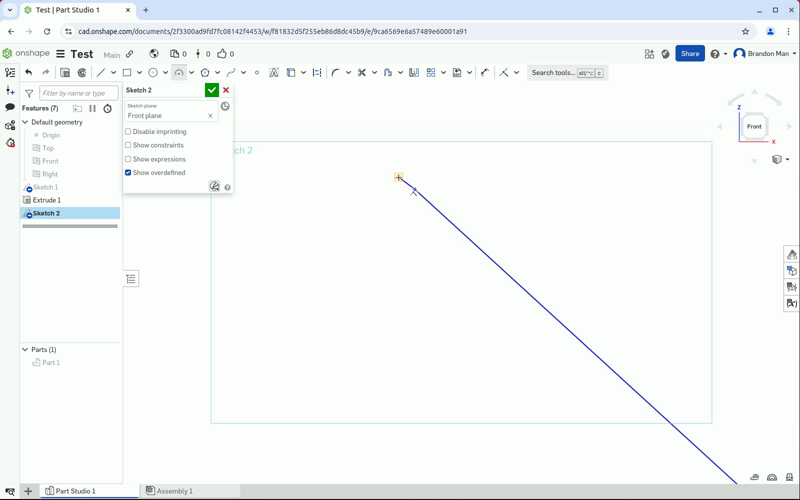
scroll(-6)
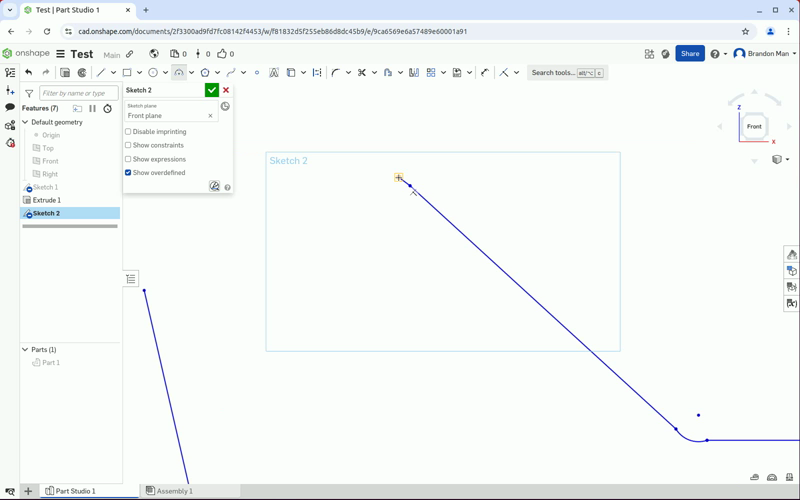
scroll(-6)
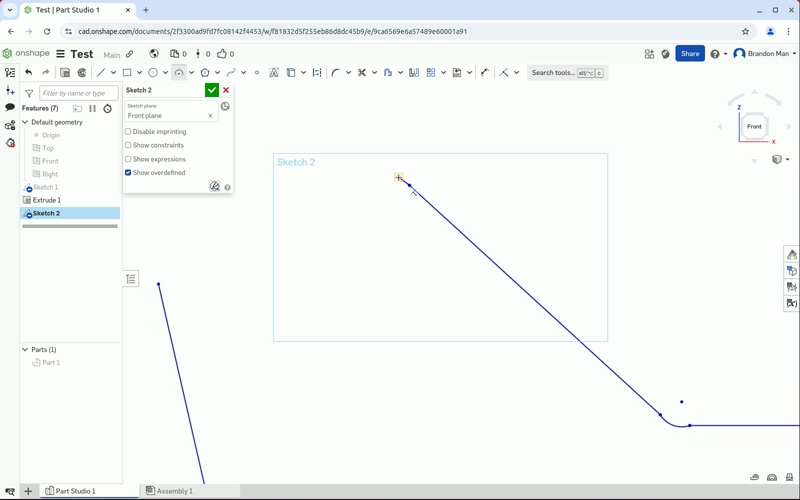
scroll(-6)
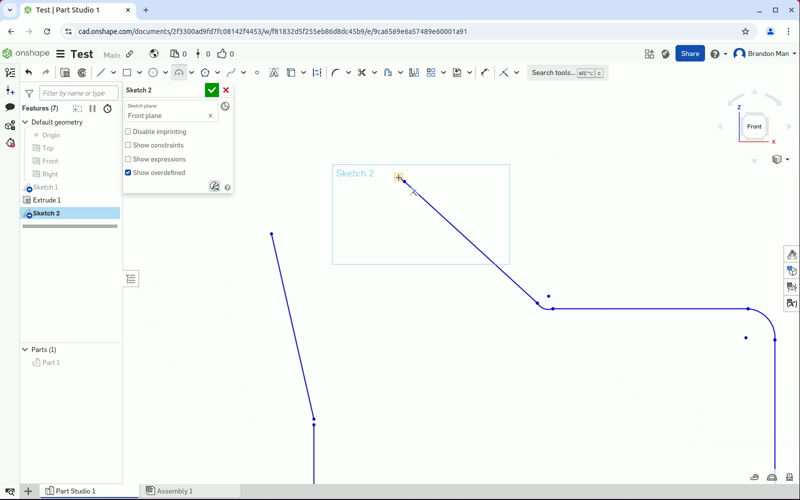
scroll(-6)
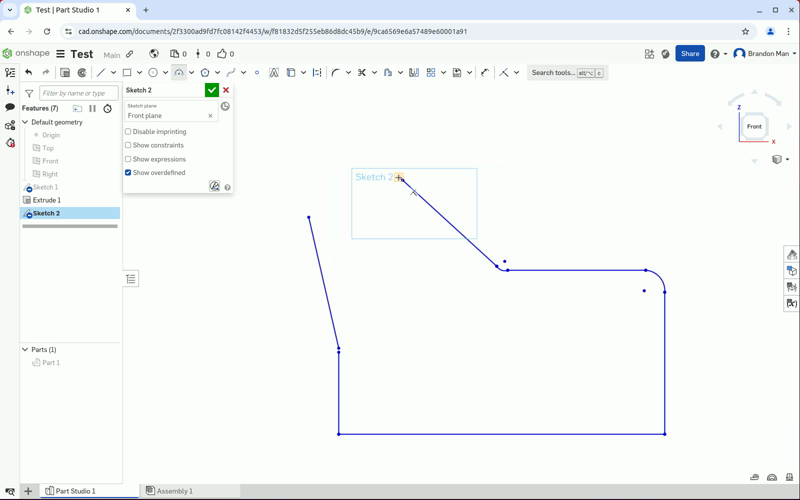
scroll(-6)
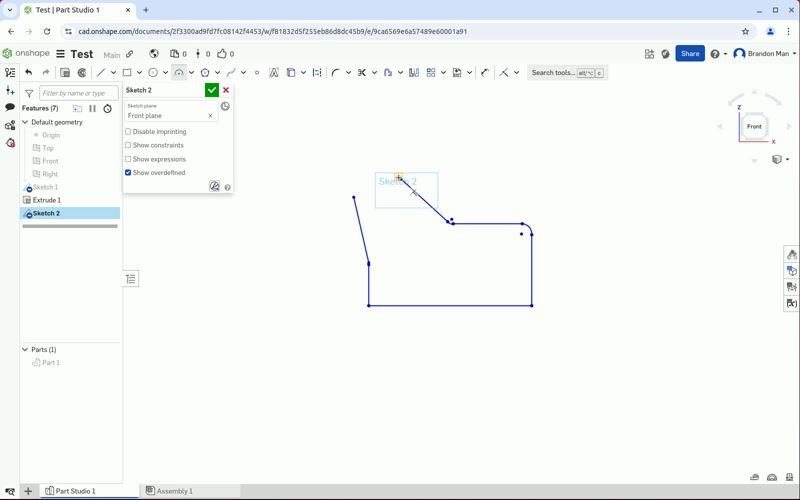
mouse_move(353, 197)
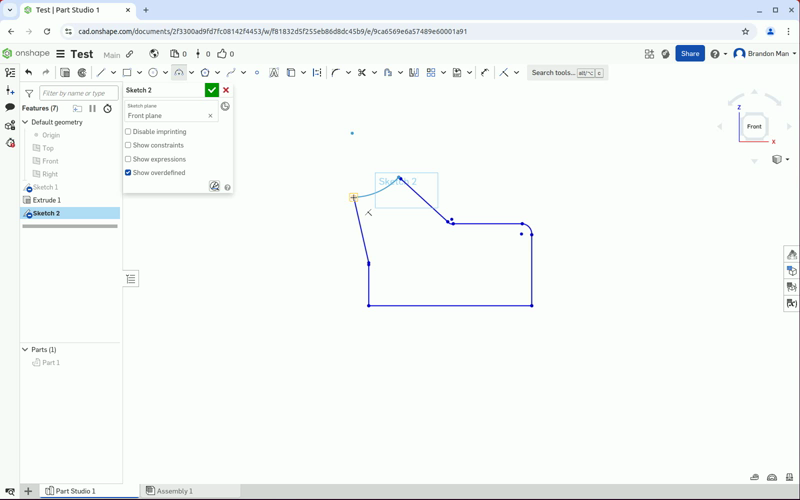
click(353, 197)
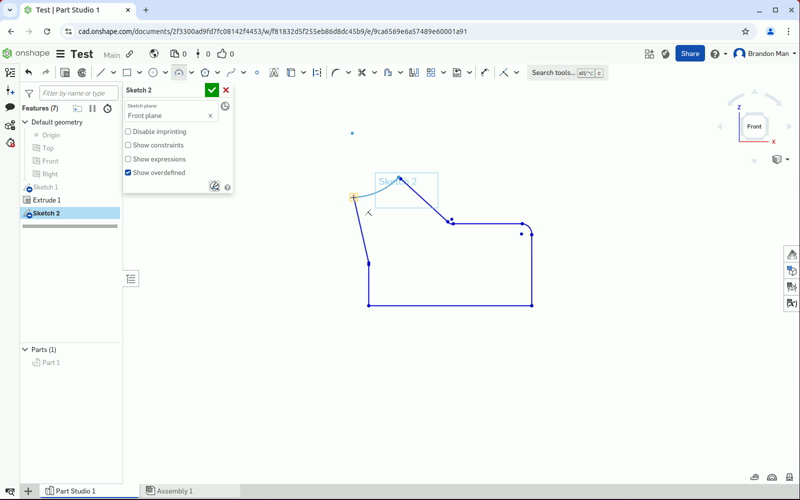
key_down(shift)
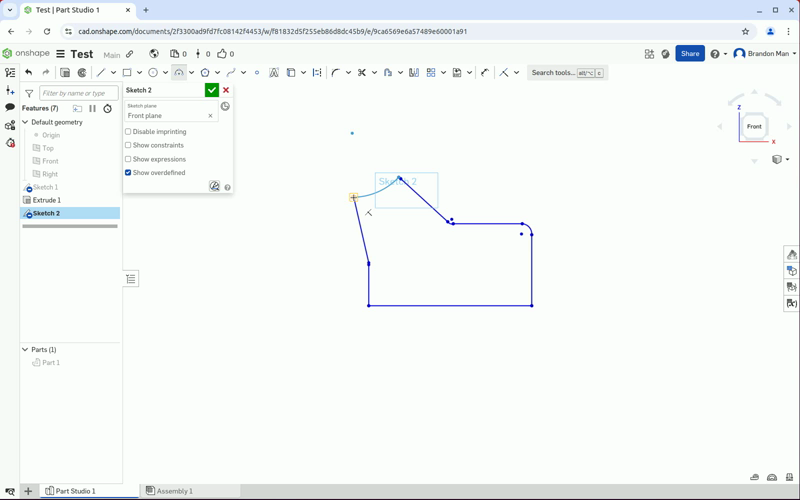
mouse_move(370, 172)
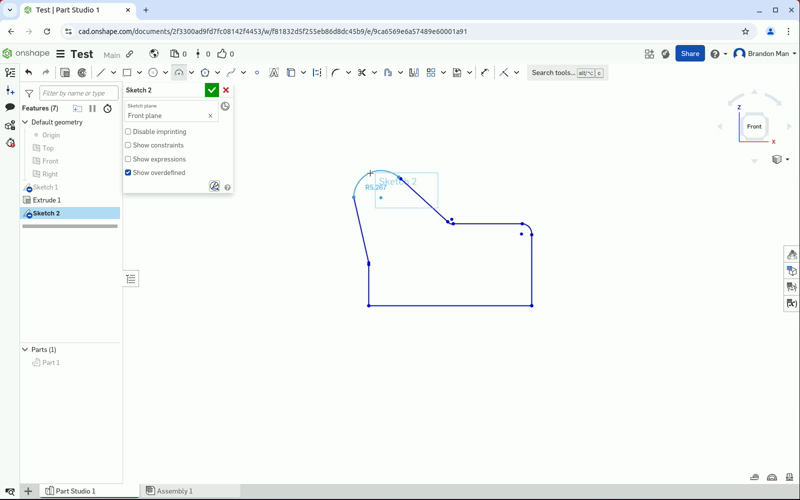
click(370, 172)
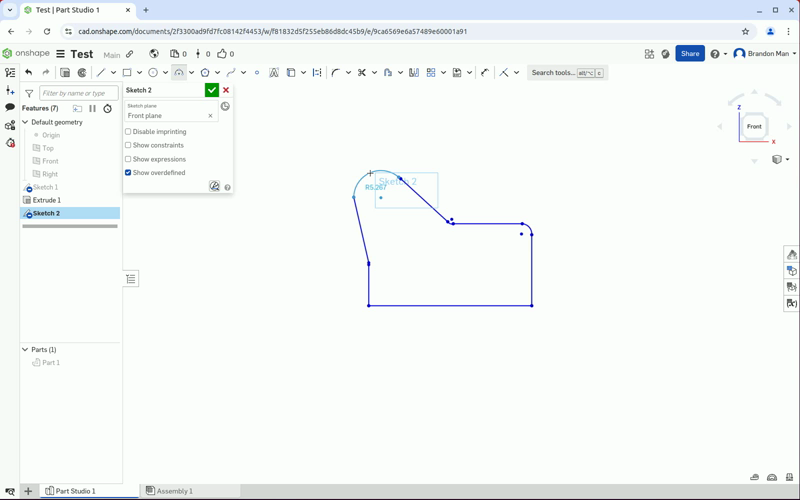
key_up(shift)
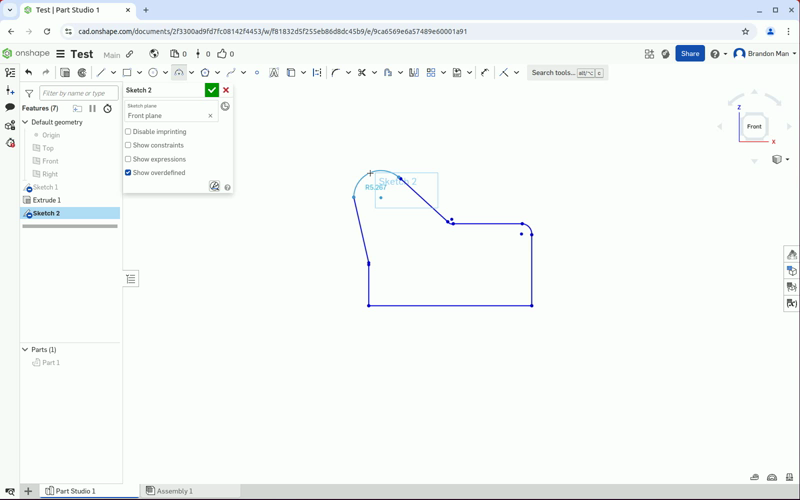
key(esc)
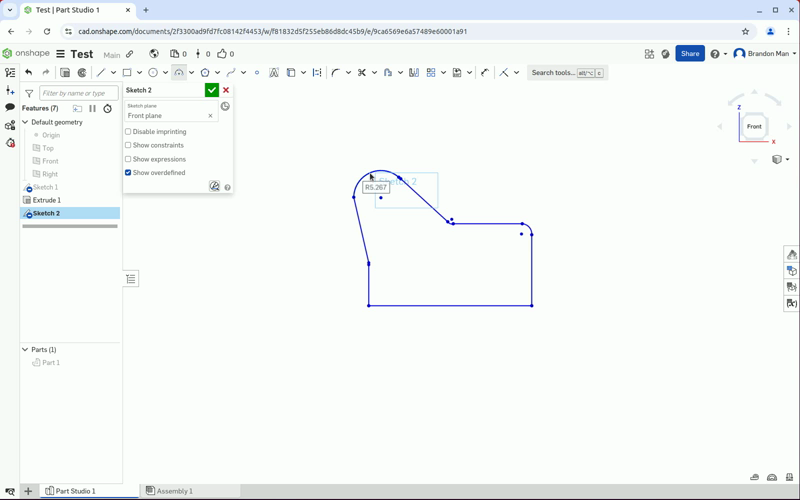
key(c)
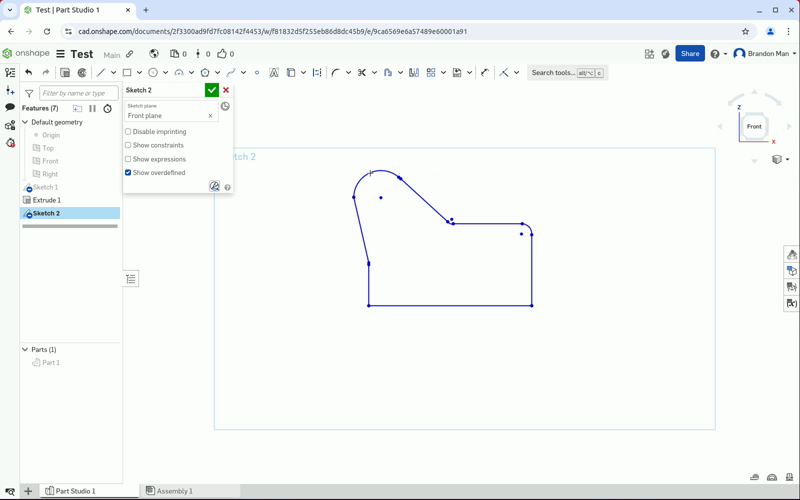
key_down(shift)
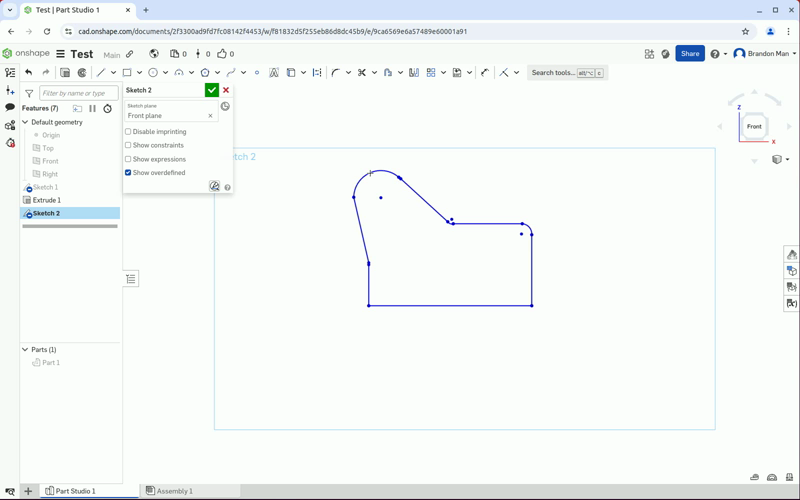
mouse_move(382, 197)
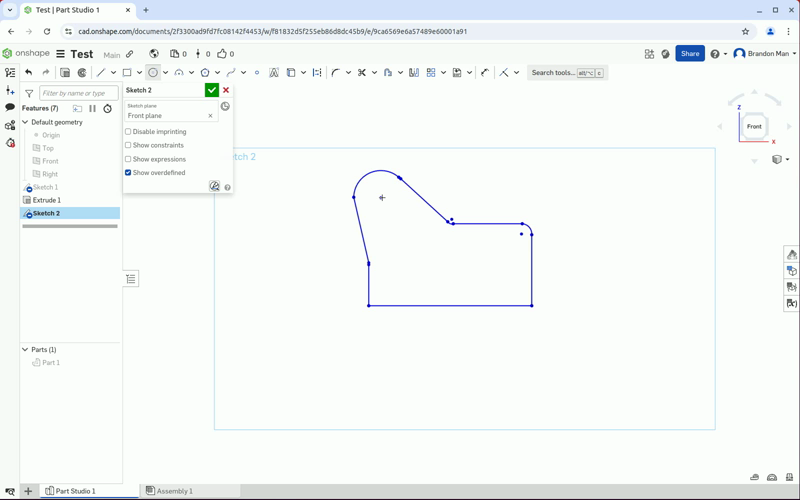
scroll(6)
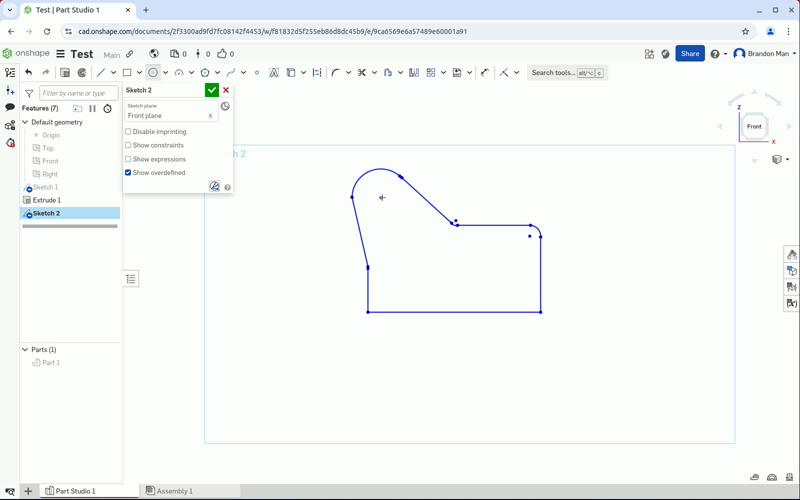
scroll(6)
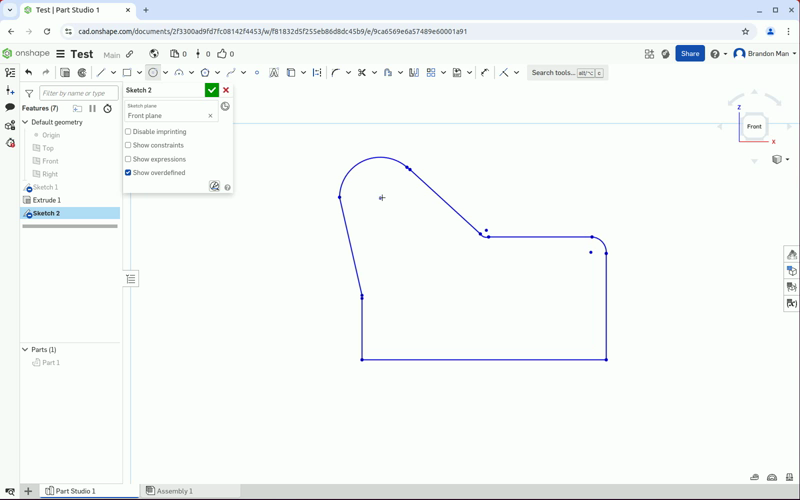
scroll(6)
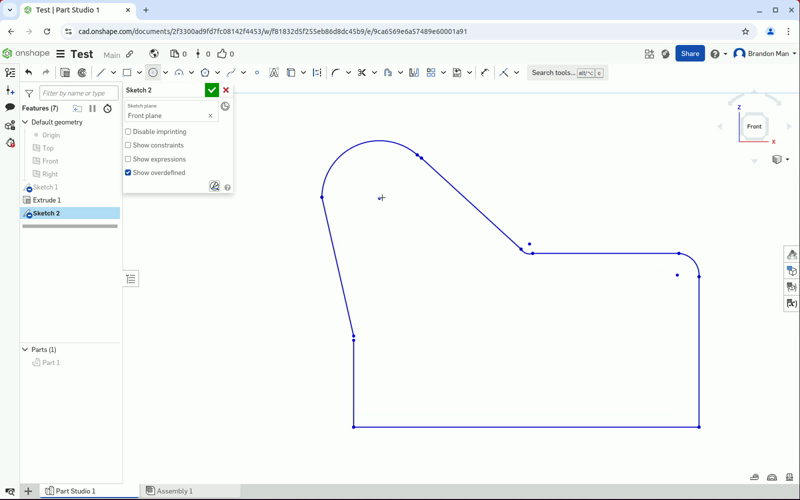
scroll(6)
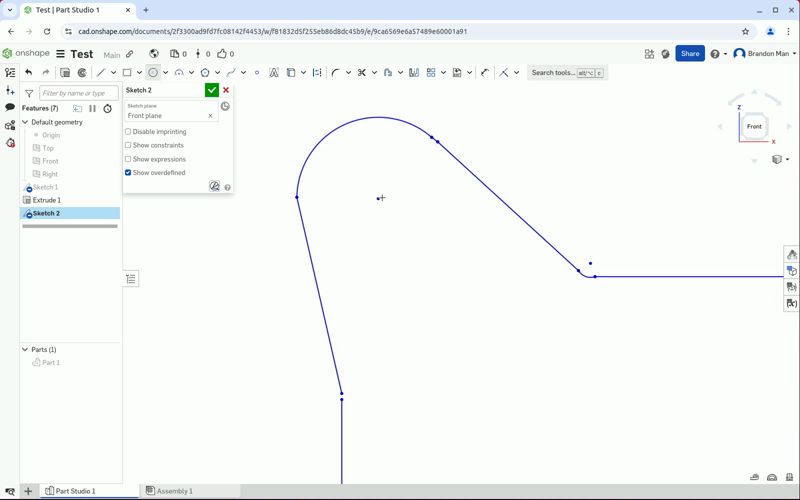
scroll(6)
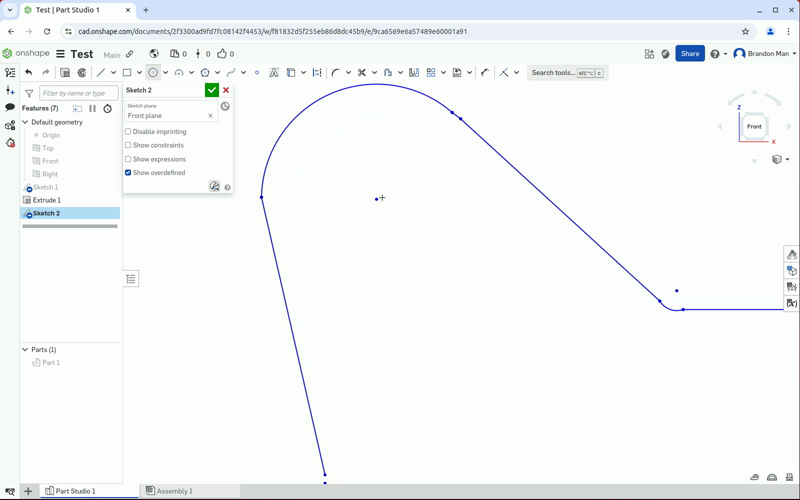
scroll(6)
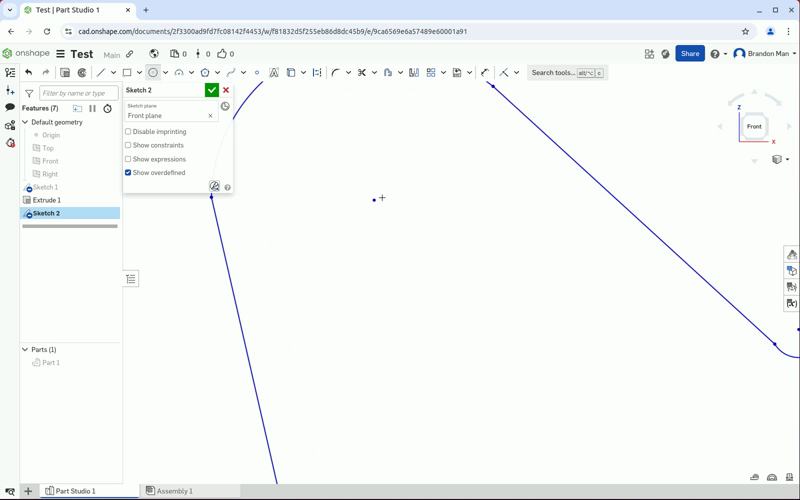
scroll(6)
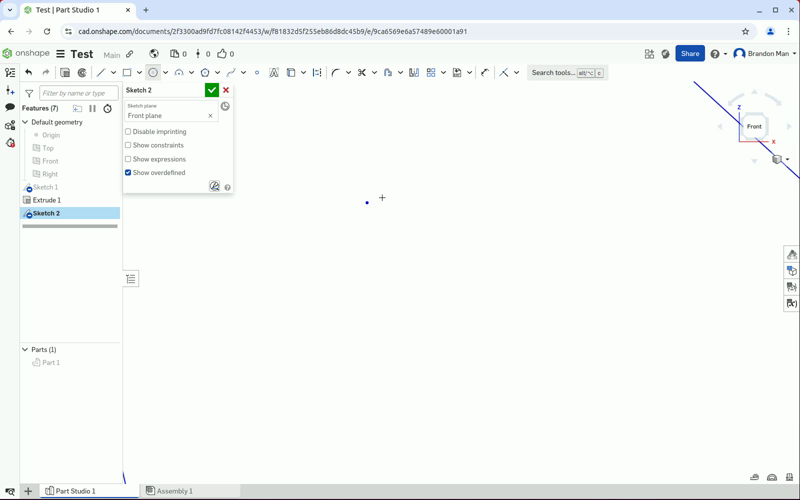
click(382, 197)
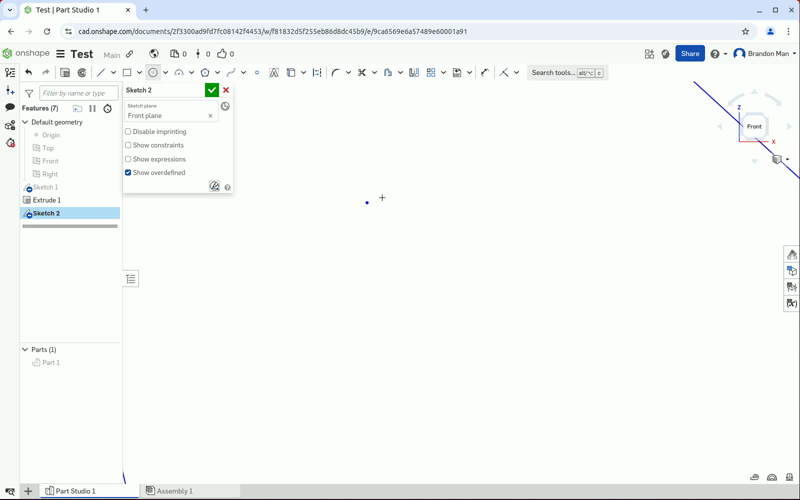
scroll(-6)
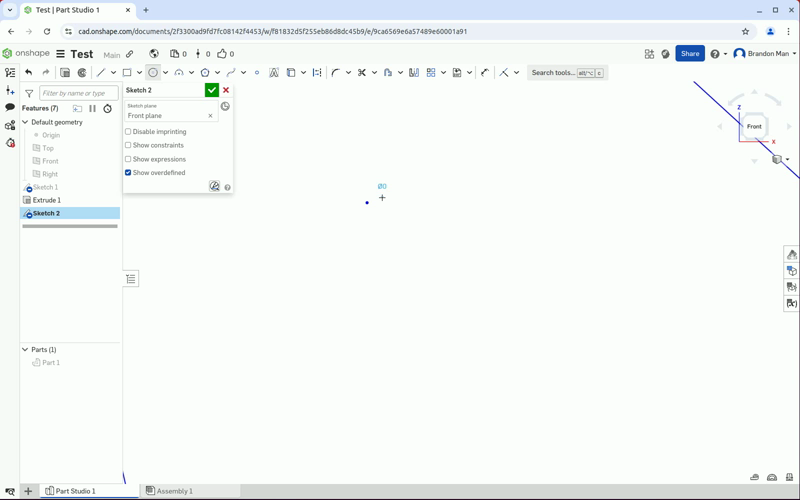
scroll(-6)
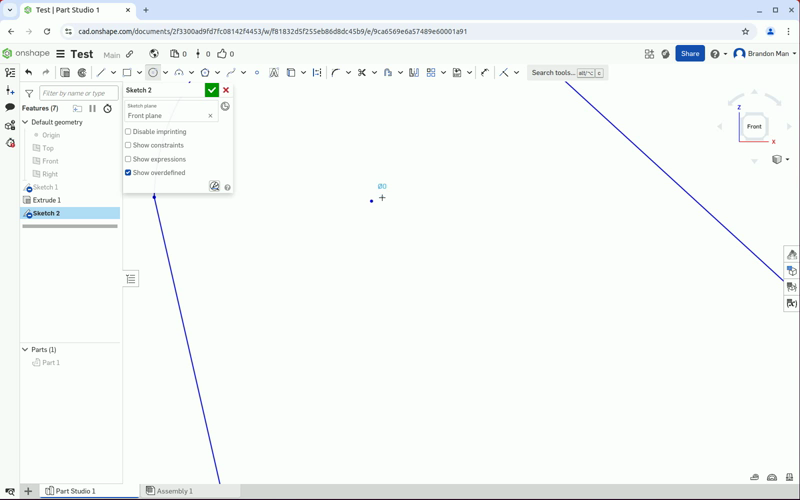
scroll(-6)
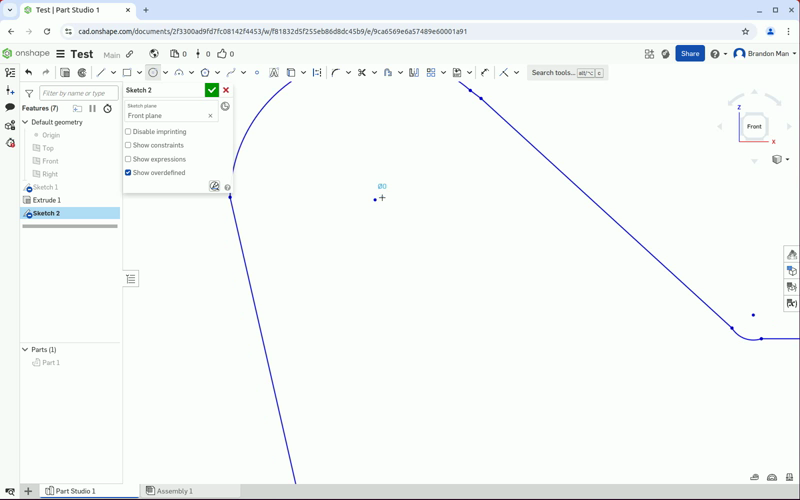
scroll(-6)
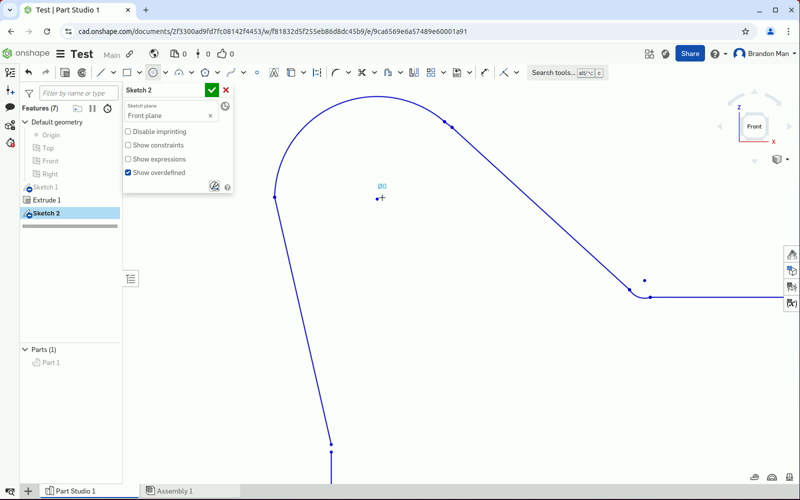
scroll(-6)
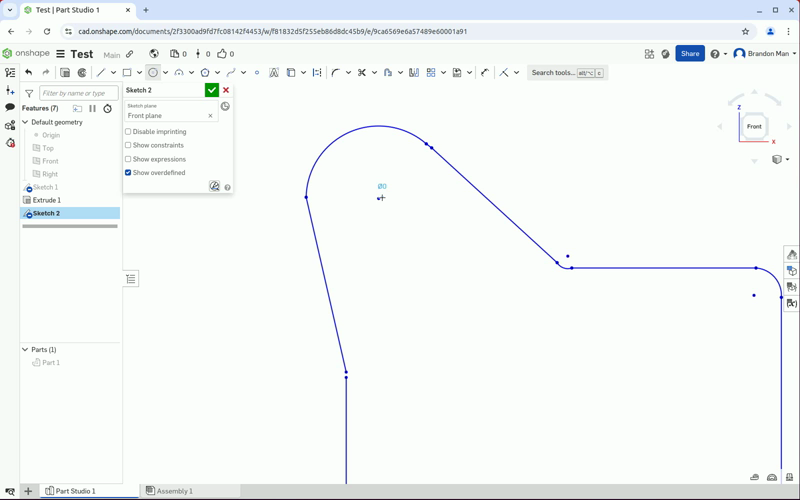
scroll(-6)
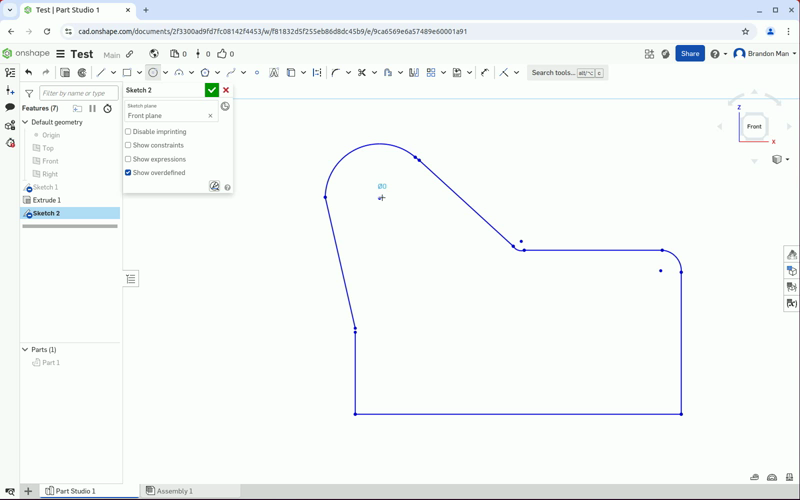
scroll(-6)
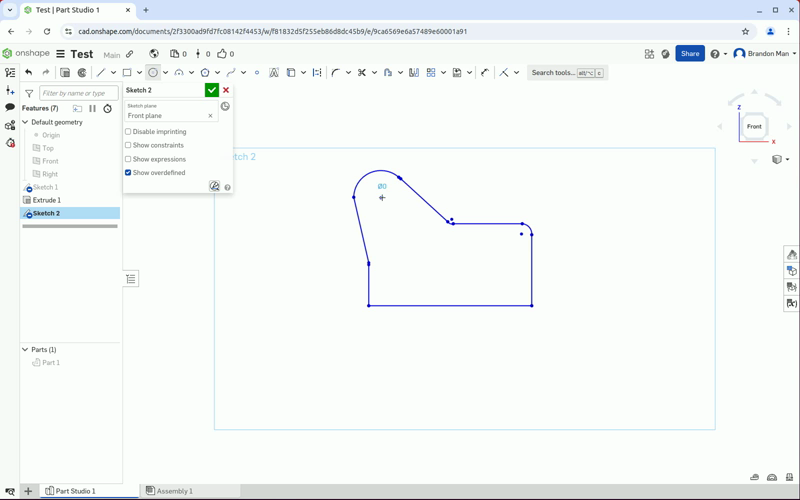
key_up(shift)
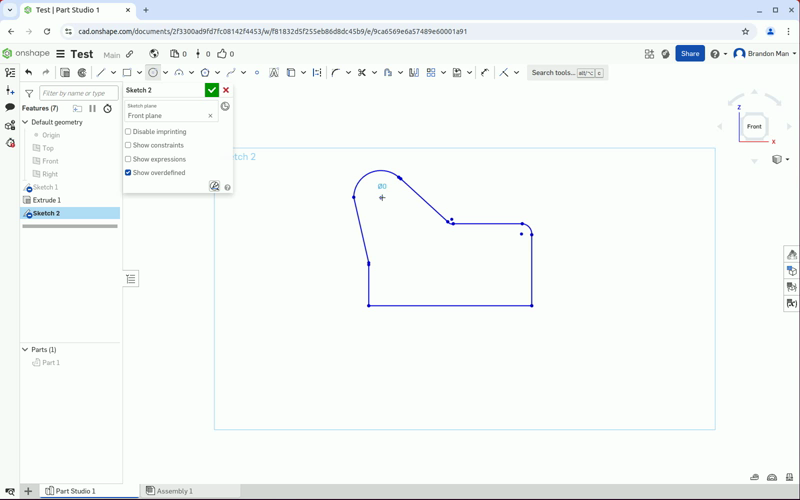
mouse_move(393, 197)
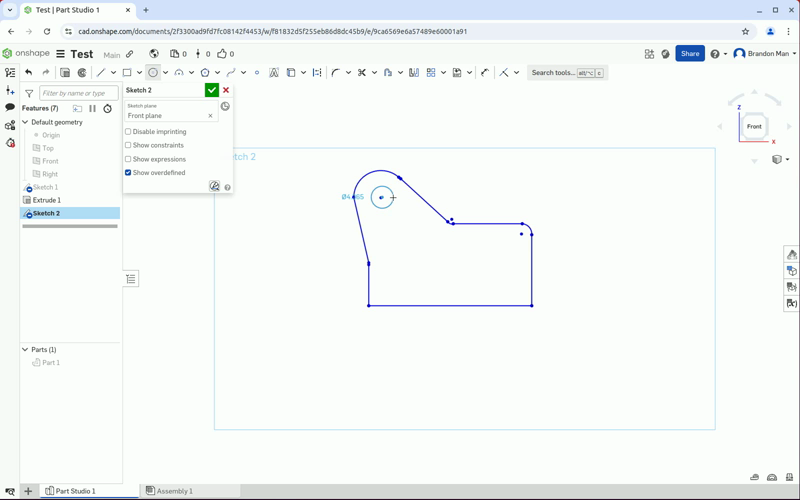
click(393, 197)
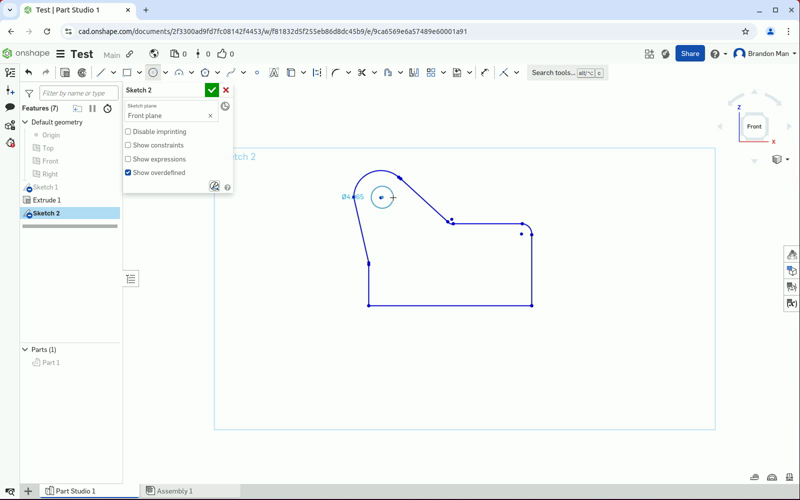
key(esc)
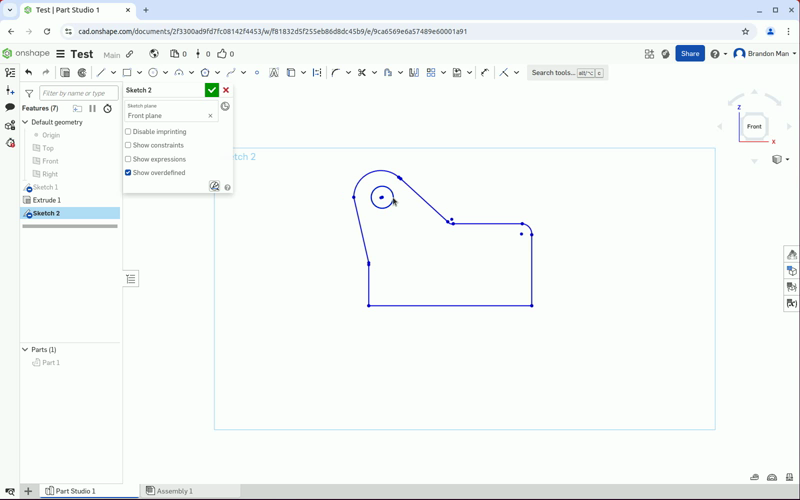
mouse_move(394, 285)
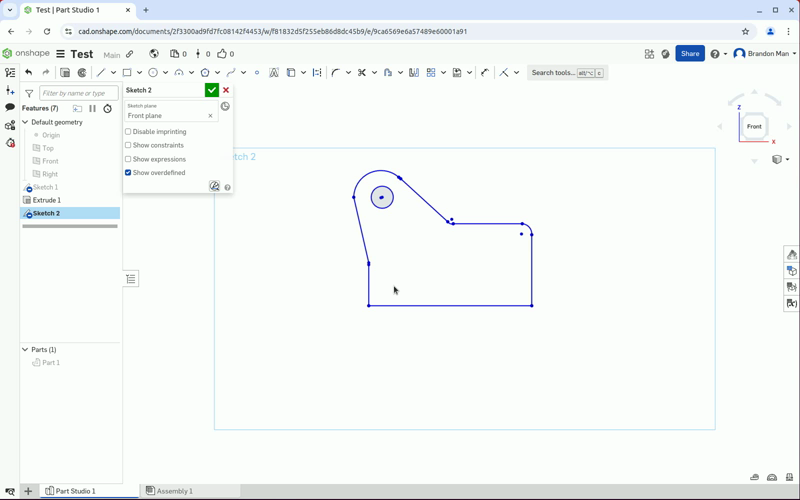
click(394, 285)
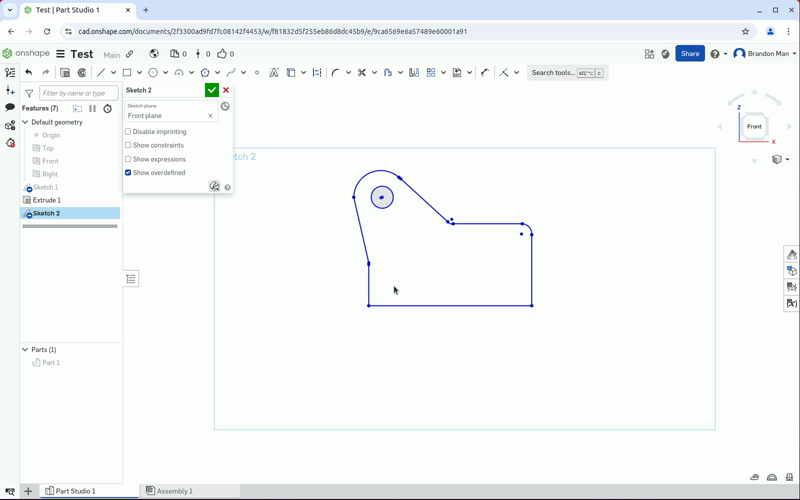
mouse_move(73, 352)
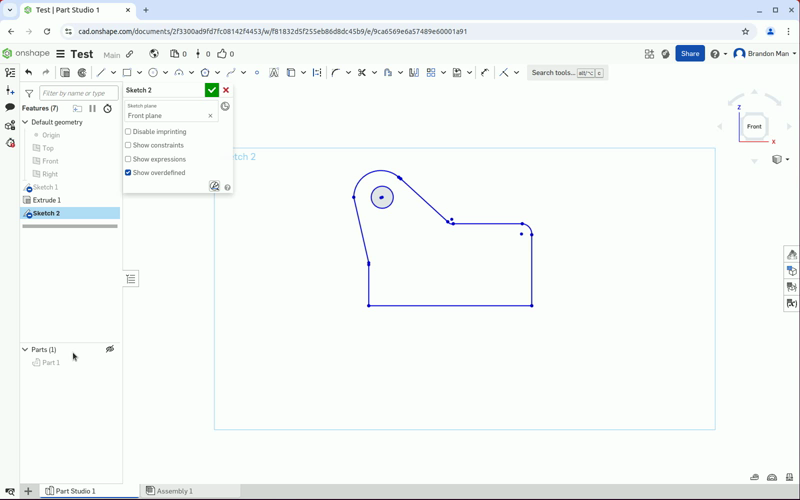
key(shift+y)
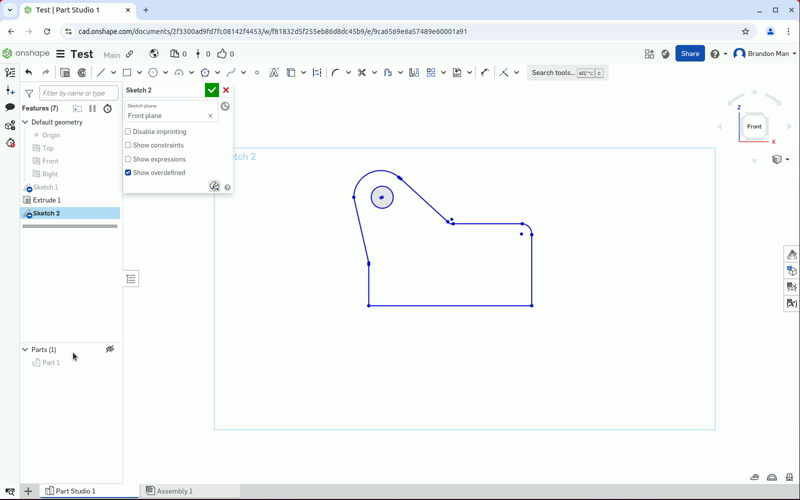
key(shift+e)
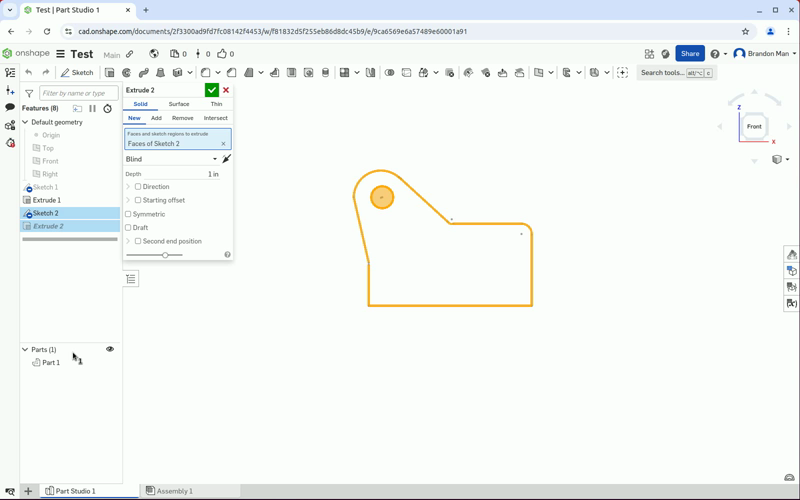
mouse_move(143, 106)
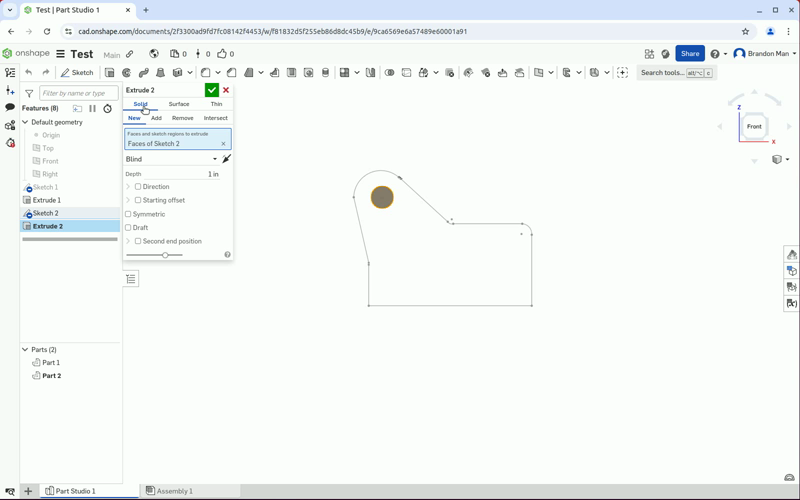
click(143, 106)
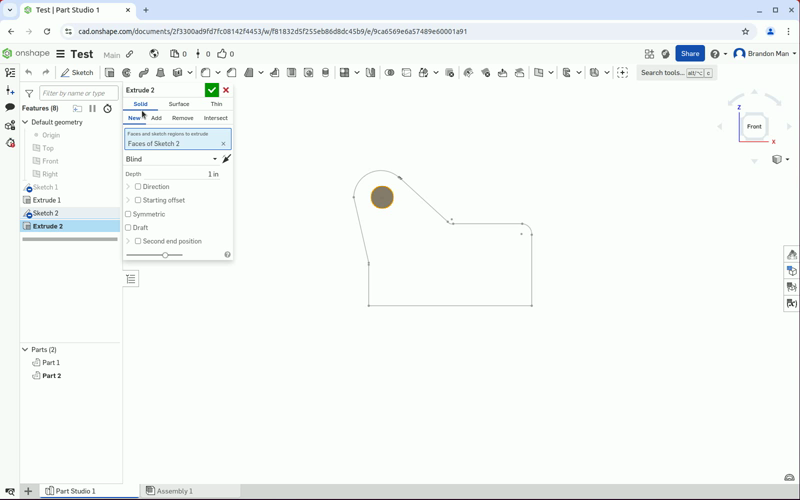
mouse_move(137, 120)
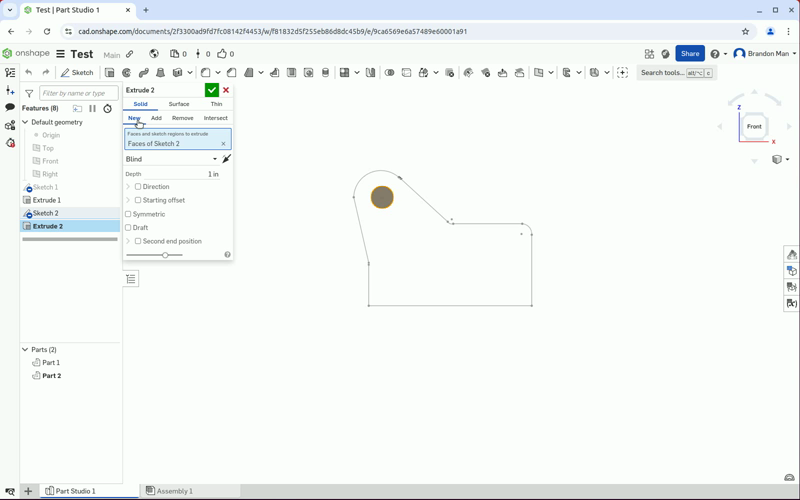
click(137, 120)
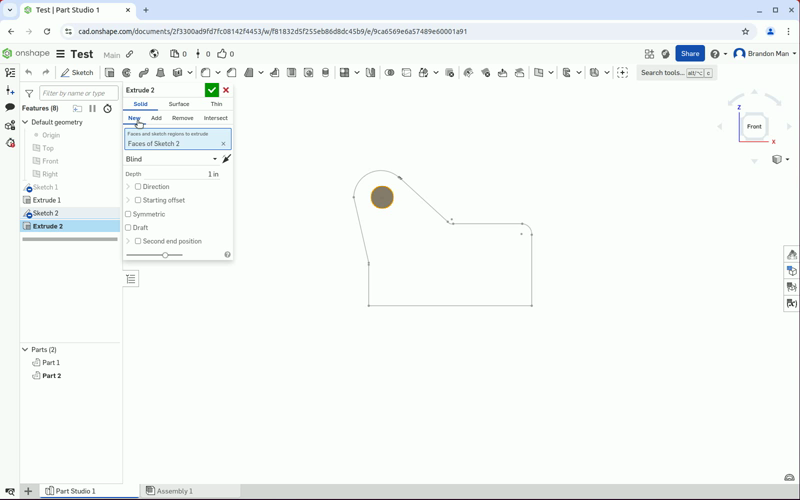
key(tab, 4)
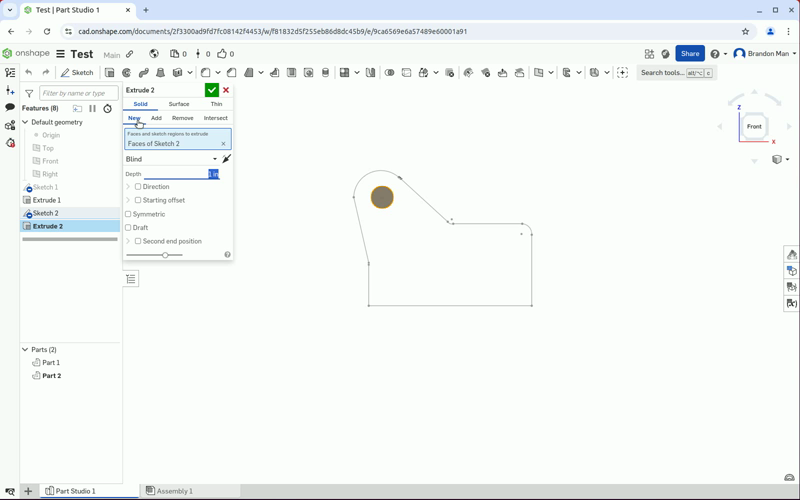
text(4.092)
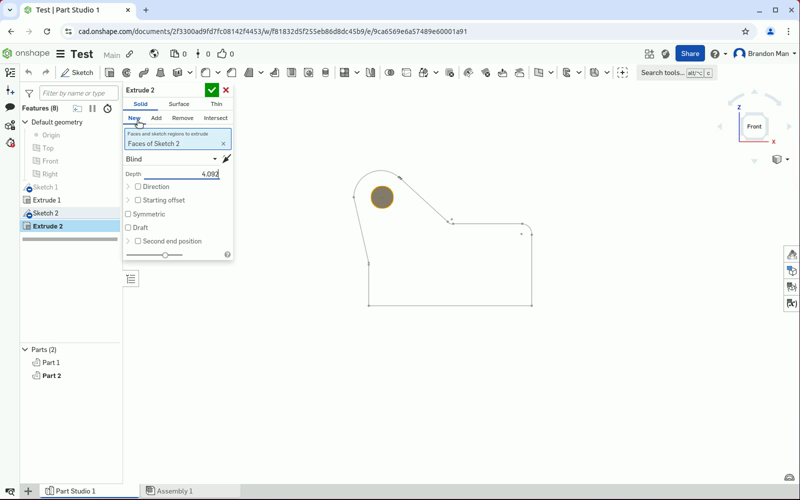
key(enter)
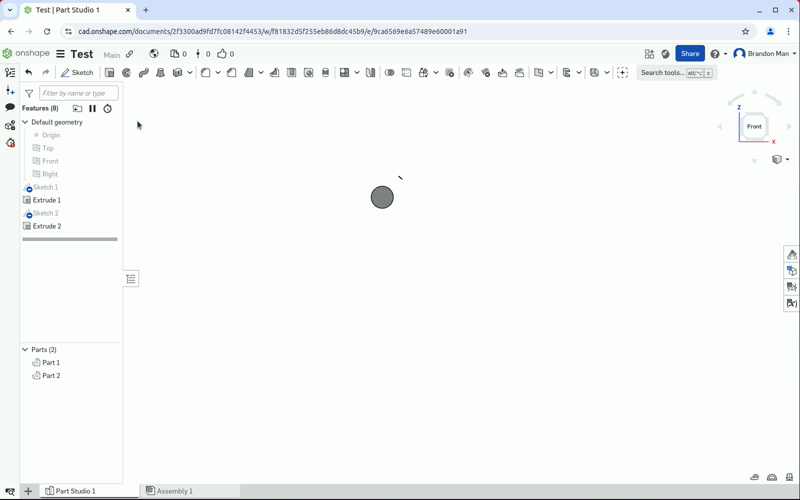
key(shift+h)
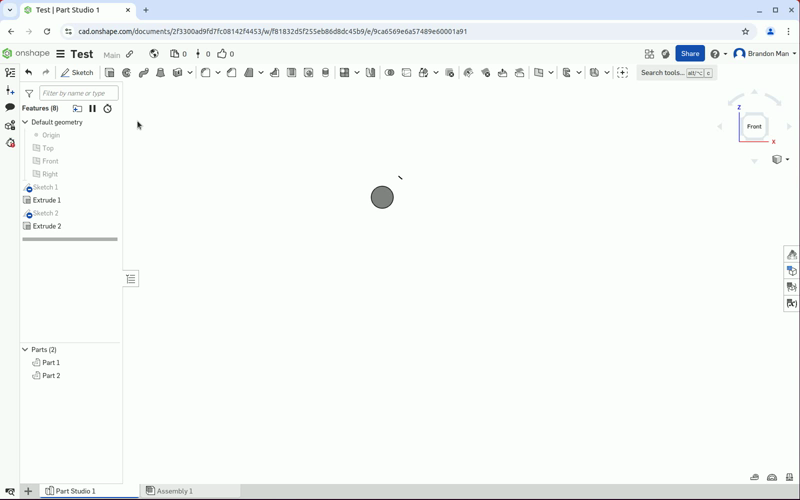
key(shift+h)
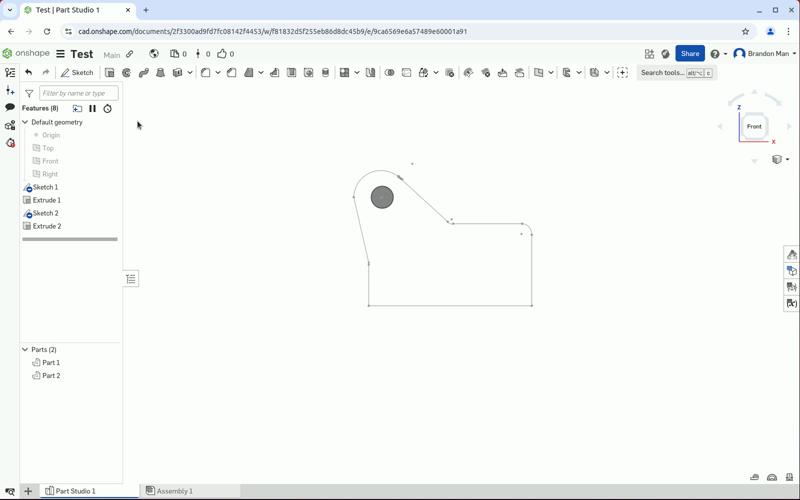
key(shift+7)
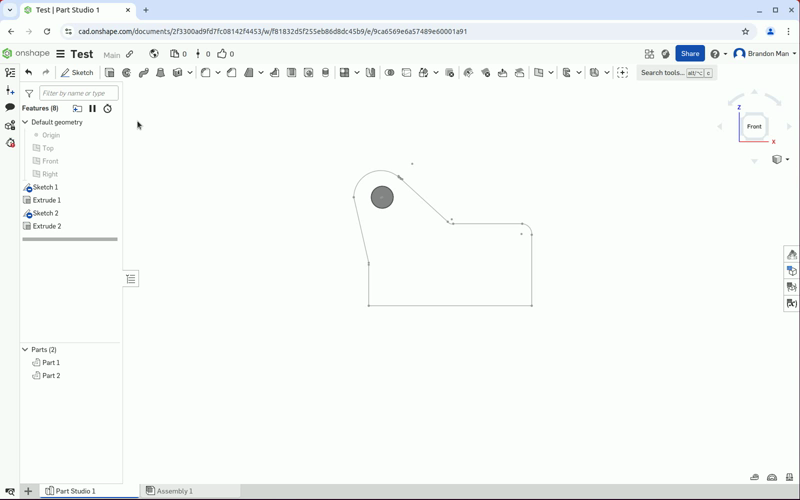
key(left, 2)
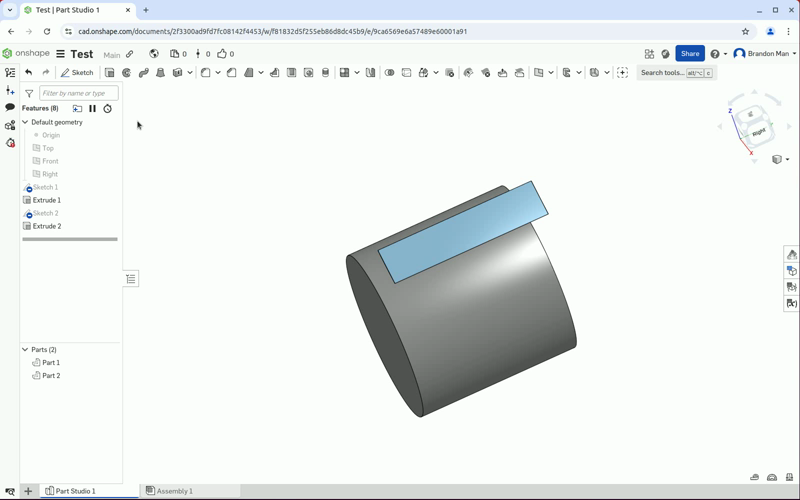
key(down, 2)
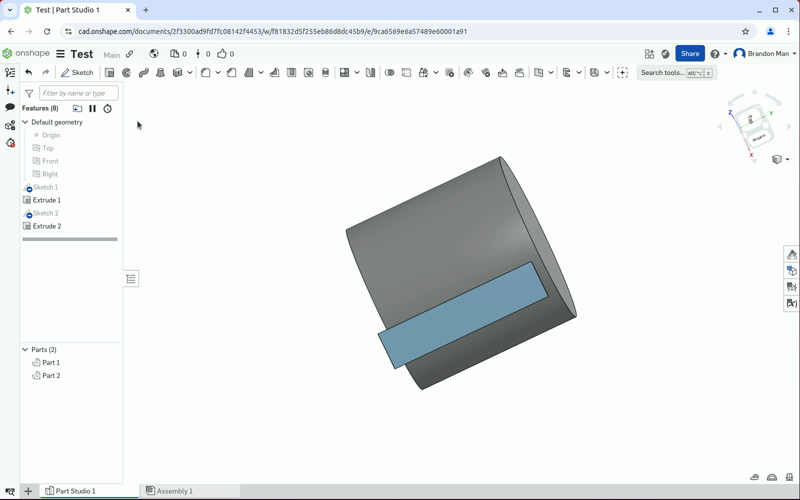
key(up, 2)
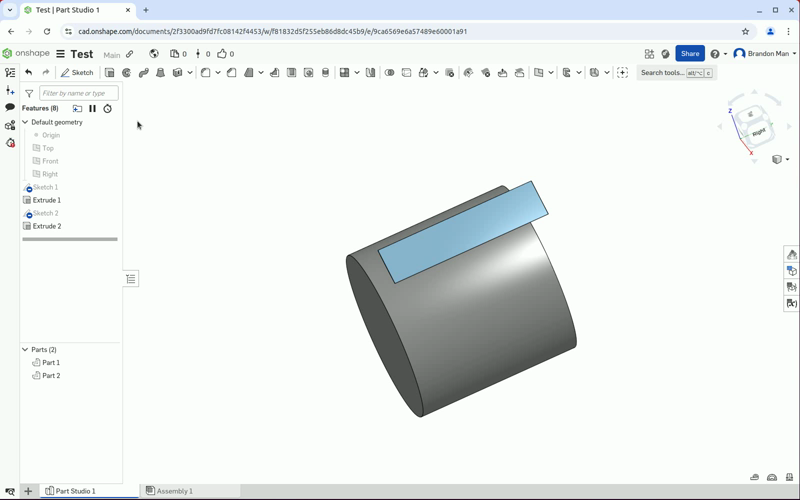
key(right, 2)
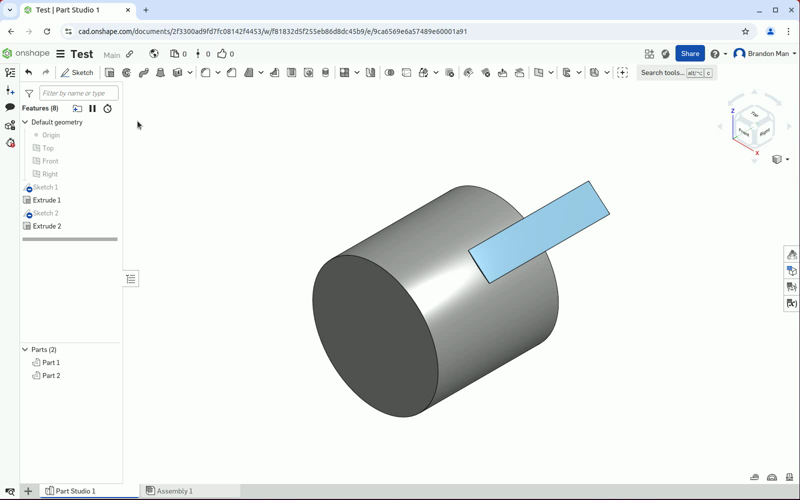
mouse_move(73, 189)
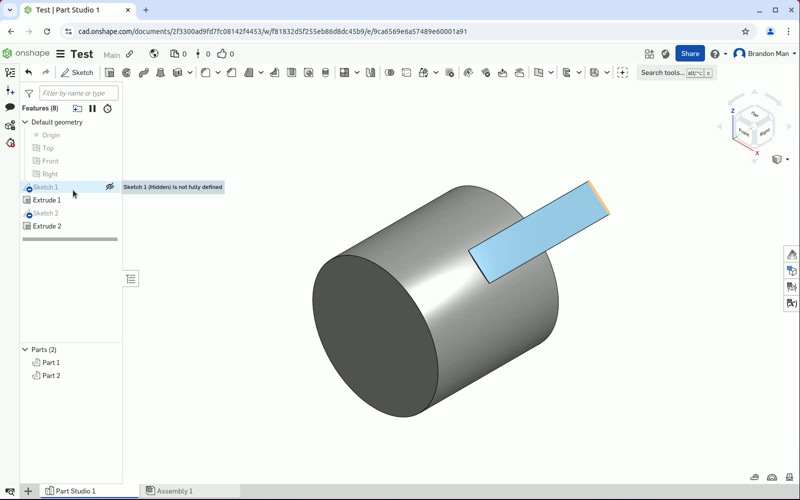
click(73, 189)